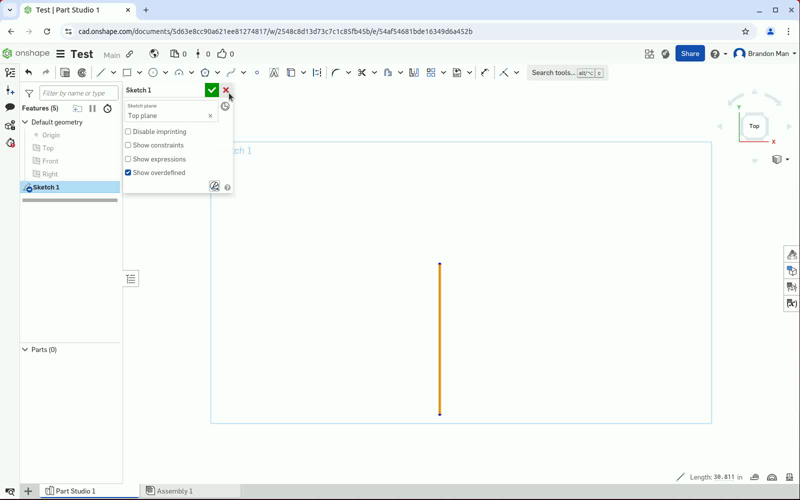
key(shift+h)
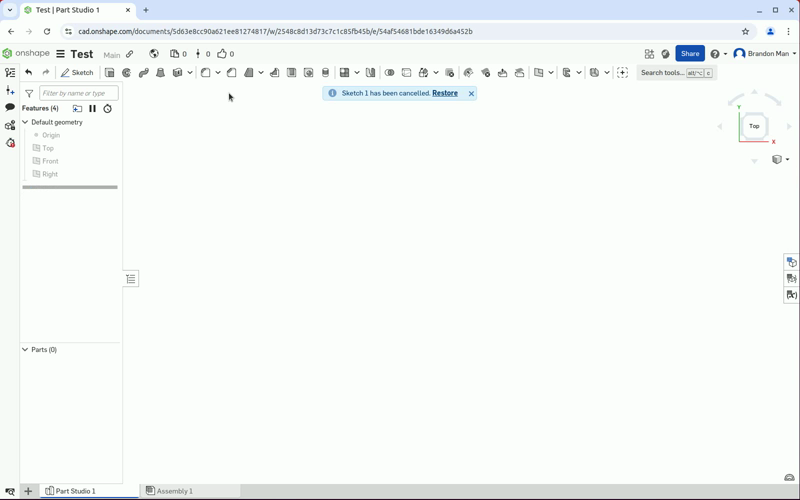
mouse_move(73, 352)
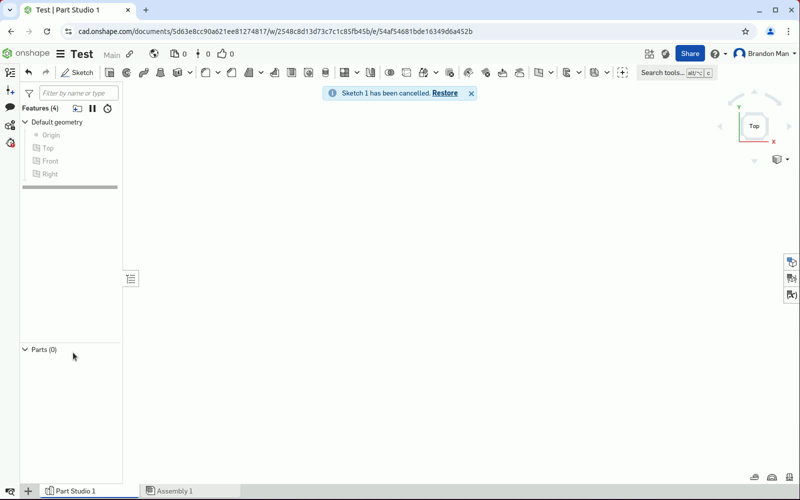
key(y)
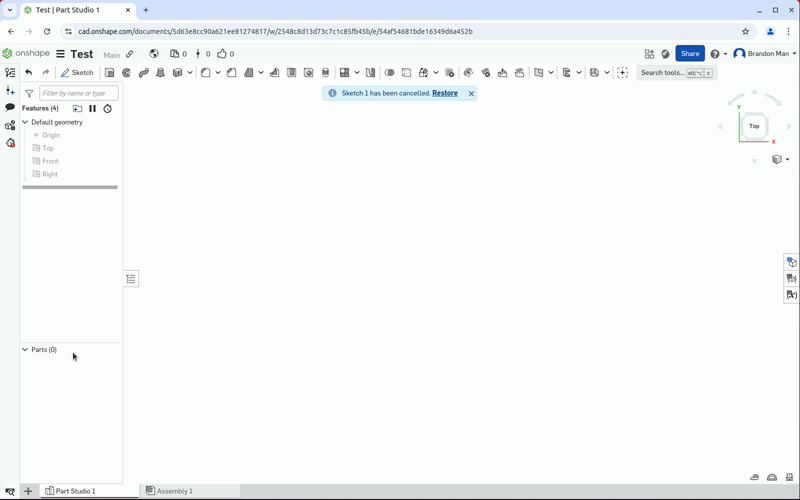
key(shift+p)
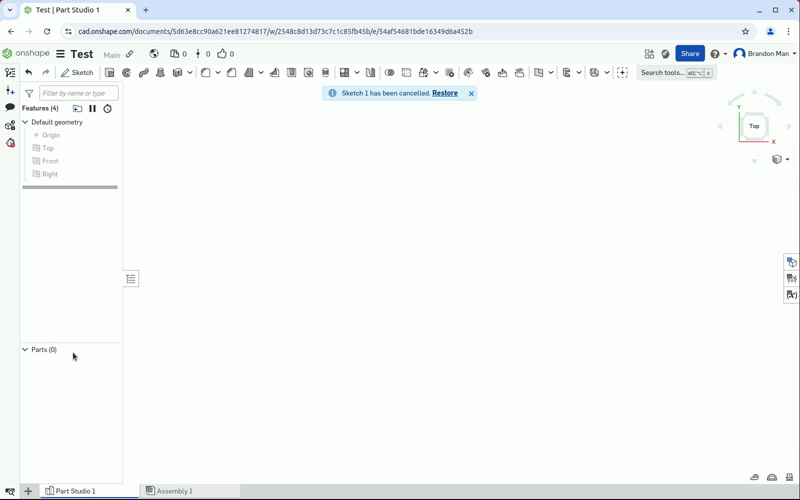
key(space)
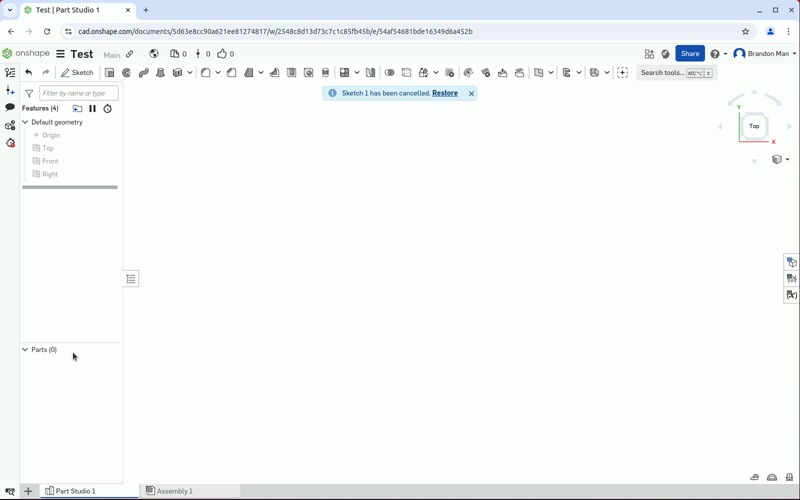
key_down(shift)
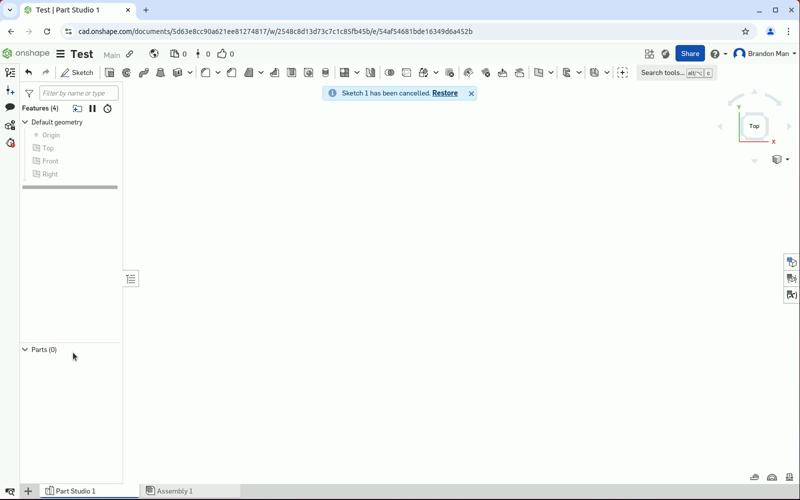
key(up)
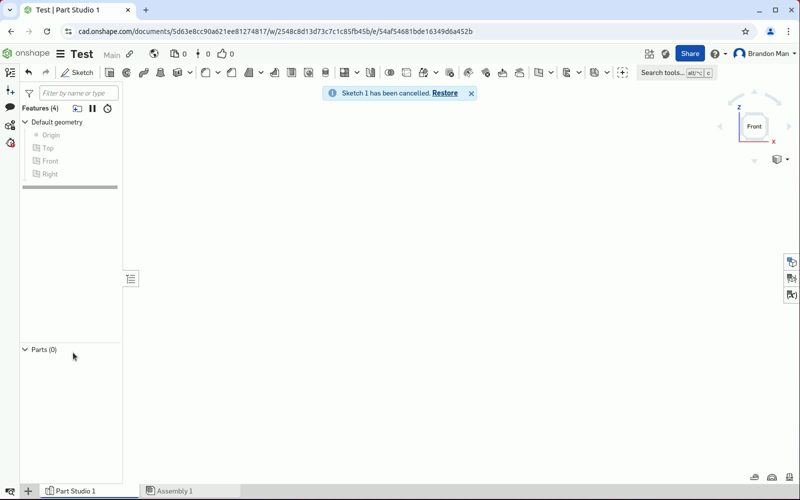
key_up(shift)
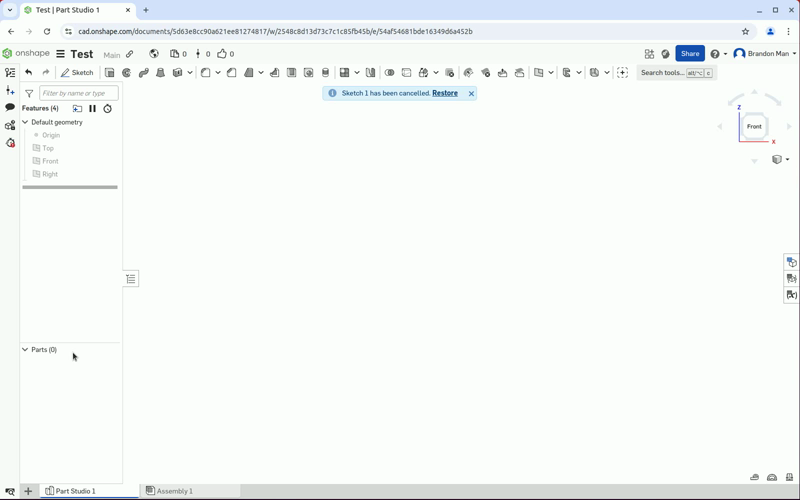
mouse_move(73, 352)
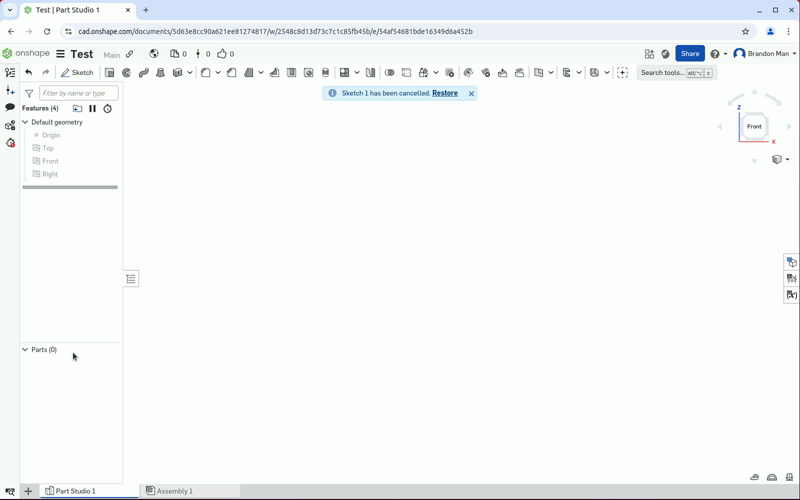
key(shift+y)
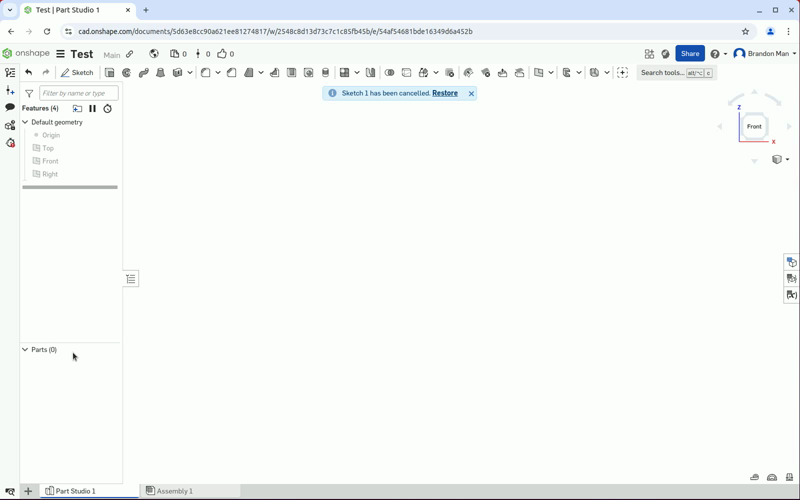
key(shift+s)
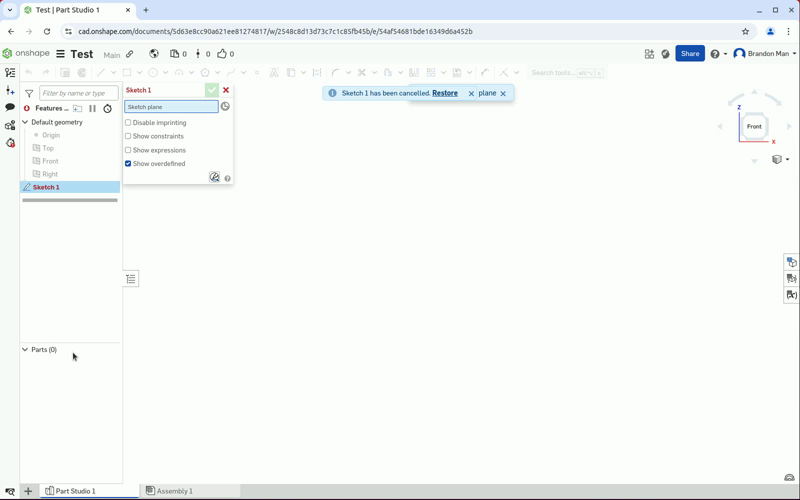
mouse_move(73, 163)
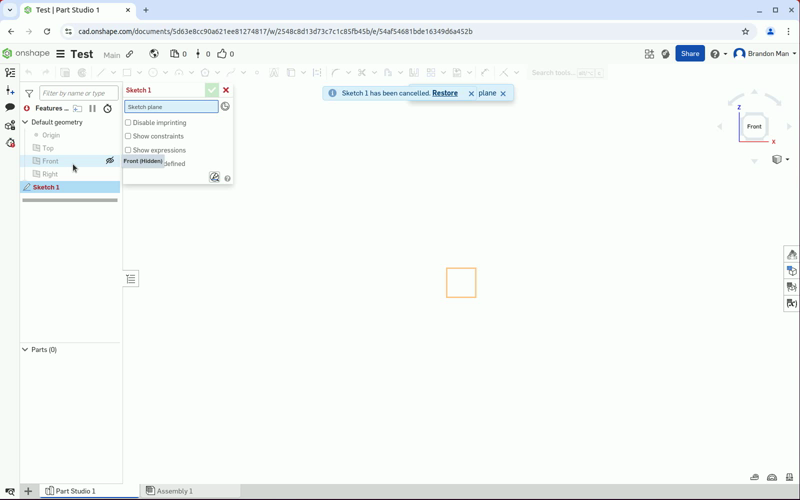
click(73, 163)
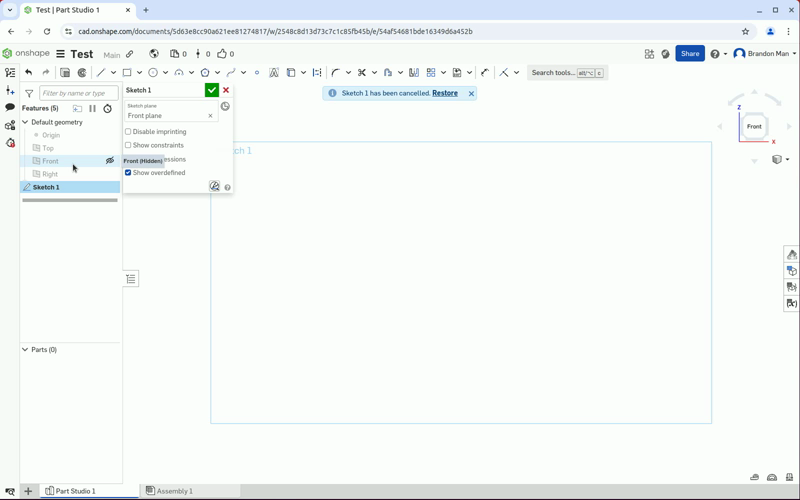
mouse_move(73, 352)
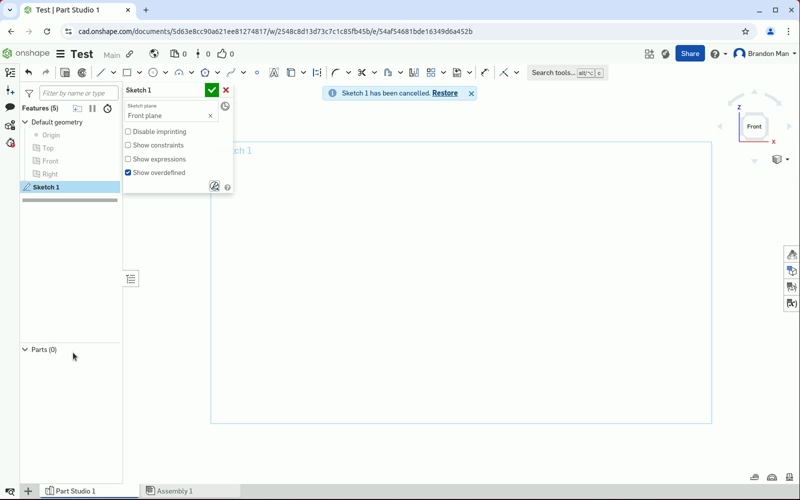
key(y)
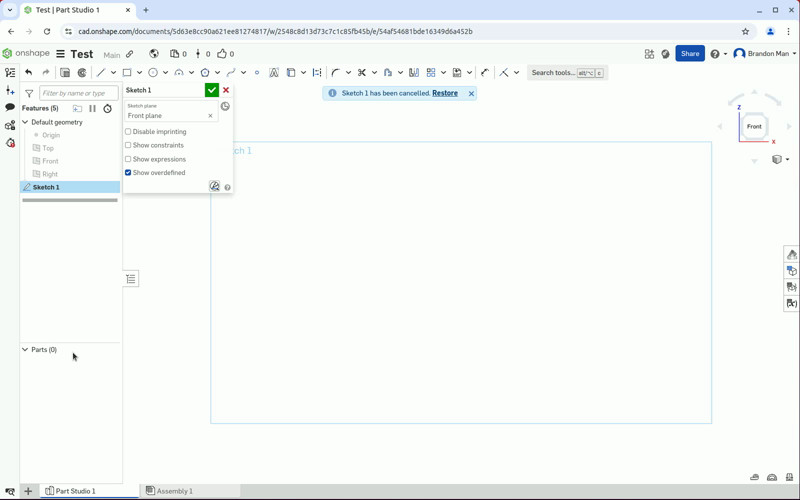
key(c)
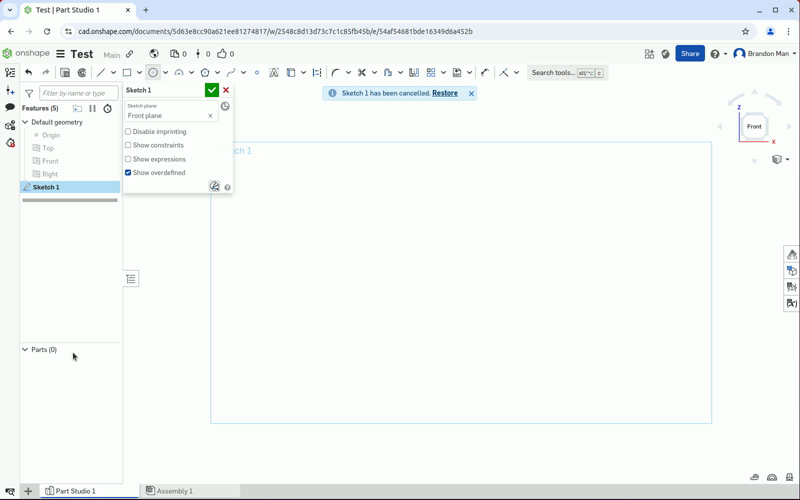
key_down(shift)
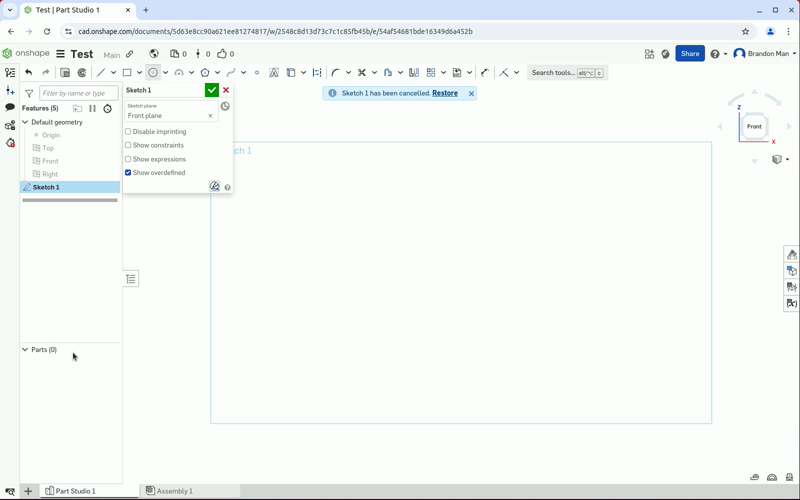
mouse_move(461, 282)
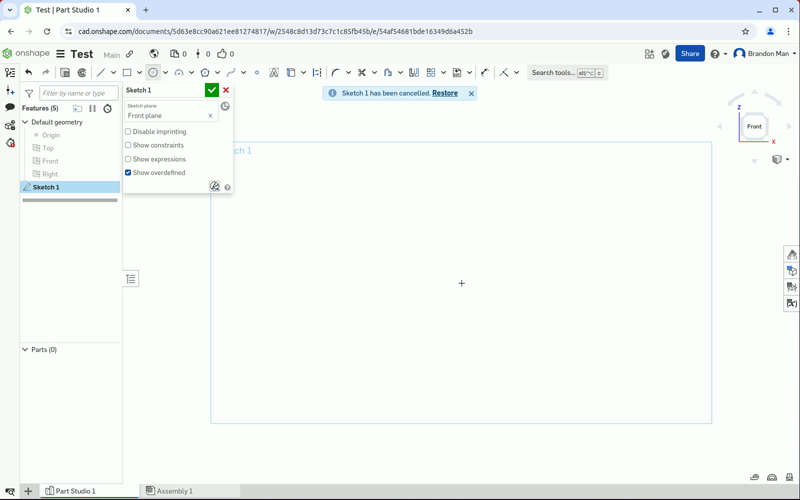
click(461, 282)
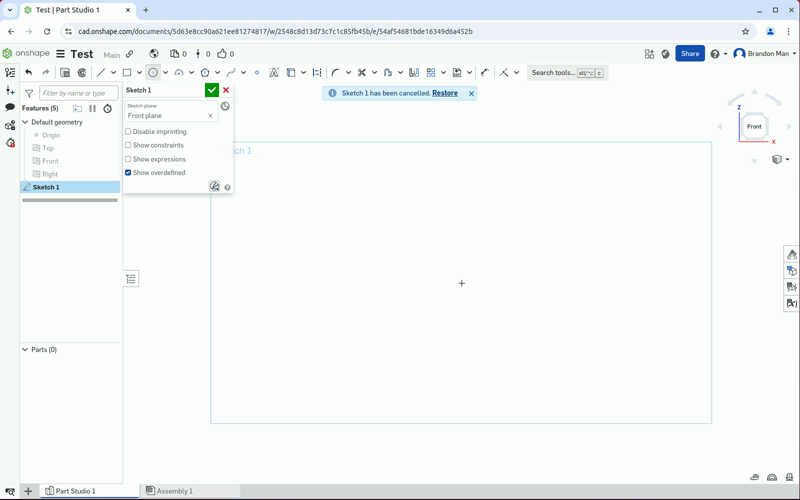
key_up(shift)
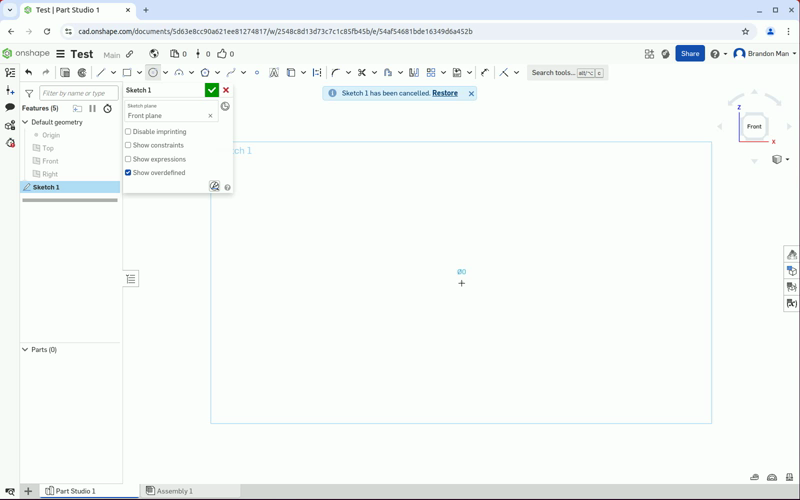
mouse_move(471, 282)
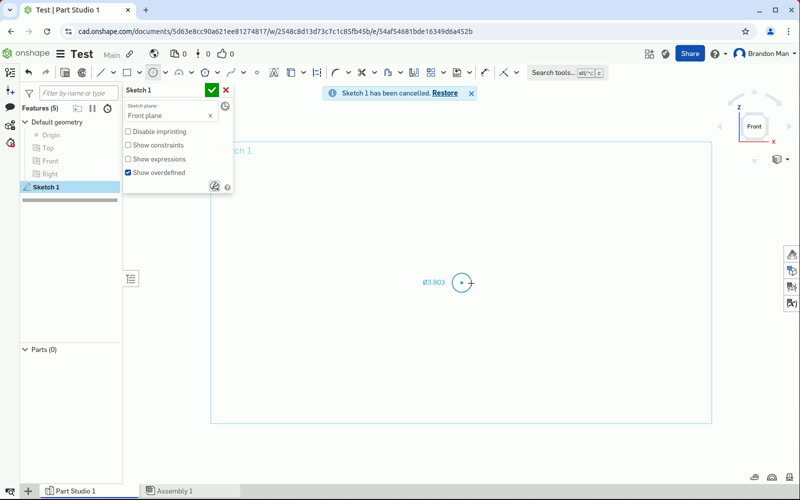
click(471, 282)
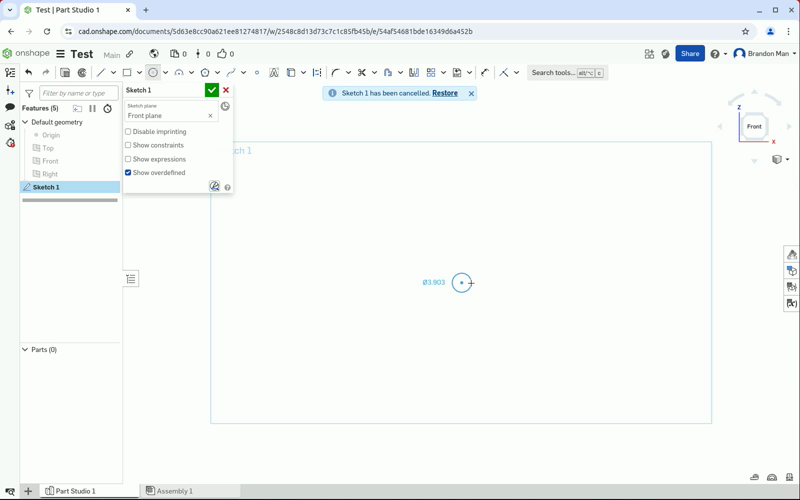
key(esc)
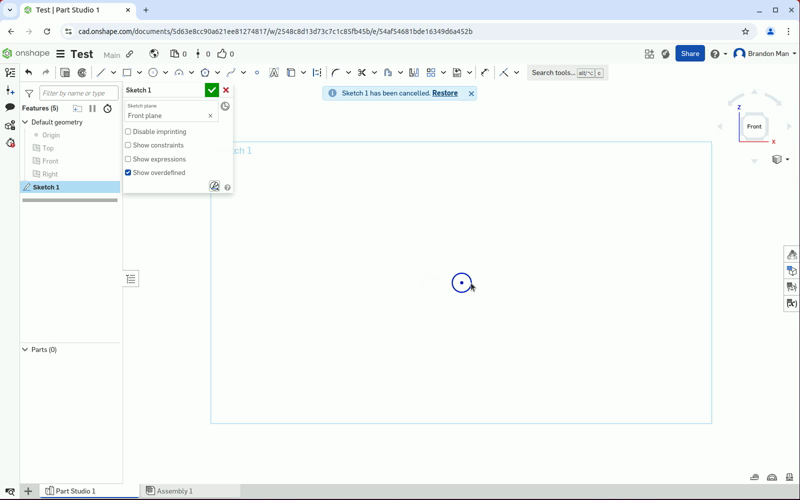
key(c)
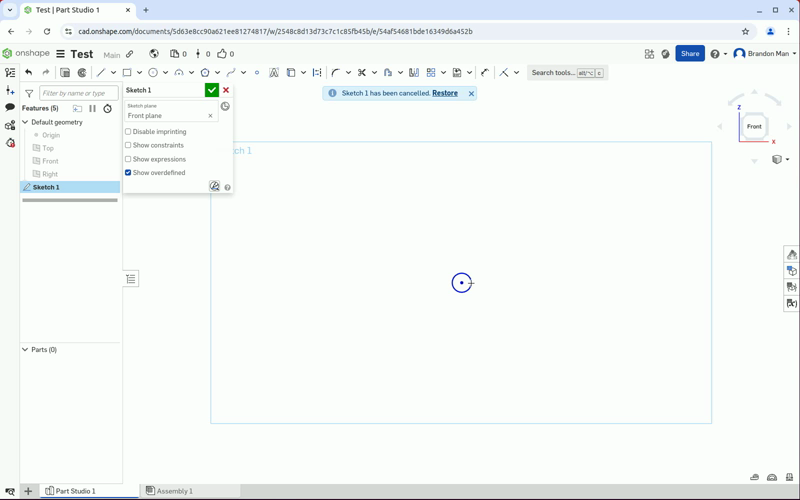
key_down(shift)
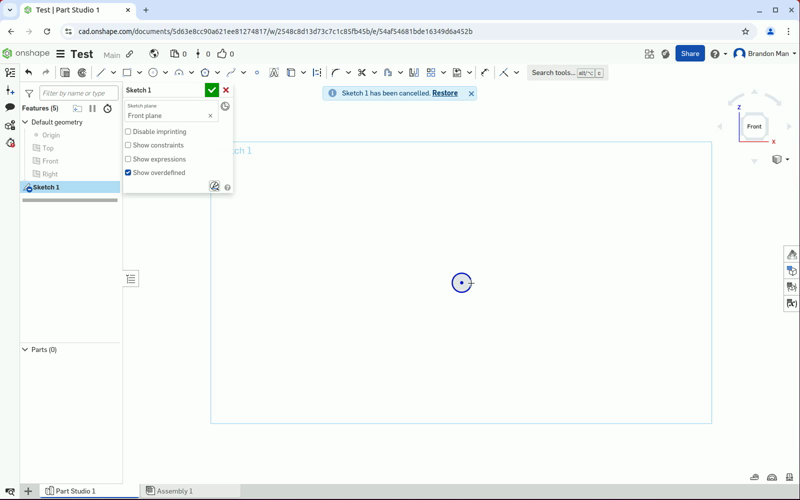
mouse_move(461, 282)
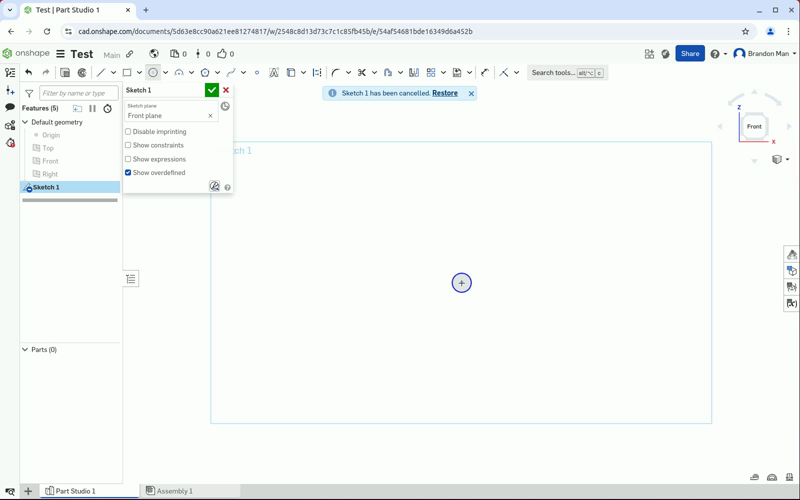
click(461, 282)
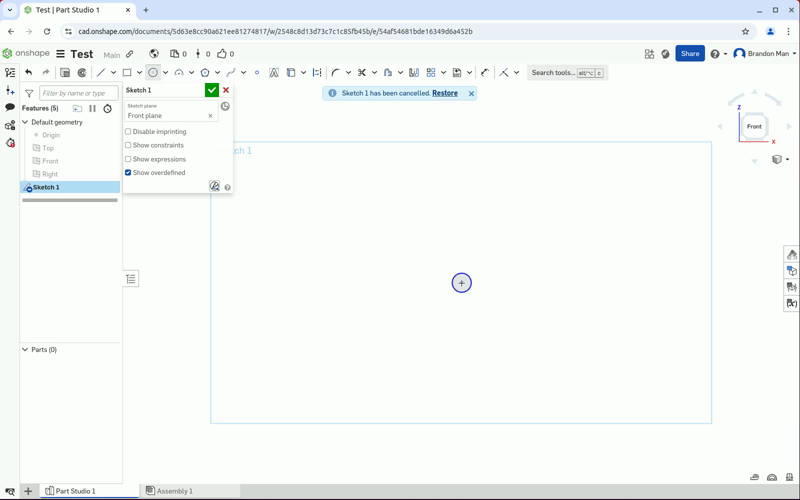
key_up(shift)
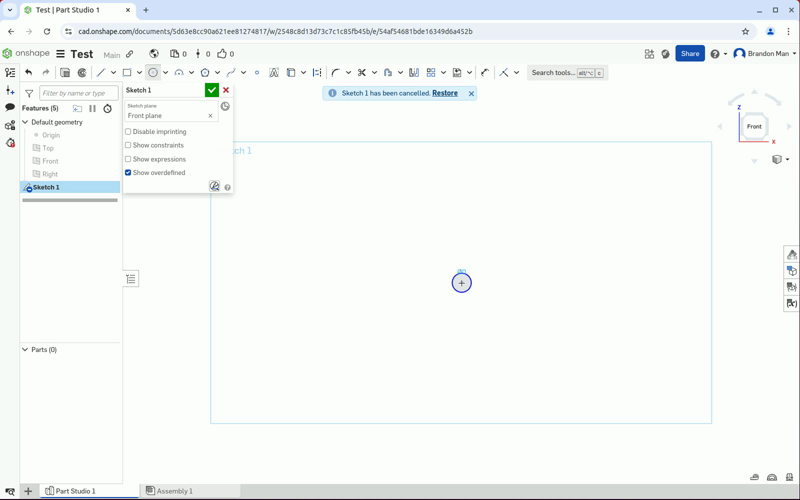
mouse_move(464, 282)
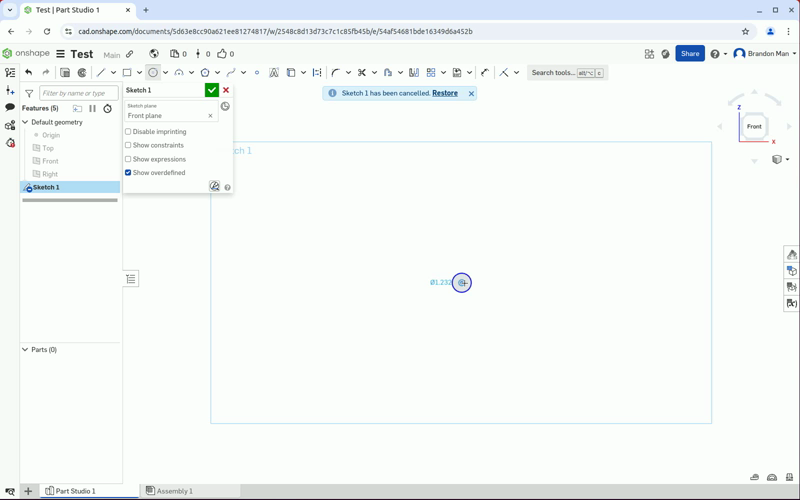
scroll(6)
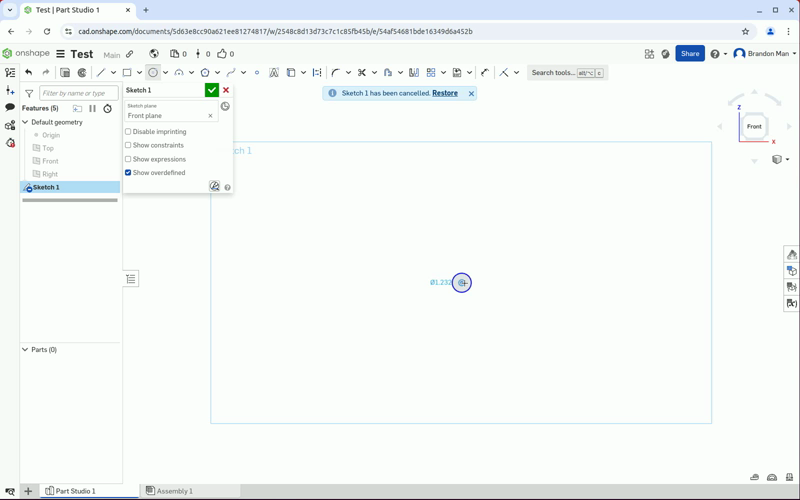
scroll(6)
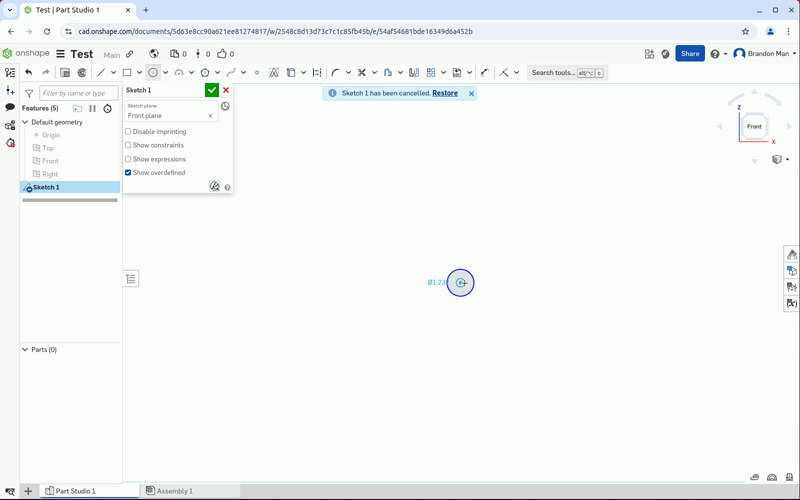
scroll(6)
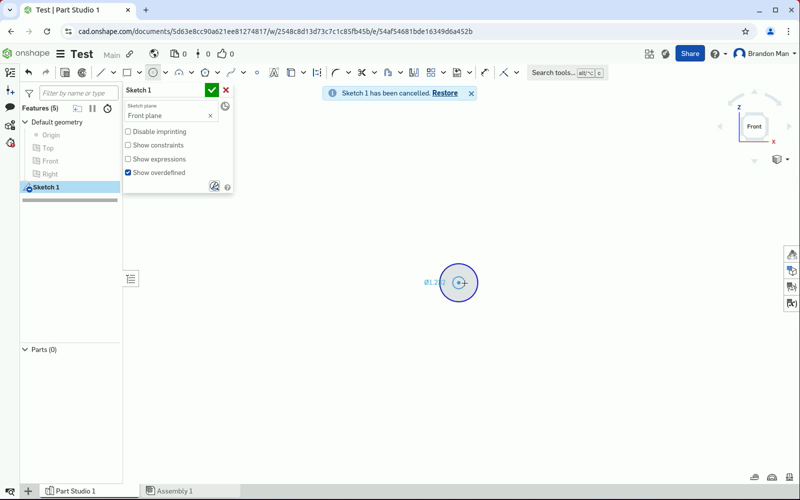
scroll(6)
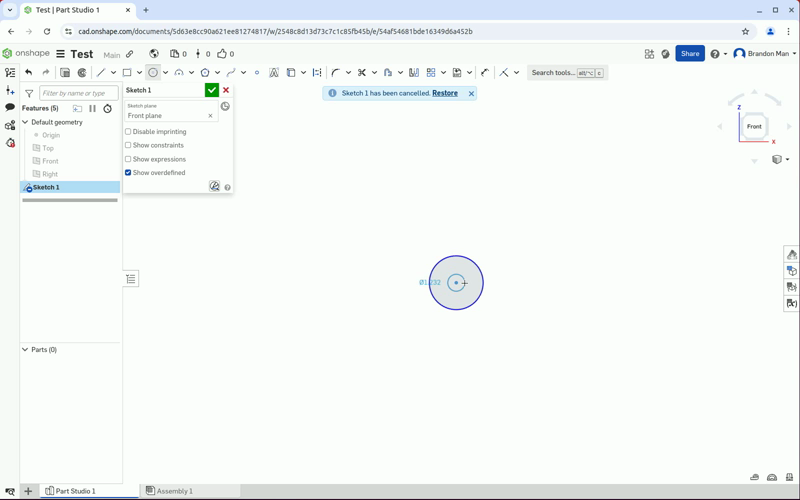
scroll(6)
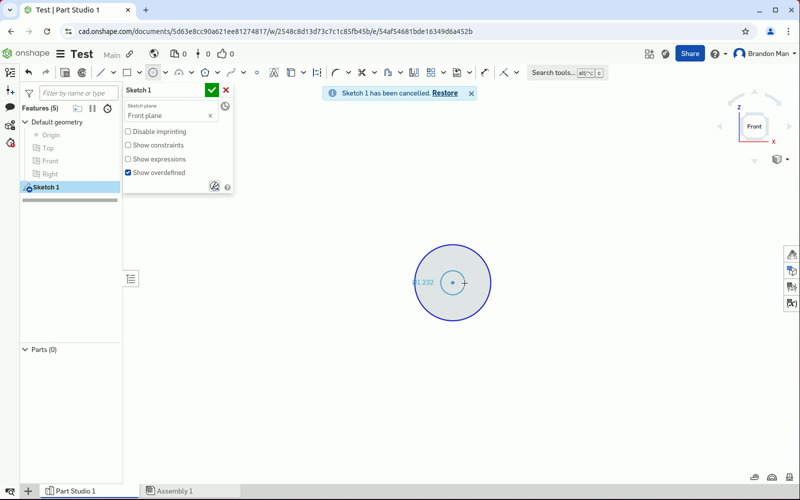
scroll(6)
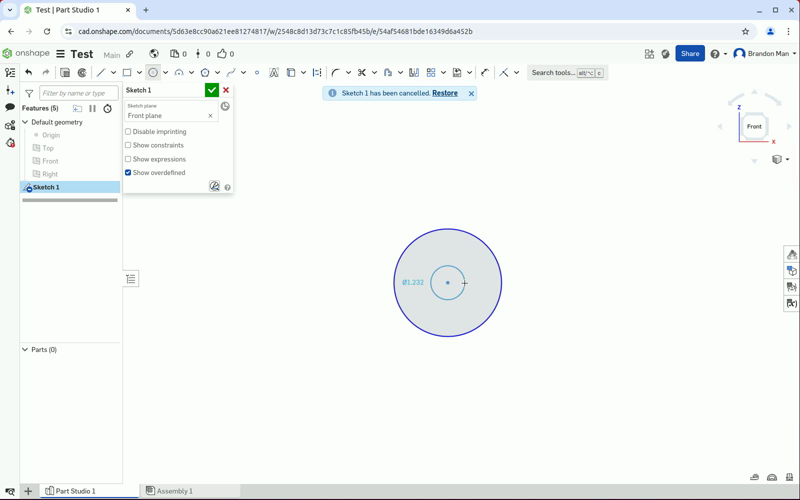
scroll(6)
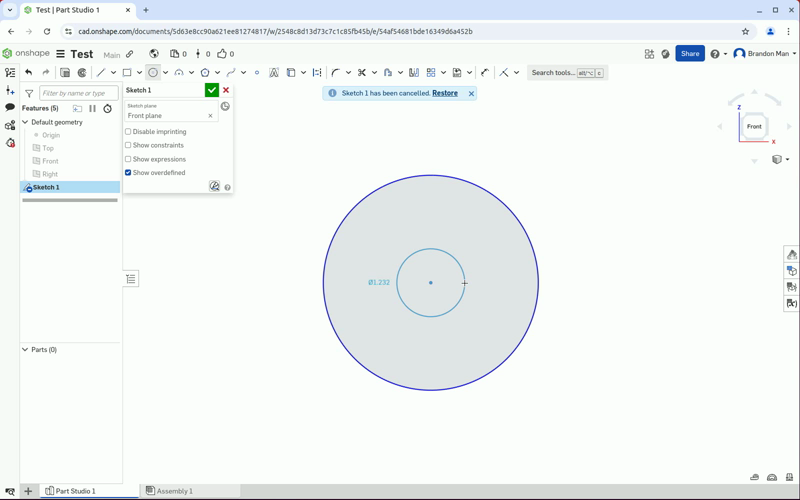
click(464, 282)
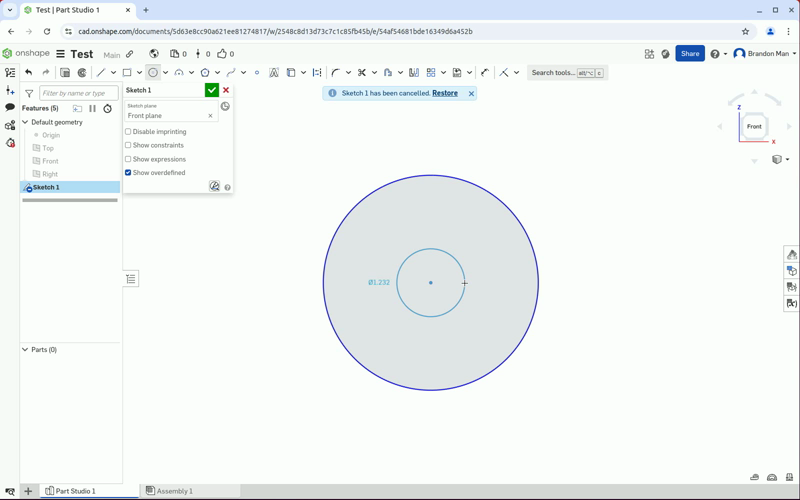
scroll(-6)
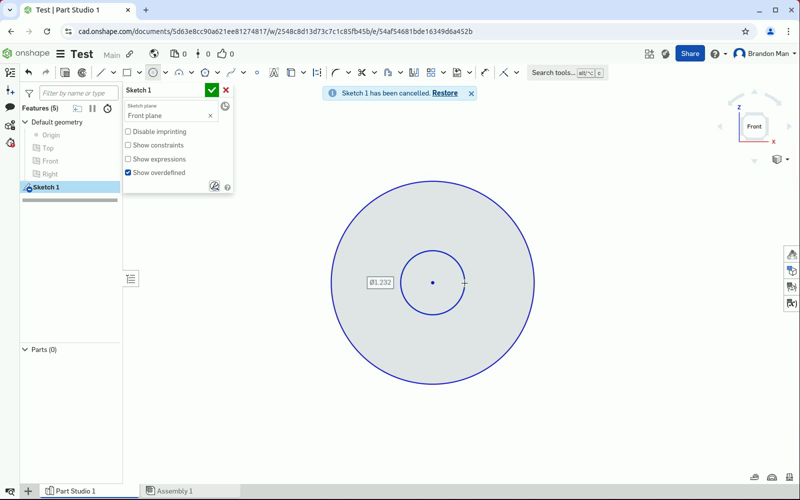
scroll(-6)
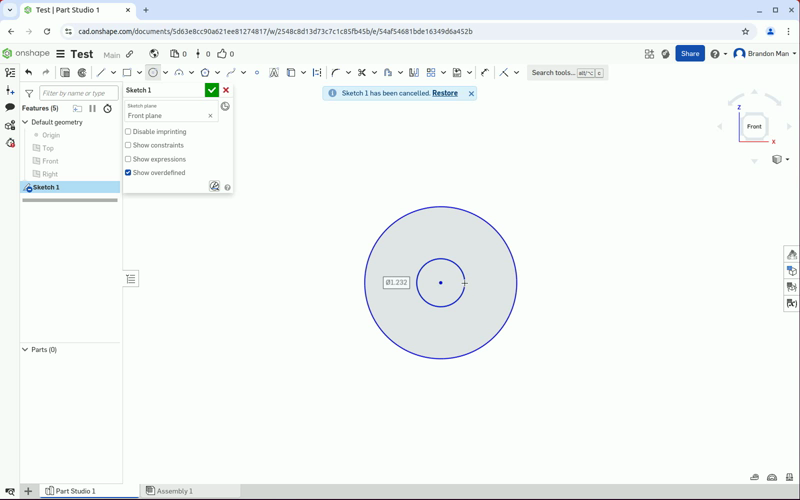
scroll(-6)
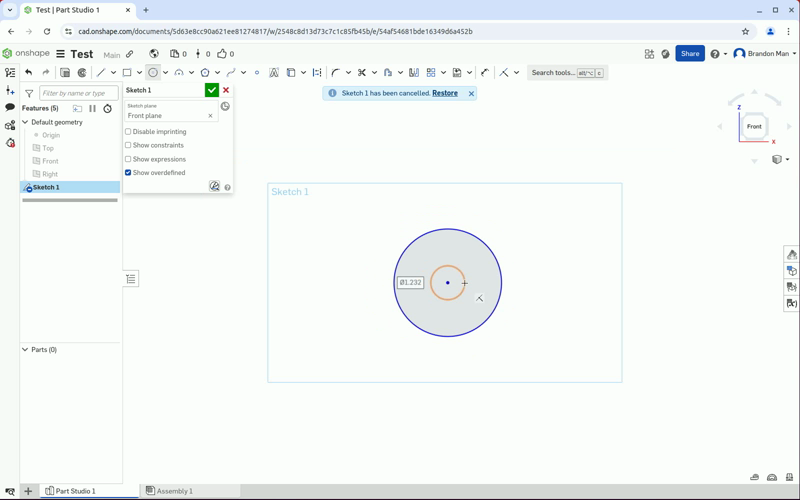
scroll(-6)
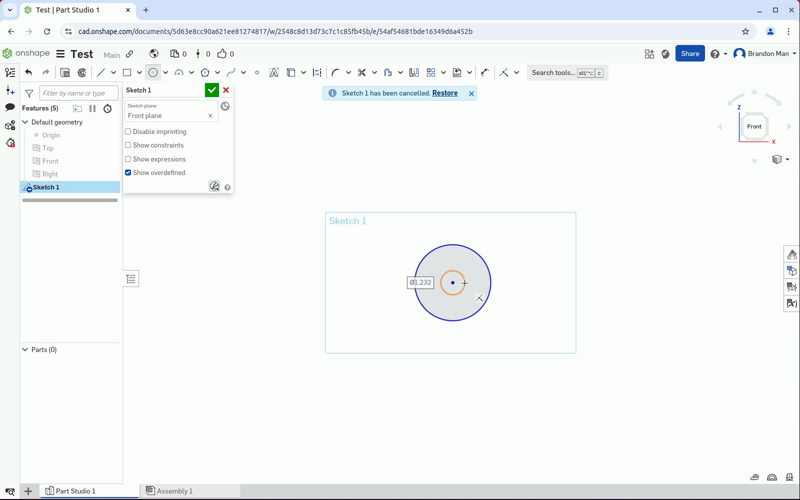
scroll(-6)
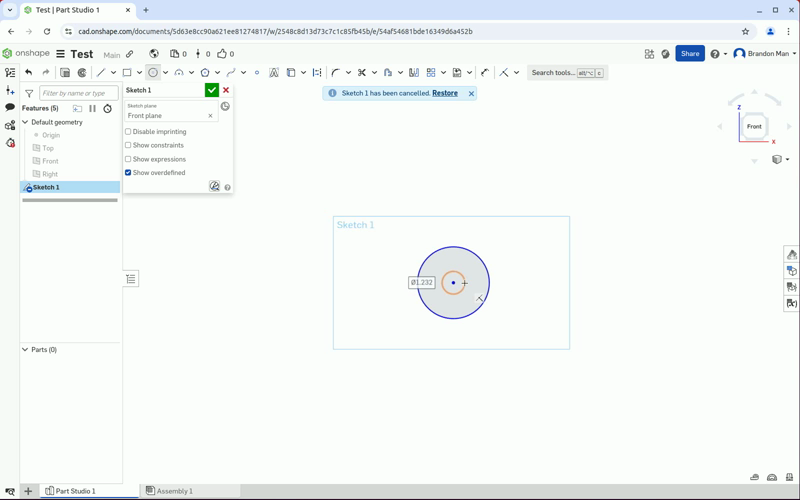
scroll(-6)
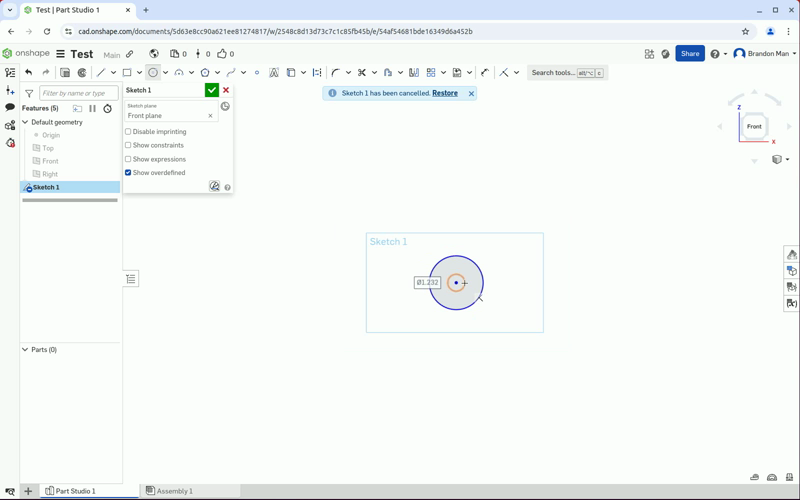
scroll(-6)
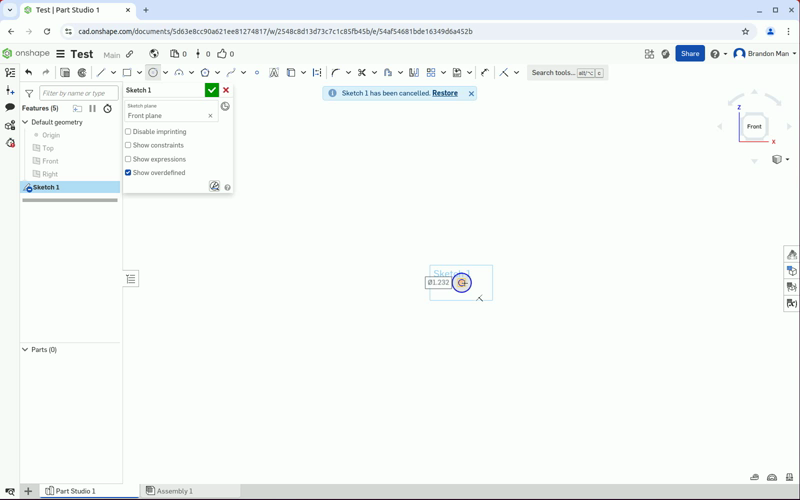
key(esc)
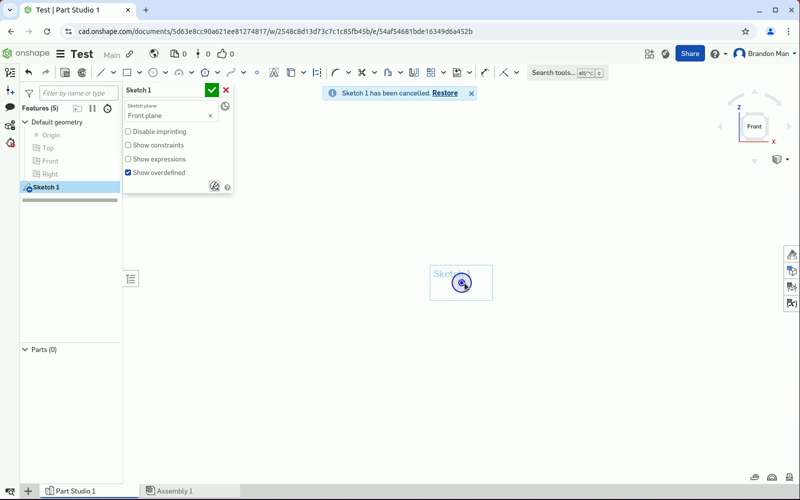
mouse_move(459, 280)
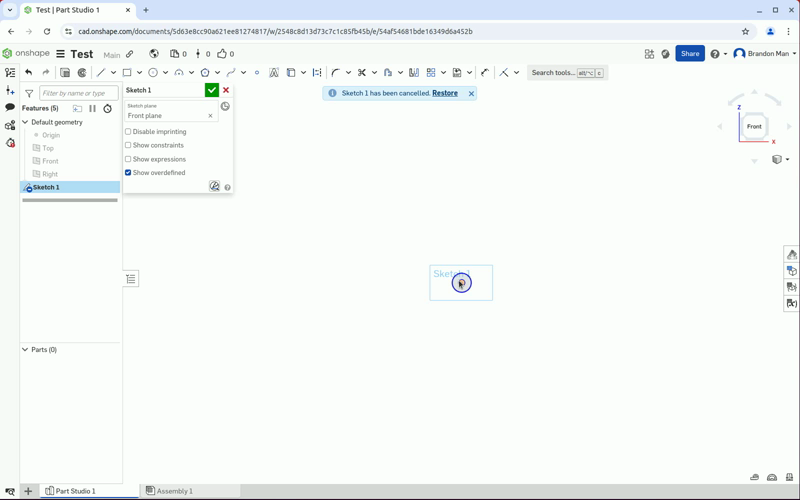
scroll(6)
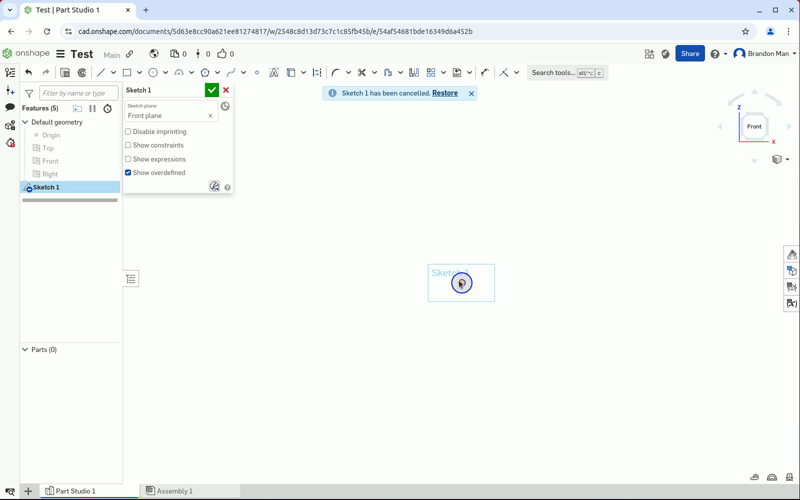
scroll(6)
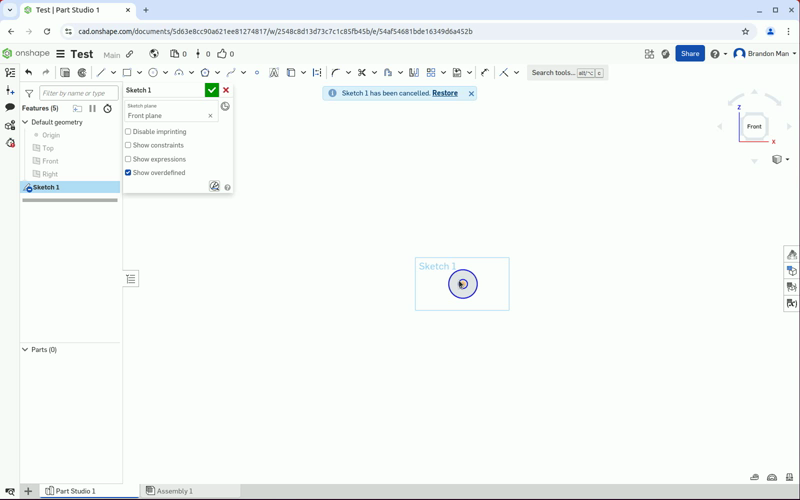
scroll(6)
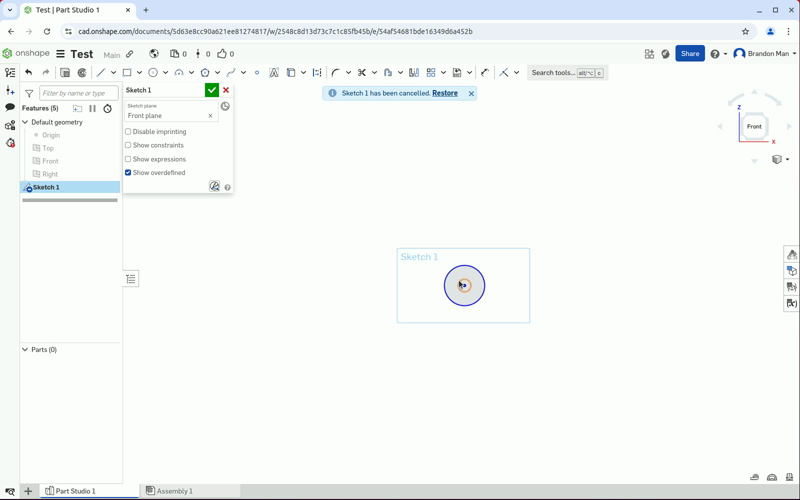
scroll(6)
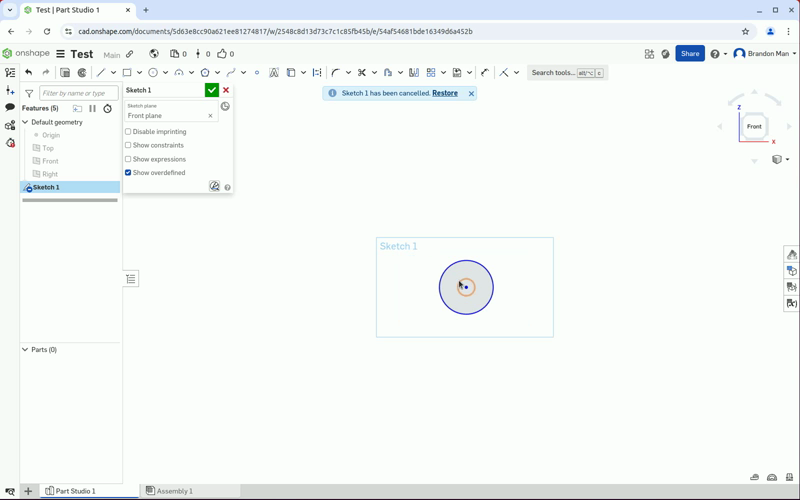
scroll(6)
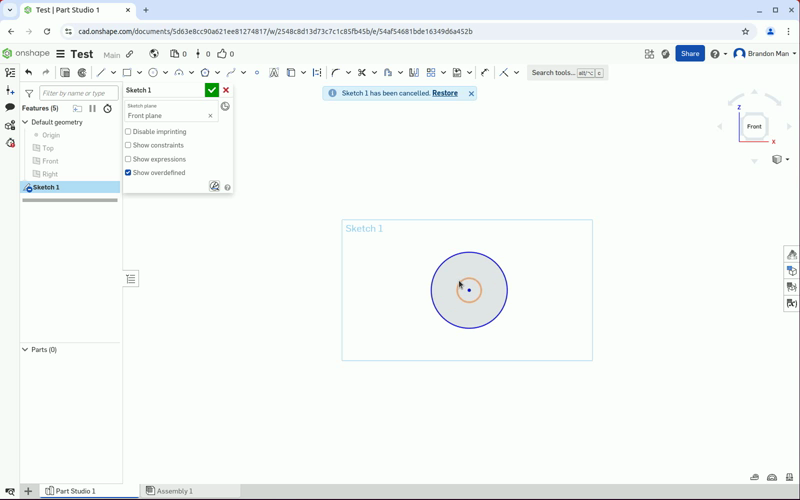
scroll(6)
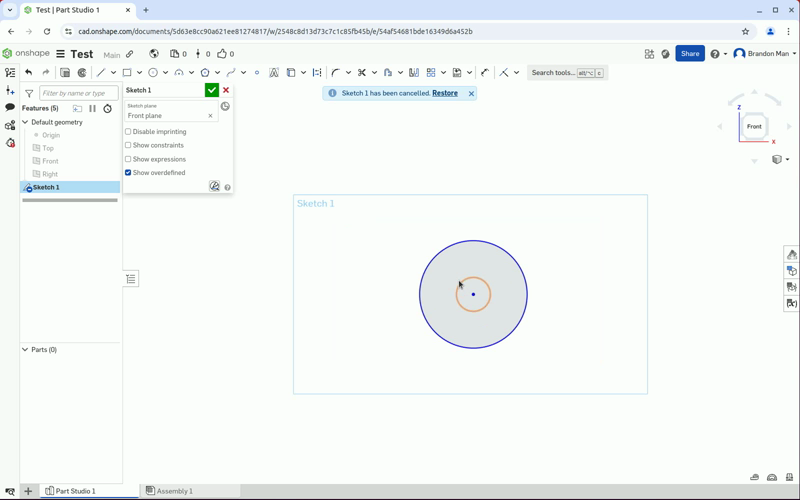
scroll(6)
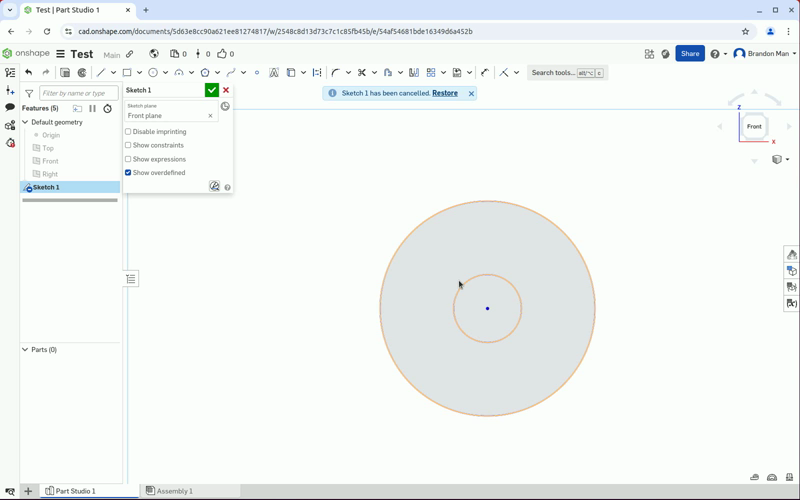
click(459, 280)
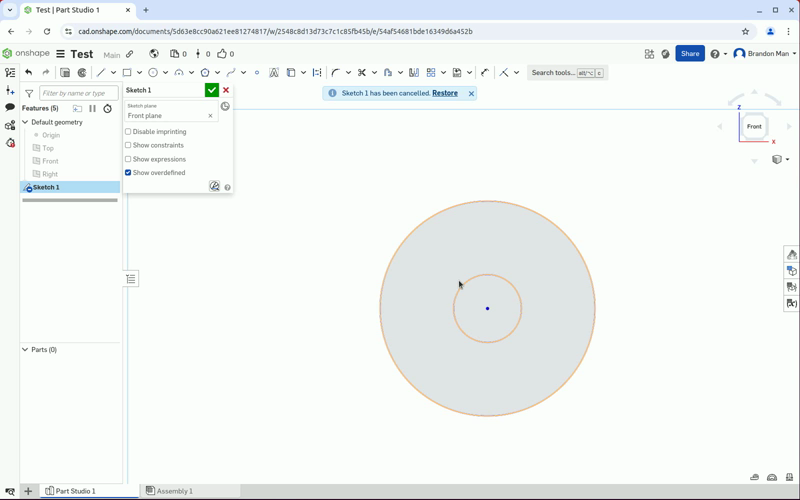
scroll(-6)
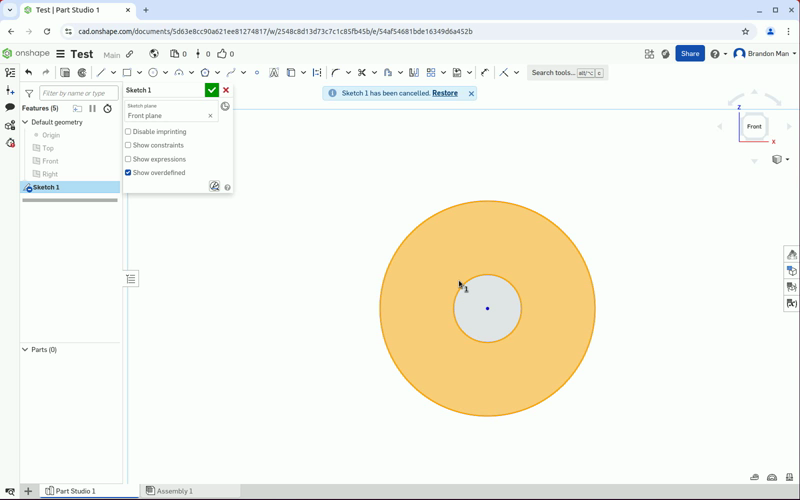
scroll(-6)
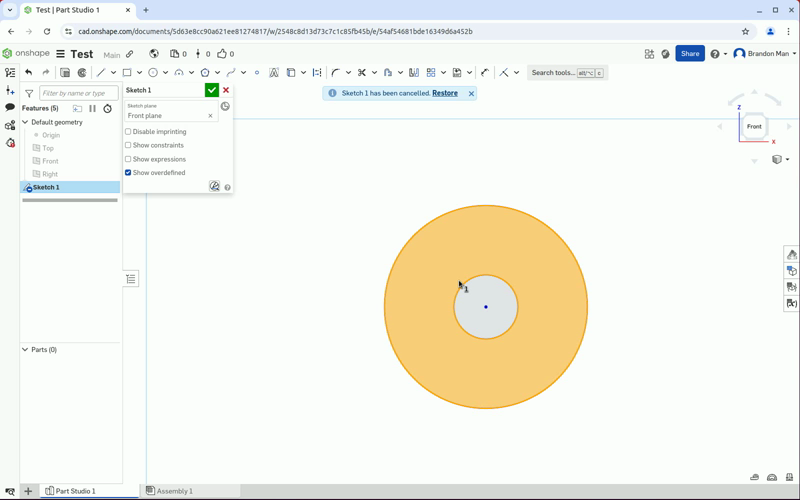
scroll(-6)
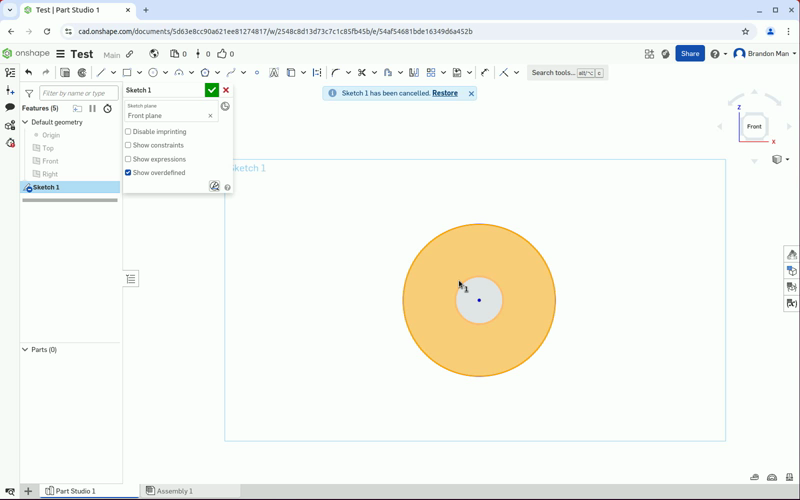
scroll(-6)
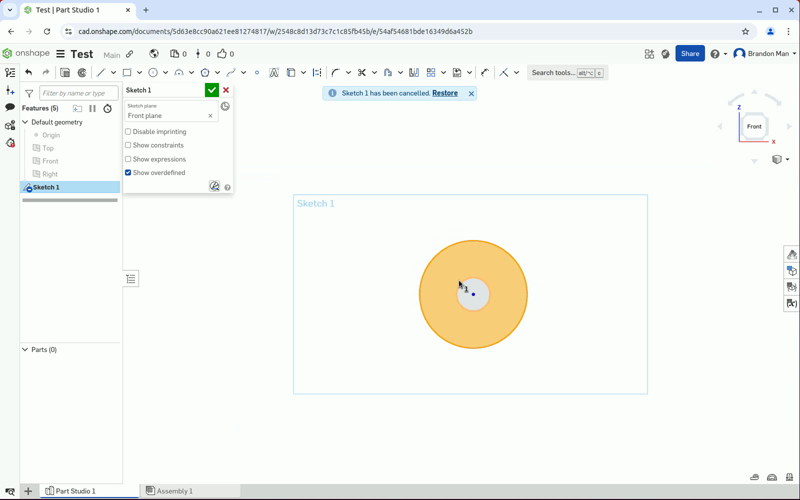
scroll(-6)
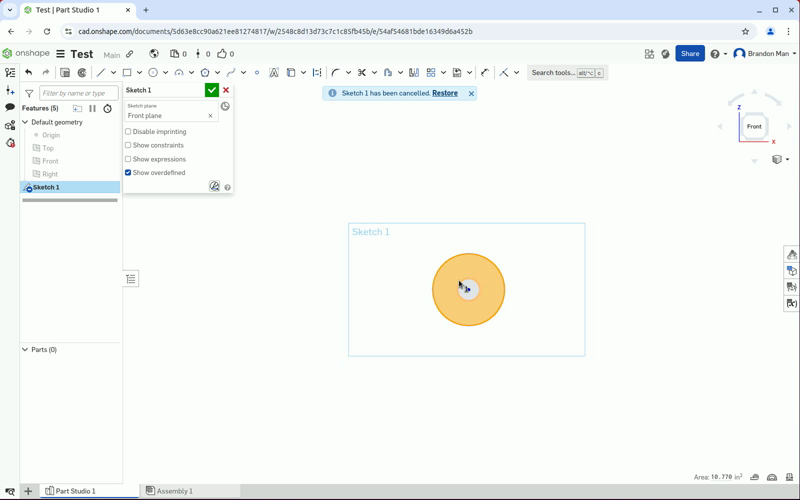
scroll(-6)
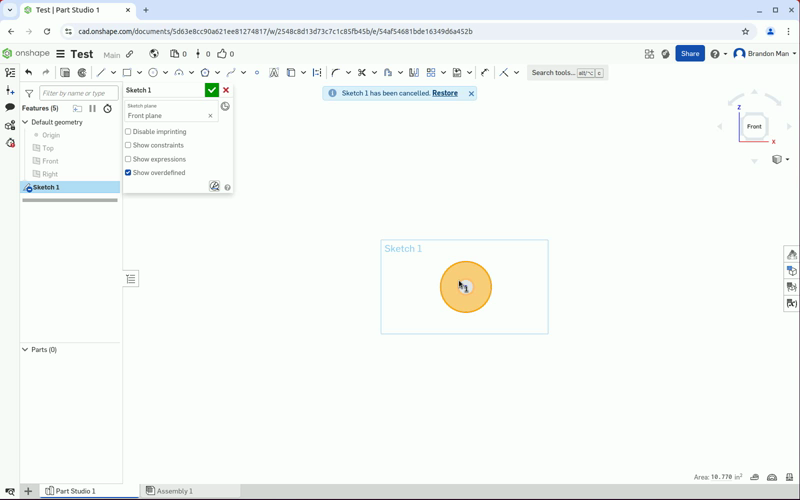
scroll(-6)
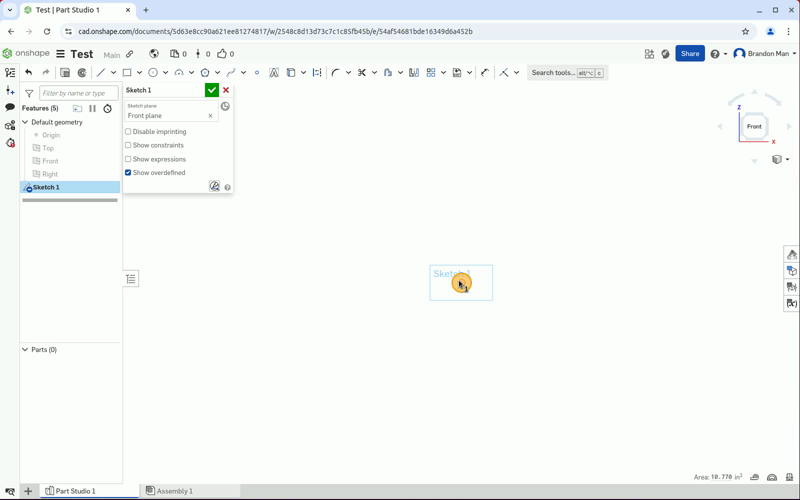
mouse_move(73, 352)
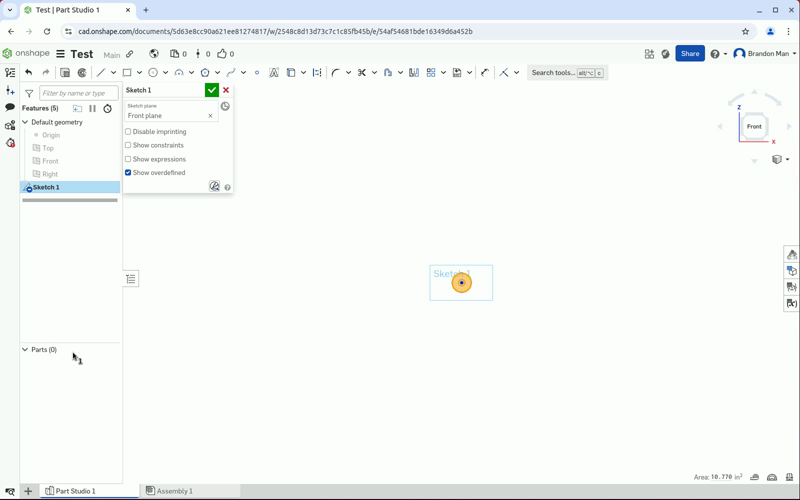
key(shift+y)
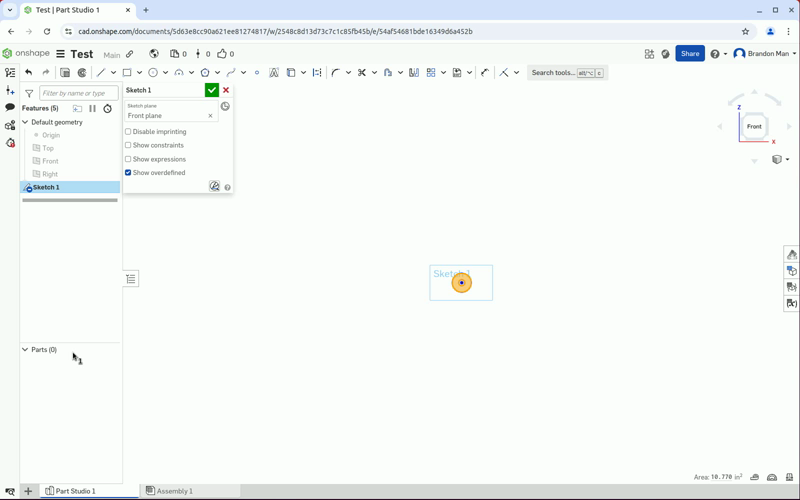
key(shift+e)
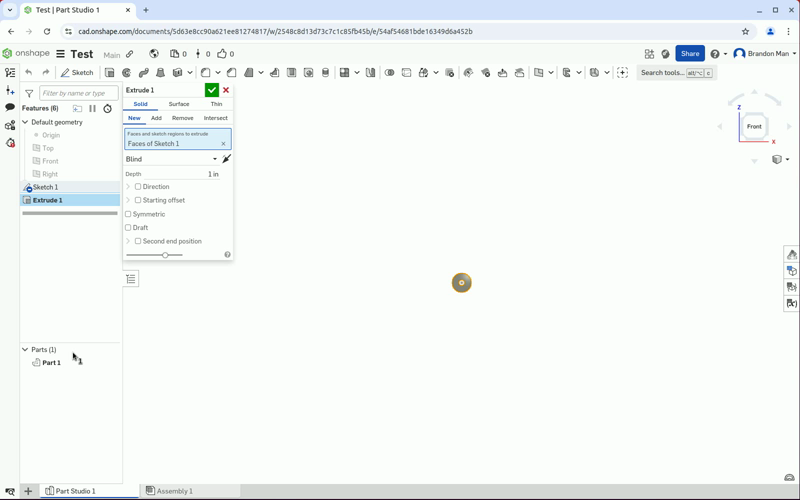
mouse_move(143, 106)
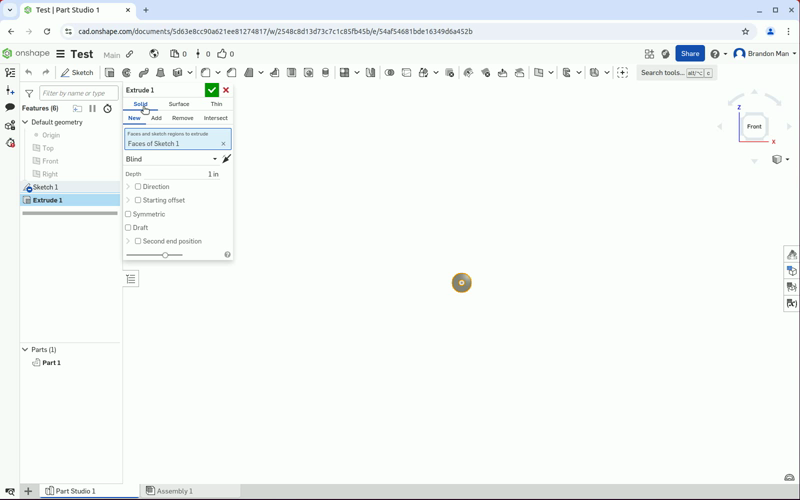
click(143, 106)
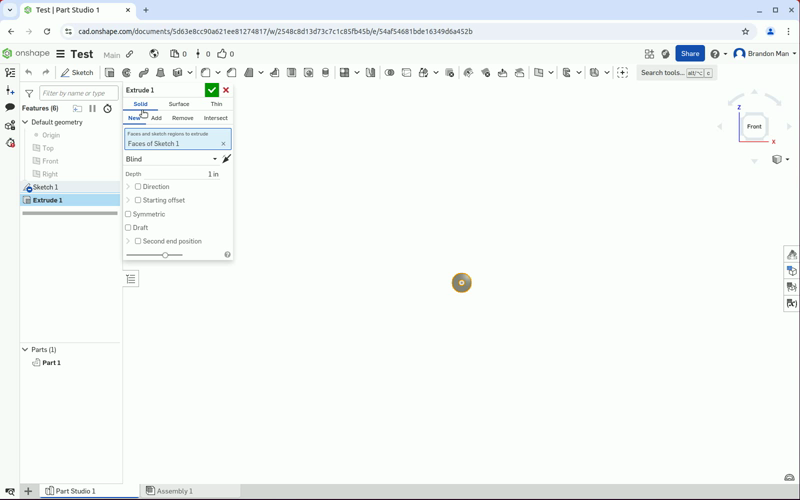
mouse_move(137, 120)
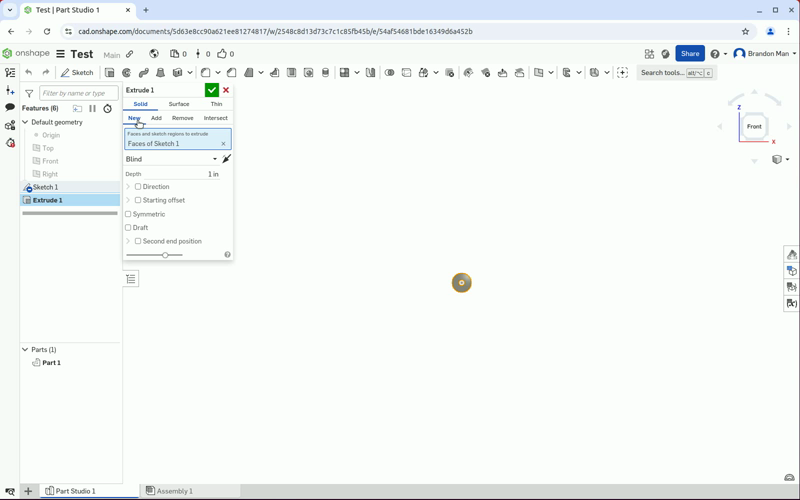
click(137, 120)
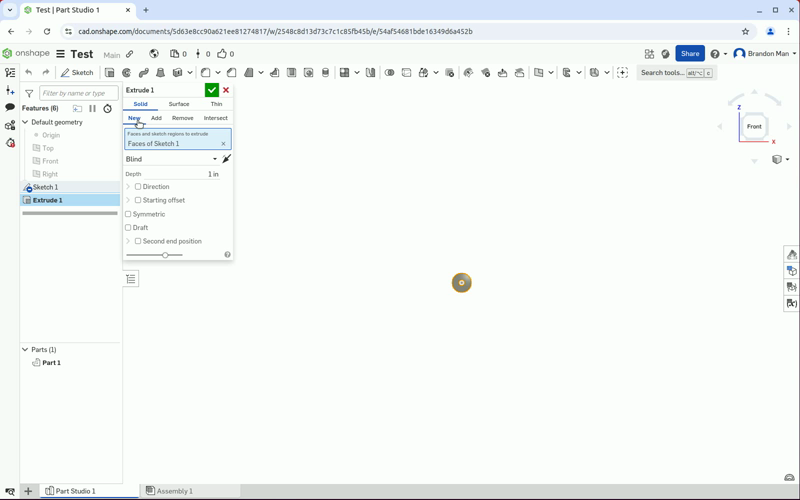
key(tab, 4)
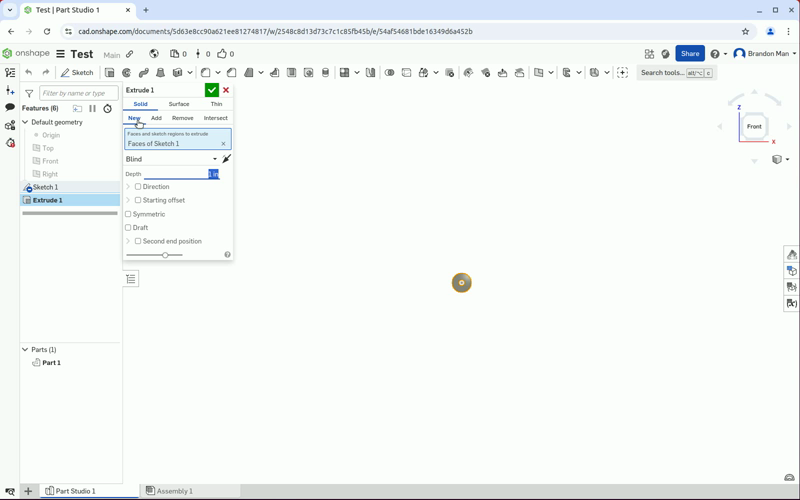
text(0.481)
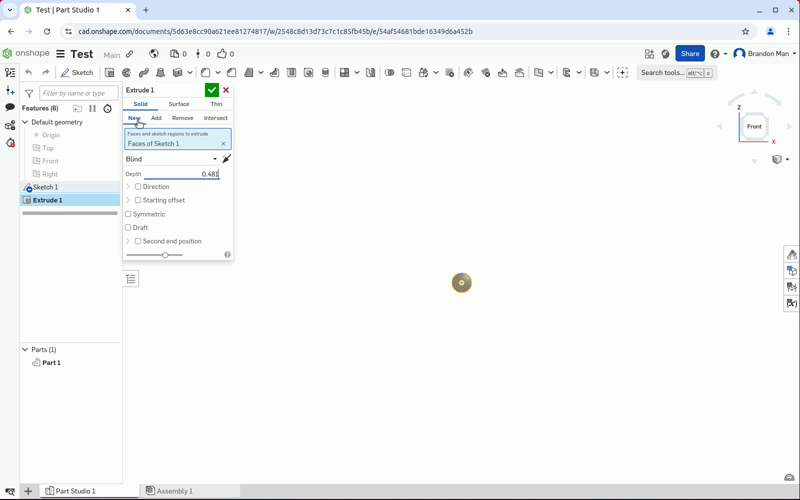
key(enter)
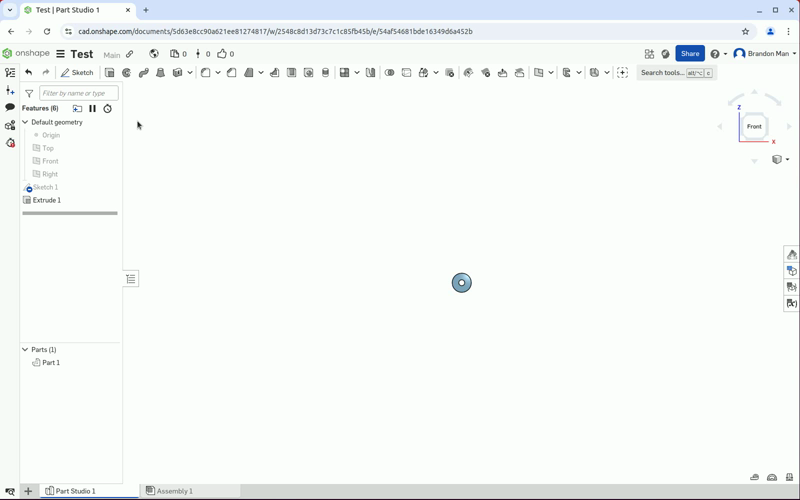
key(shift+h)
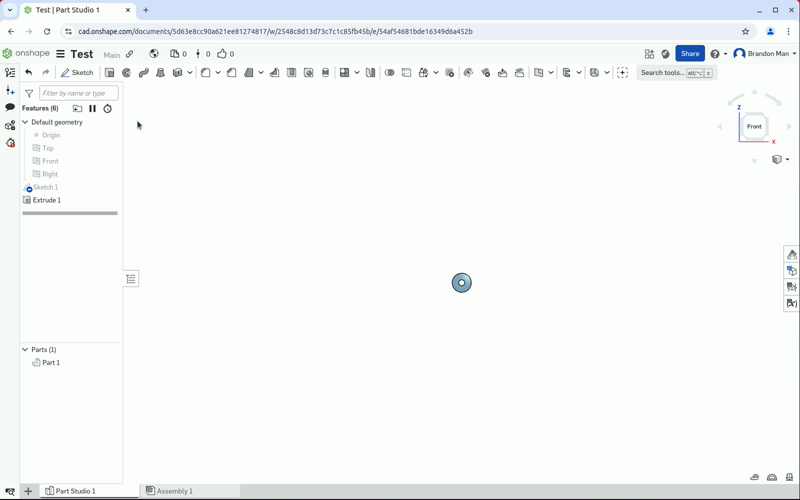
key(shift+h)
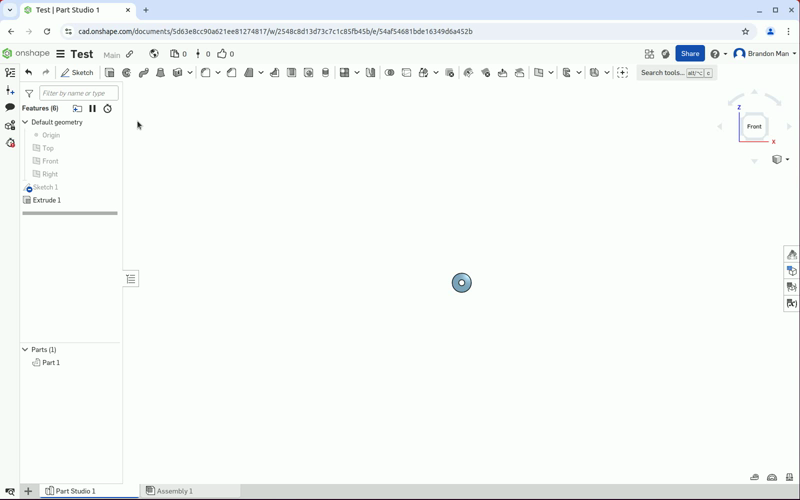
mouse_move(73, 189)
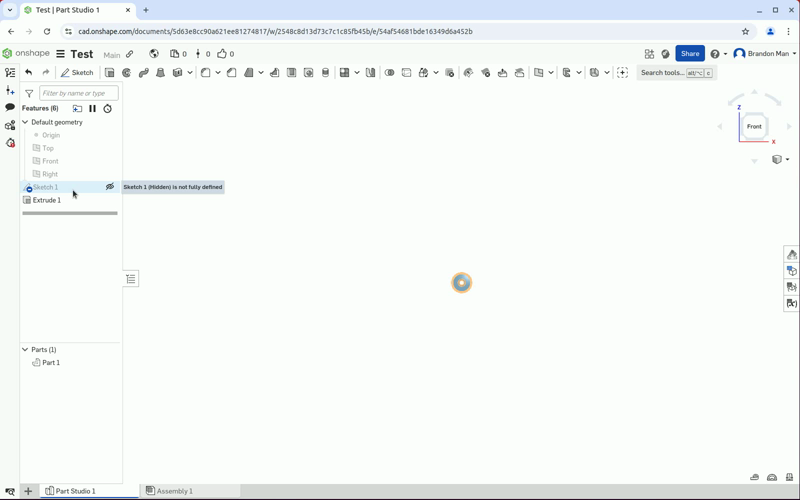
click(73, 189)
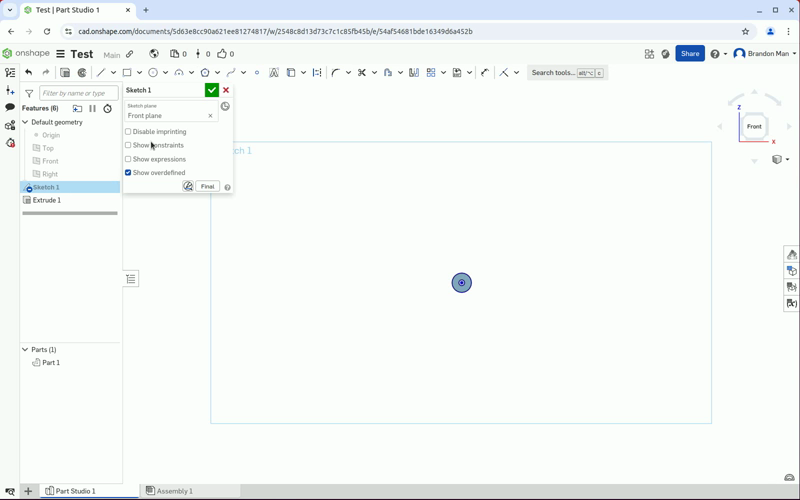
mouse_move(229, 92)
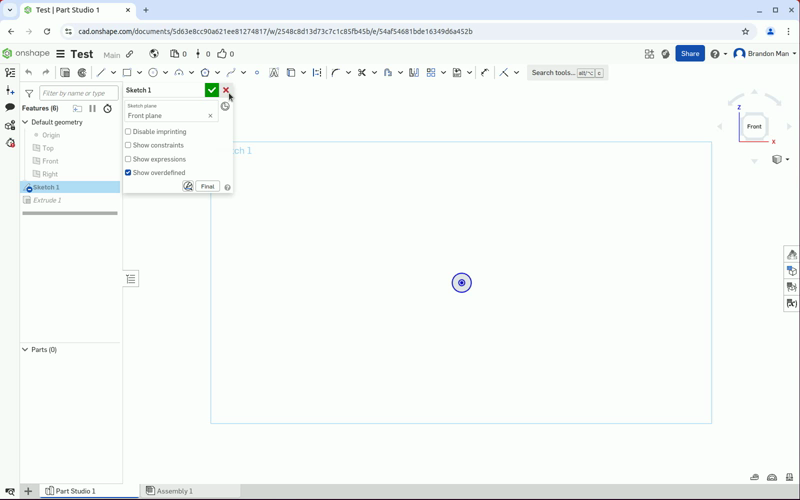
click(229, 92)
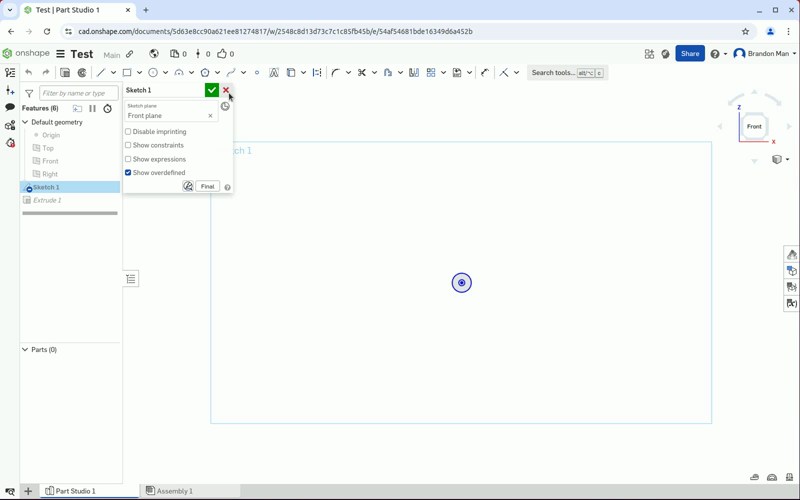
key(shift+s)
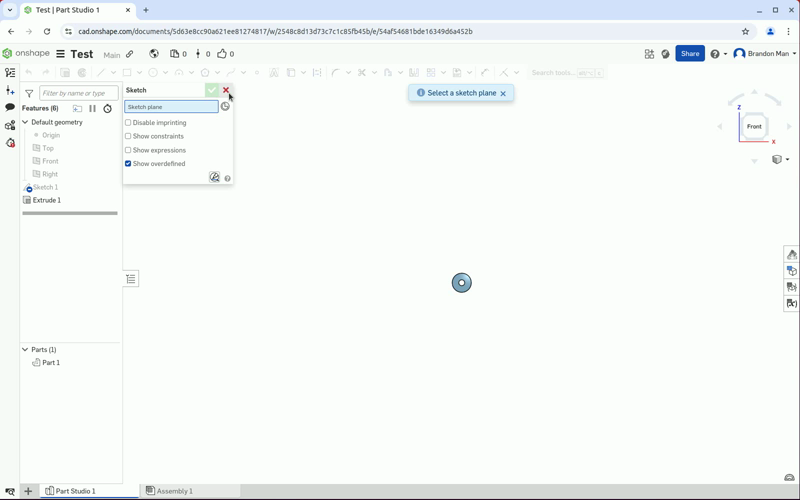
mouse_move(73, 163)
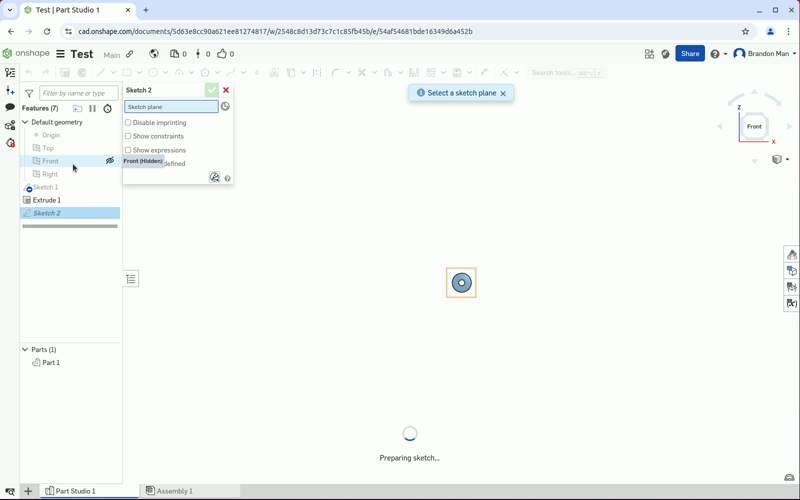
click(73, 163)
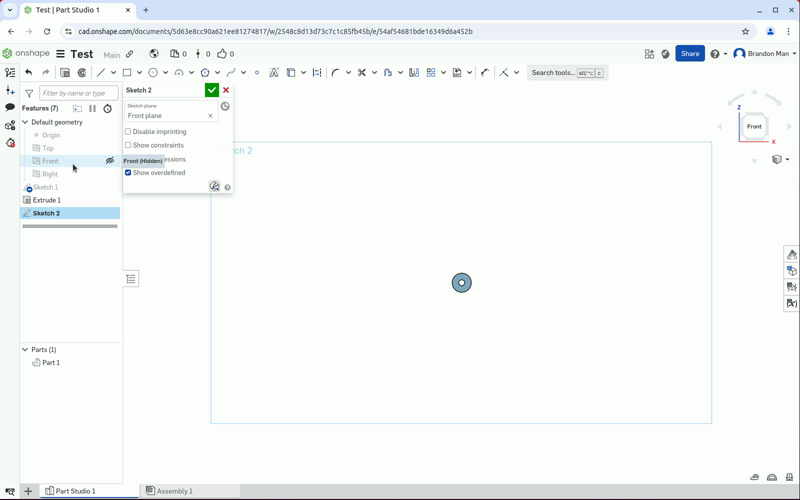
mouse_move(73, 352)
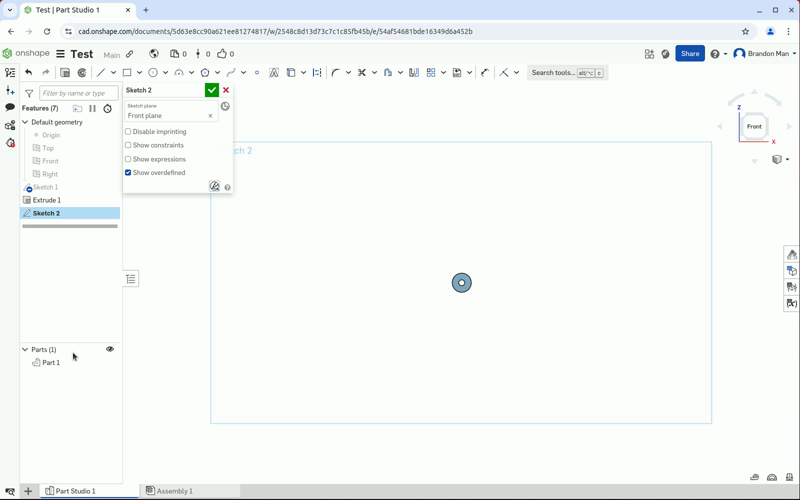
key(y)
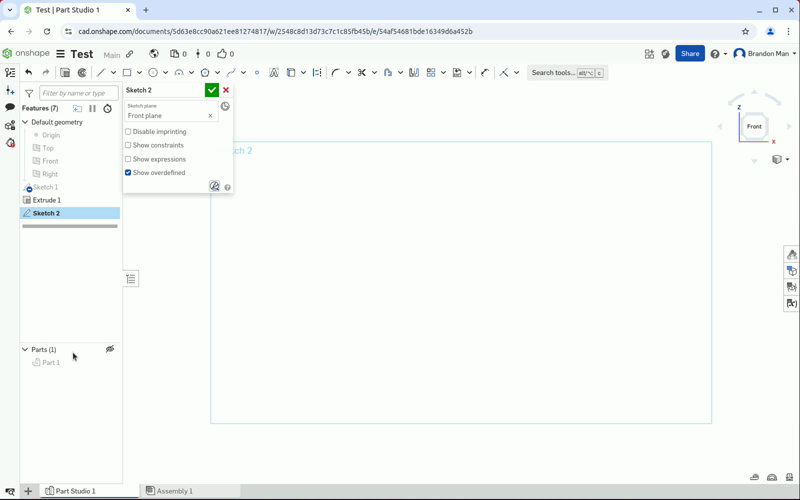
key(c)
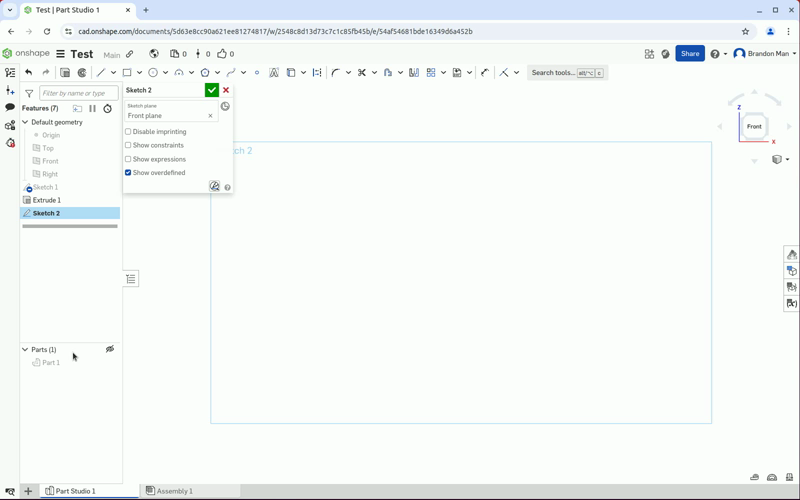
key_down(shift)
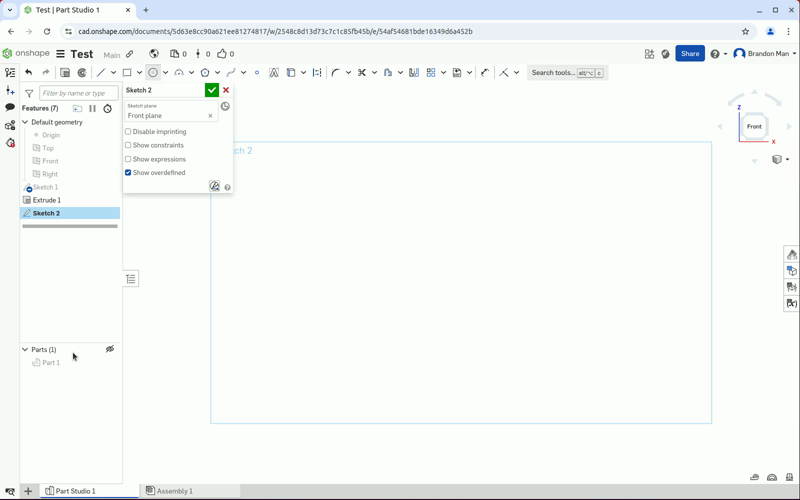
mouse_move(501, 282)
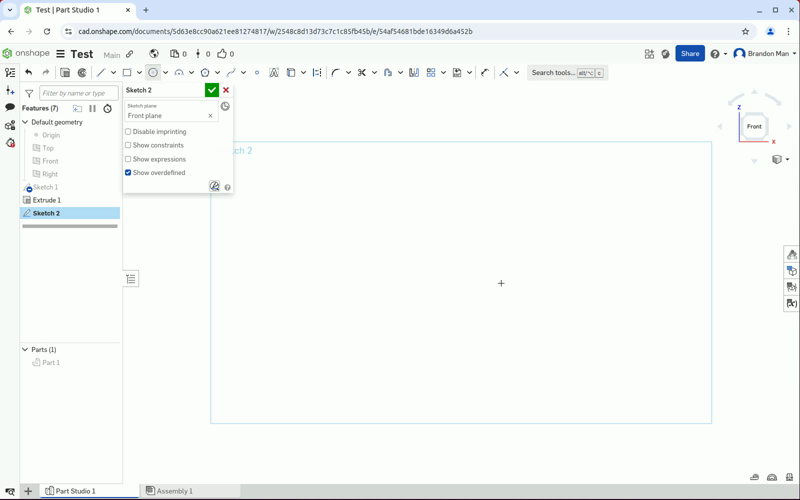
click(501, 282)
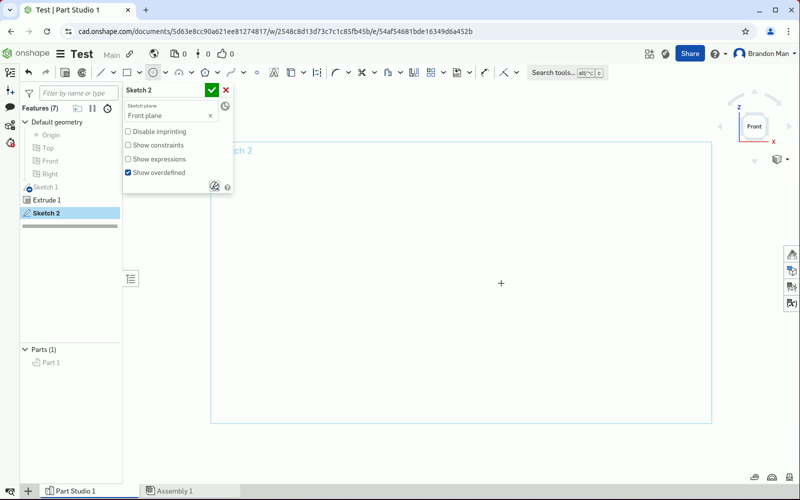
key_up(shift)
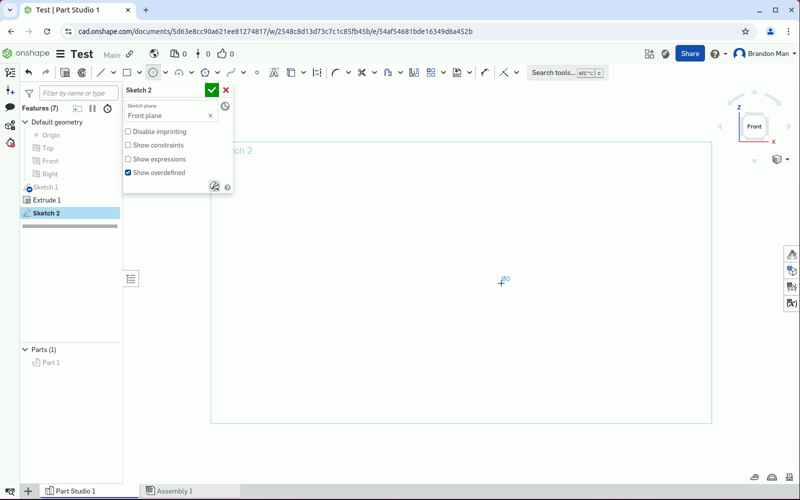
mouse_move(508, 282)
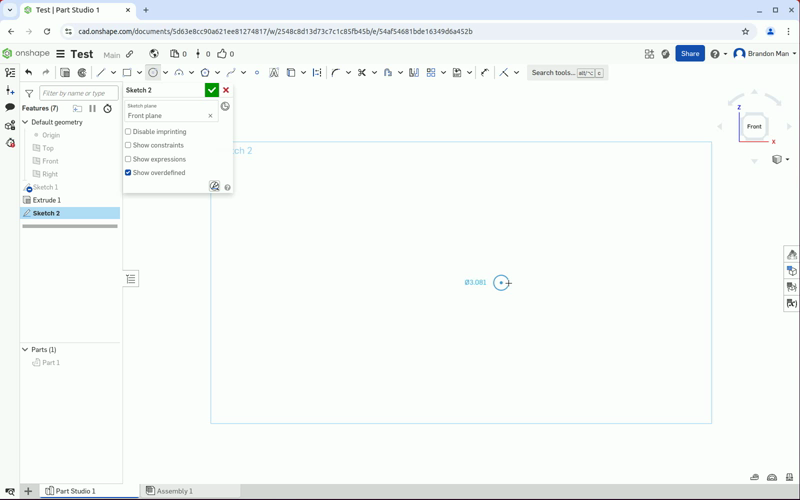
click(508, 282)
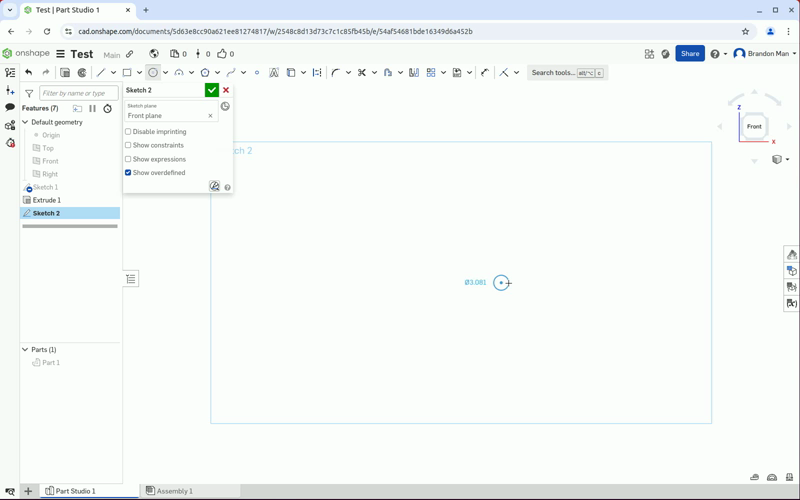
key(esc)
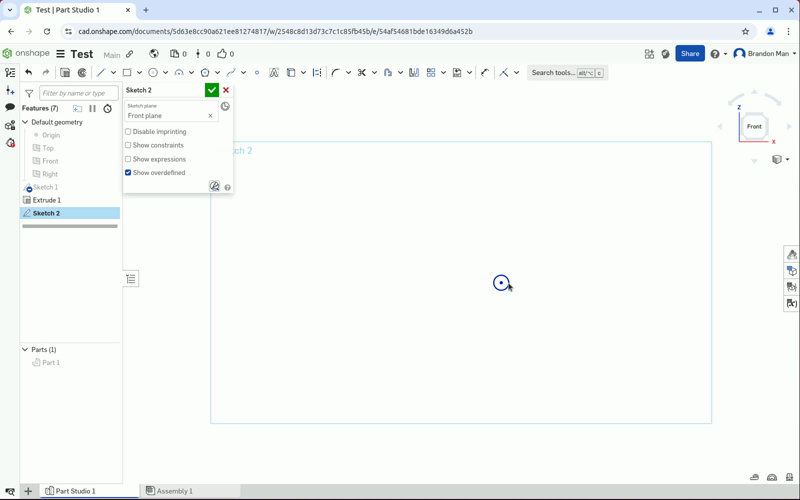
key(c)
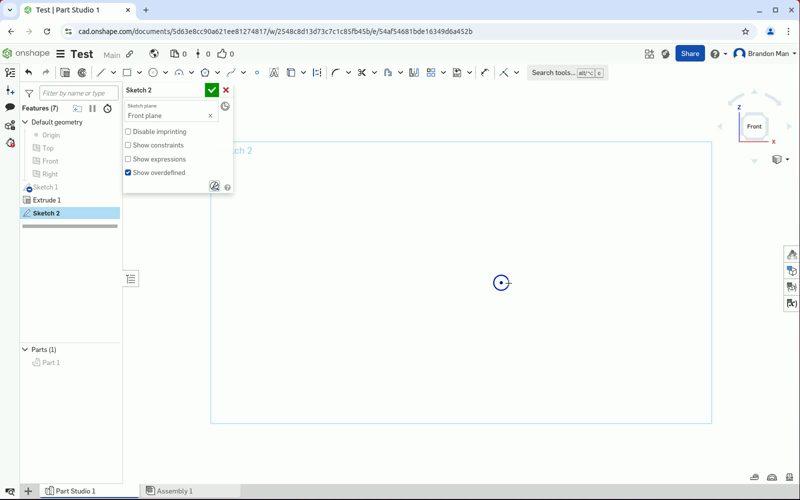
key_down(shift)
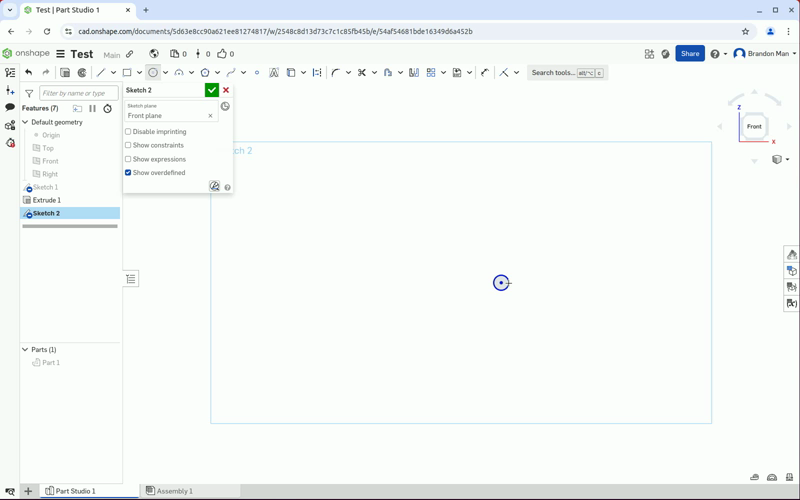
mouse_move(501, 282)
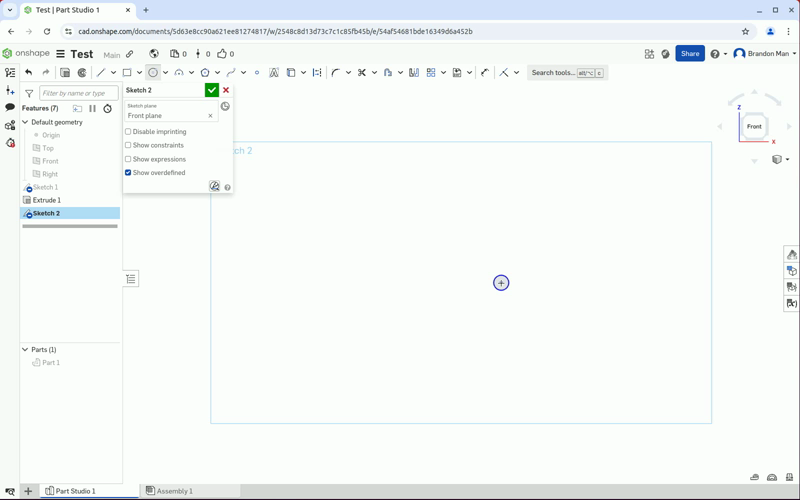
click(501, 282)
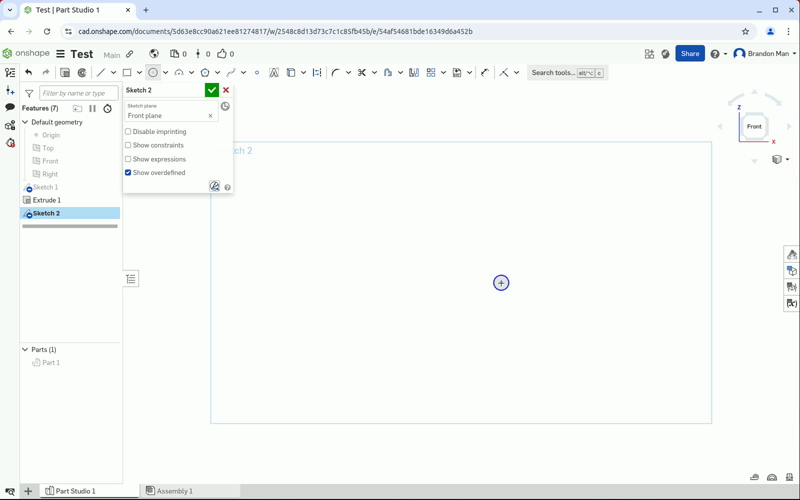
key_up(shift)
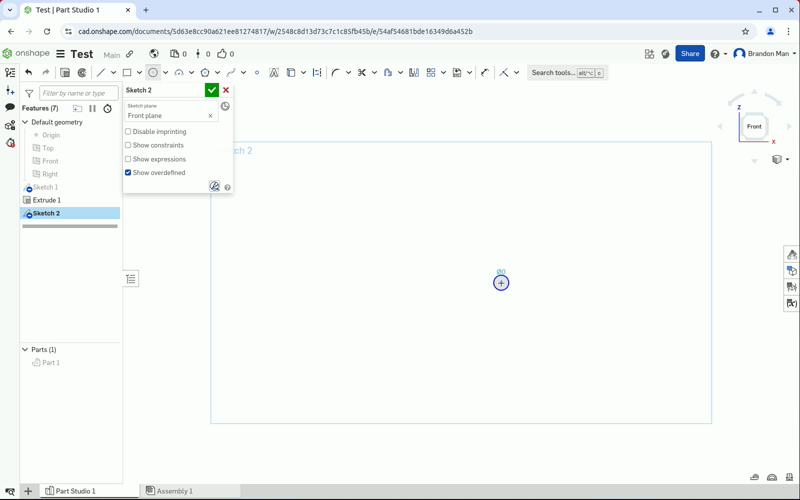
mouse_move(504, 282)
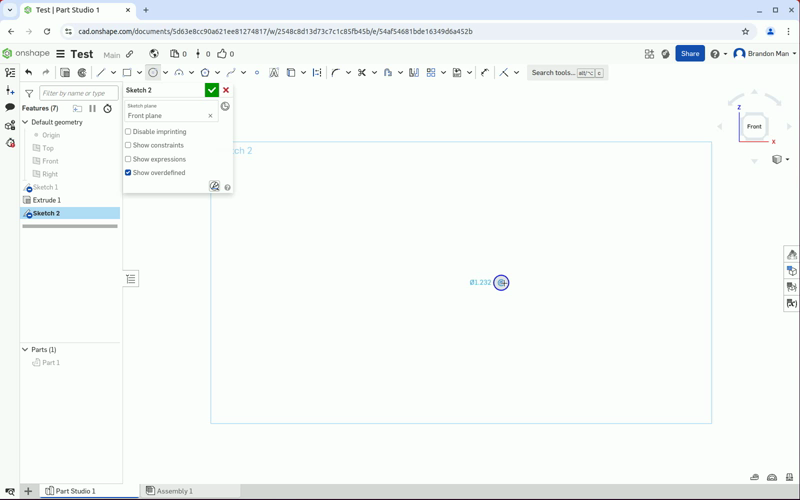
scroll(6)
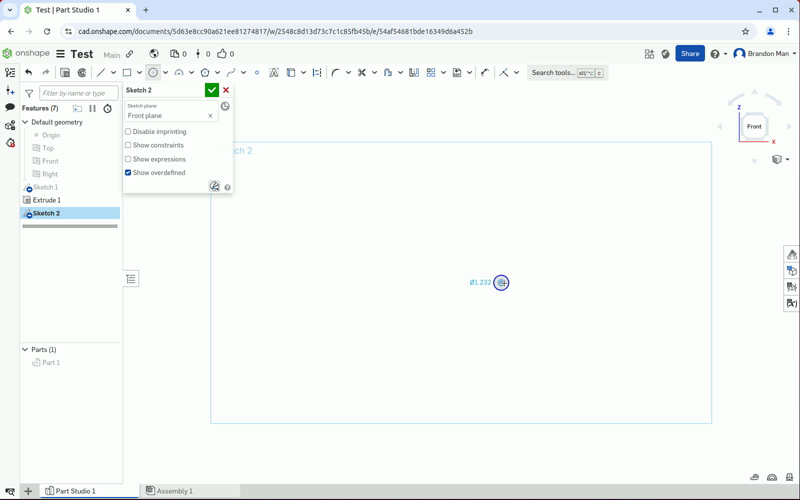
scroll(6)
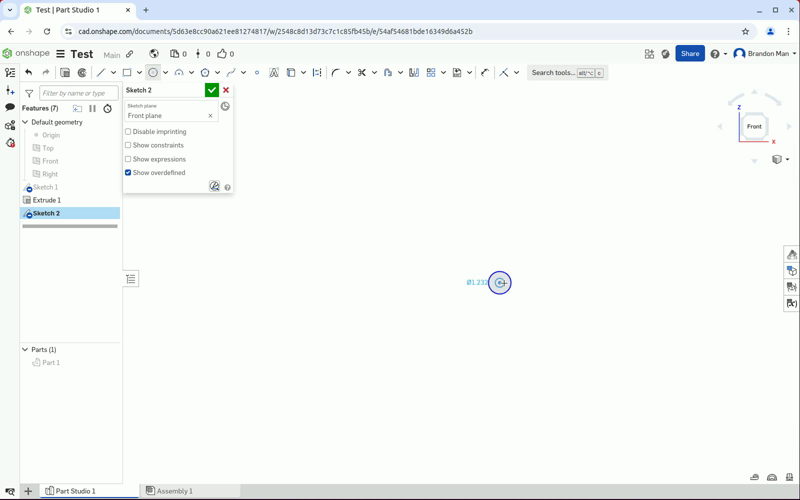
scroll(6)
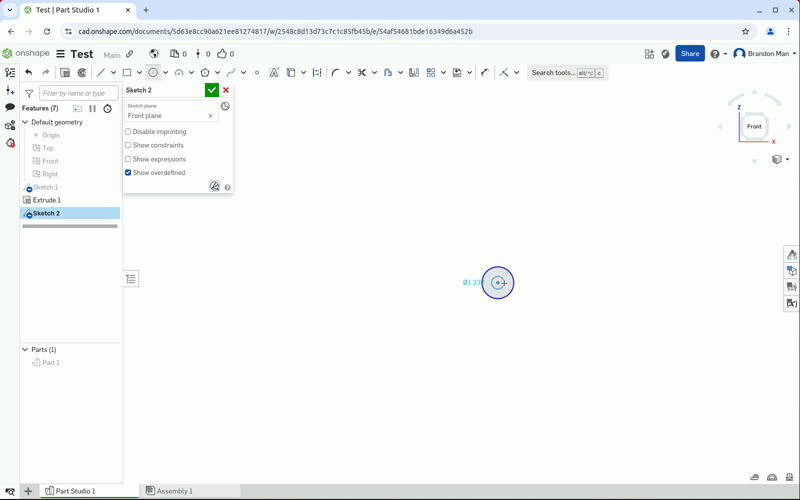
scroll(6)
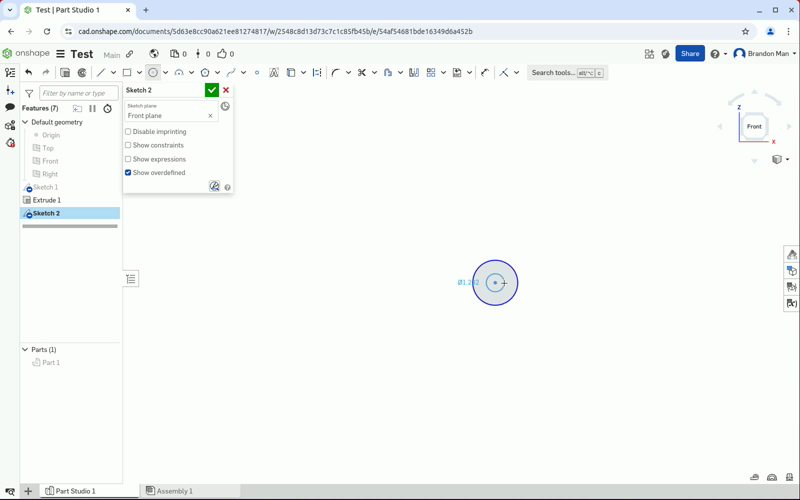
scroll(6)
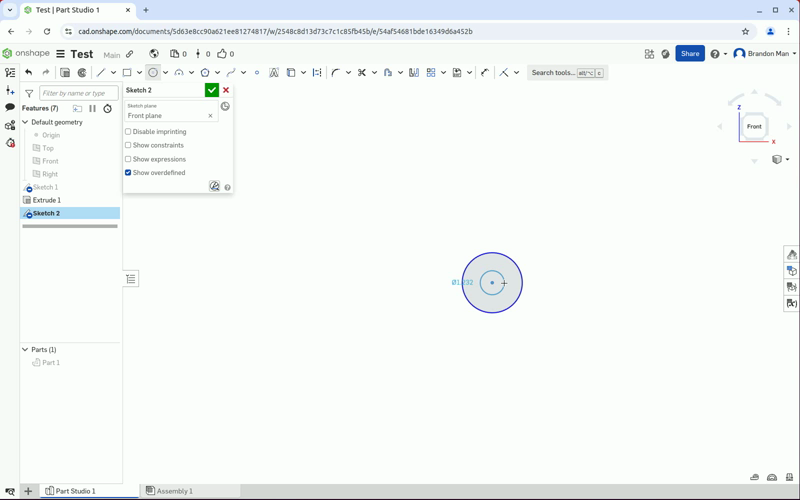
scroll(6)
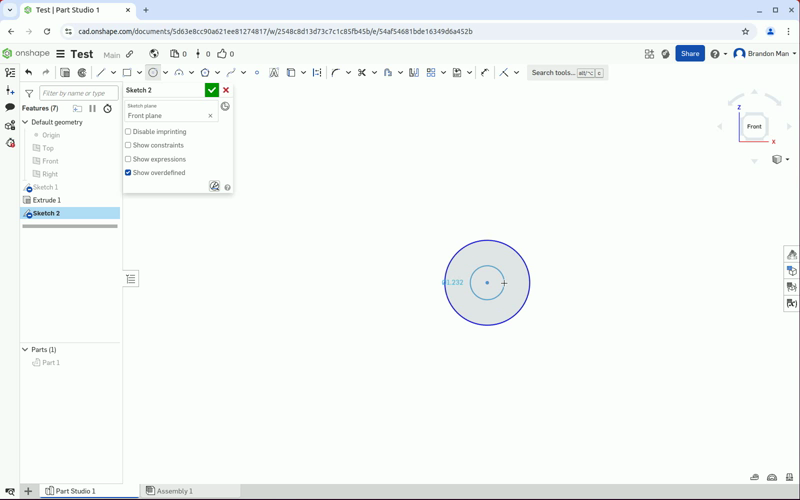
scroll(6)
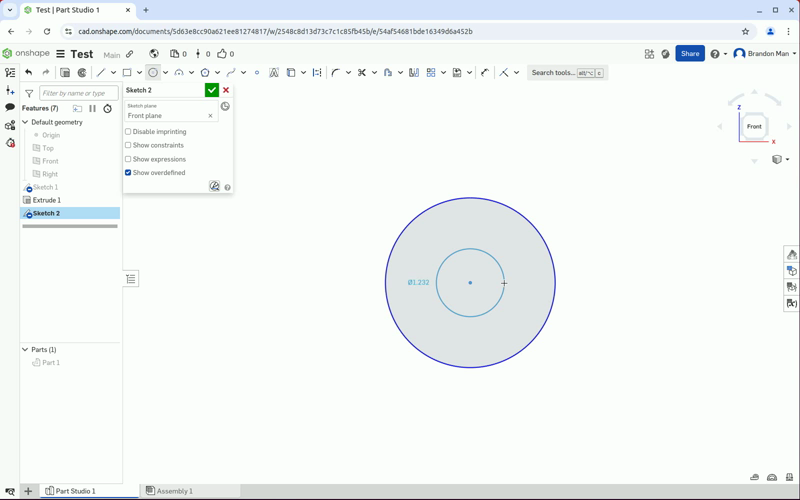
click(504, 282)
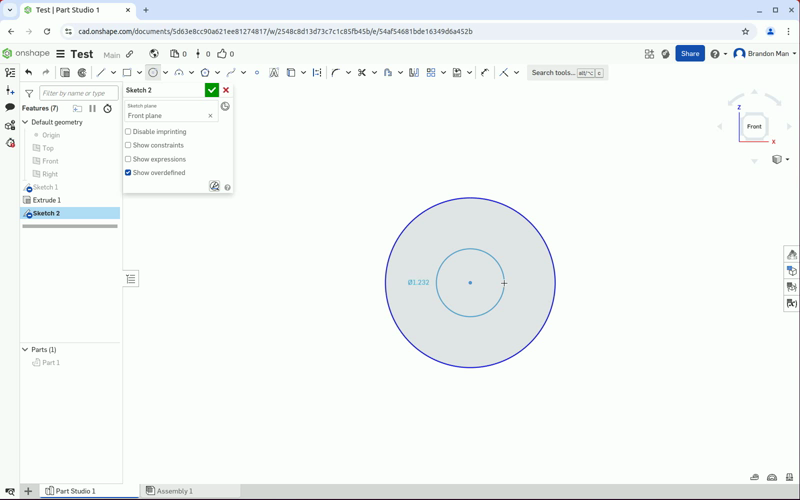
scroll(-6)
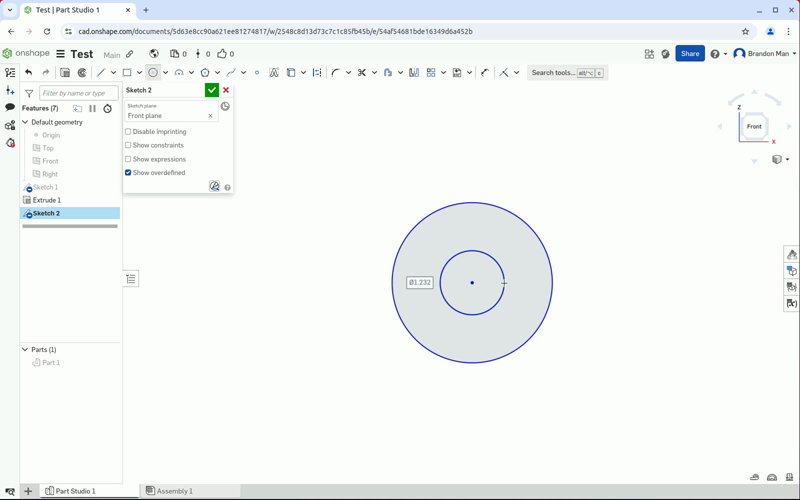
scroll(-6)
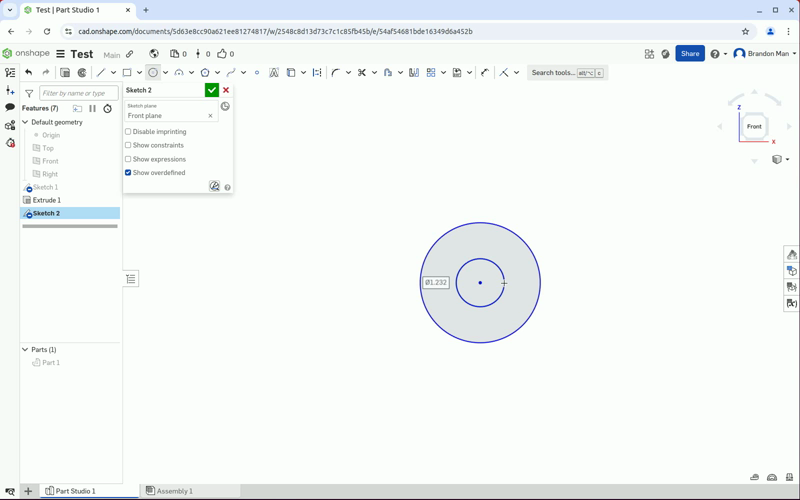
scroll(-6)
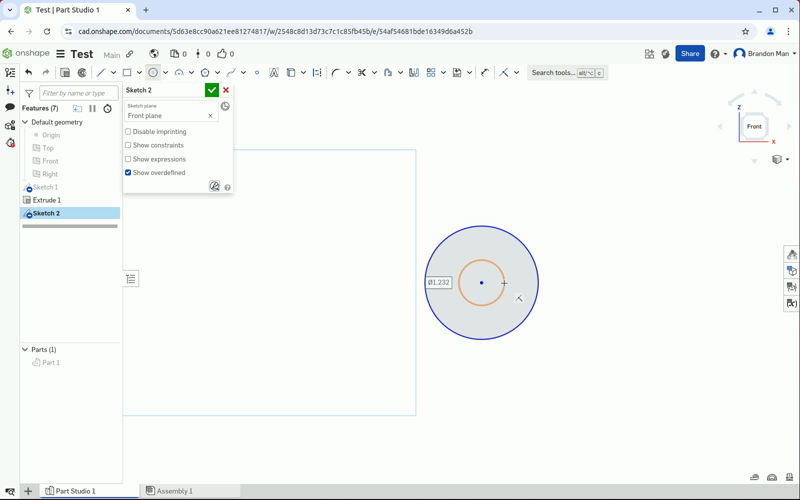
scroll(-6)
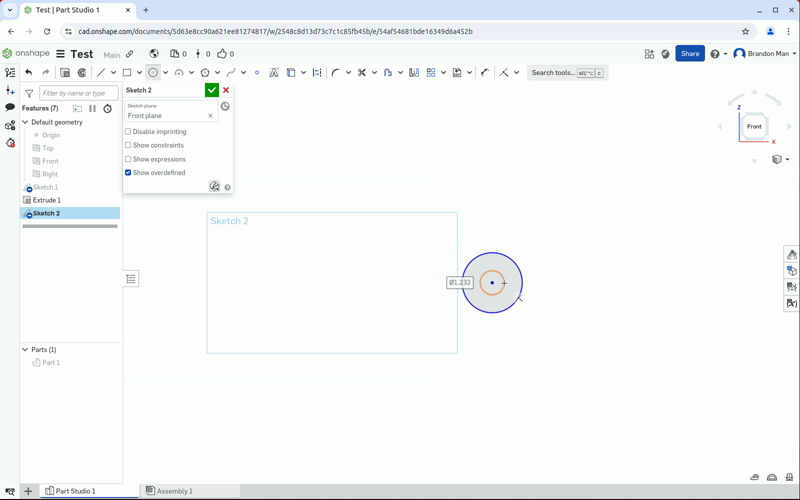
scroll(-6)
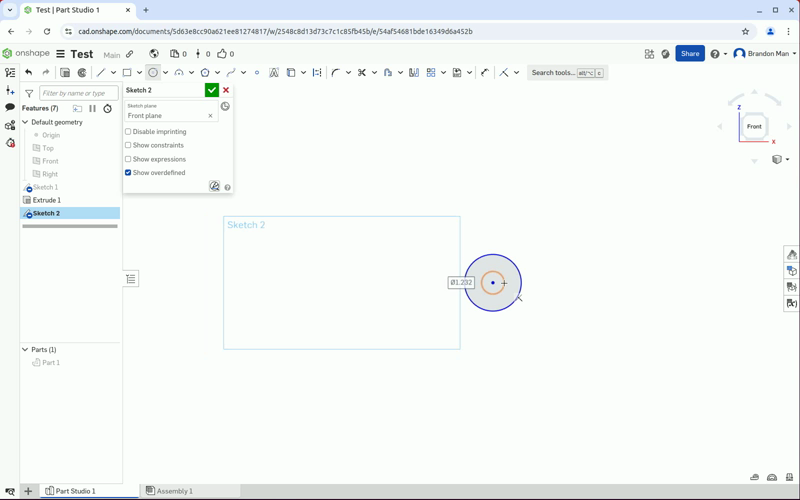
scroll(-6)
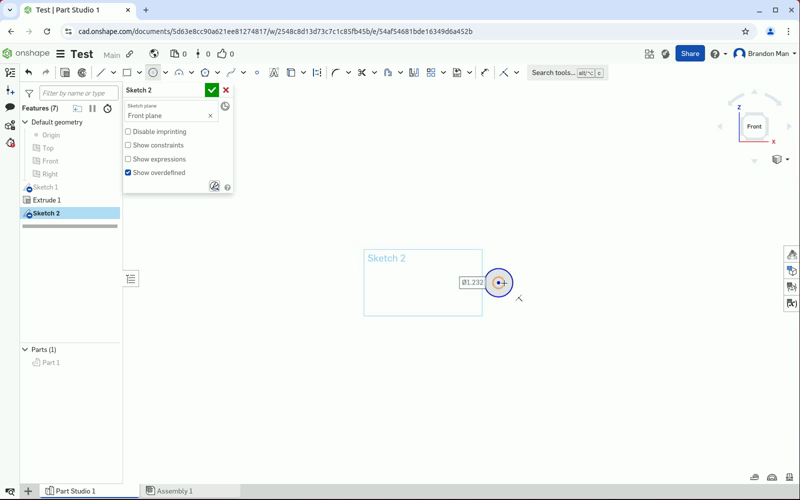
scroll(-6)
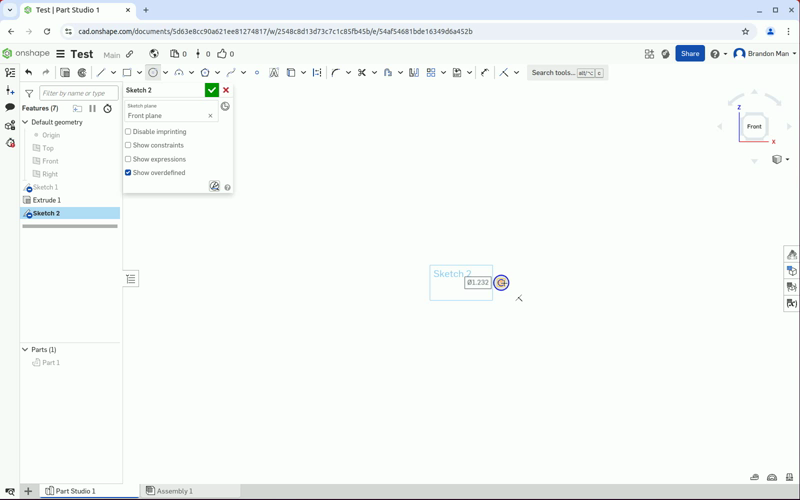
key(esc)
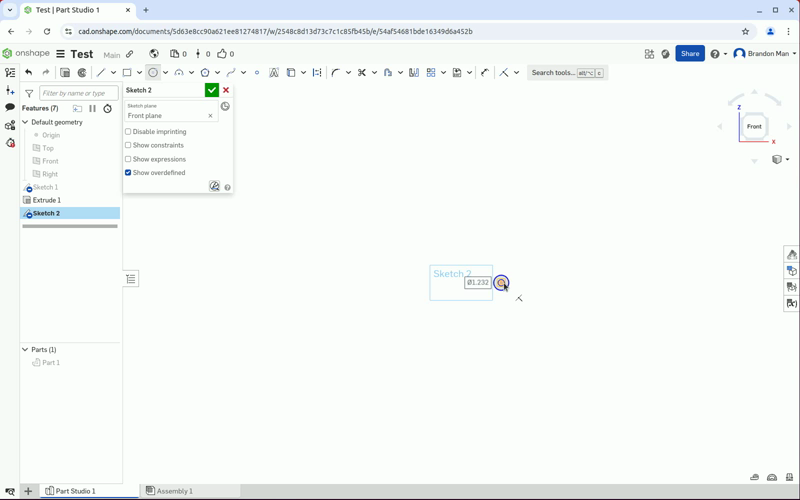
mouse_move(496, 284)
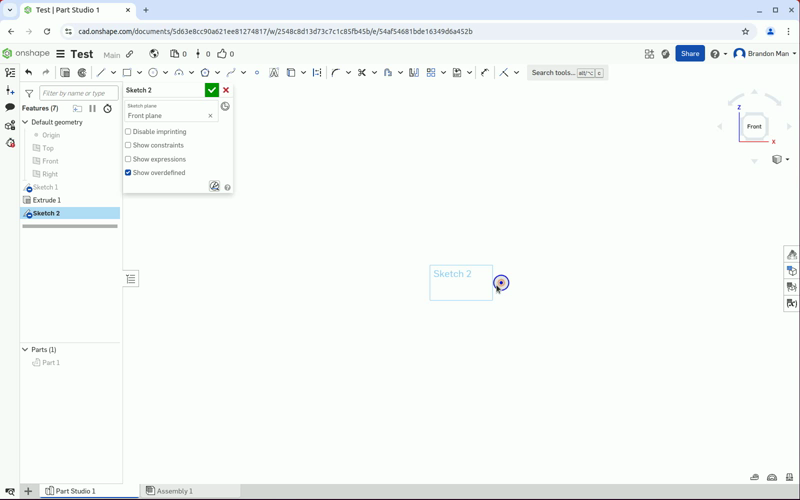
scroll(6)
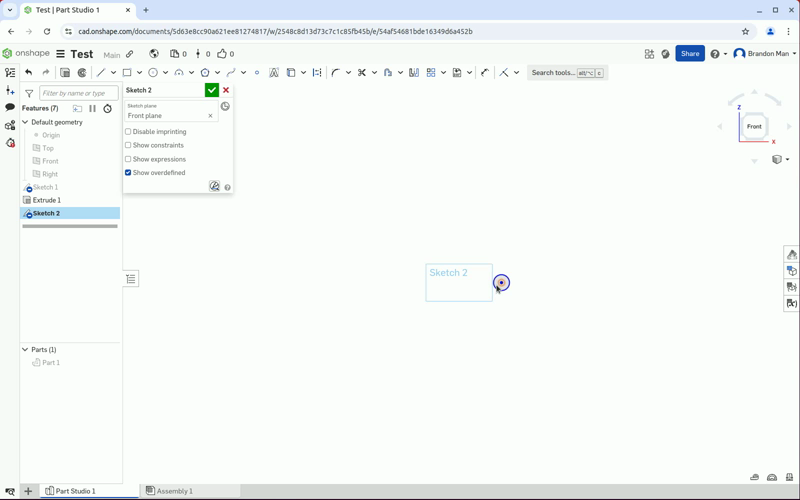
scroll(6)
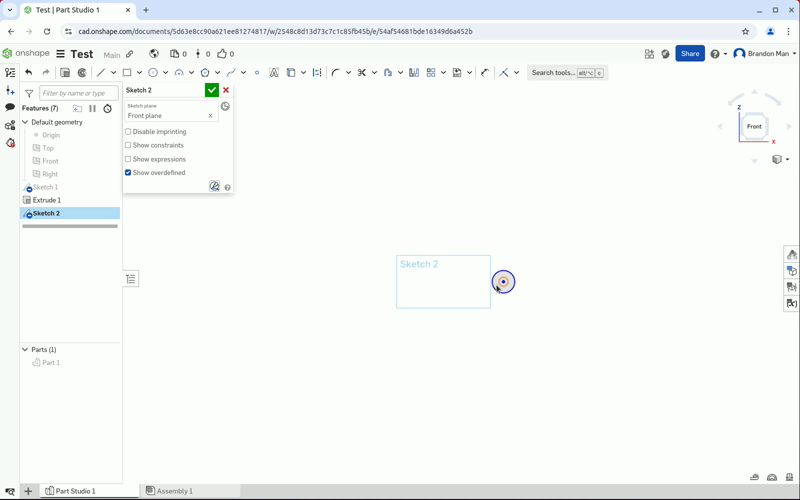
scroll(6)
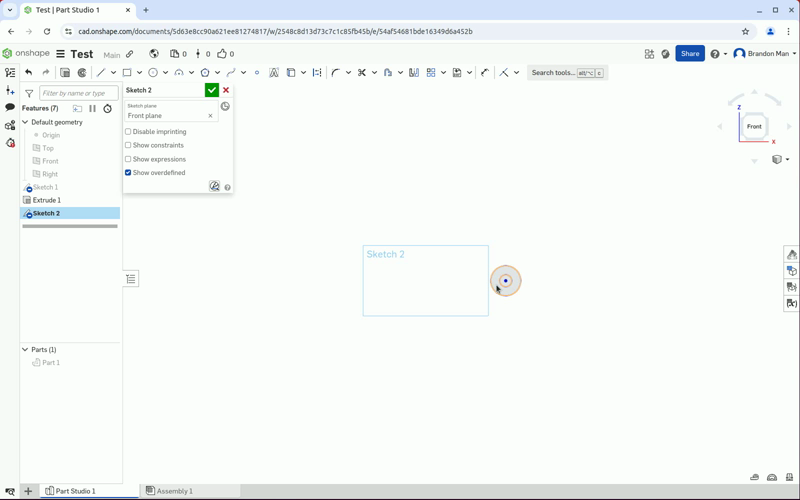
scroll(6)
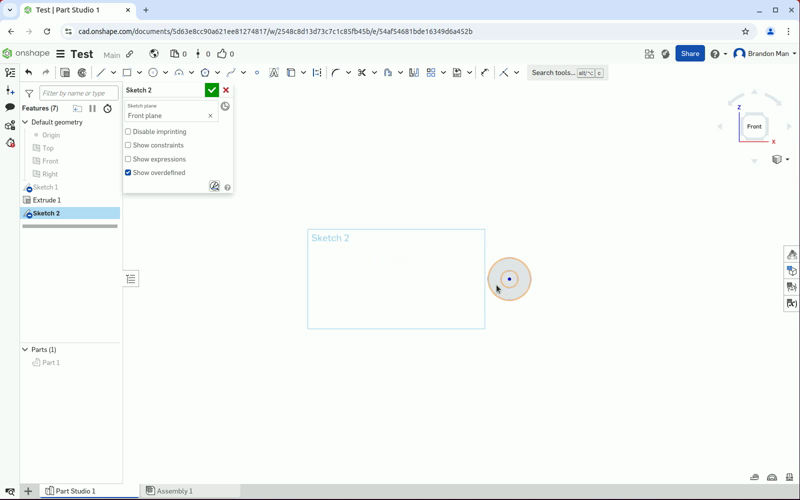
scroll(6)
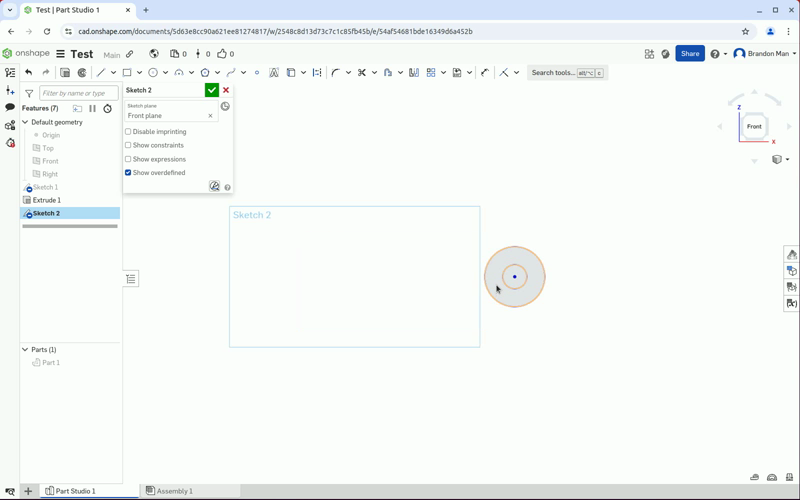
scroll(6)
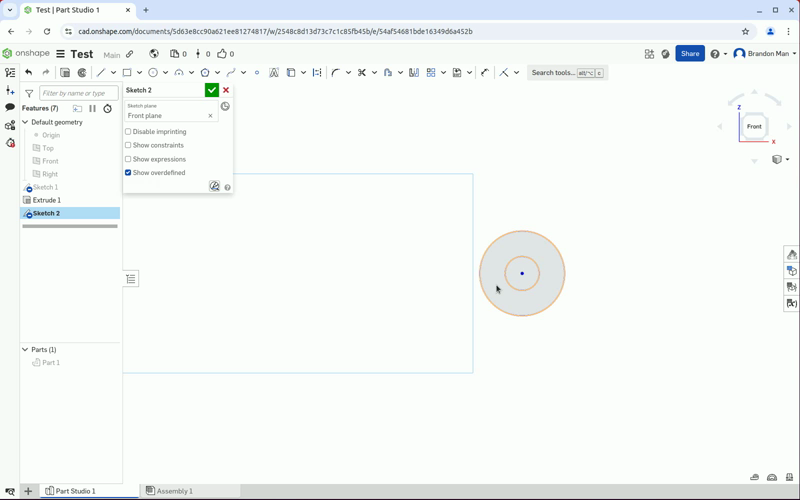
scroll(6)
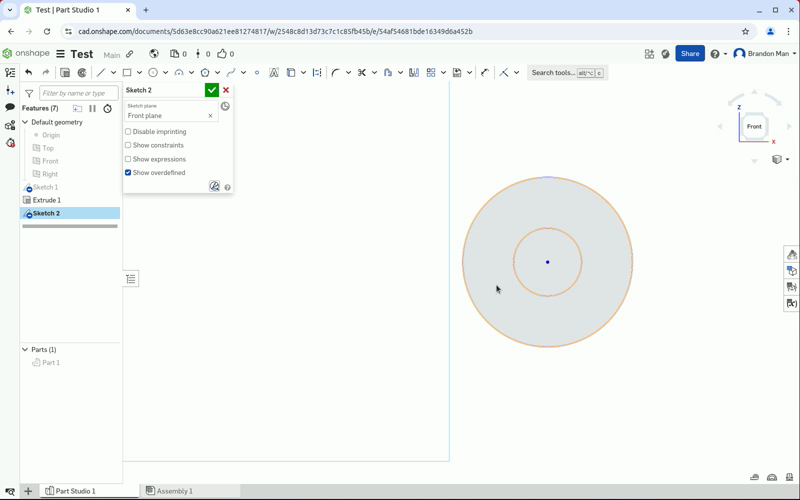
click(496, 284)
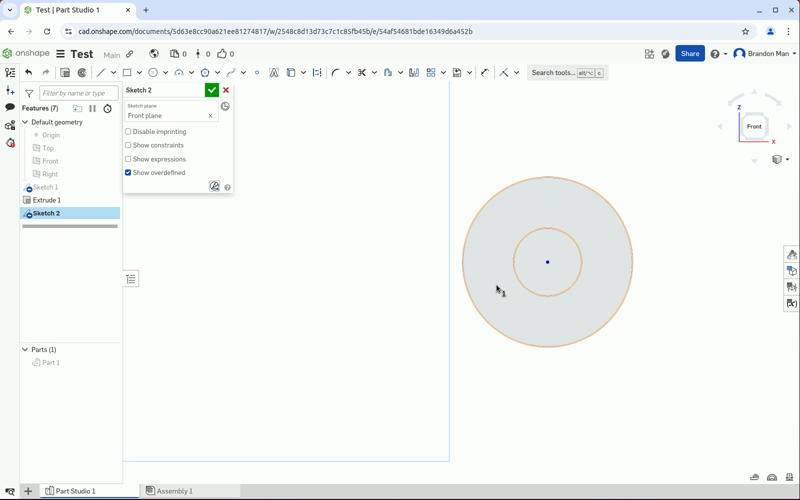
scroll(-6)
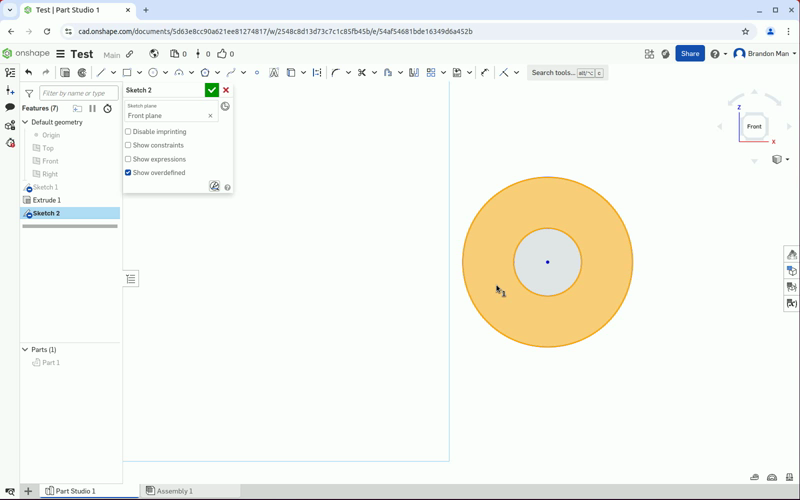
scroll(-6)
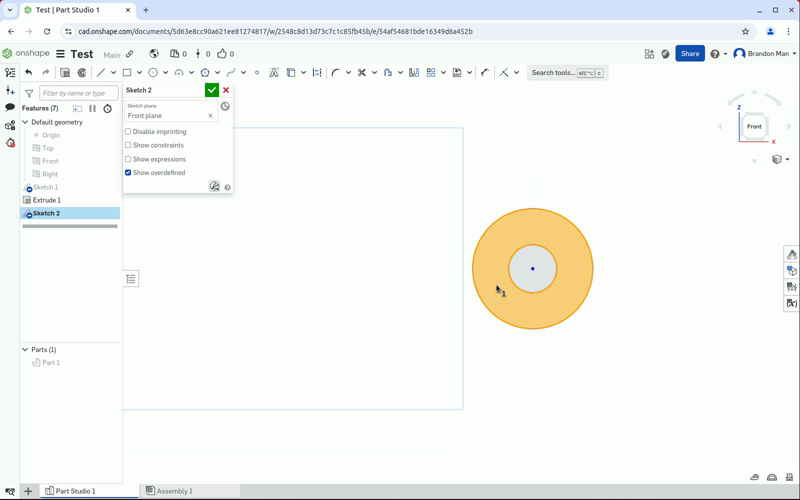
scroll(-6)
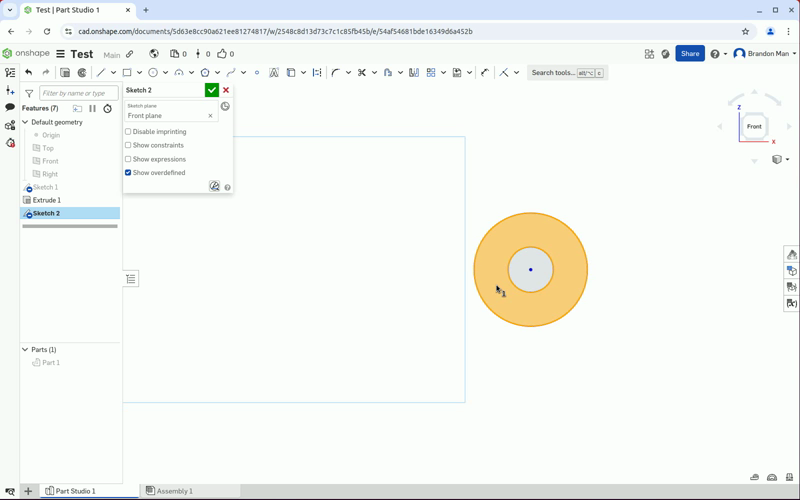
scroll(-6)
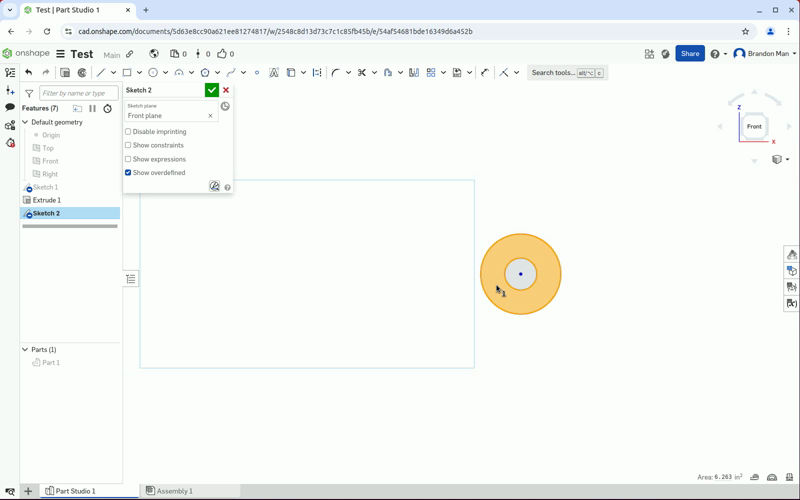
scroll(-6)
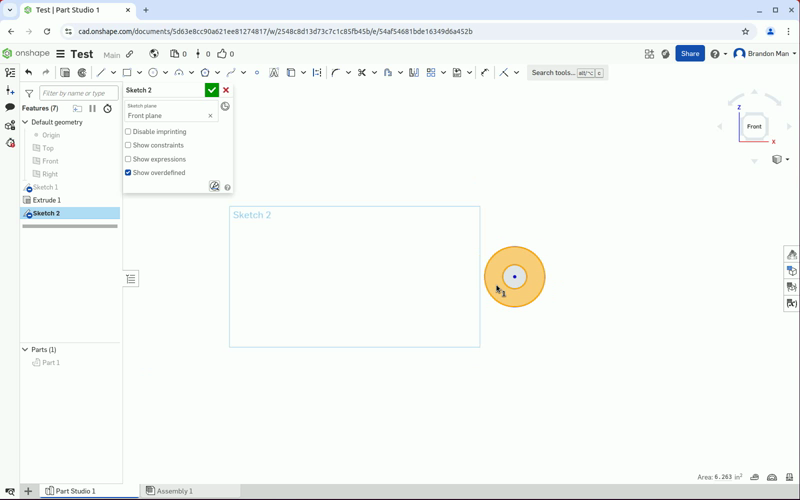
scroll(-6)
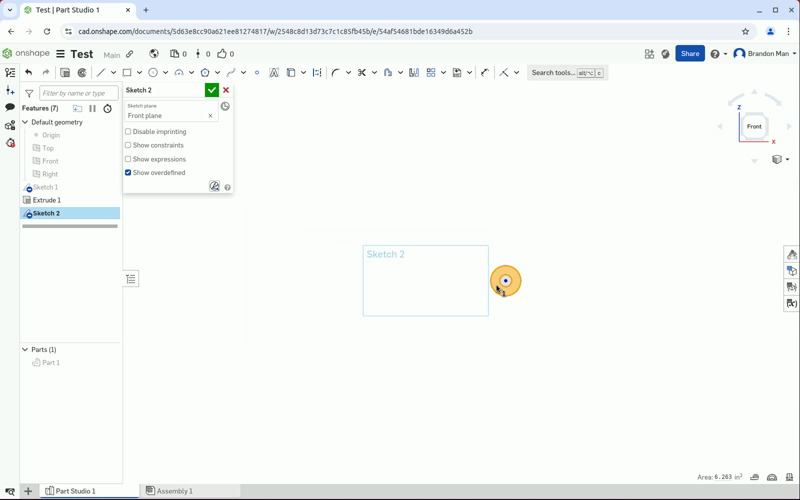
scroll(-6)
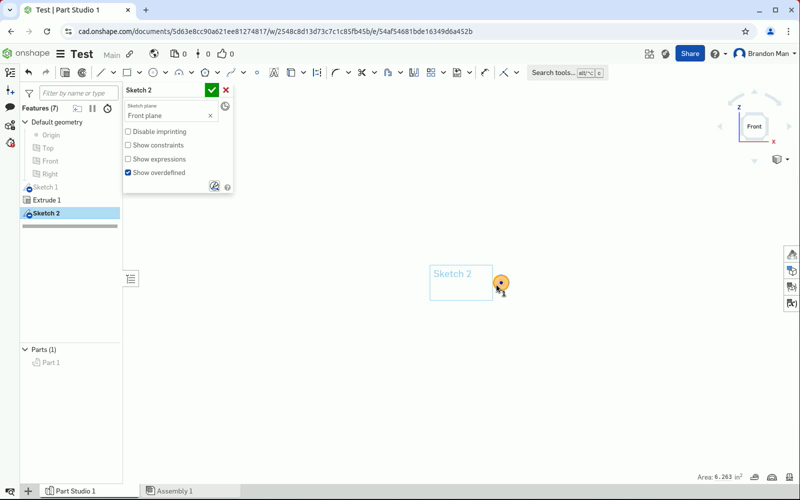
mouse_move(73, 352)
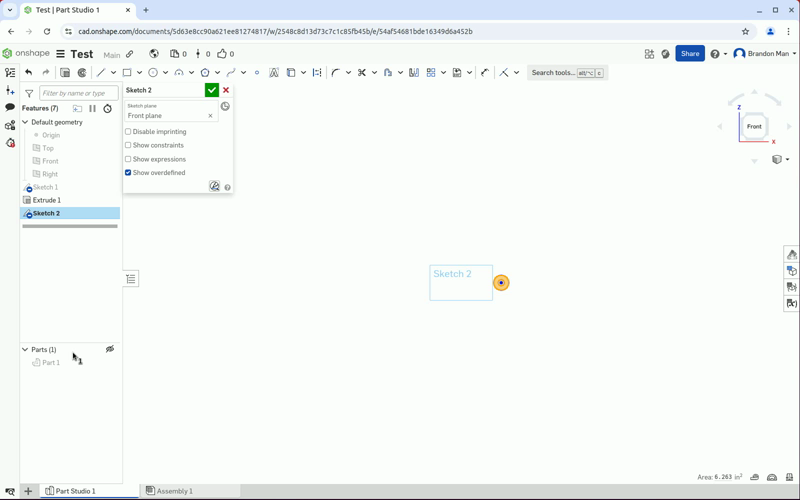
key(shift+y)
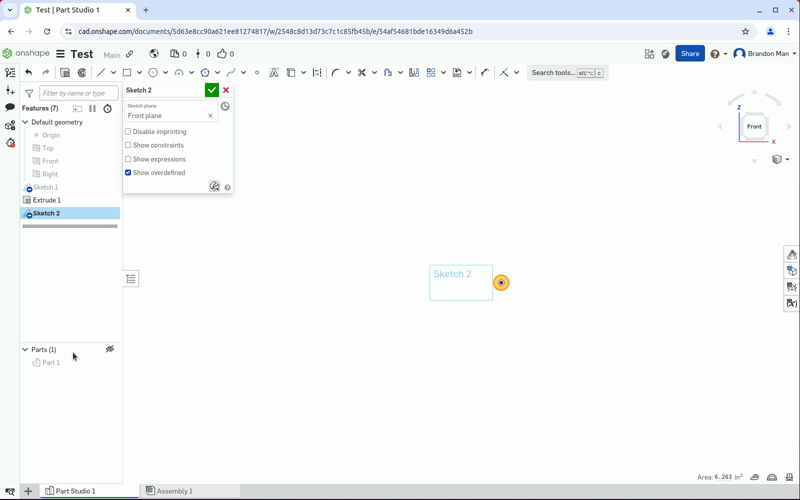
key(shift+e)
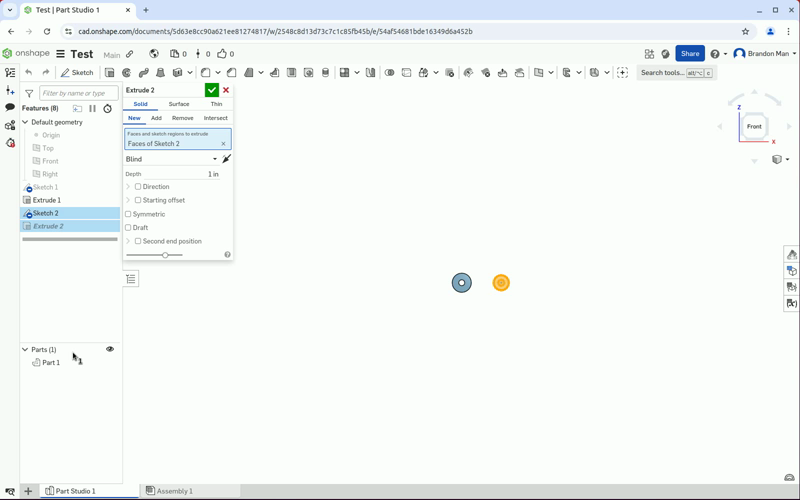
mouse_move(143, 106)
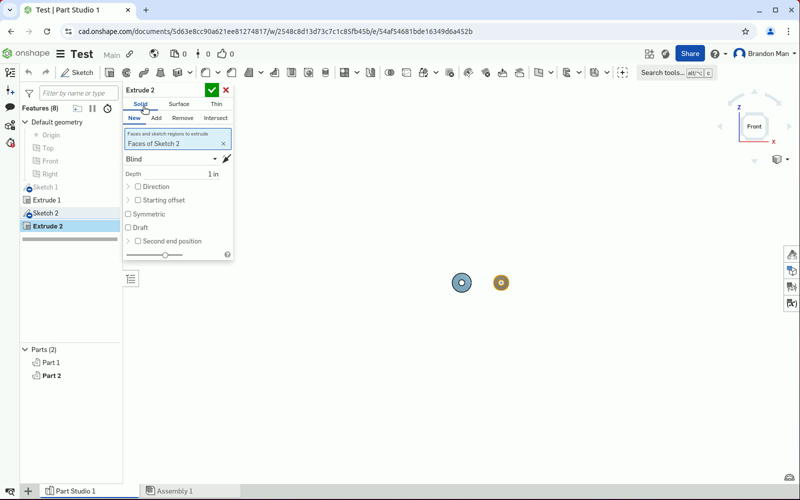
click(143, 106)
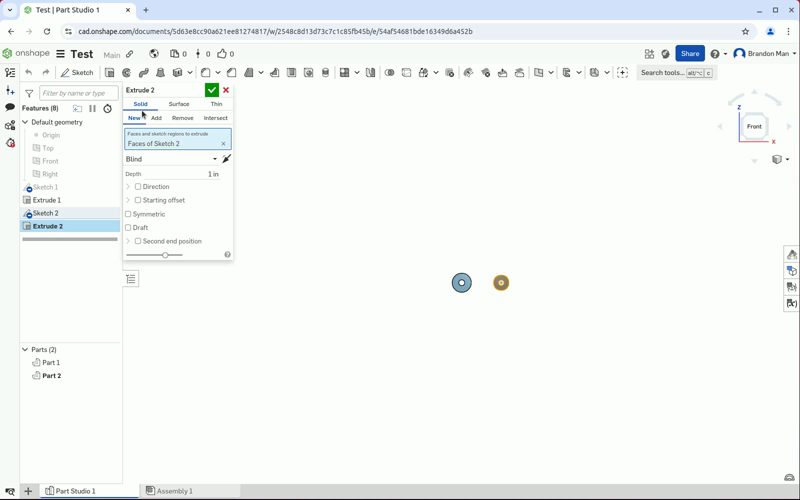
mouse_move(137, 120)
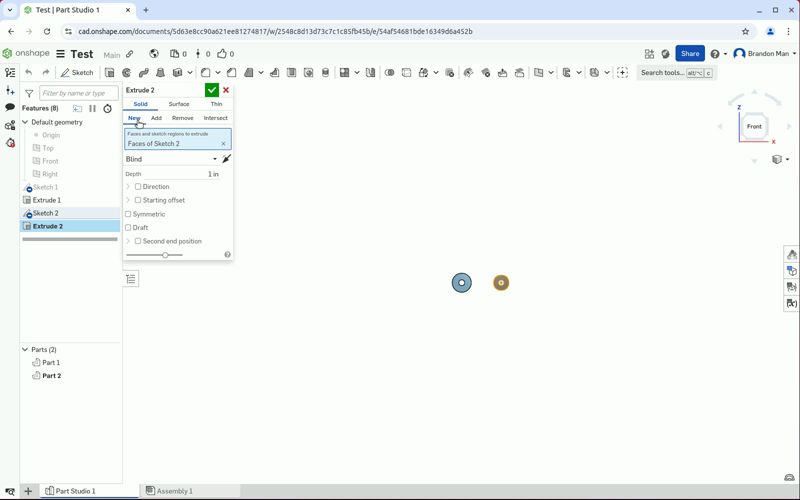
click(137, 120)
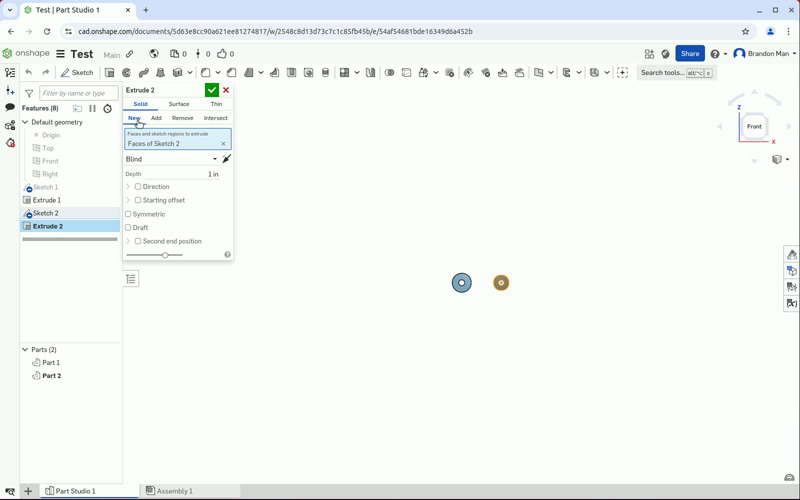
key(tab, 4)
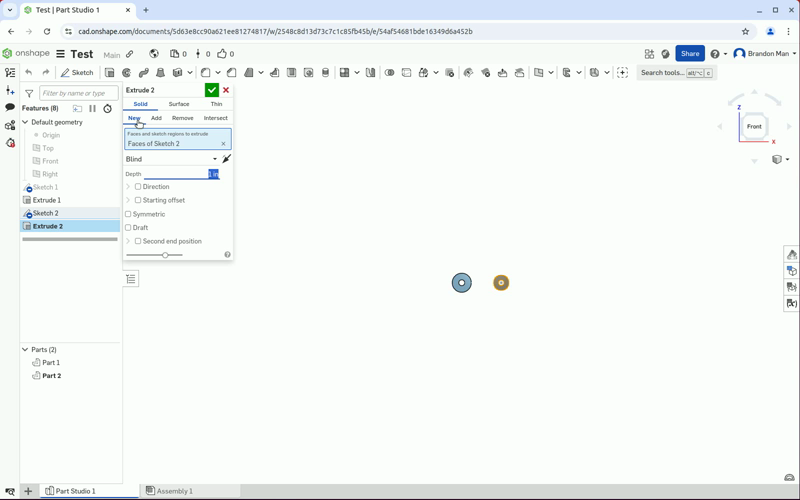
text(0.481)
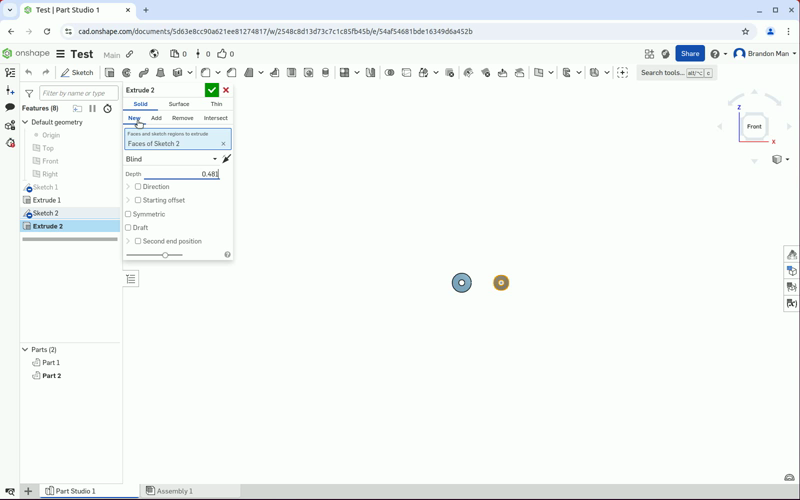
key(enter)
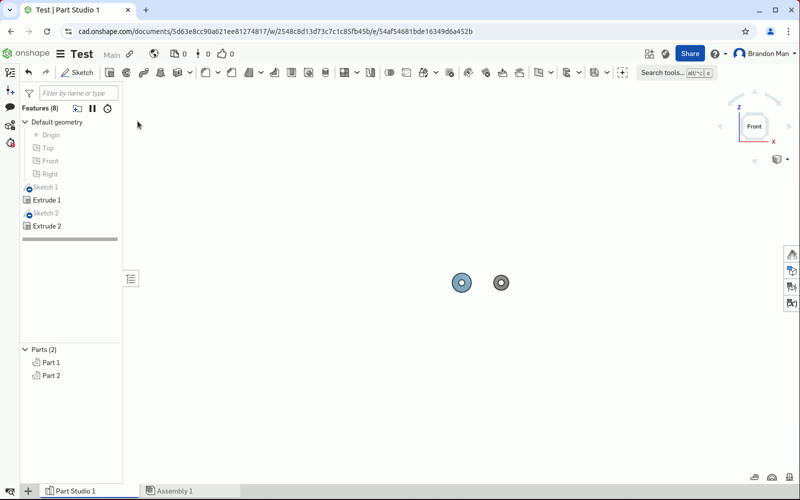
key(shift+h)
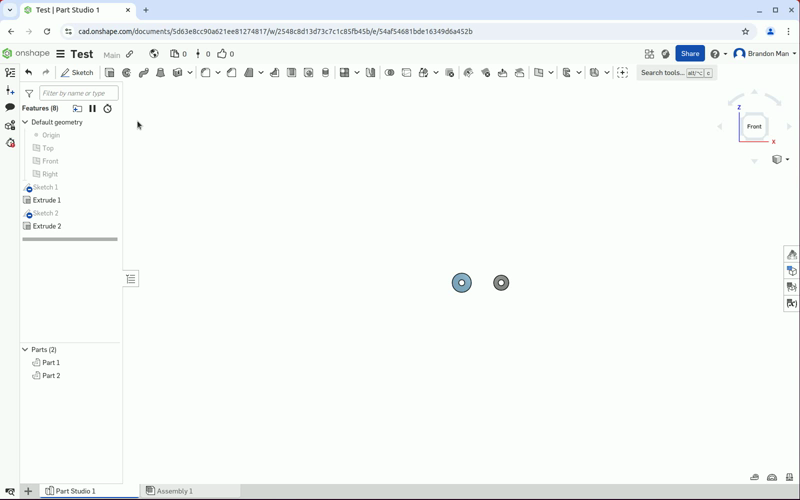
key(shift+h)
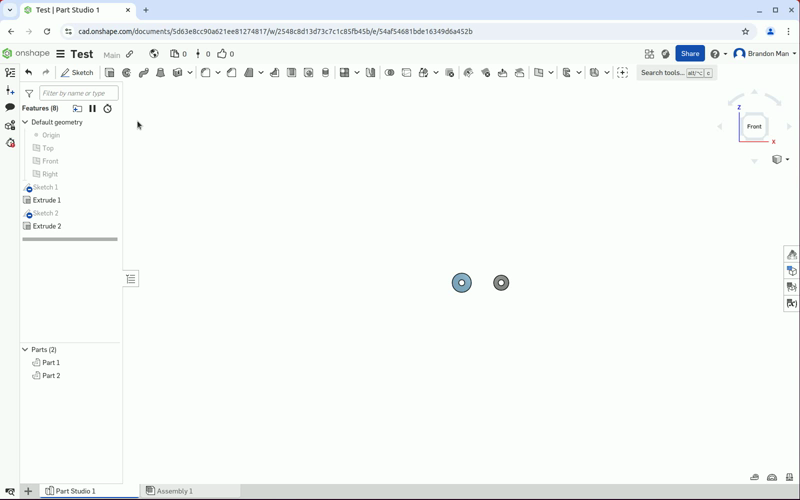
mouse_move(73, 189)
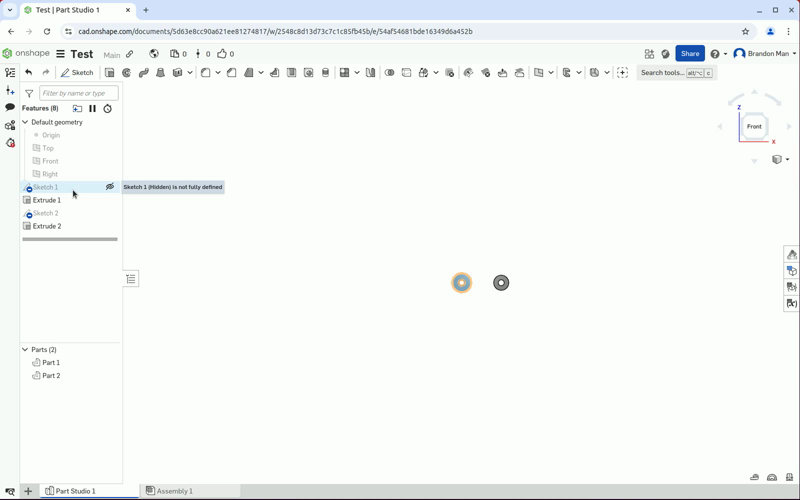
click(73, 189)
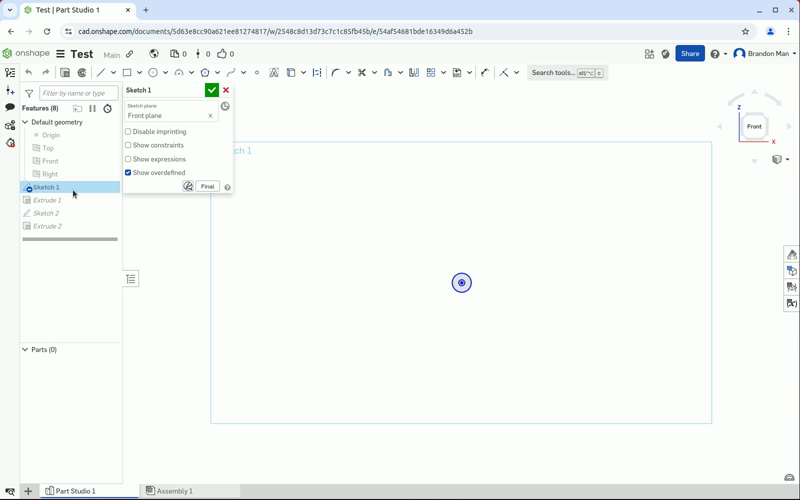
mouse_move(229, 92)
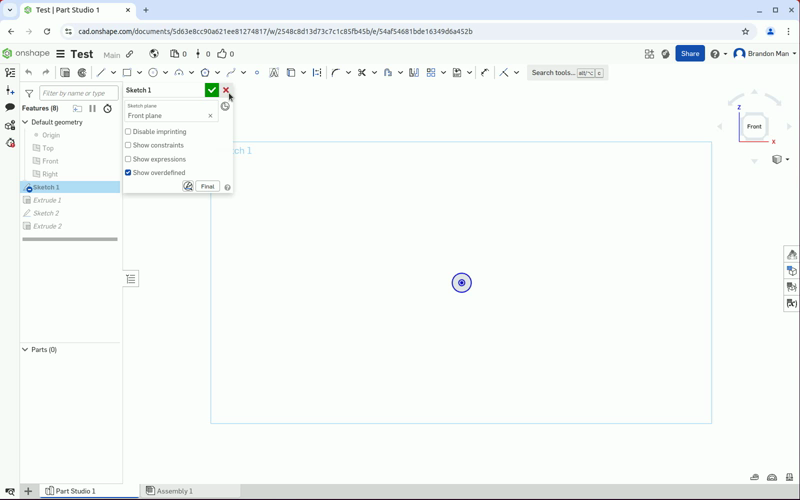
click(229, 92)
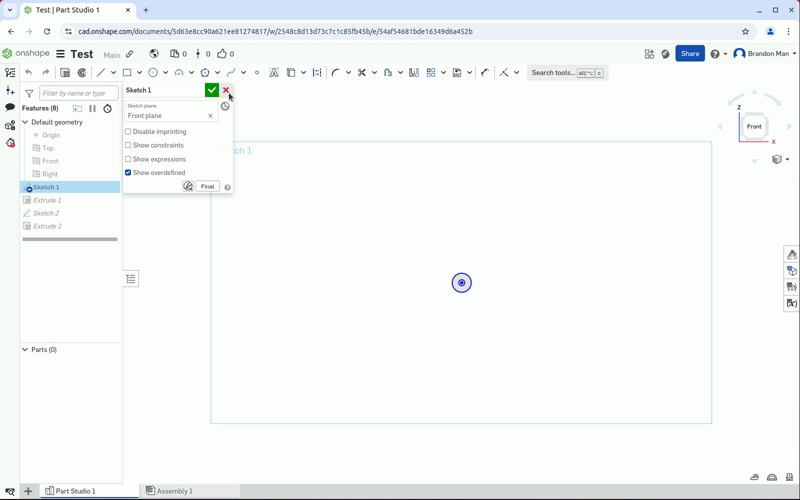
key(shift+s)
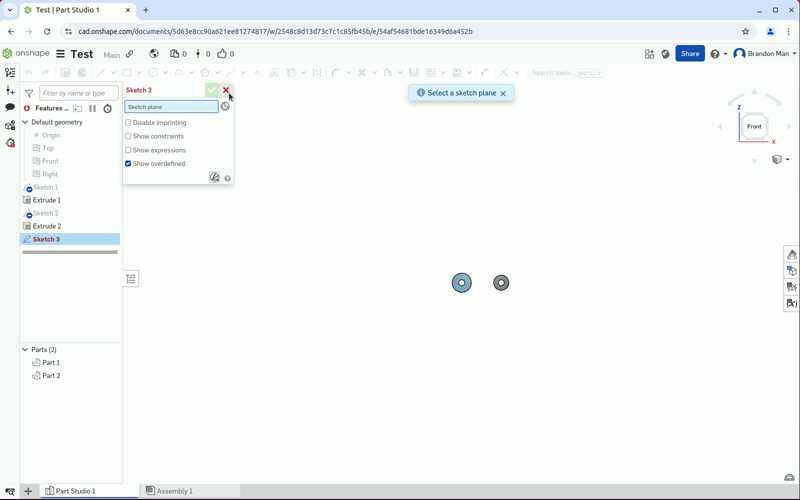
mouse_move(73, 163)
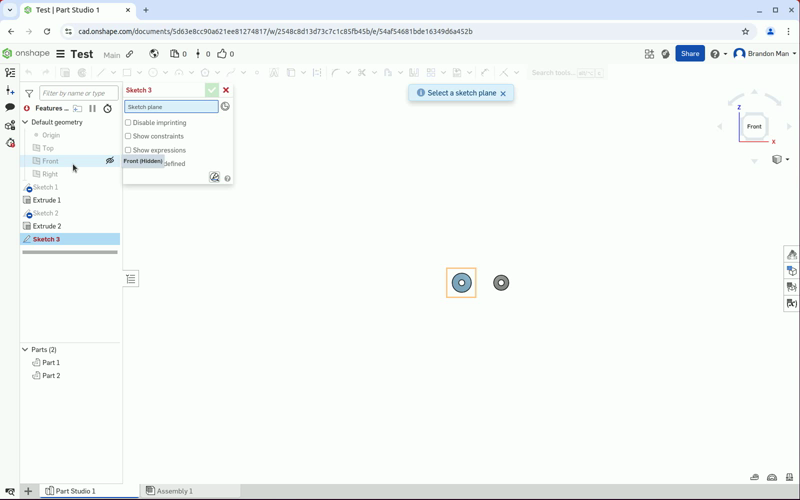
click(73, 163)
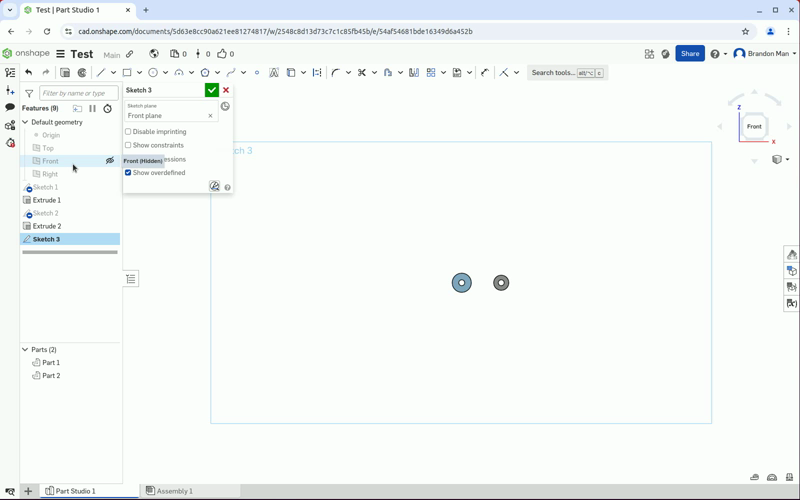
mouse_move(73, 352)
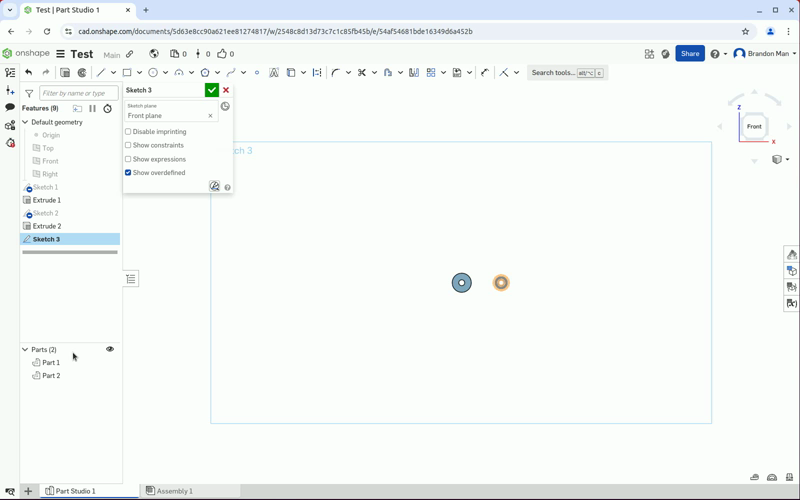
key(y)
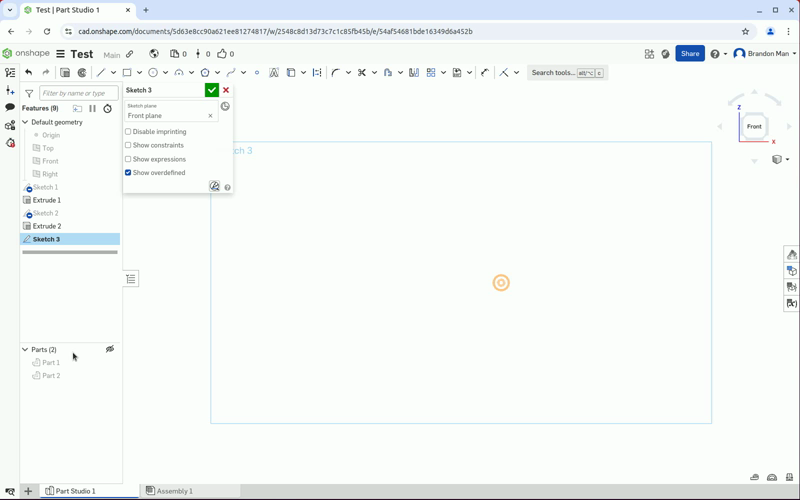
key(c)
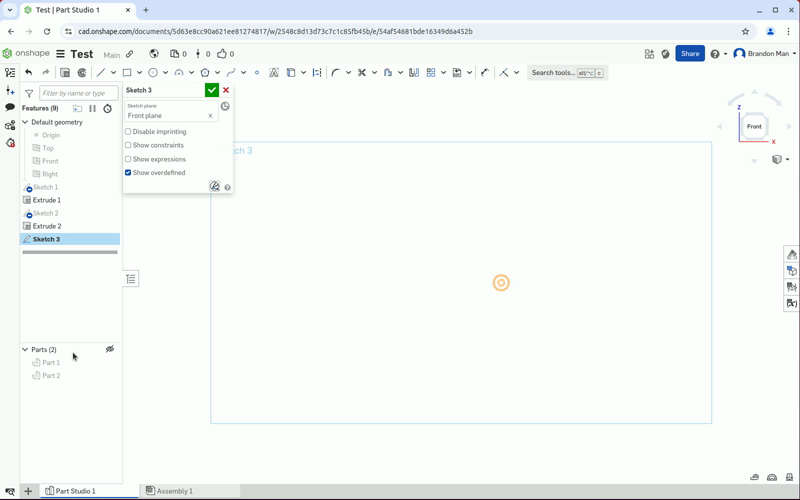
key_down(shift)
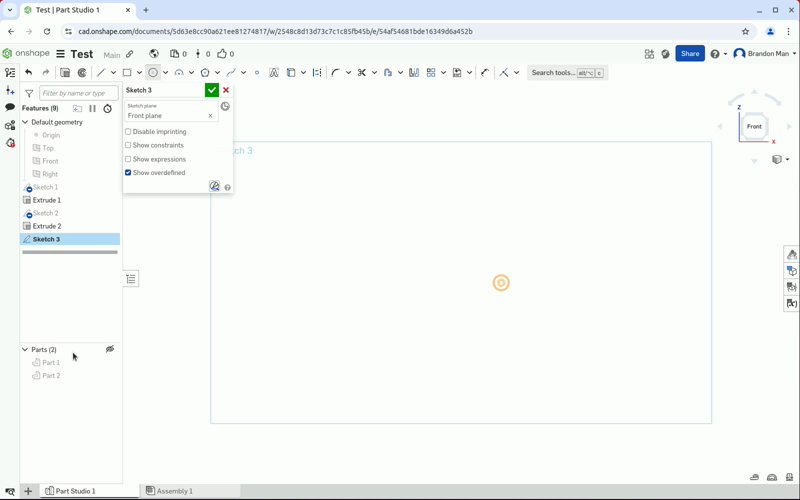
mouse_move(461, 178)
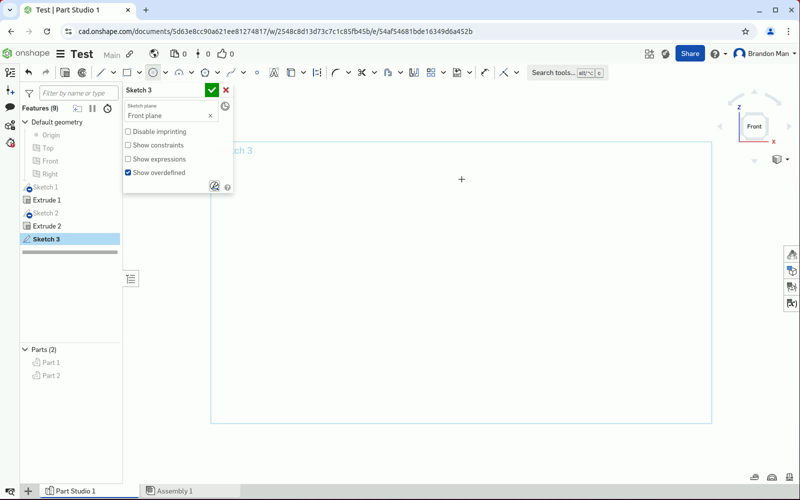
click(461, 178)
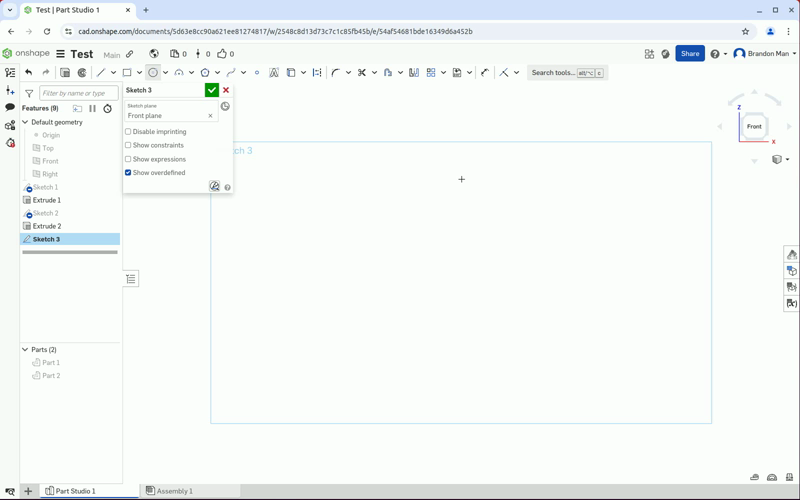
key_up(shift)
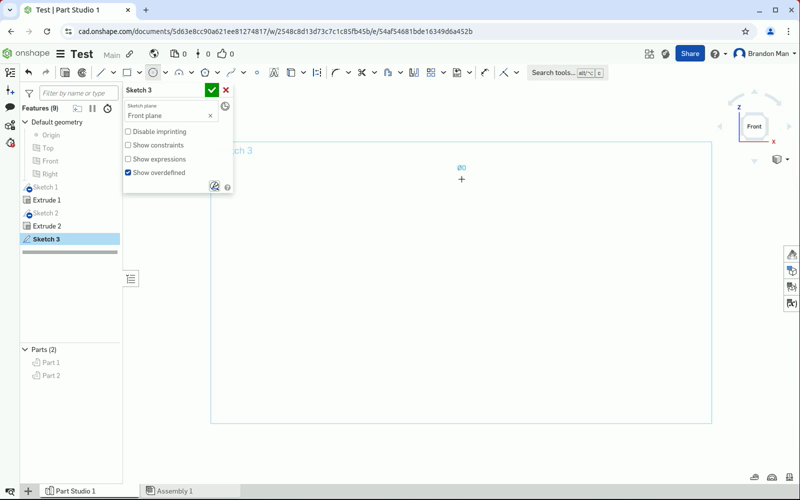
mouse_move(471, 178)
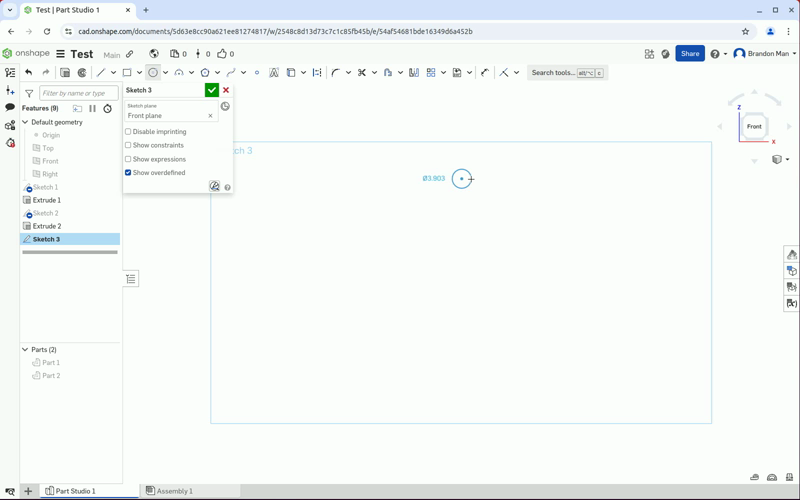
click(471, 178)
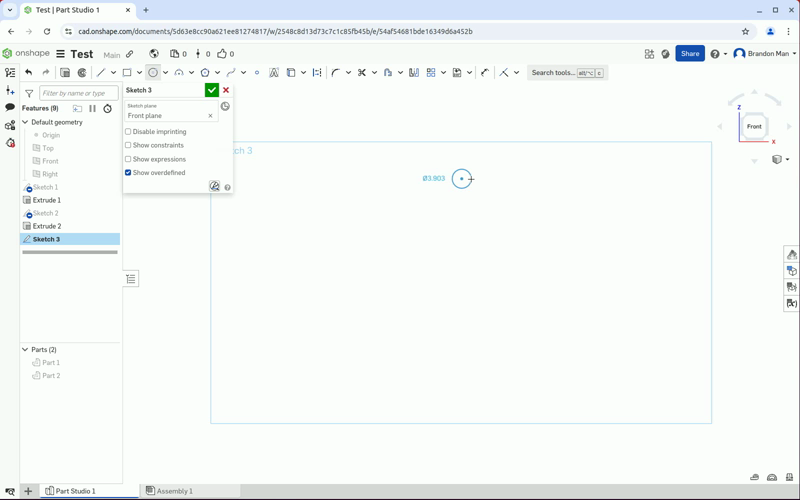
key(esc)
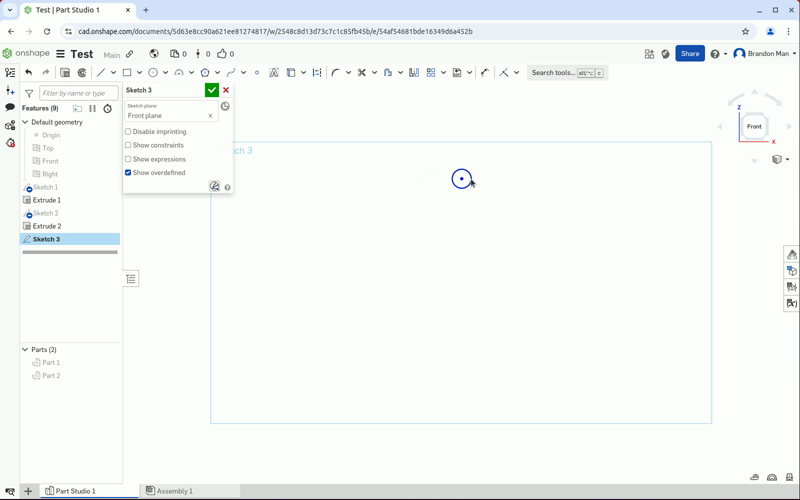
key(c)
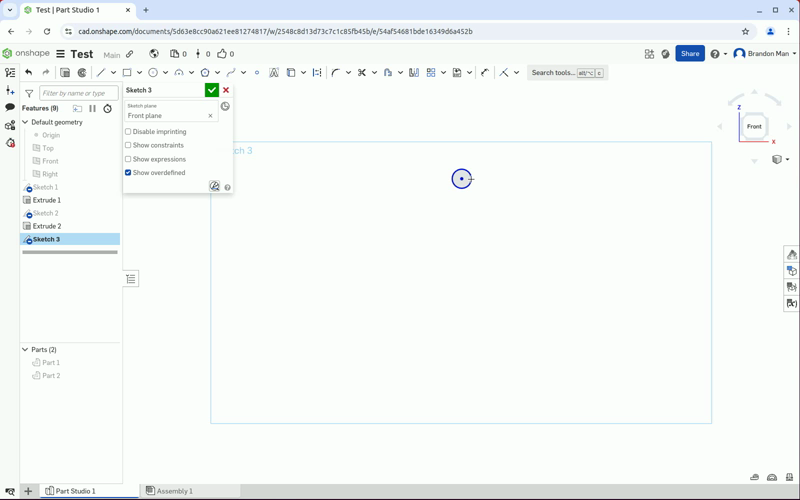
key_down(shift)
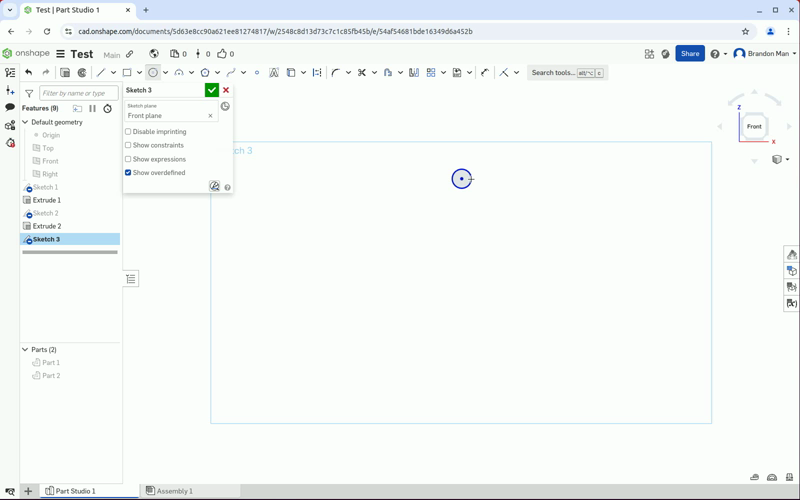
mouse_move(461, 178)
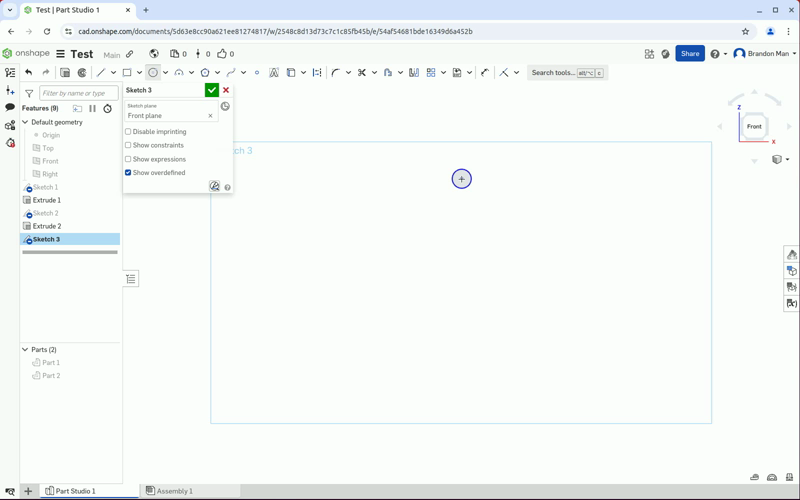
click(461, 178)
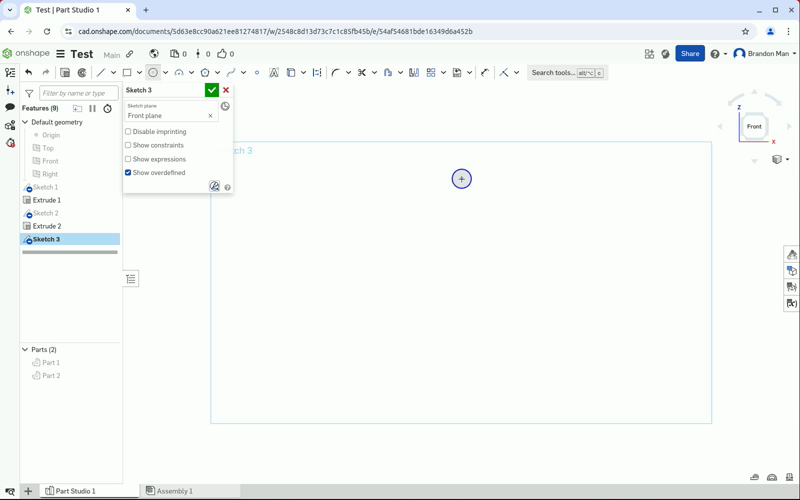
key_up(shift)
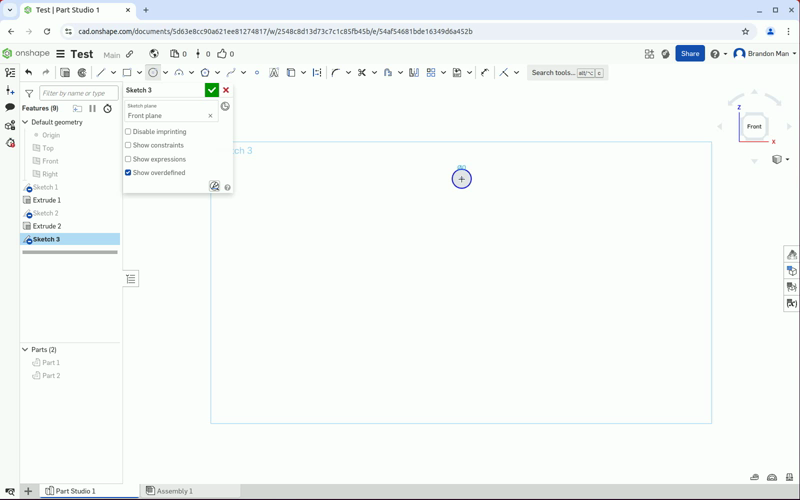
mouse_move(464, 178)
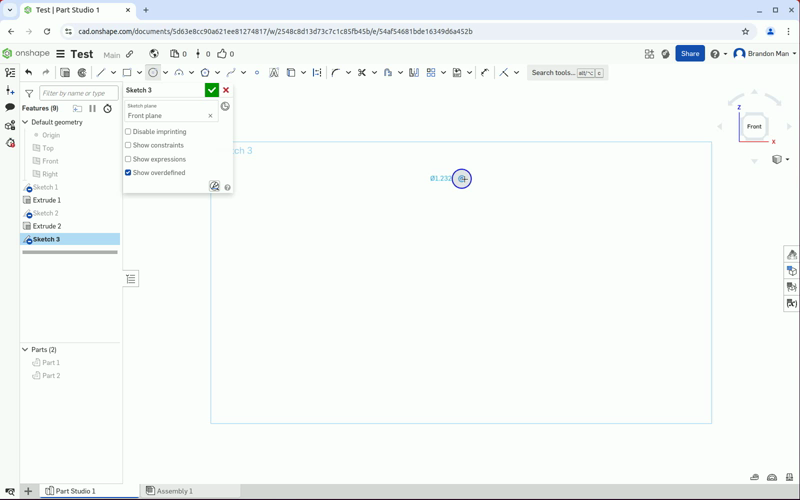
scroll(6)
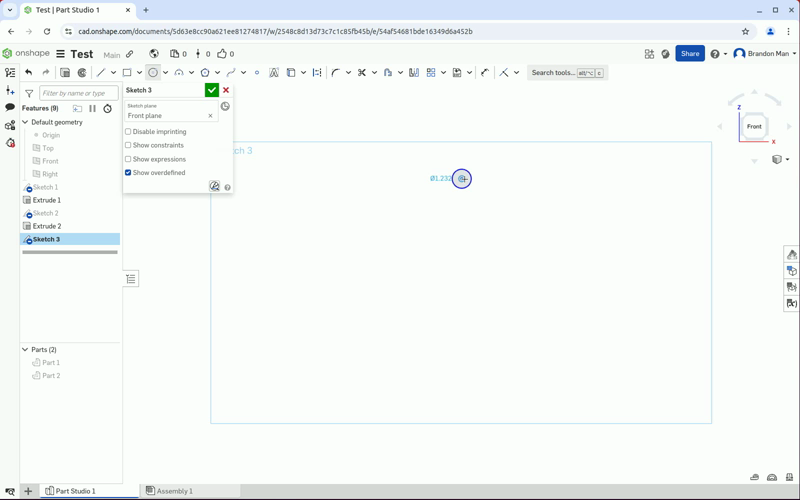
scroll(6)
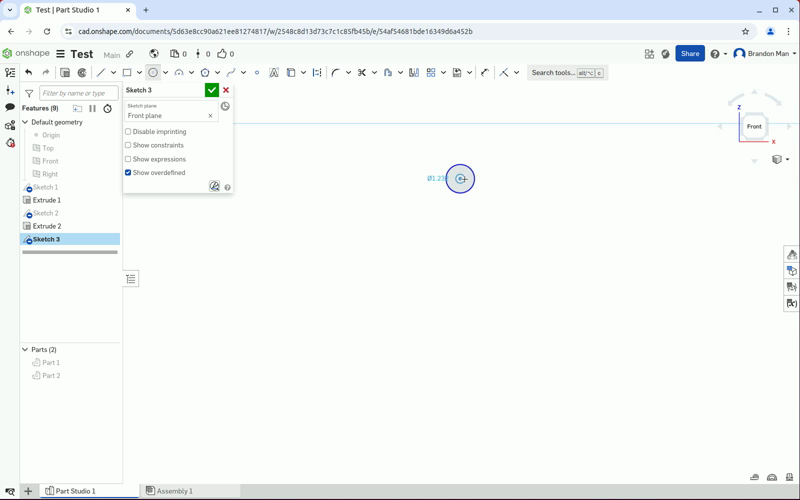
scroll(6)
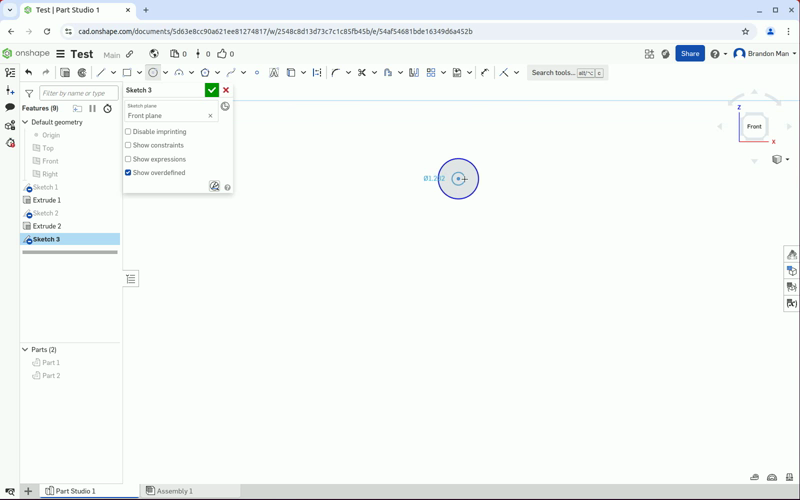
scroll(6)
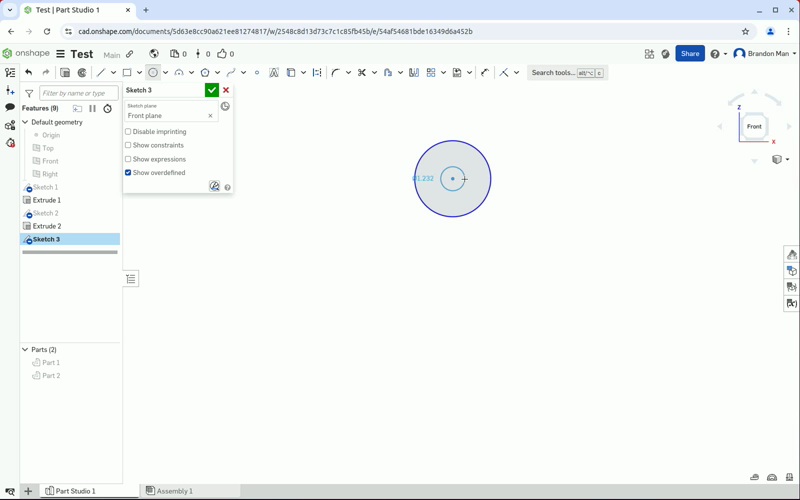
scroll(6)
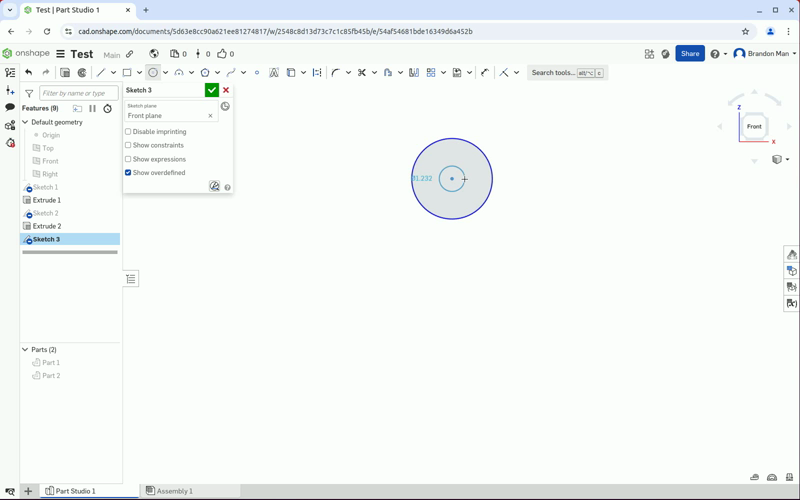
scroll(6)
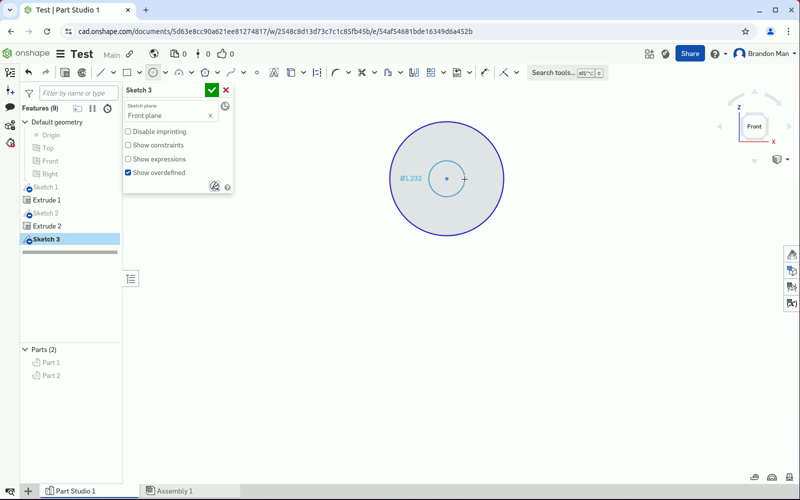
scroll(6)
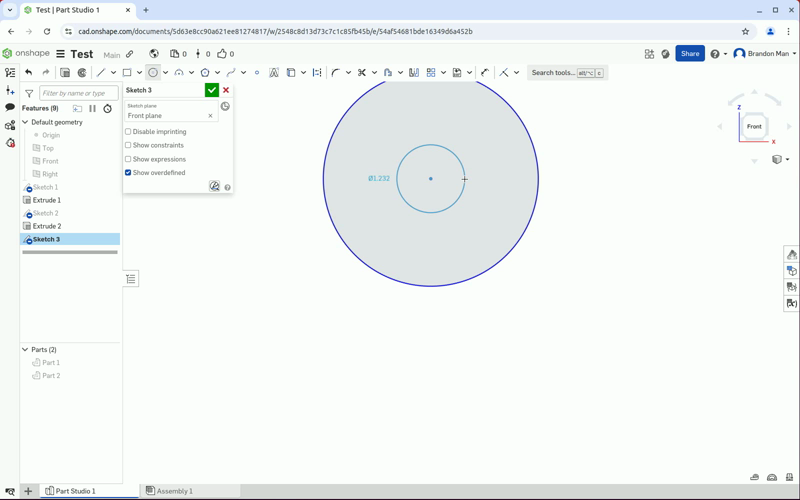
click(464, 178)
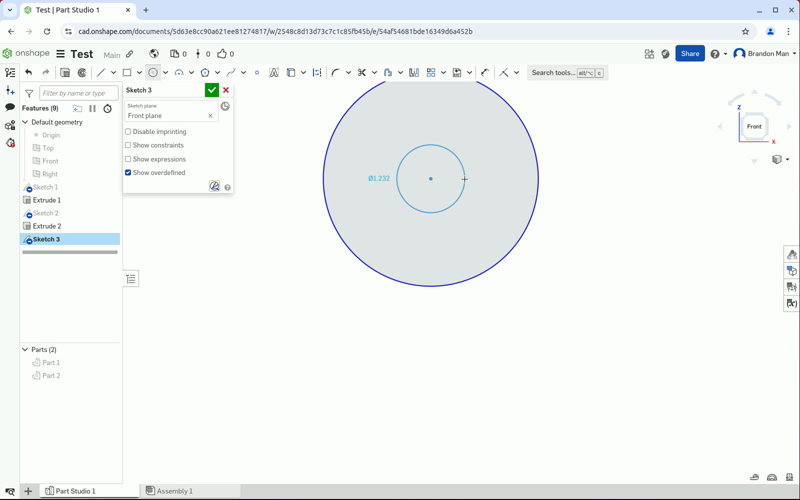
scroll(-6)
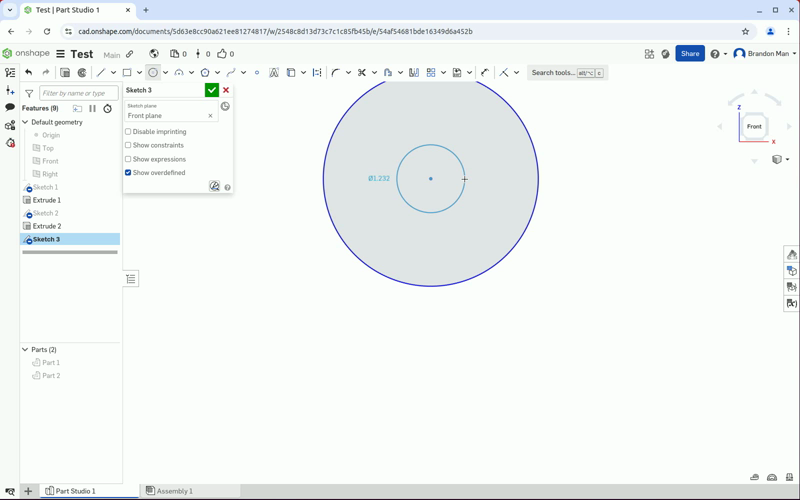
scroll(-6)
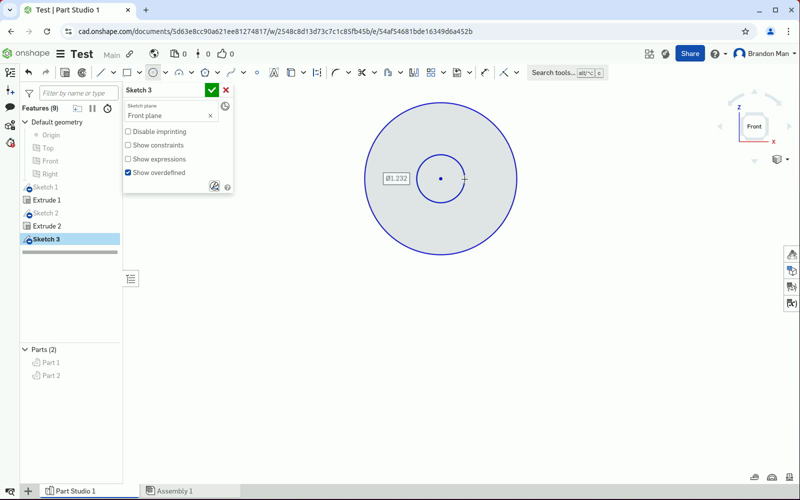
scroll(-6)
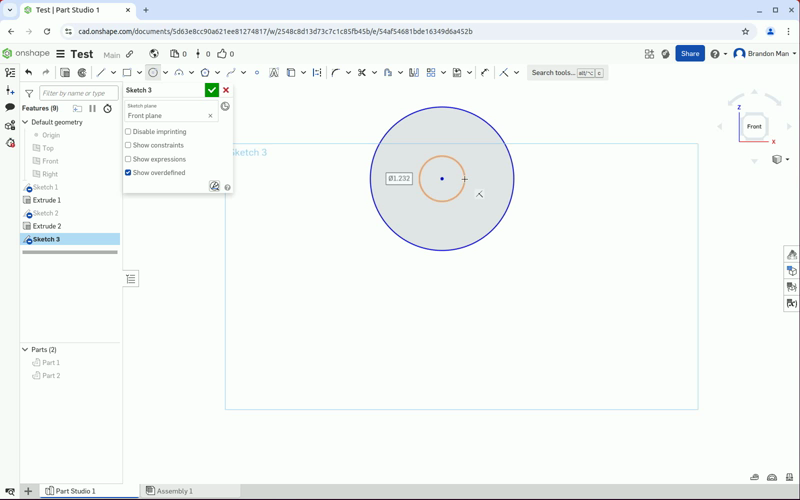
scroll(-6)
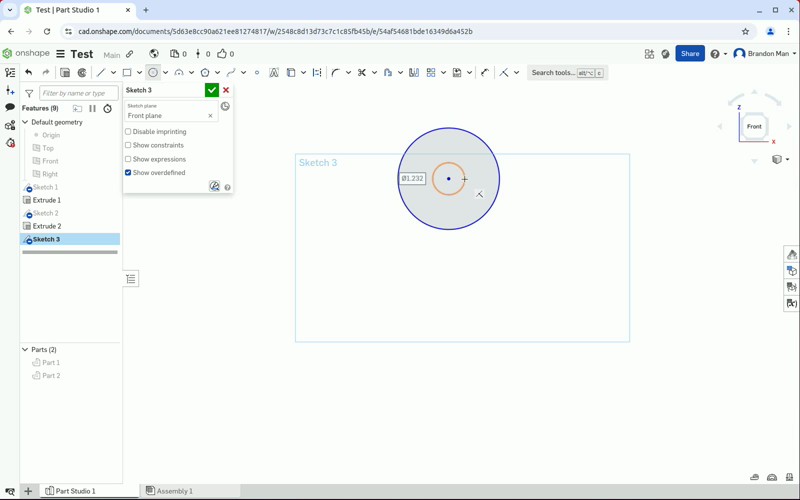
scroll(-6)
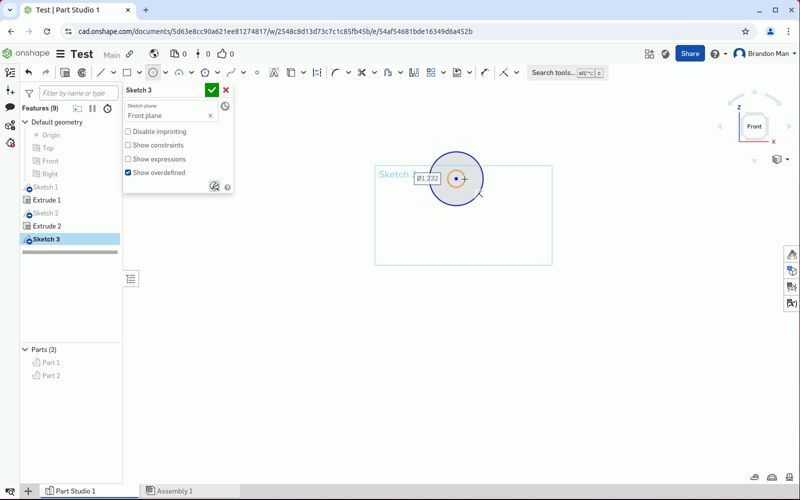
scroll(-6)
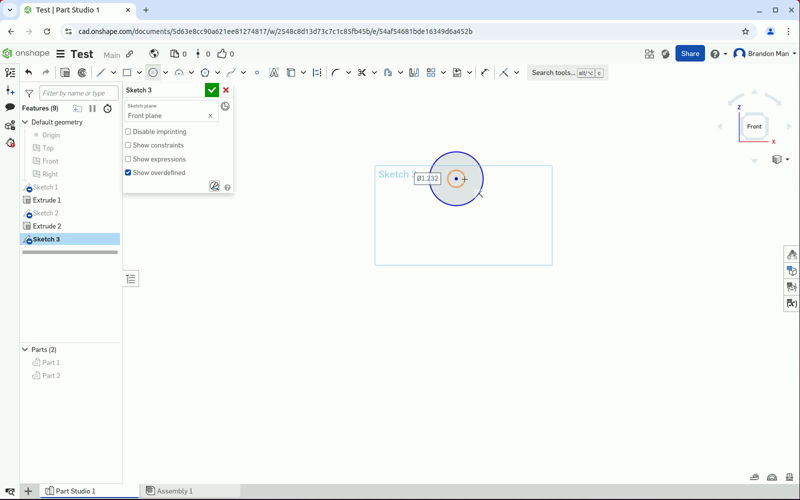
scroll(-6)
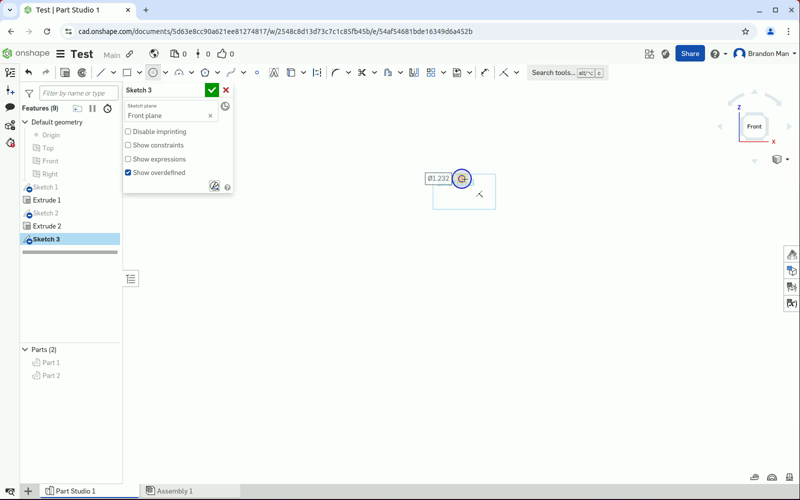
key(esc)
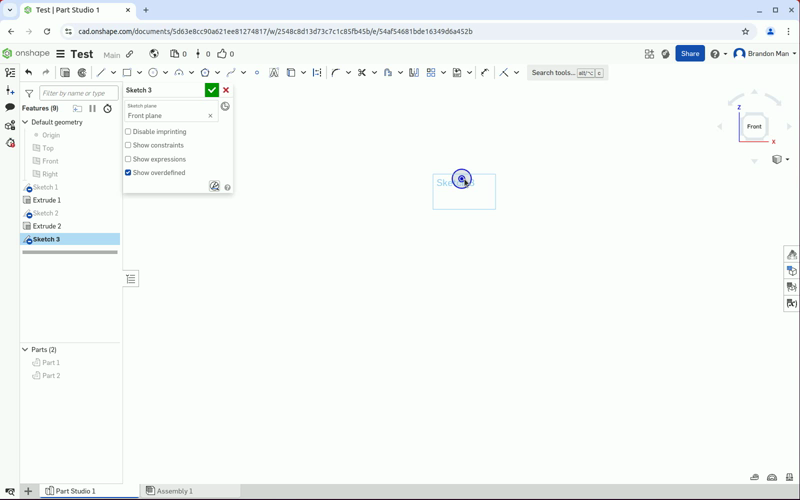
mouse_move(465, 174)
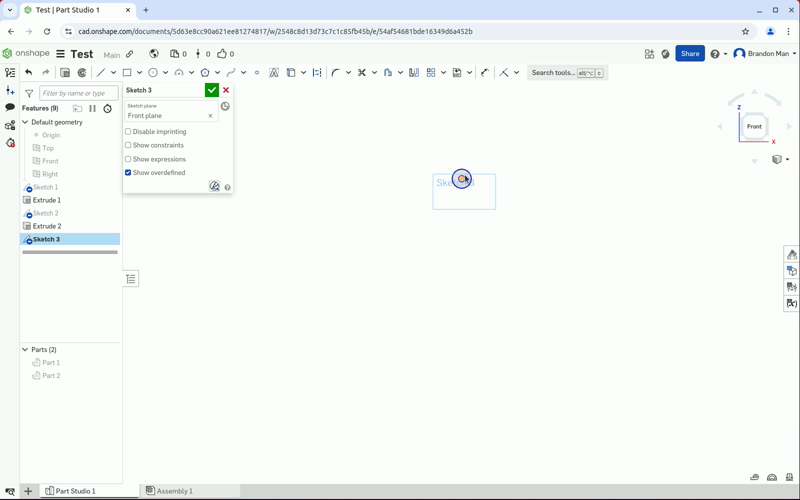
scroll(6)
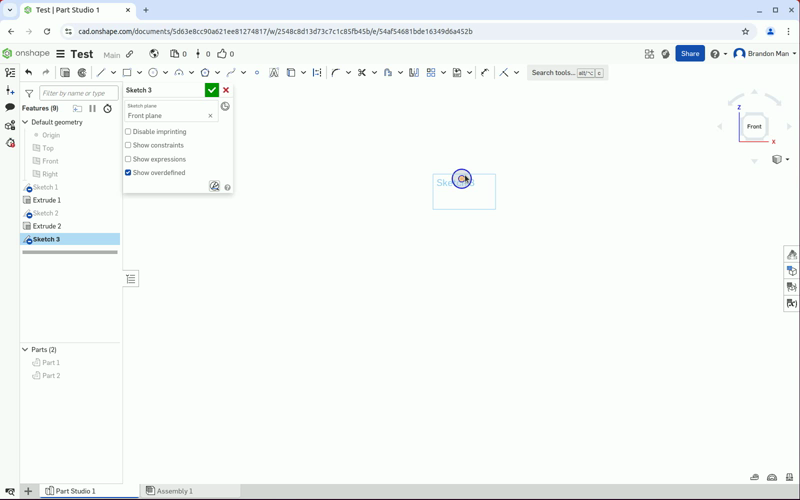
scroll(6)
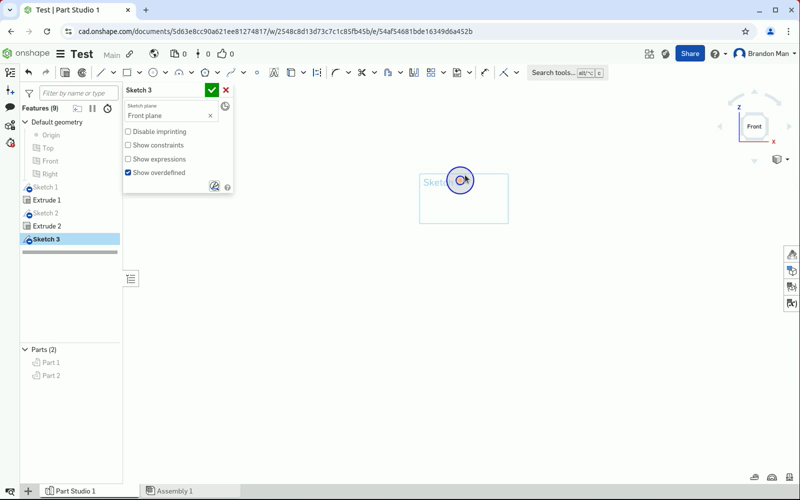
scroll(6)
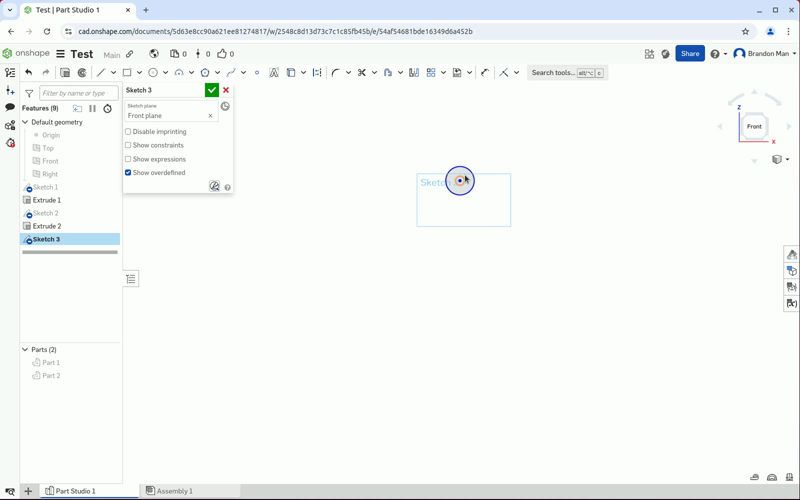
scroll(6)
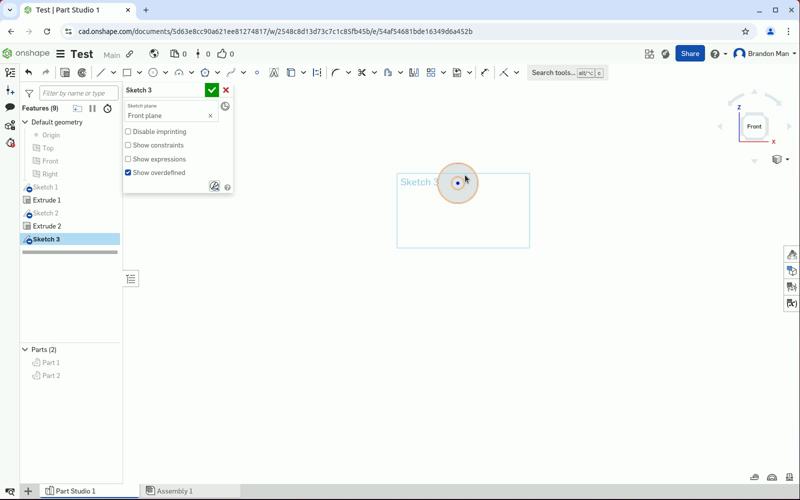
scroll(6)
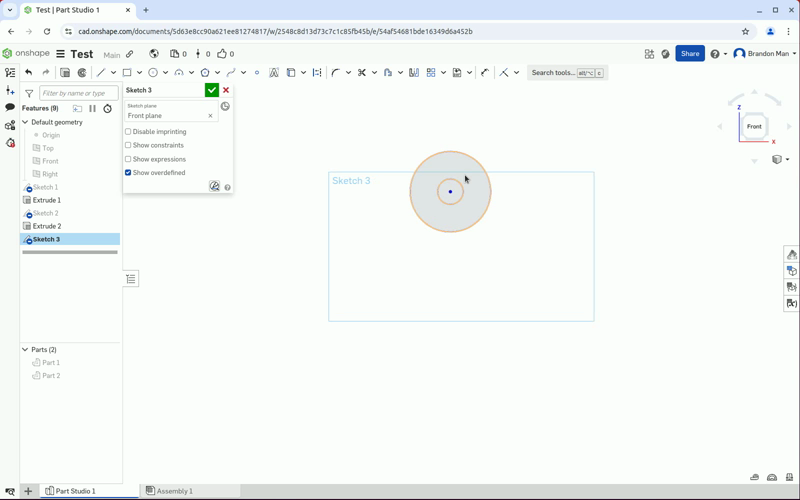
scroll(6)
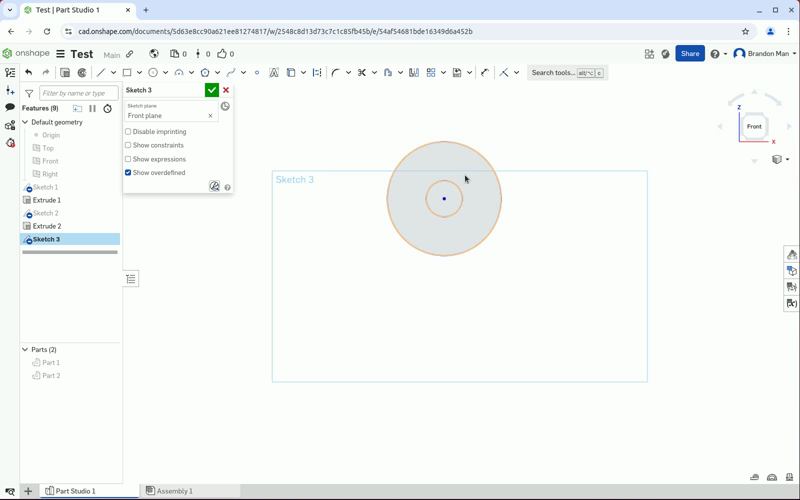
scroll(6)
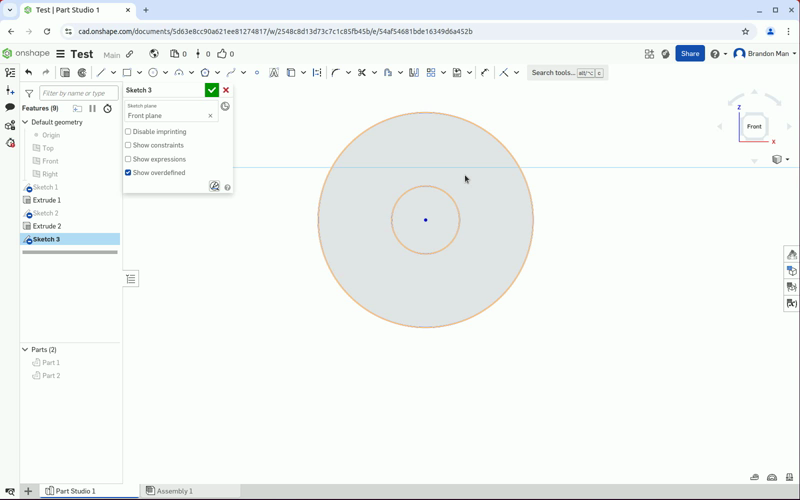
click(465, 174)
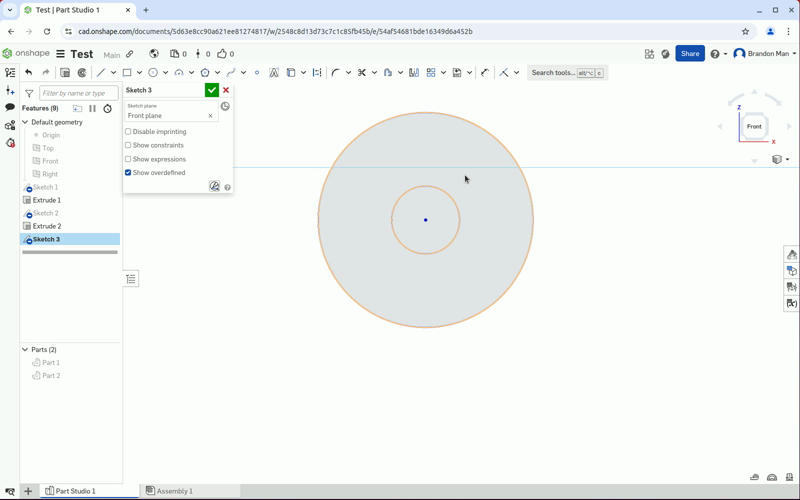
scroll(-6)
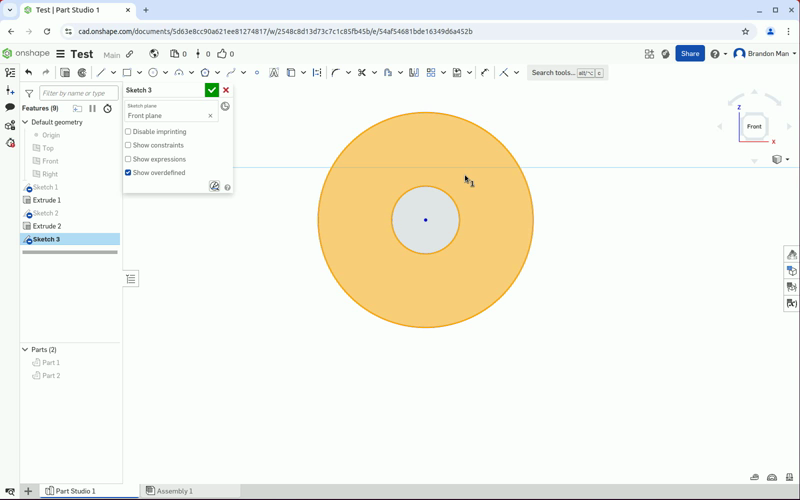
scroll(-6)
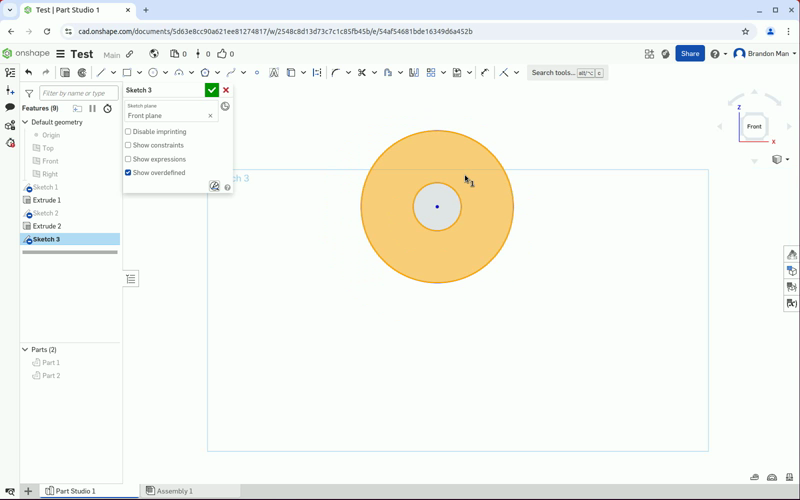
scroll(-6)
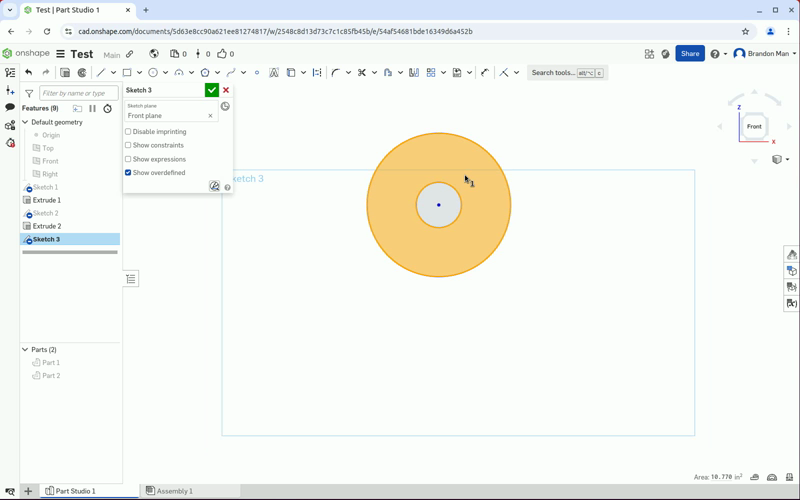
scroll(-6)
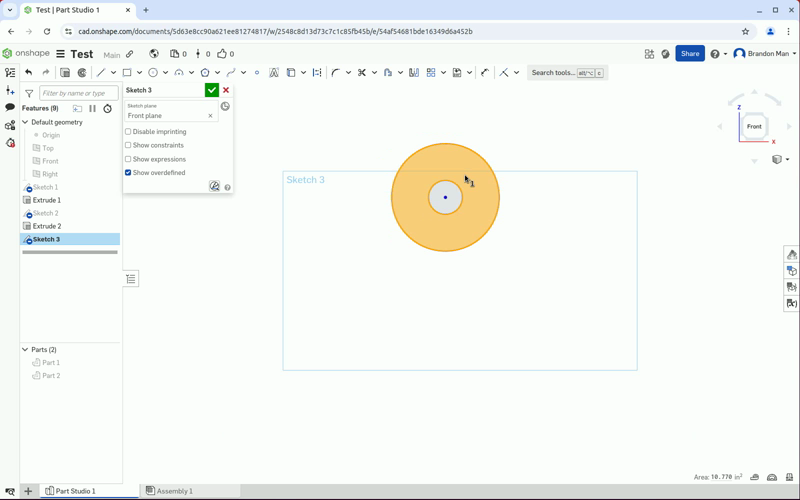
scroll(-6)
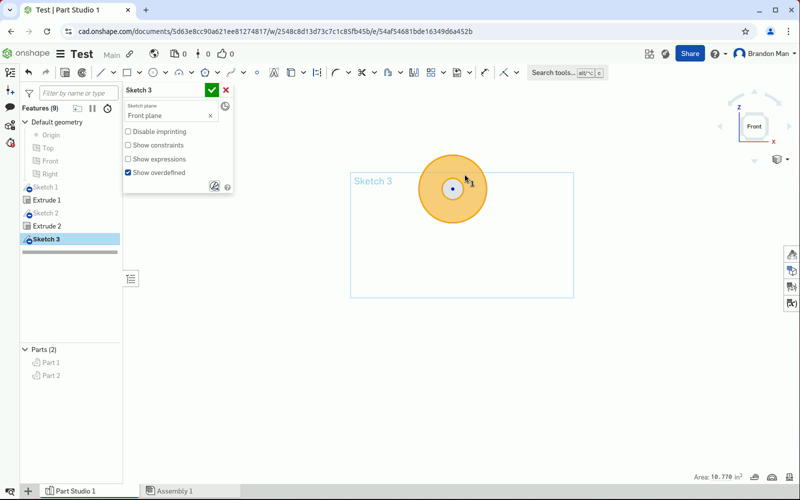
scroll(-6)
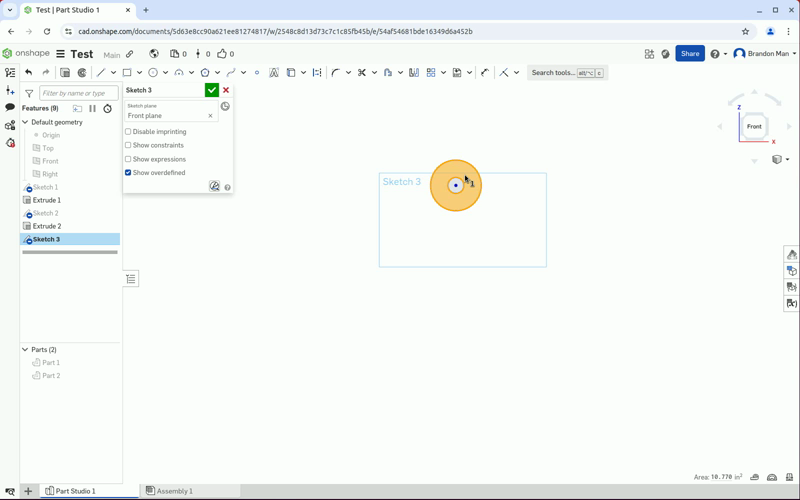
scroll(-6)
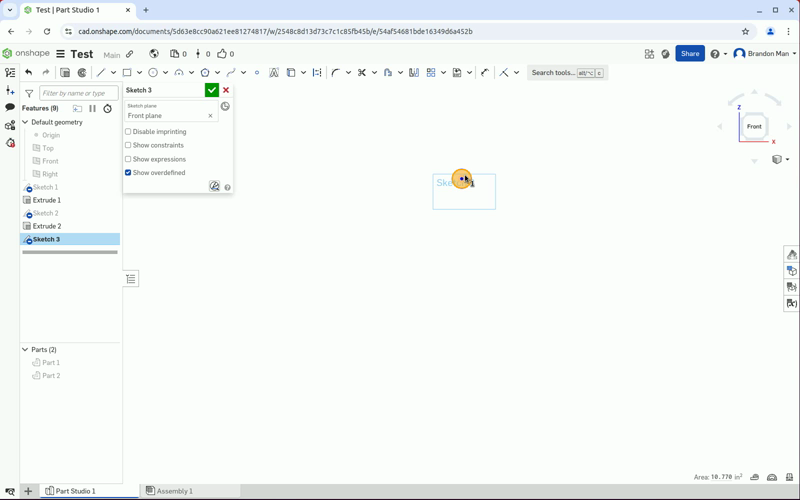
mouse_move(73, 352)
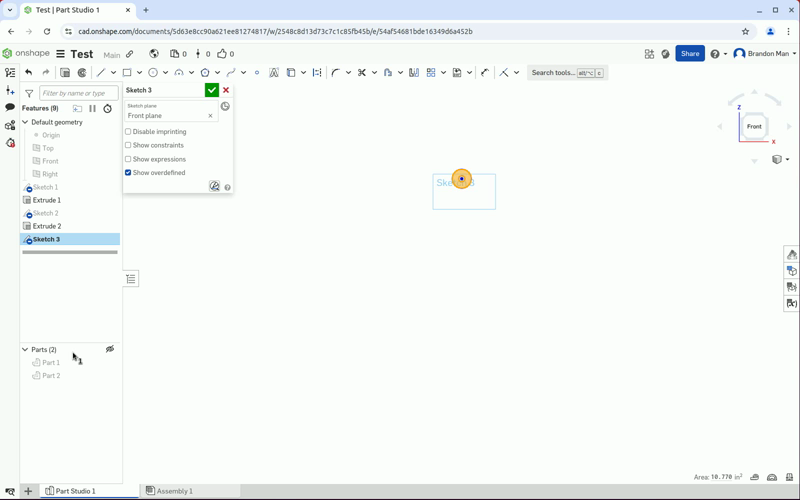
key(shift+y)
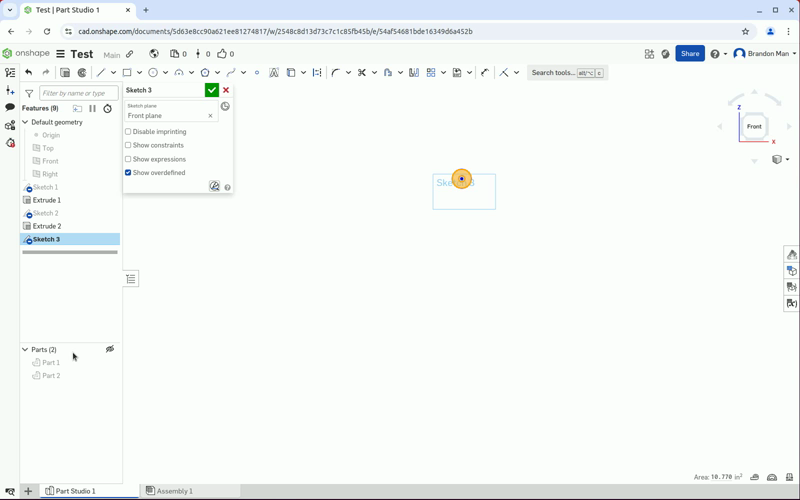
key(shift+e)
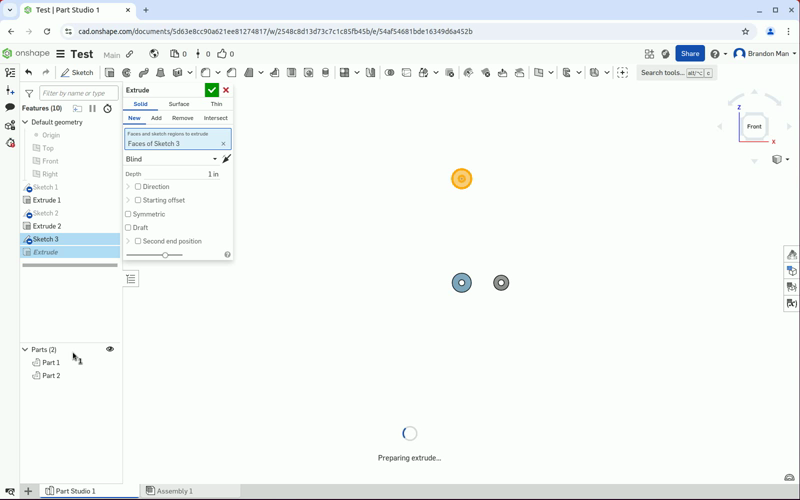
mouse_move(143, 106)
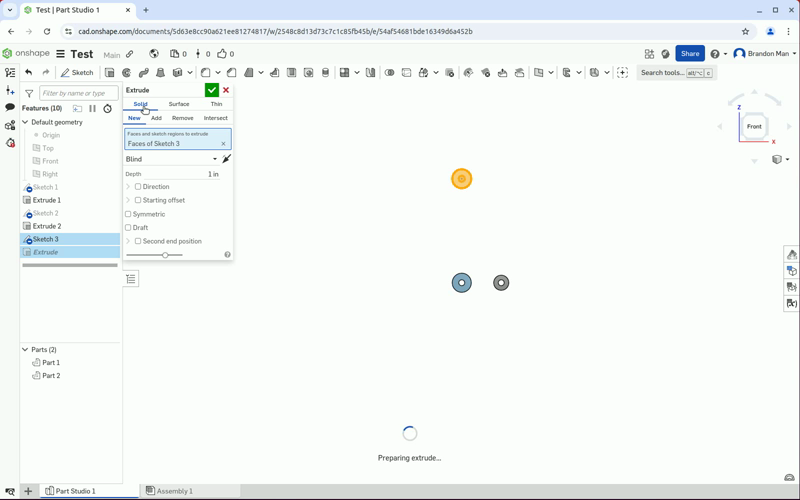
click(143, 106)
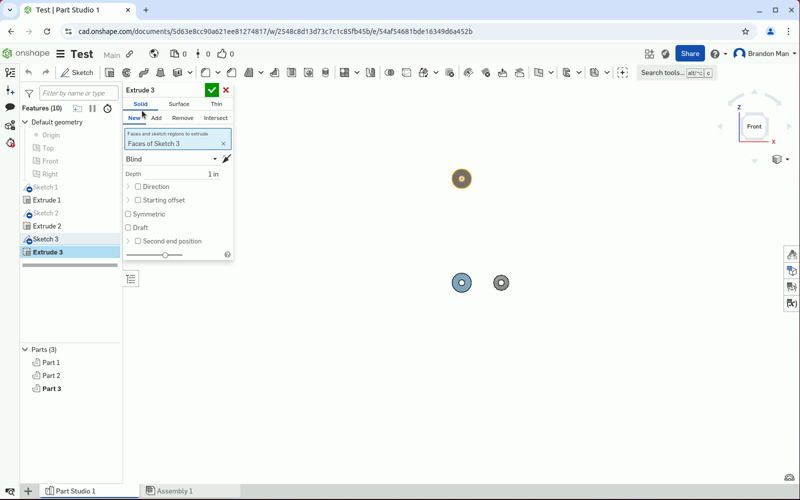
mouse_move(137, 120)
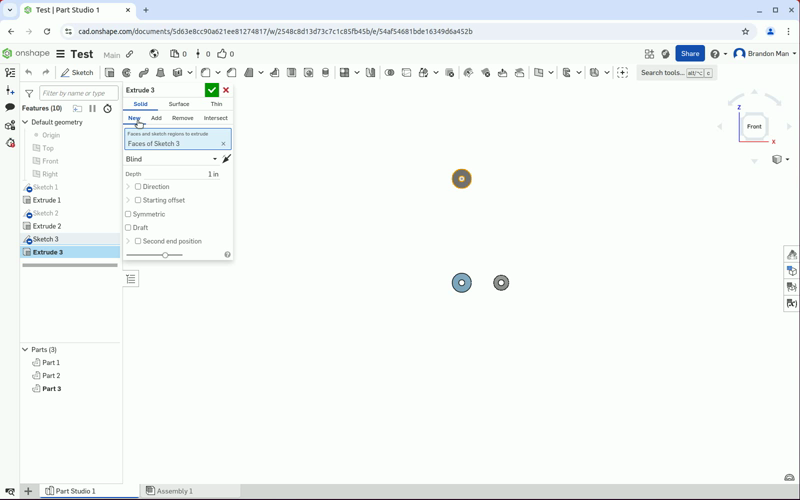
click(137, 120)
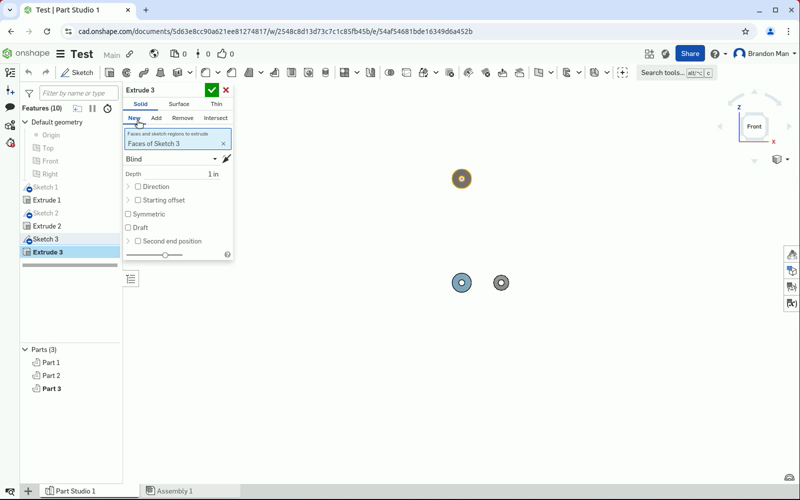
key(tab, 4)
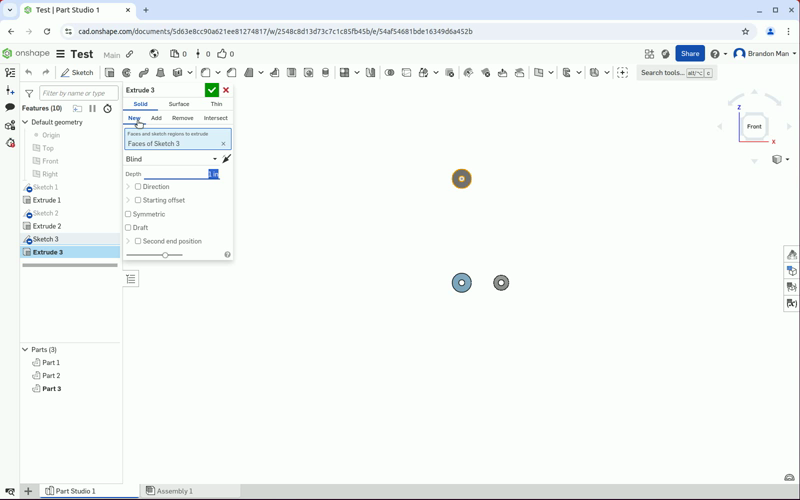
text(0.481)
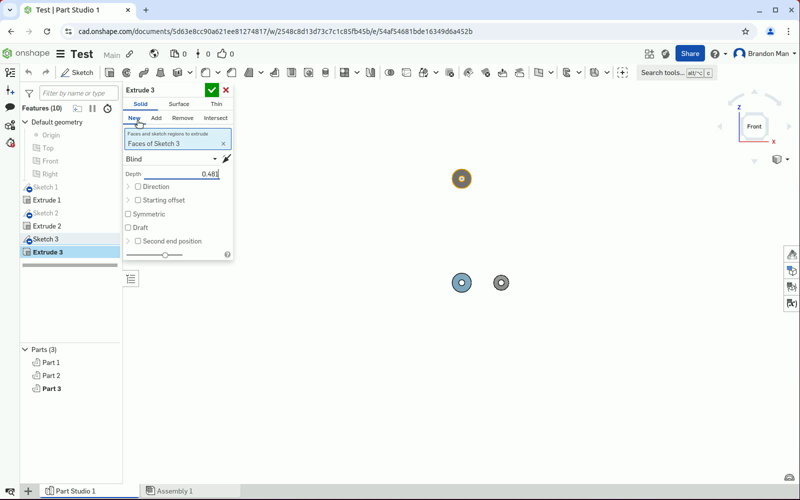
key(enter)
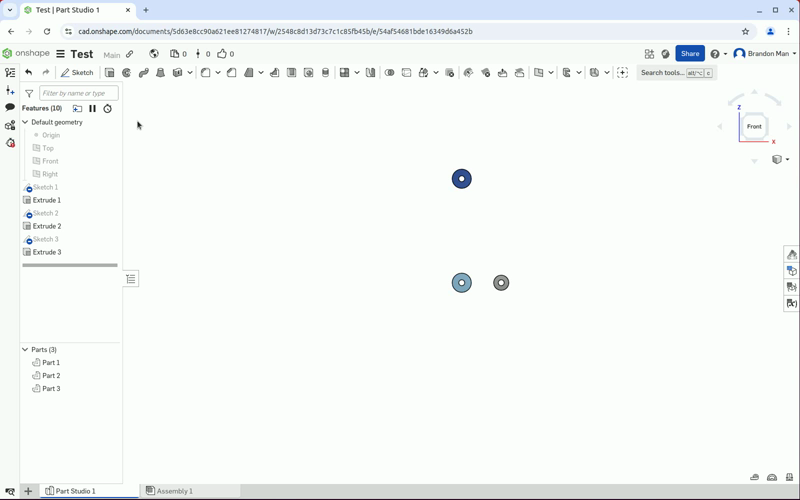
key(shift+h)
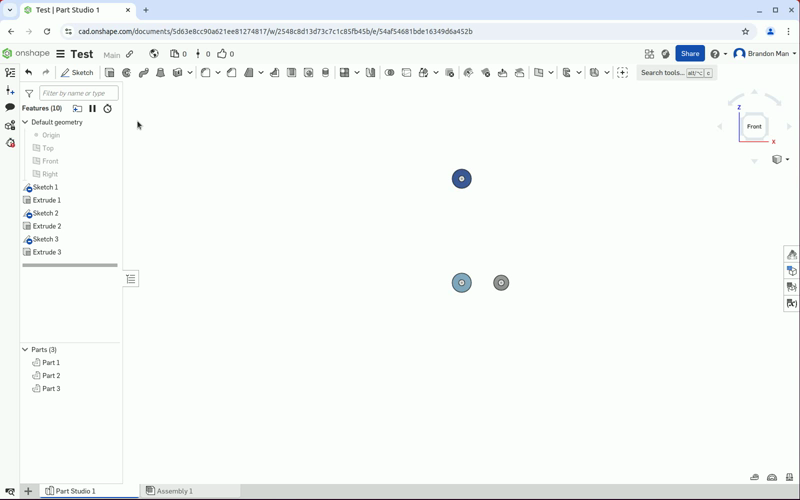
key(shift+h)
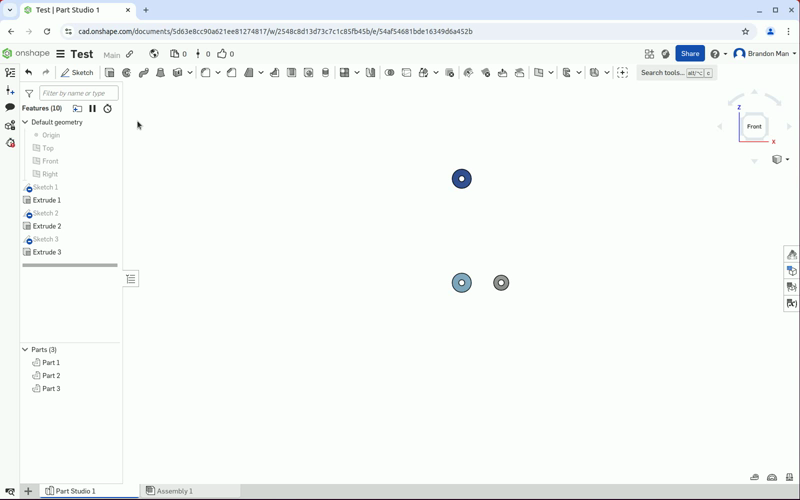
mouse_move(73, 189)
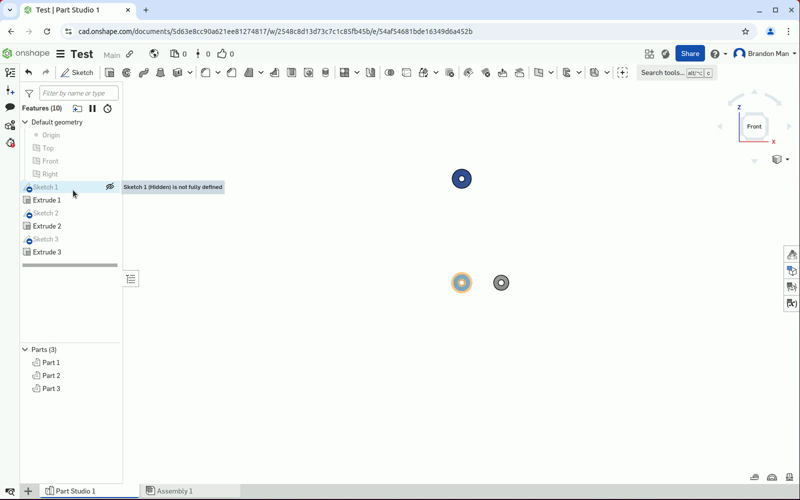
click(73, 189)
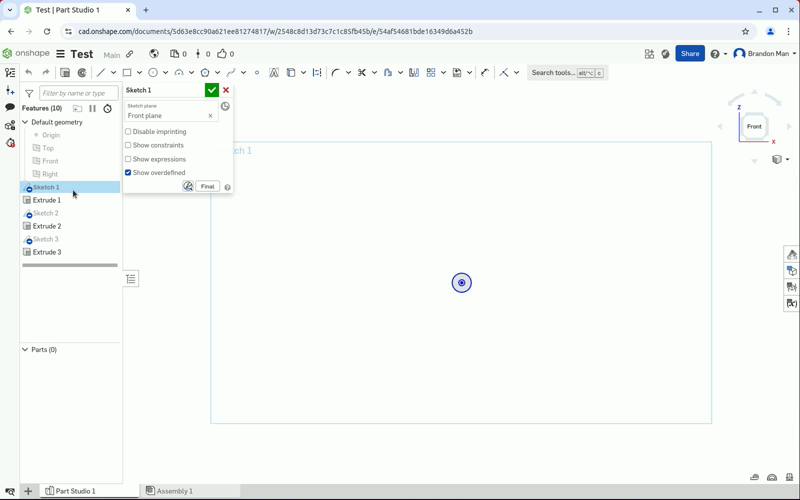
mouse_move(229, 92)
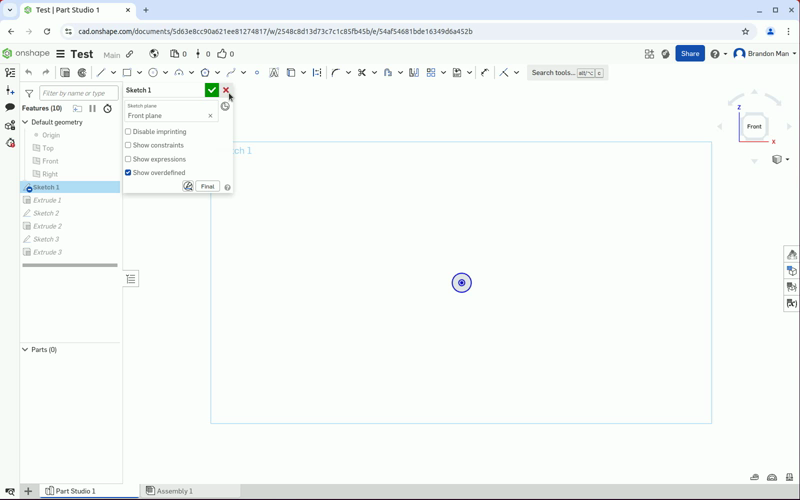
click(229, 92)
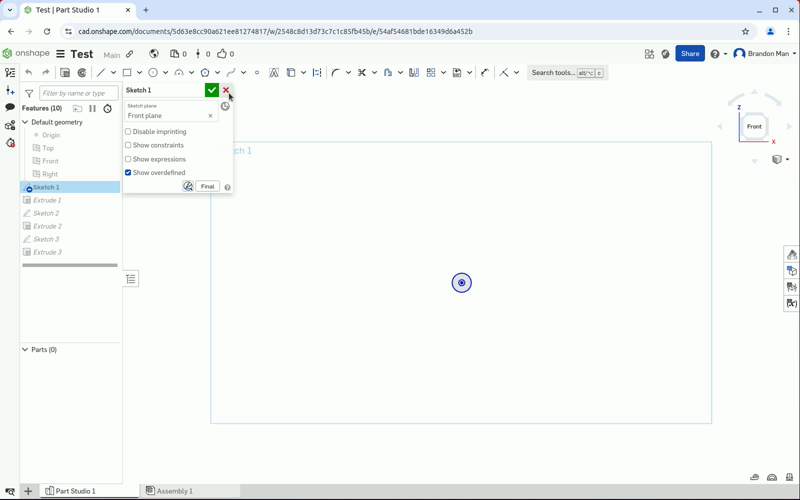
key(shift+s)
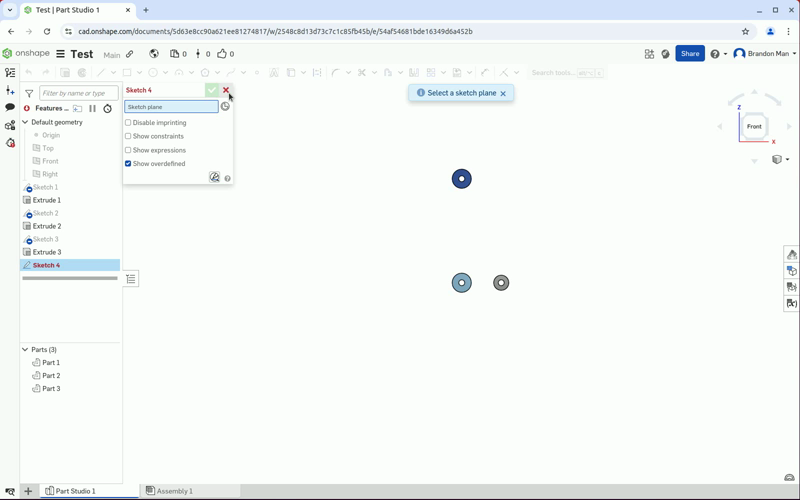
mouse_move(73, 163)
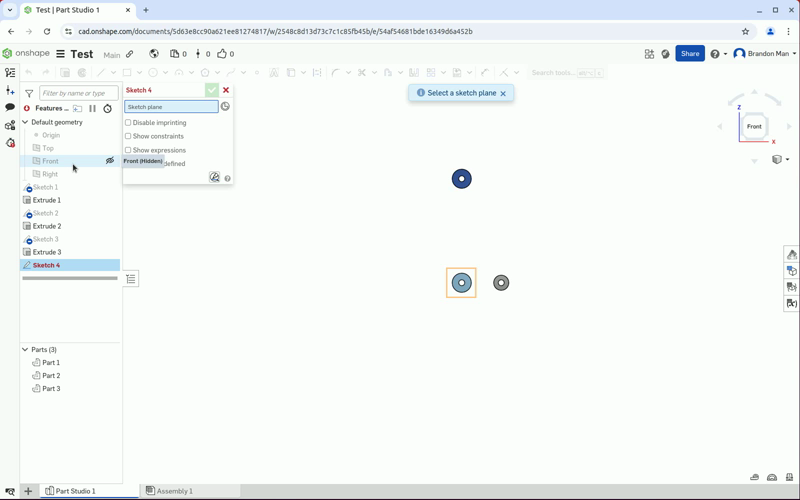
click(73, 163)
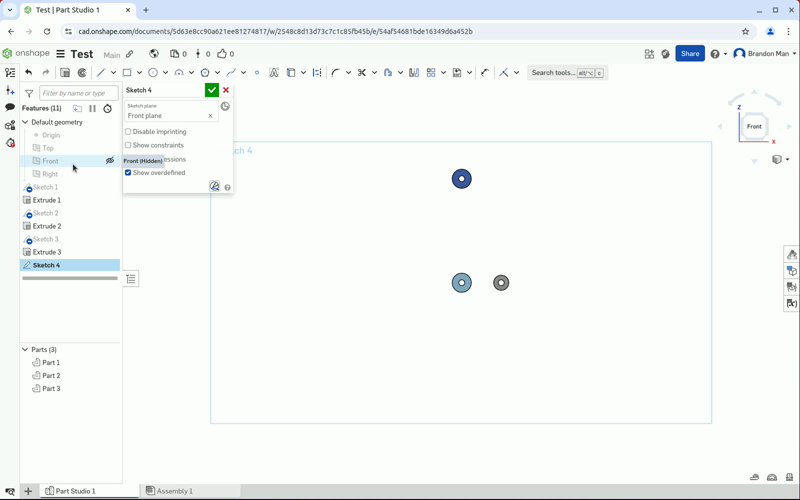
mouse_move(73, 352)
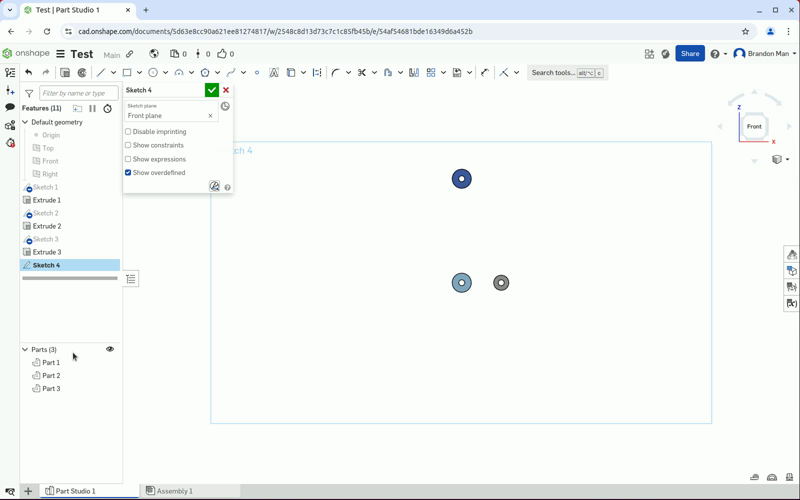
key(y)
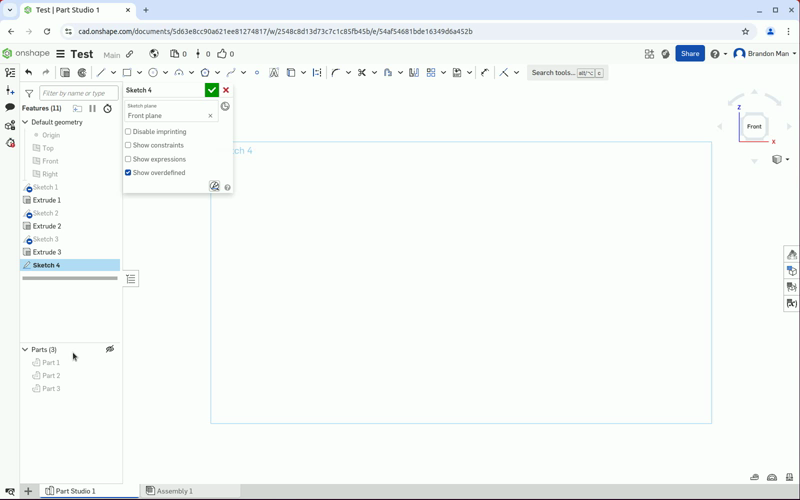
key(l)
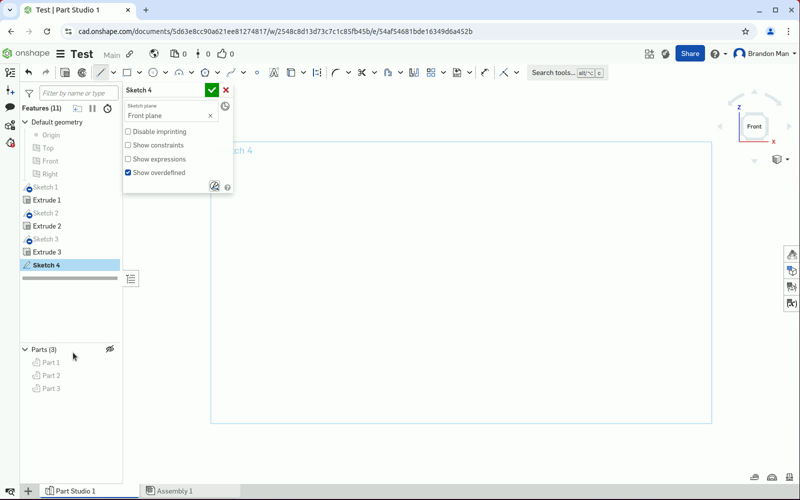
key_down(shift)
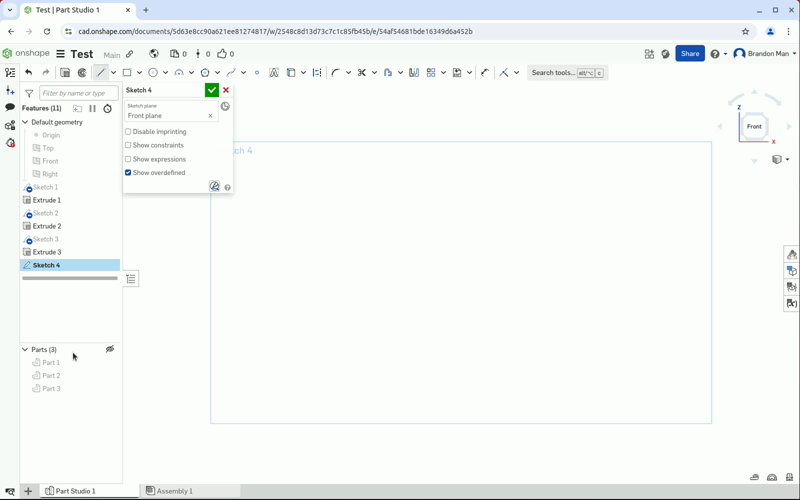
mouse_move(446, 226)
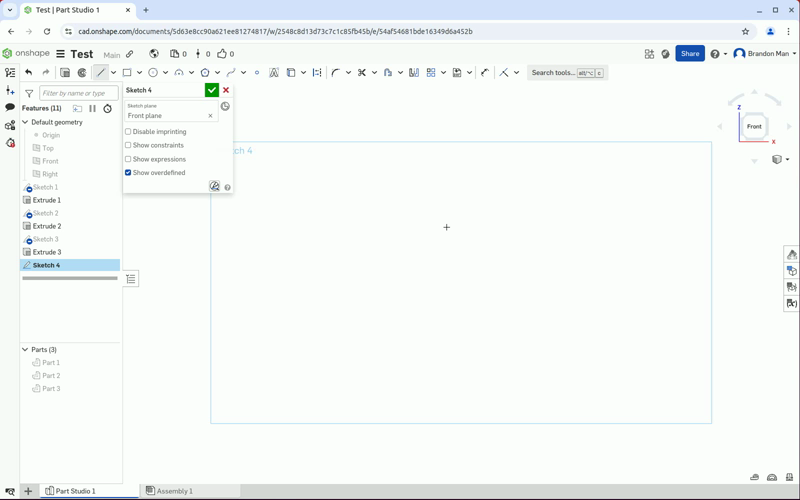
click(446, 226)
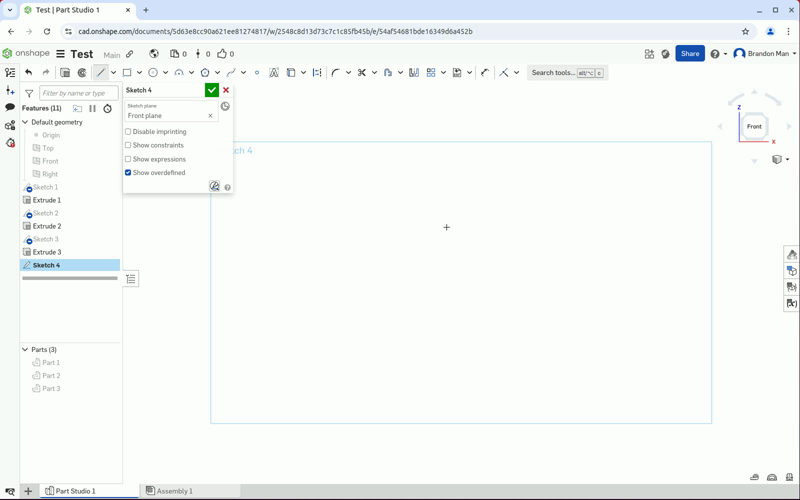
key_up(shift)
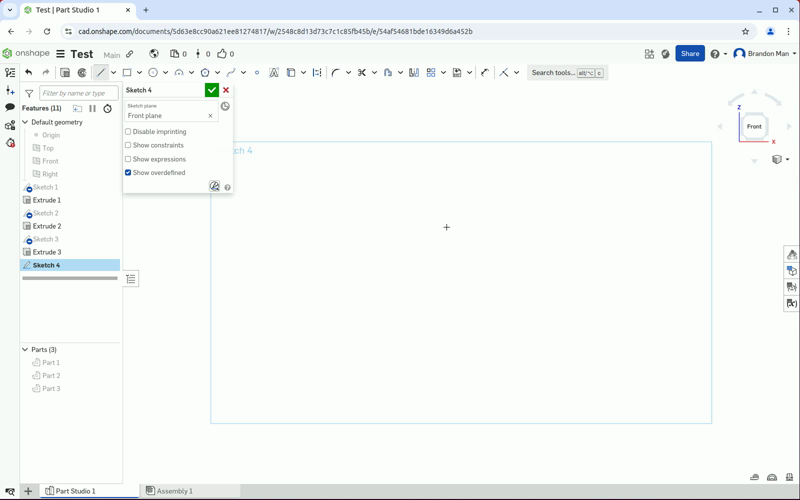
key_down(shift)
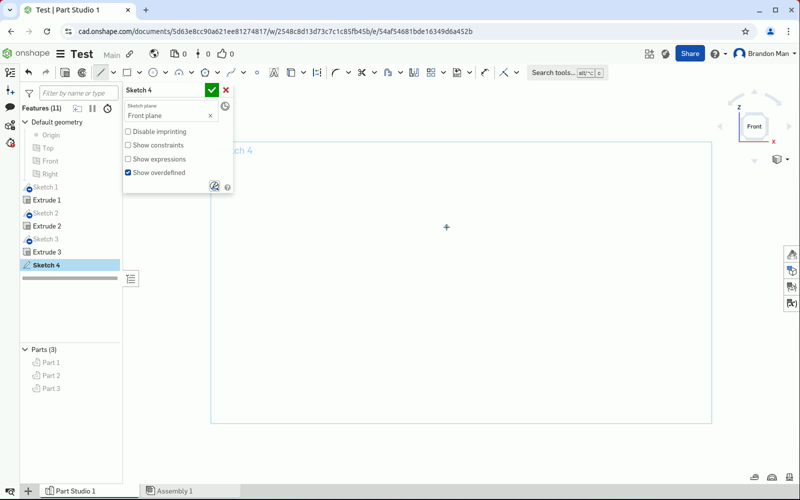
mouse_move(476, 226)
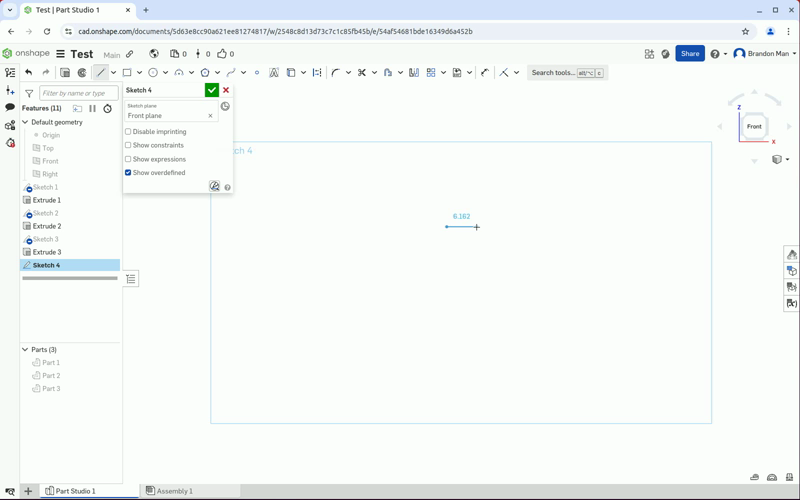
mouse_move(452, 284)
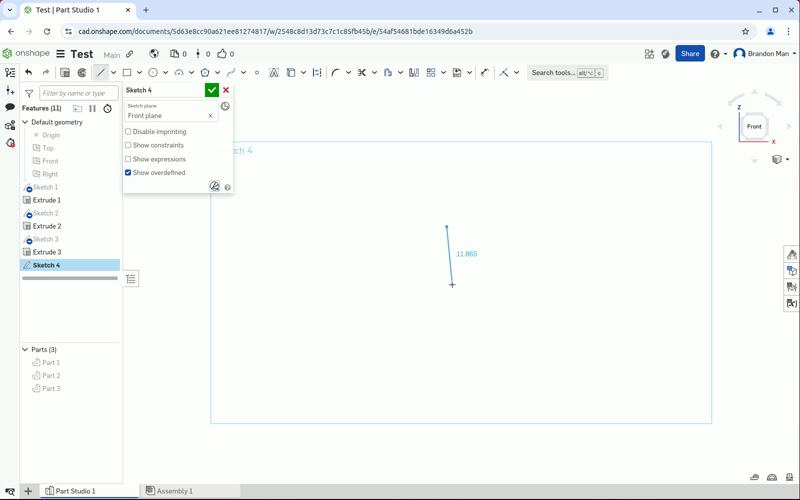
click(452, 284)
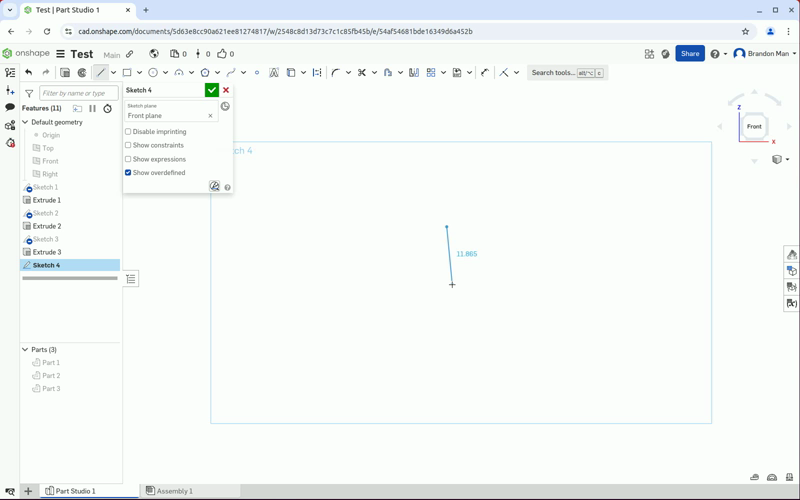
key_up(shift)
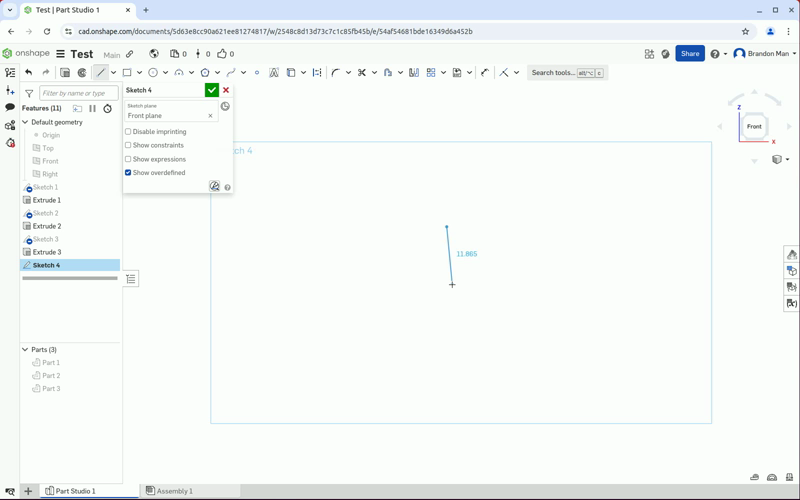
key(esc)
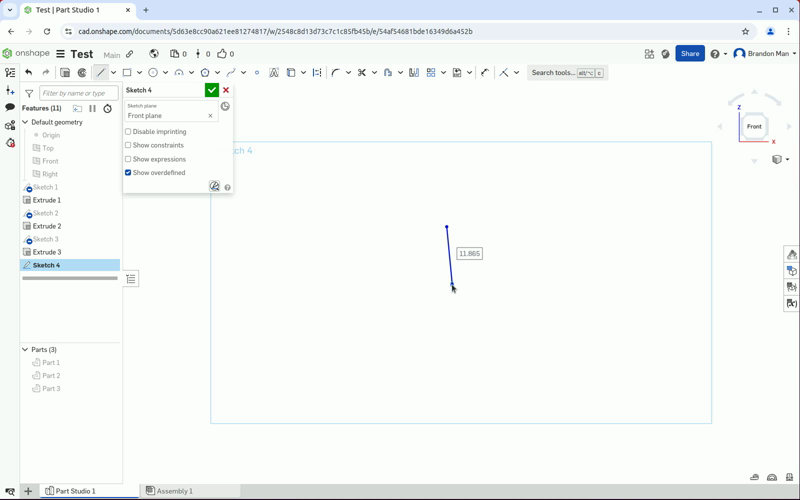
key(a)
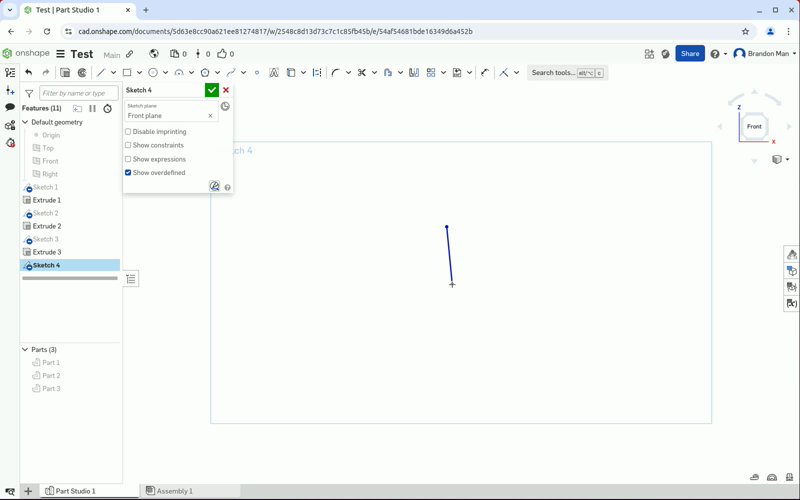
mouse_move(452, 284)
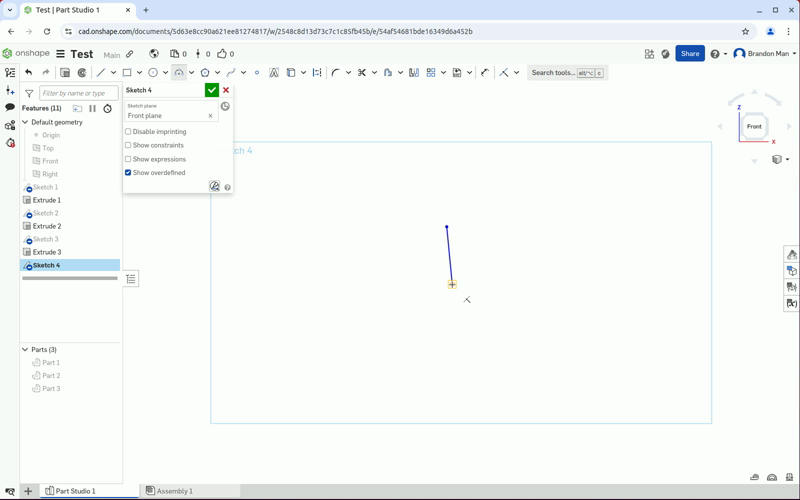
click(452, 284)
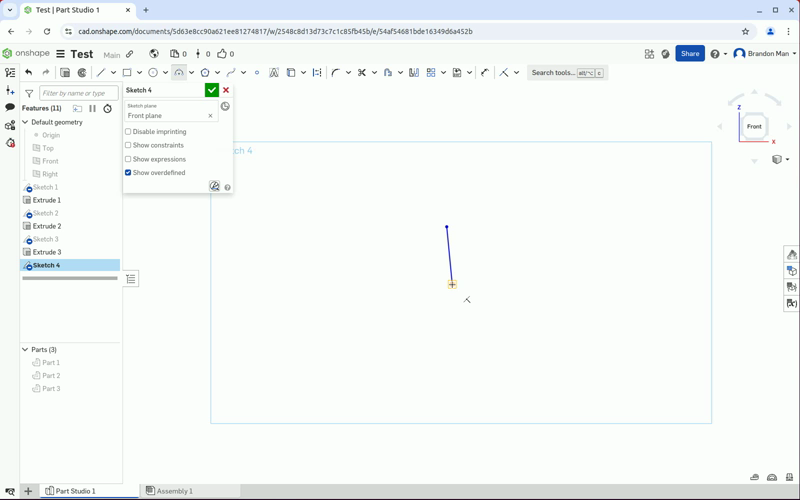
key_down(shift)
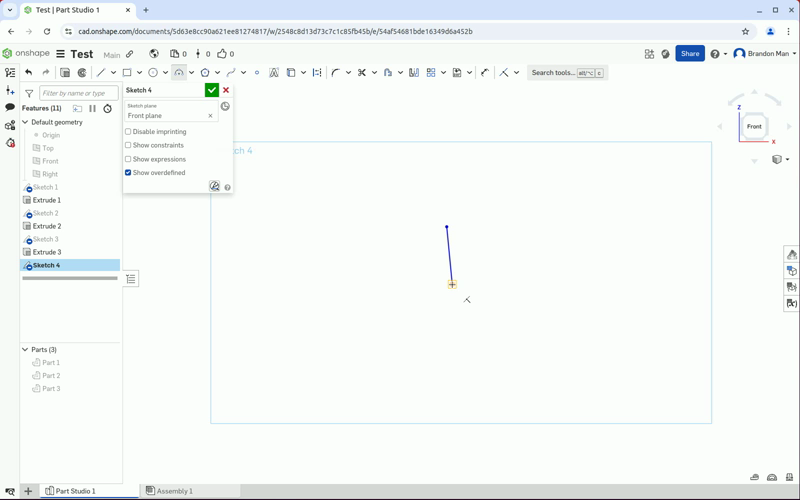
mouse_move(461, 291)
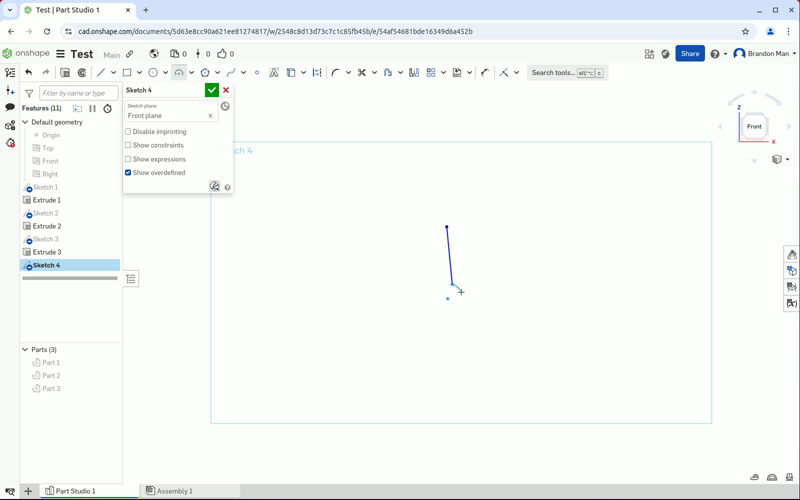
click(461, 291)
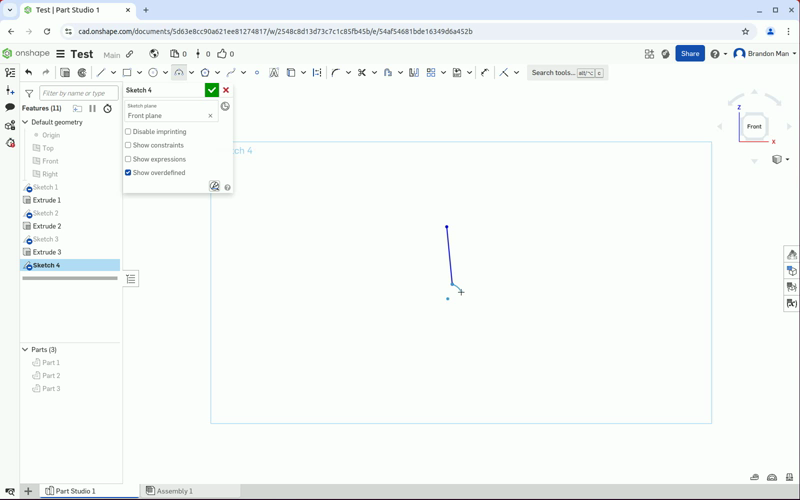
mouse_move(466, 276)
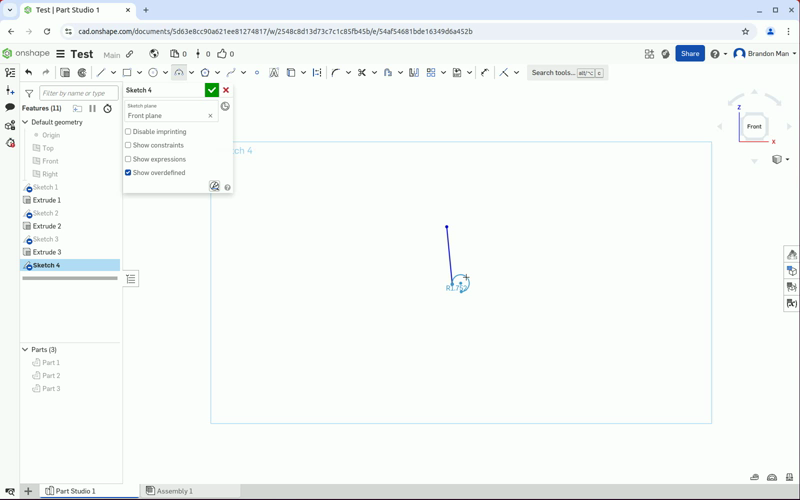
click(466, 276)
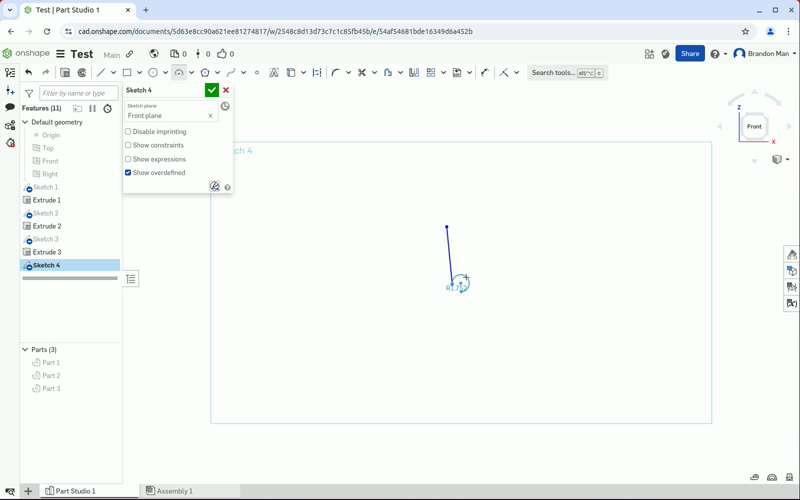
key_up(shift)
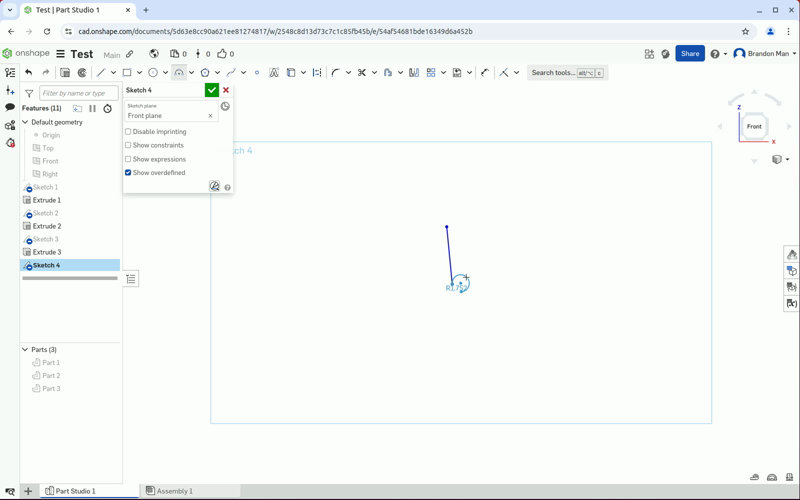
key(esc)
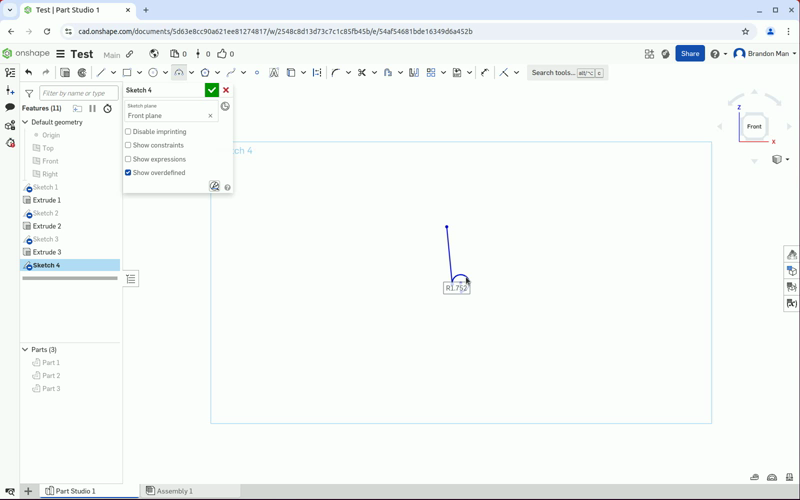
key(l)
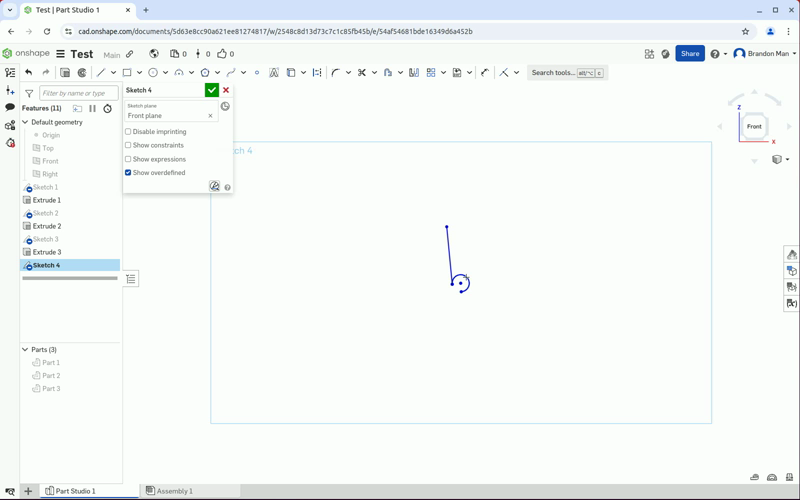
mouse_move(461, 291)
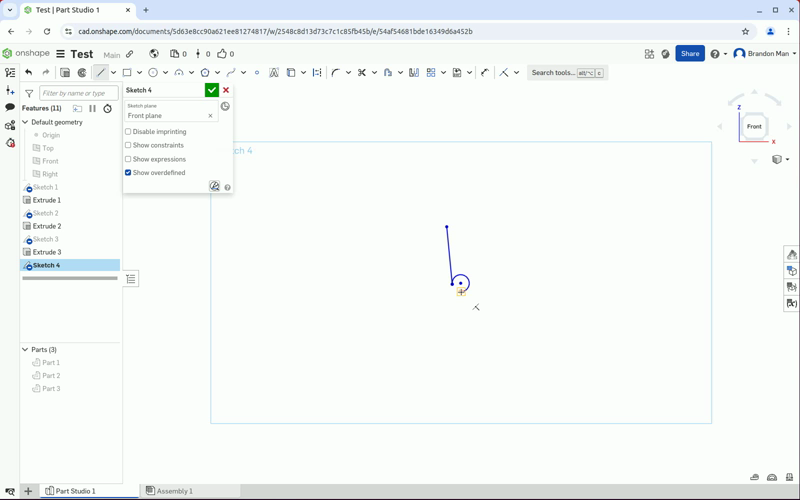
click(461, 291)
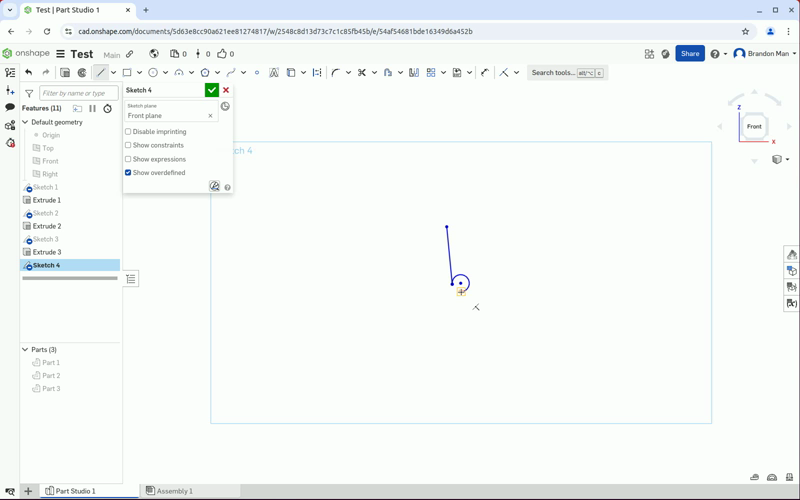
key_down(shift)
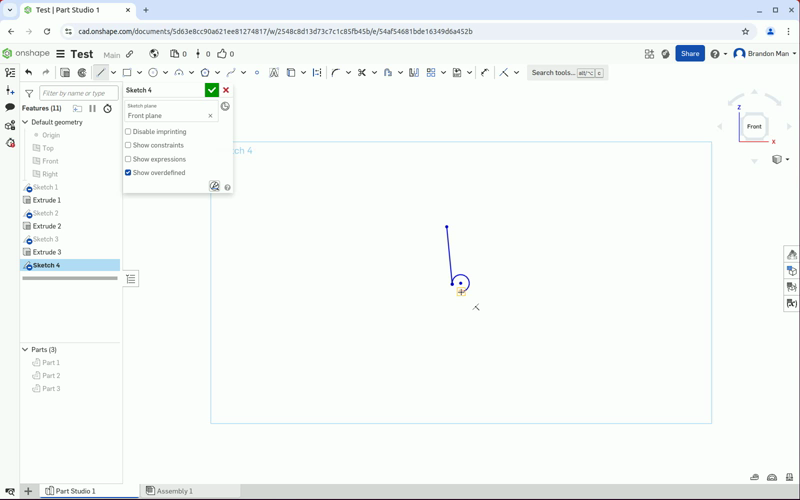
mouse_move(491, 291)
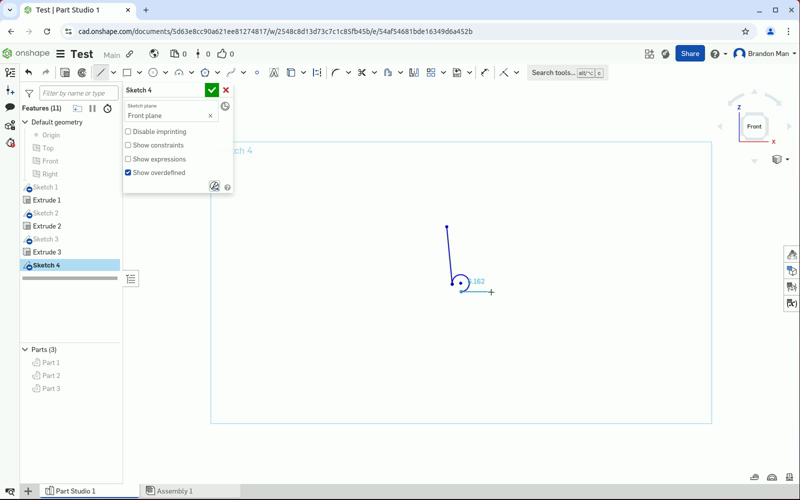
mouse_move(502, 290)
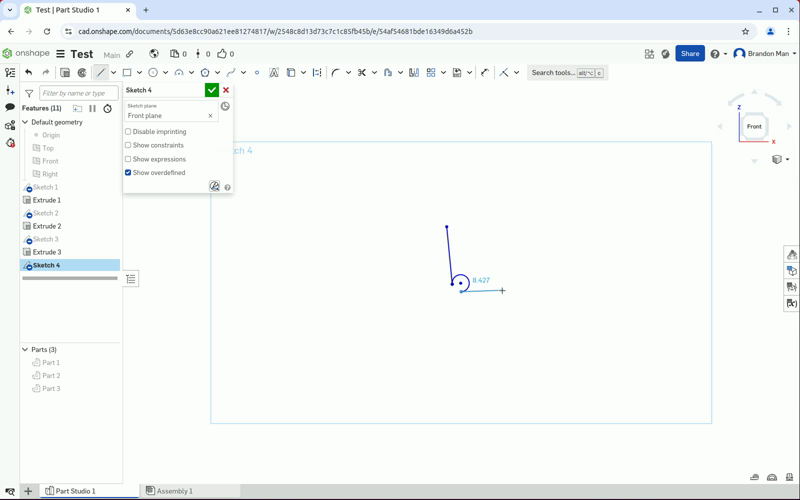
click(502, 290)
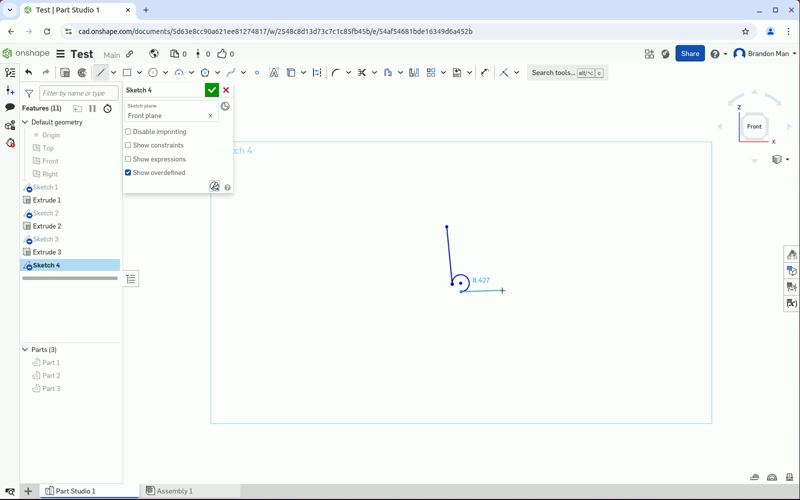
key_up(shift)
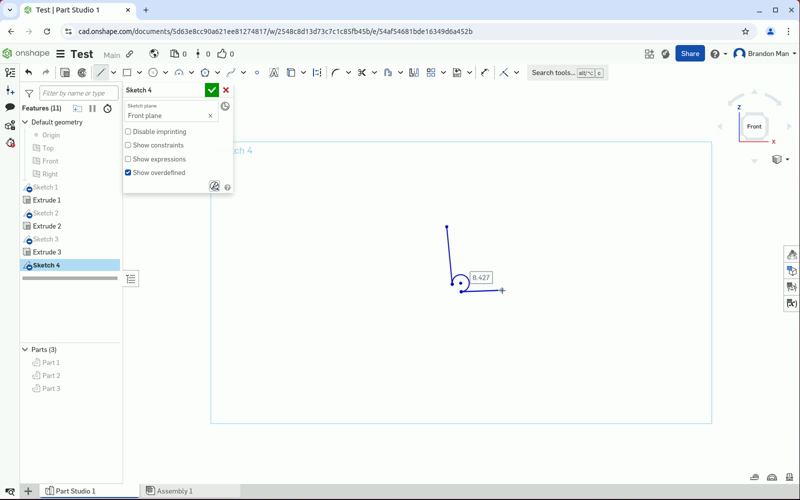
key(esc)
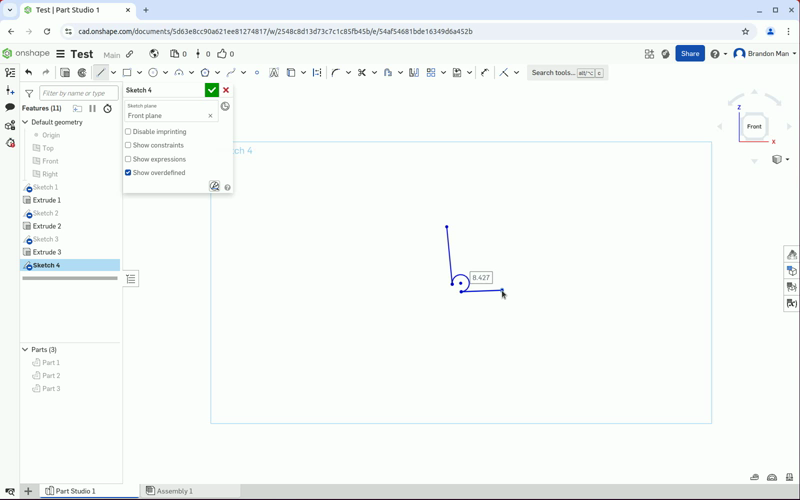
key(a)
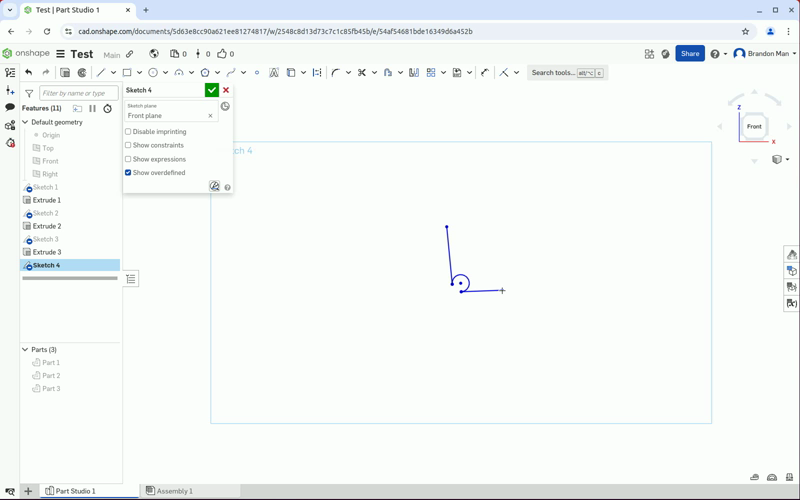
mouse_move(502, 290)
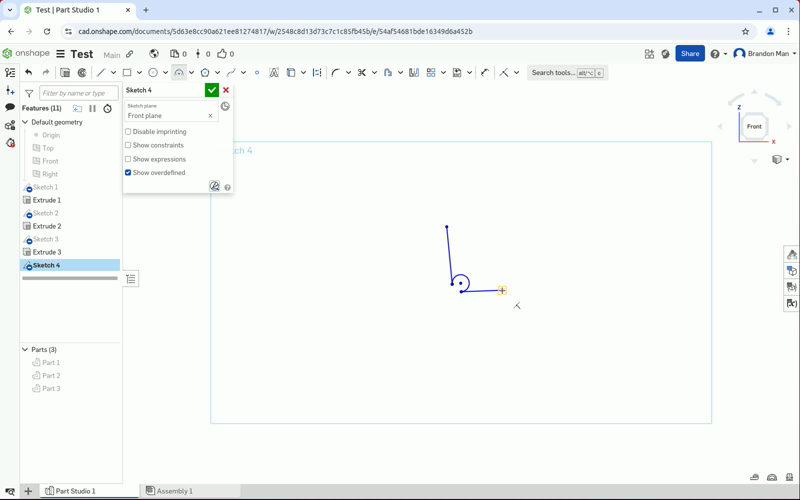
click(502, 290)
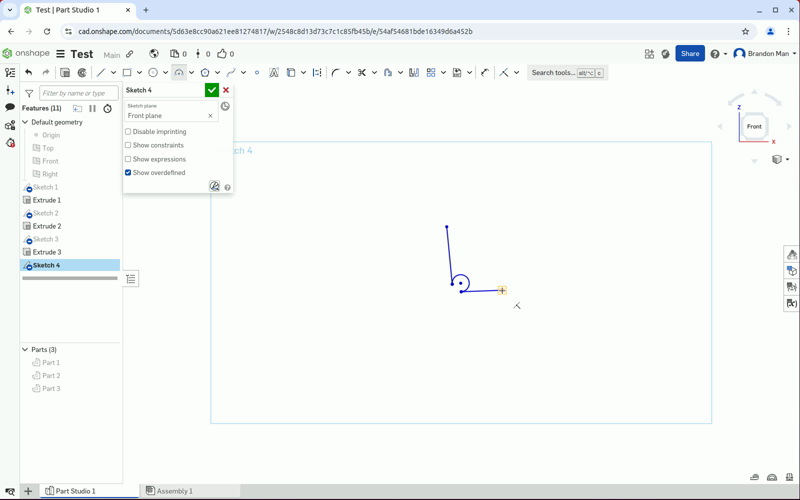
key_down(shift)
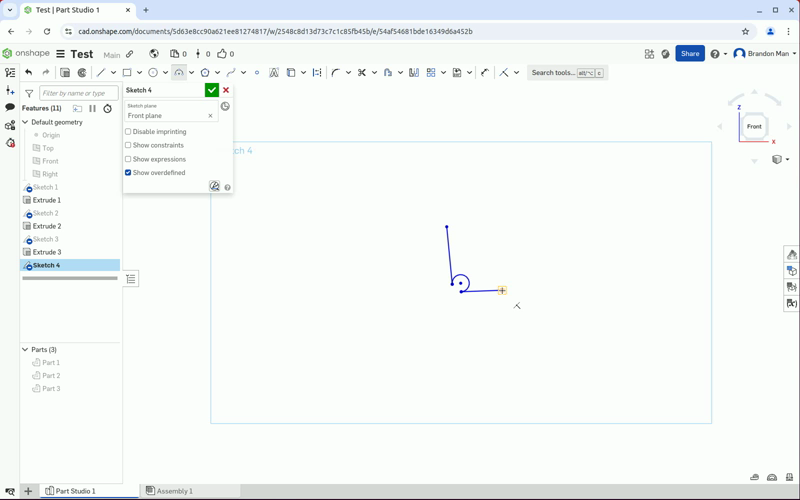
mouse_move(502, 276)
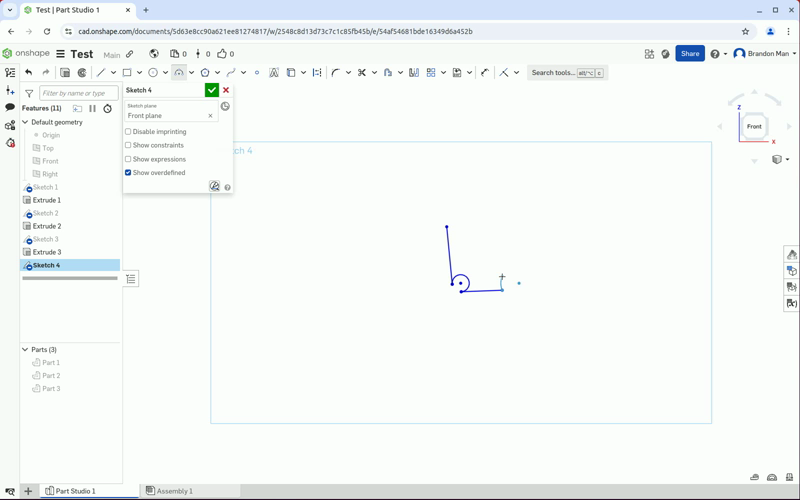
click(502, 276)
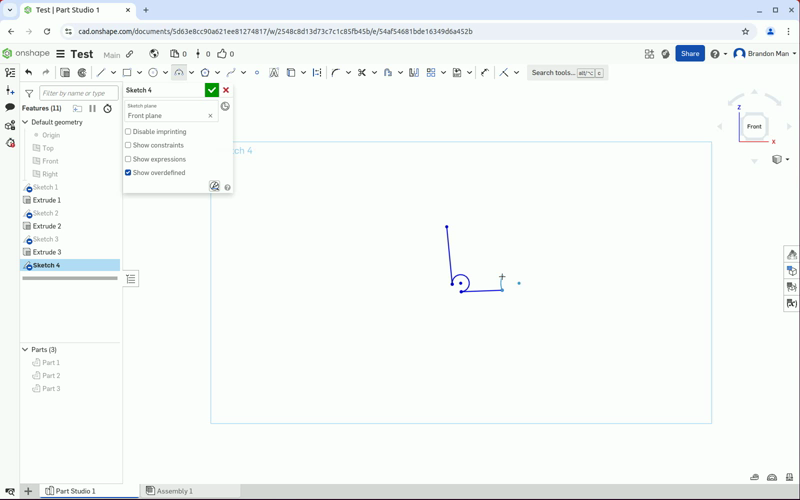
mouse_move(494, 282)
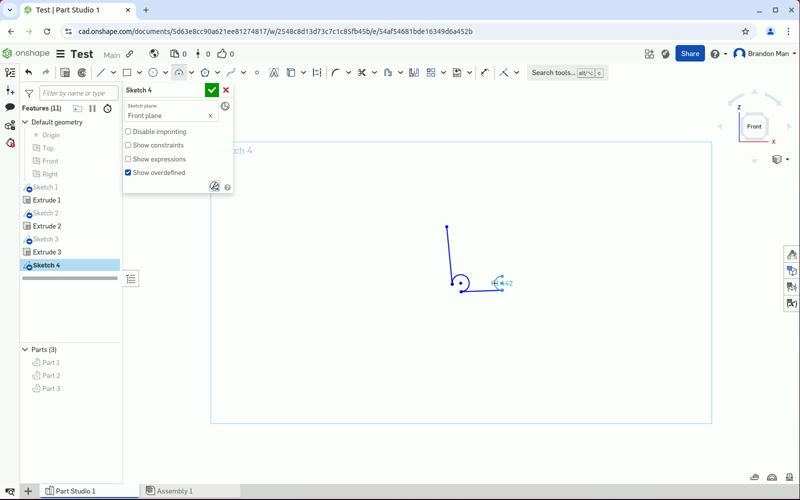
click(494, 282)
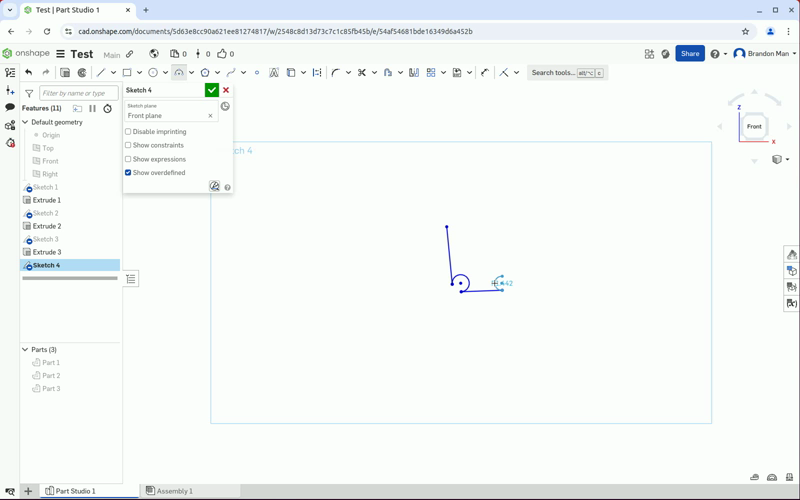
key_up(shift)
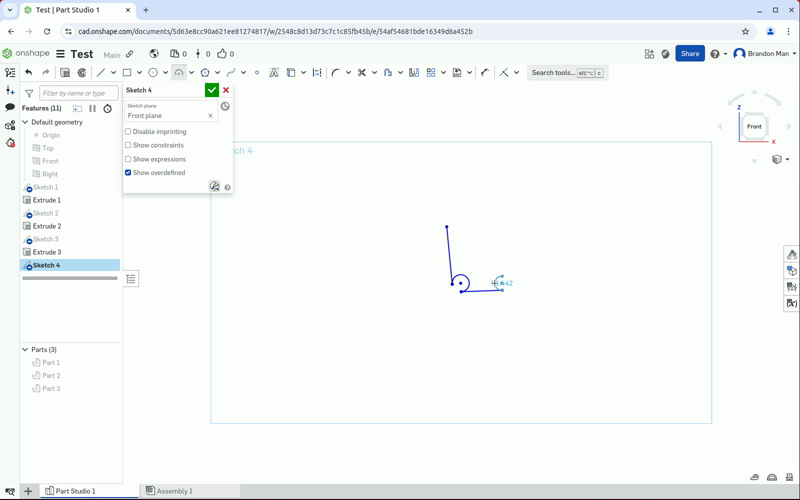
key(esc)
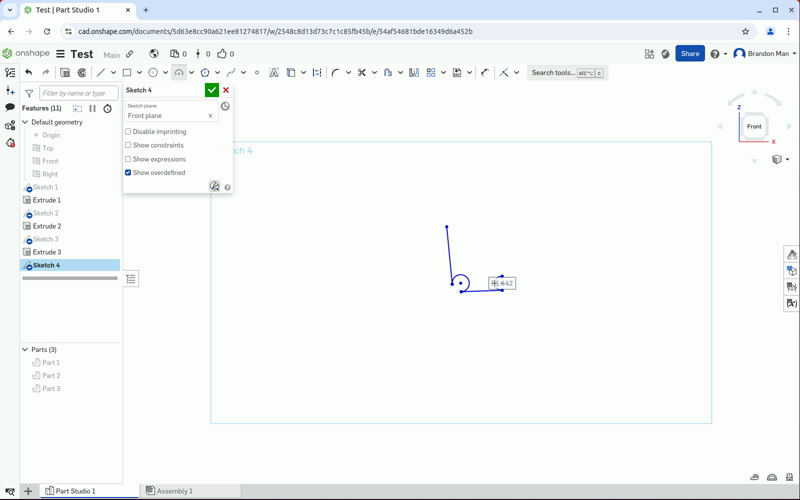
key(l)
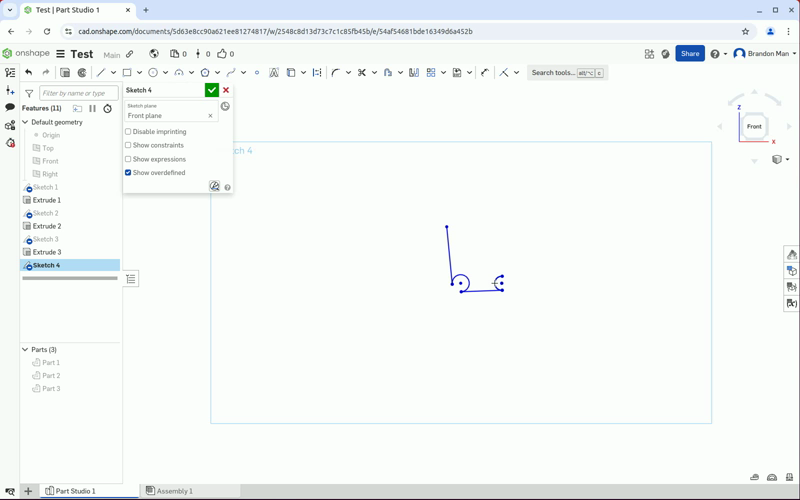
mouse_move(502, 276)
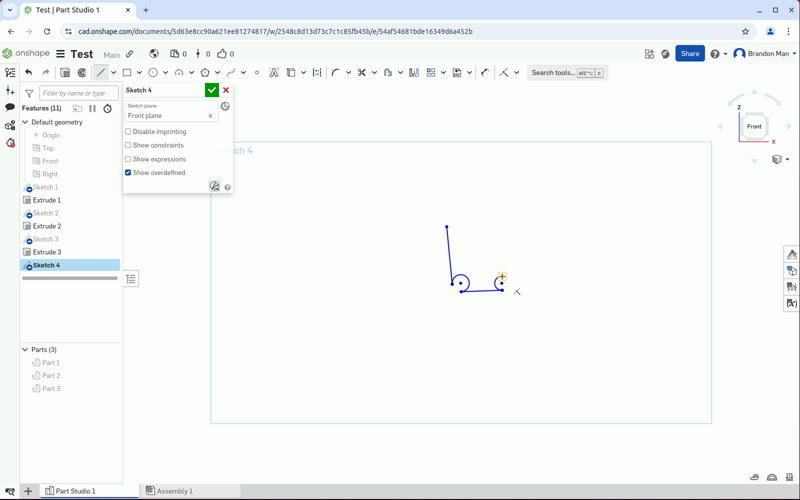
click(502, 276)
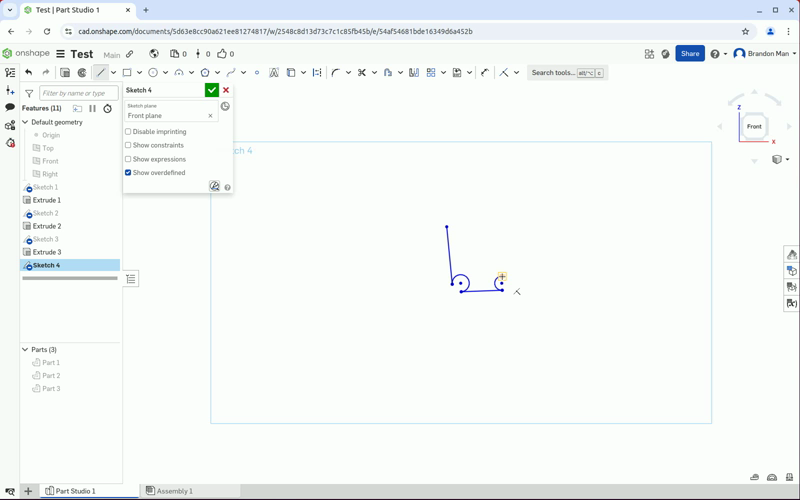
key_down(shift)
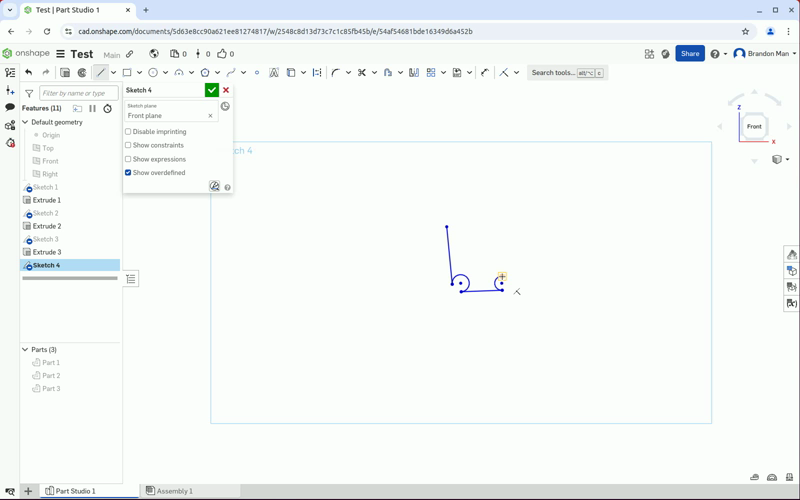
mouse_move(532, 276)
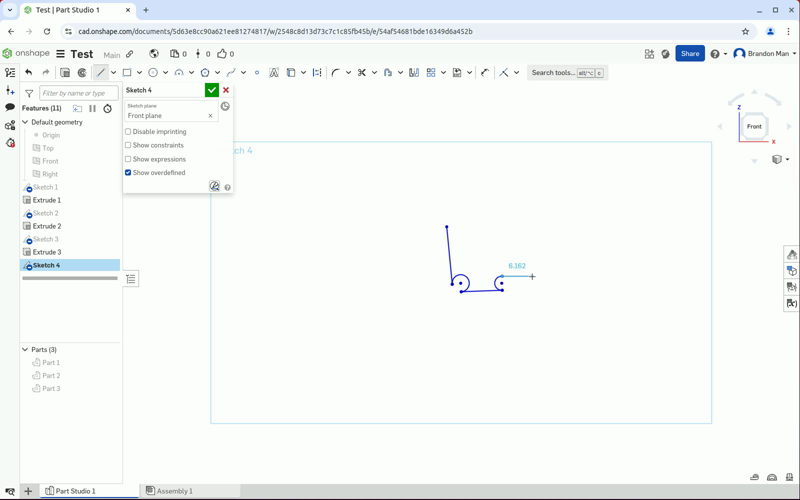
mouse_move(478, 275)
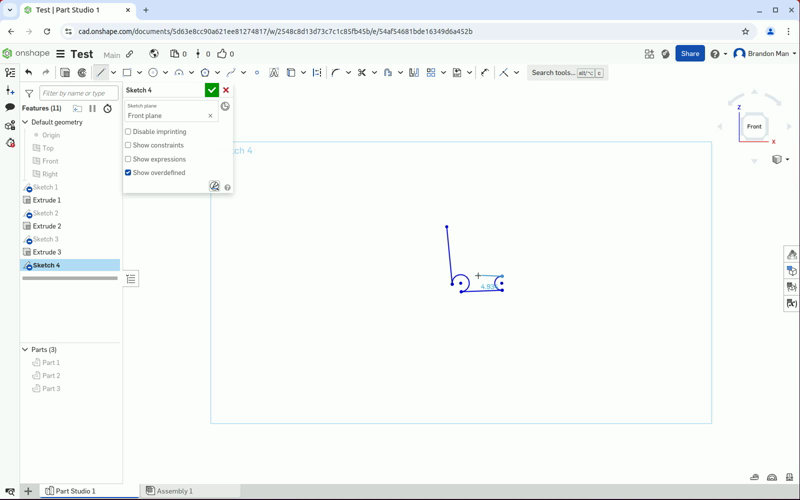
click(478, 275)
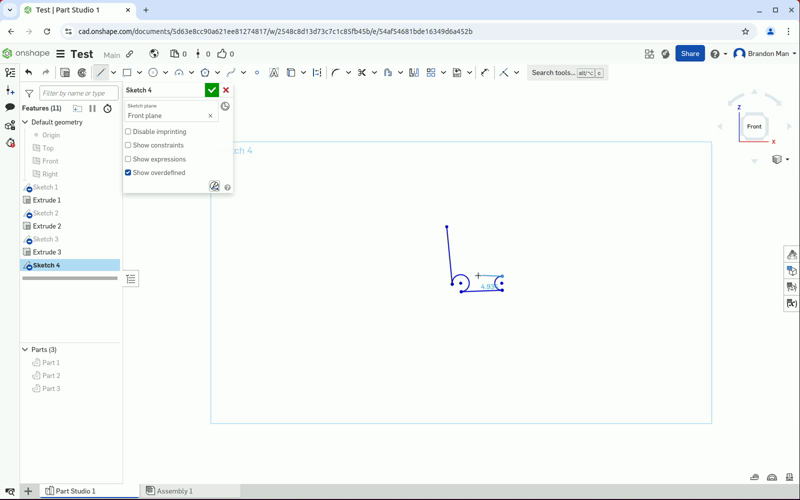
key_up(shift)
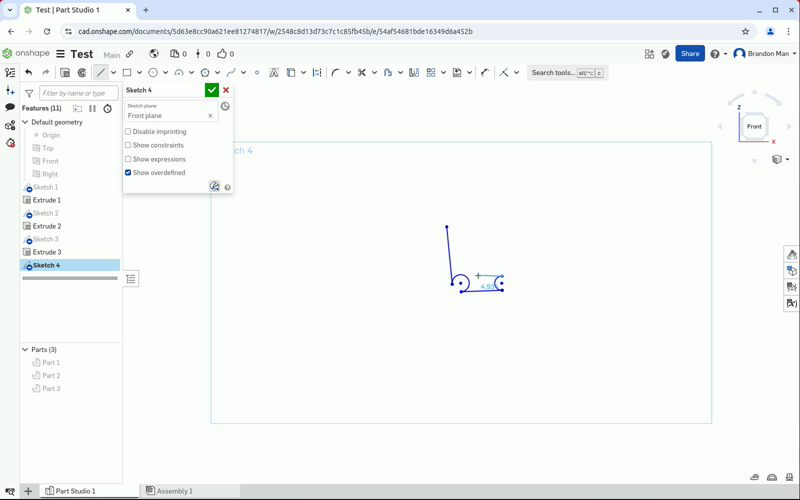
key(esc)
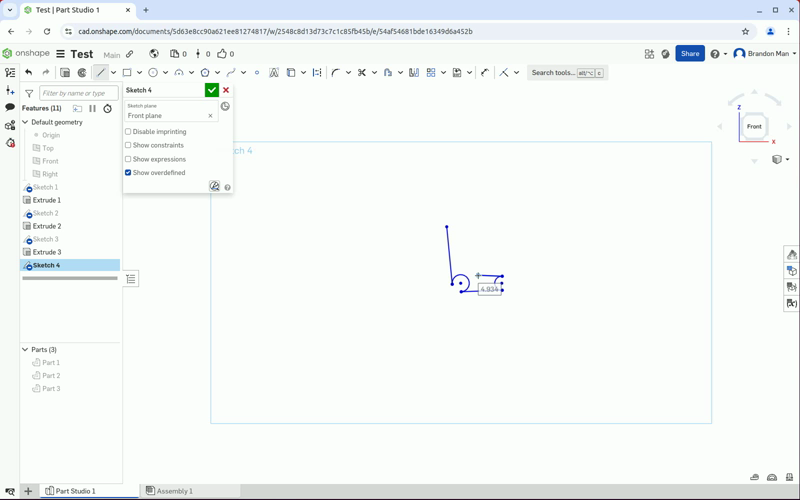
key(a)
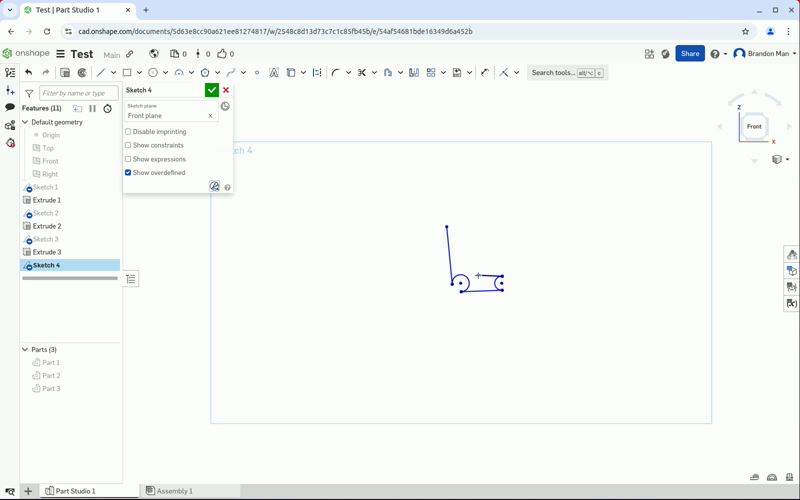
mouse_move(478, 275)
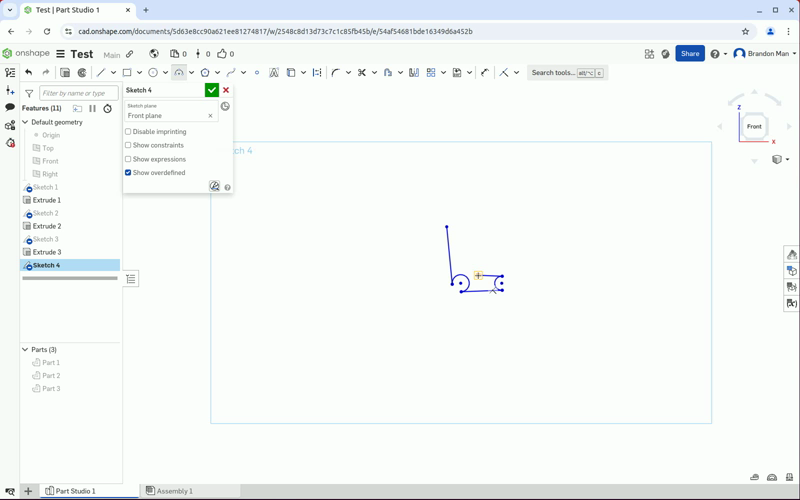
click(478, 275)
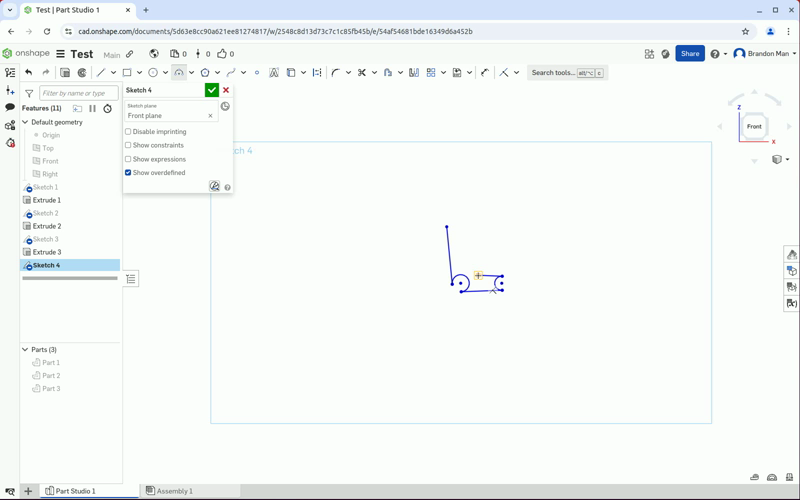
key_down(shift)
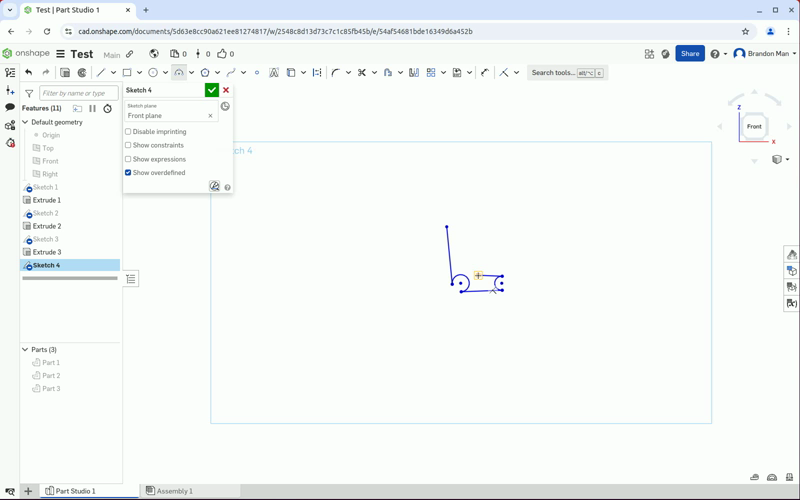
mouse_move(471, 267)
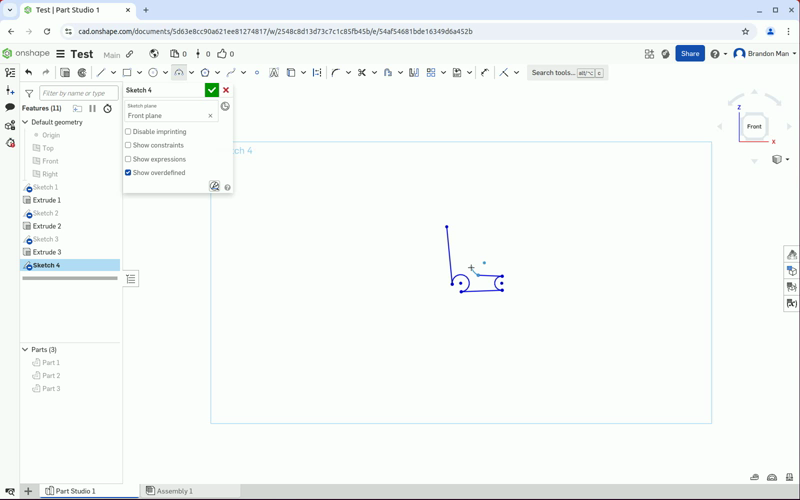
click(471, 267)
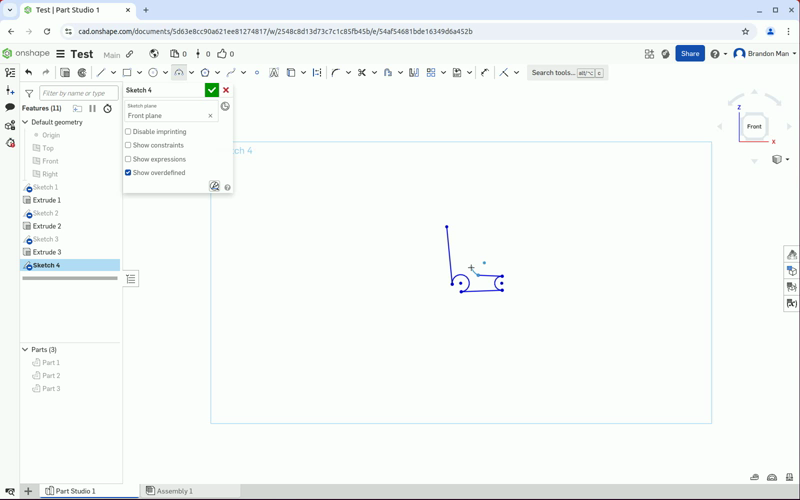
mouse_move(472, 272)
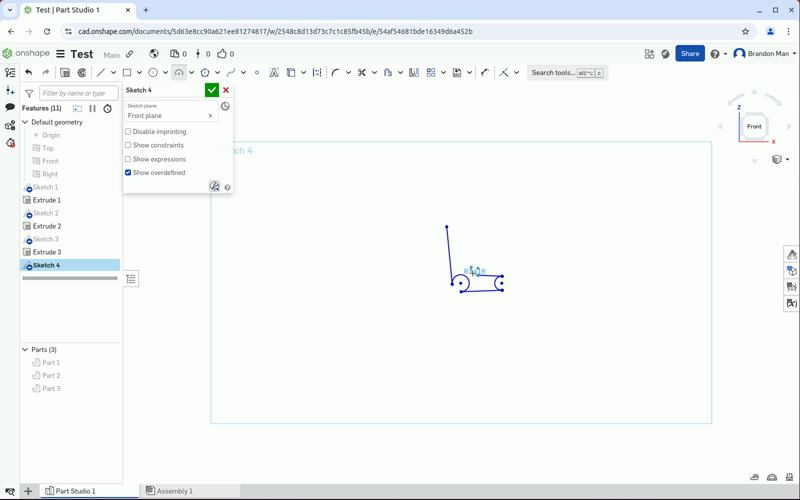
click(472, 272)
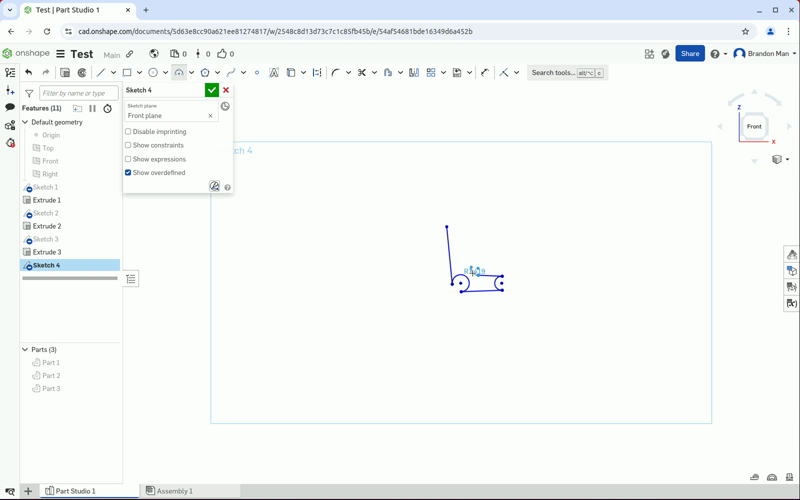
key_up(shift)
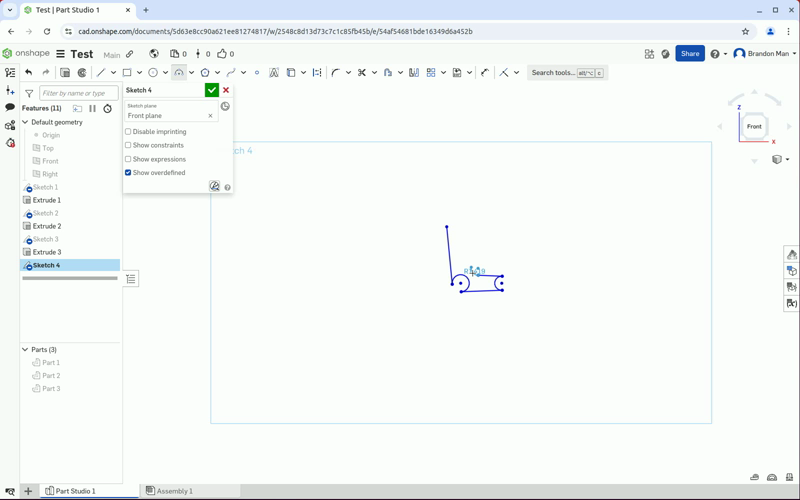
key(esc)
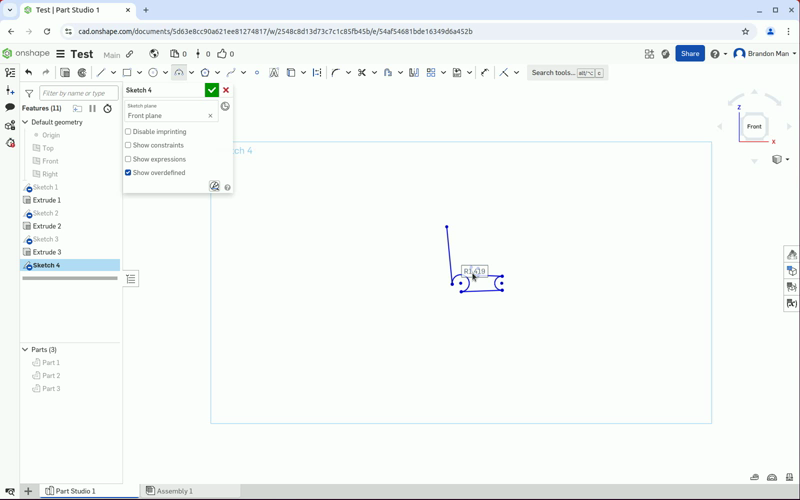
key(l)
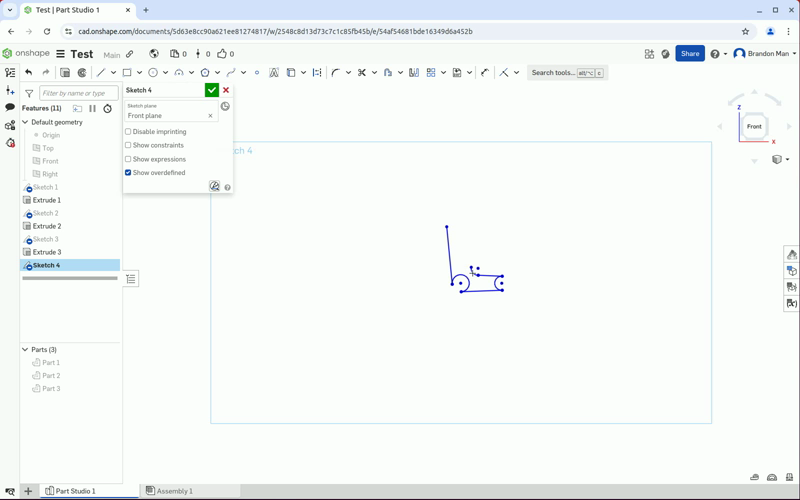
mouse_move(471, 267)
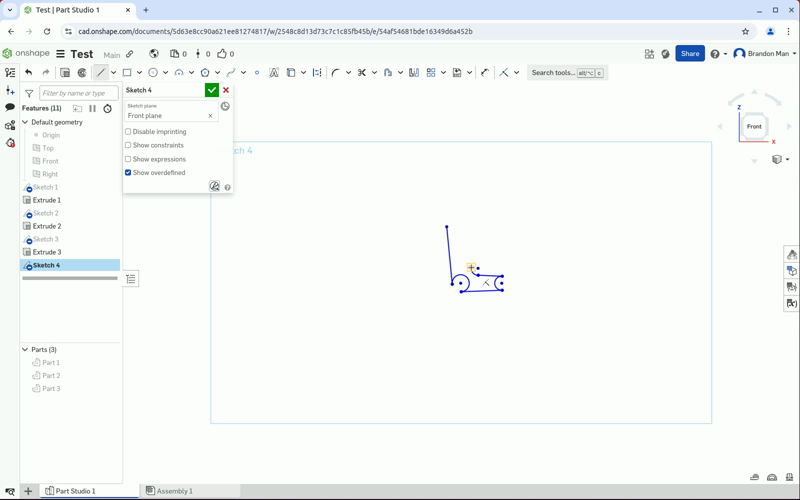
click(471, 267)
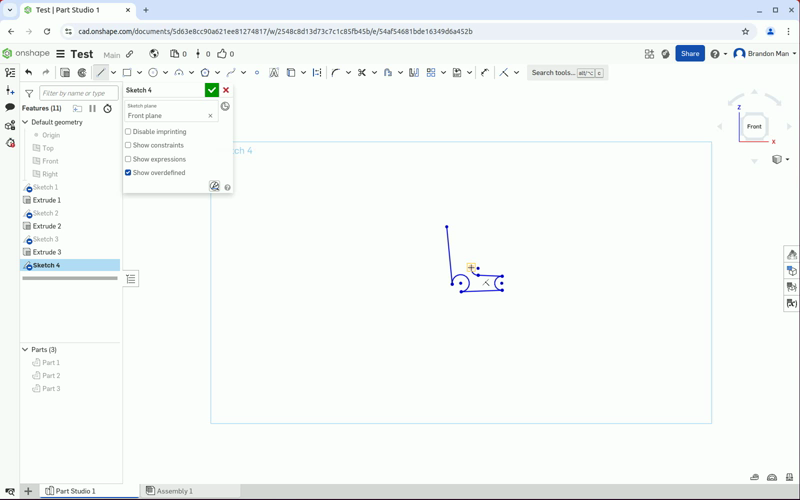
key_down(shift)
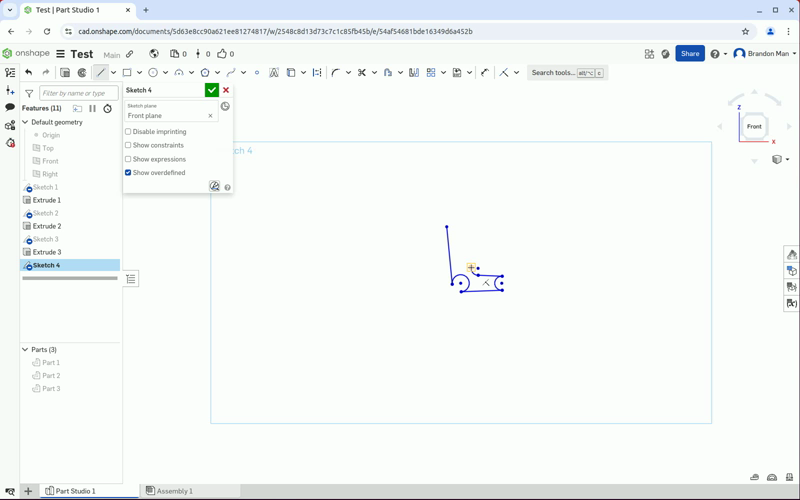
mouse_move(501, 267)
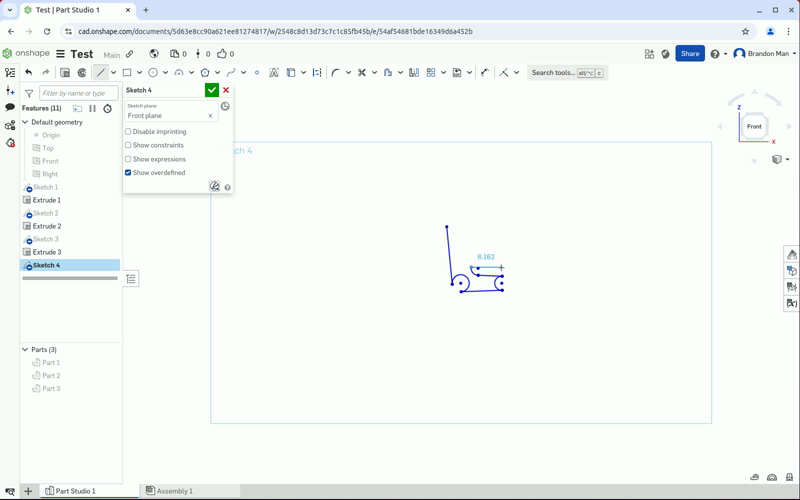
mouse_move(475, 226)
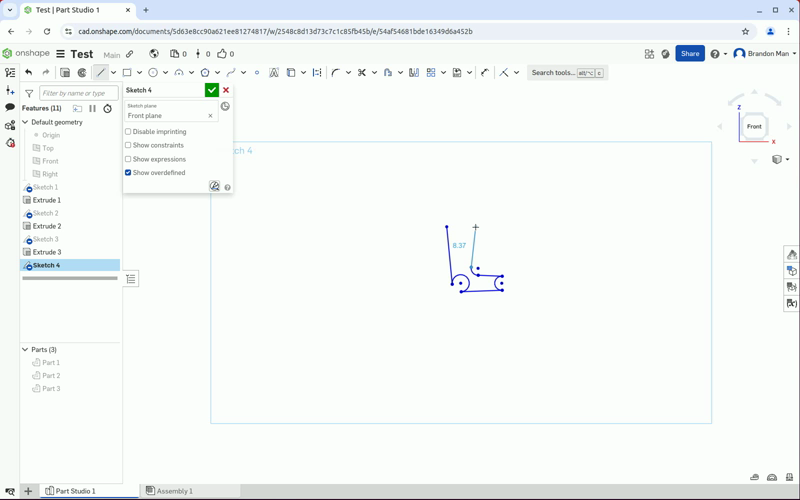
click(475, 226)
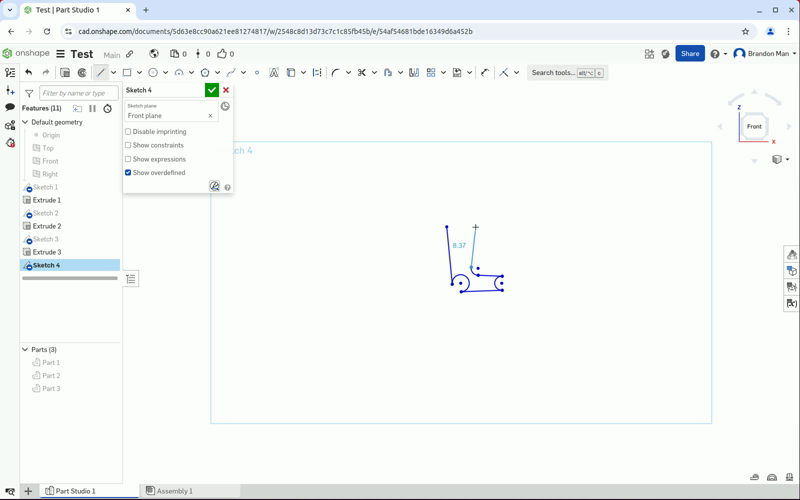
key_up(shift)
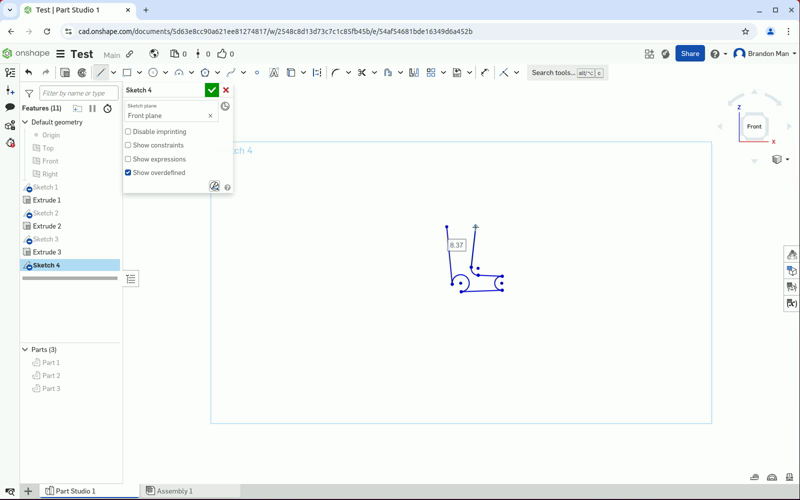
key(esc)
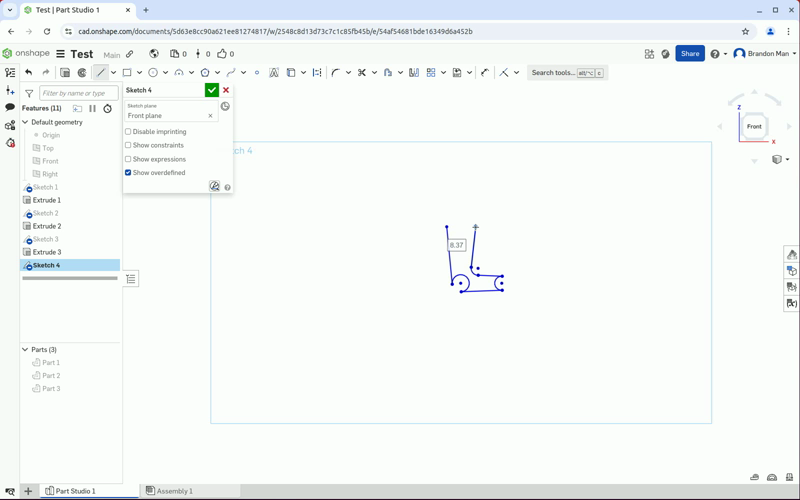
key(a)
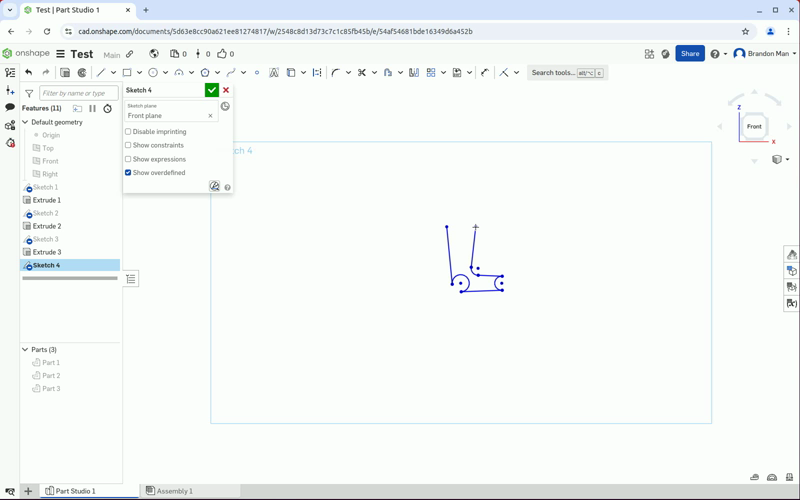
mouse_move(475, 226)
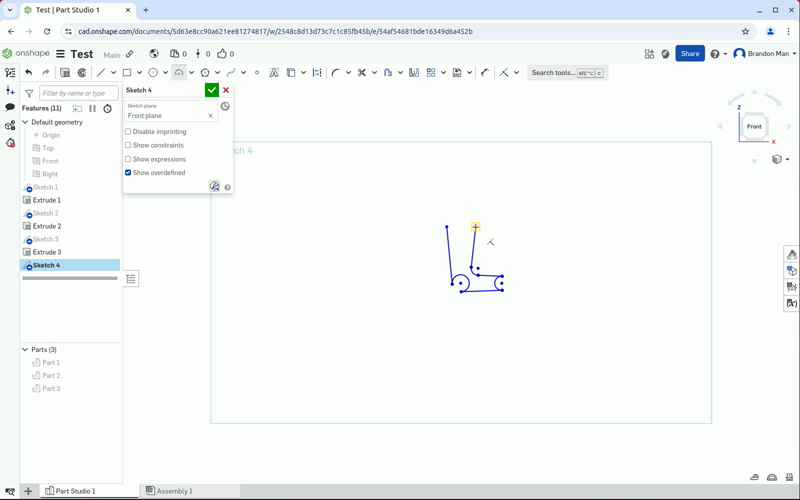
click(475, 226)
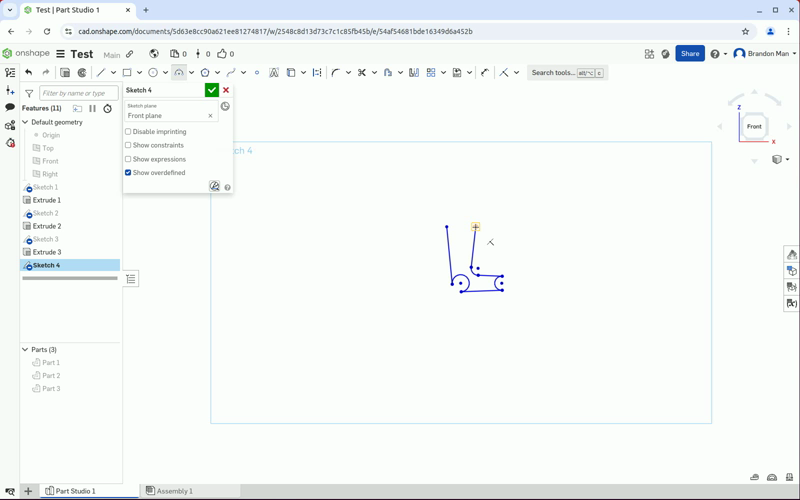
mouse_move(446, 226)
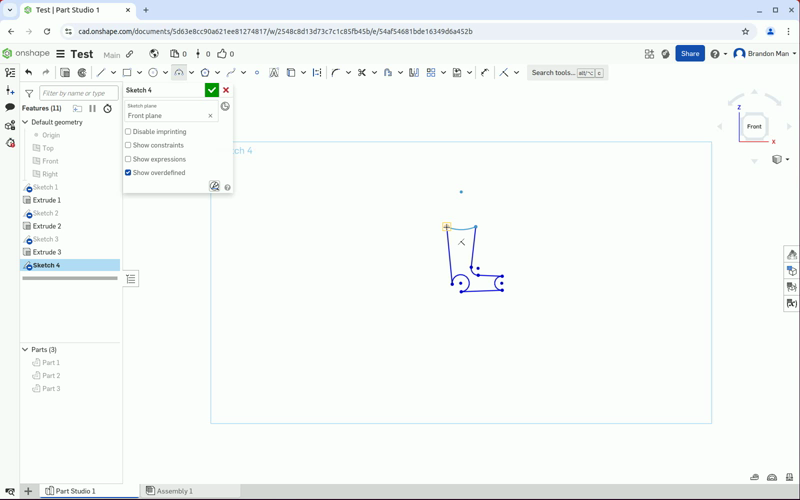
click(446, 226)
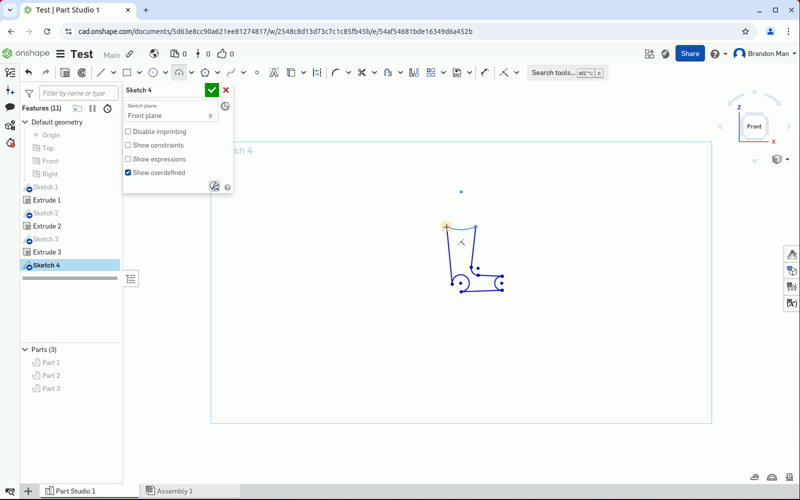
key_down(shift)
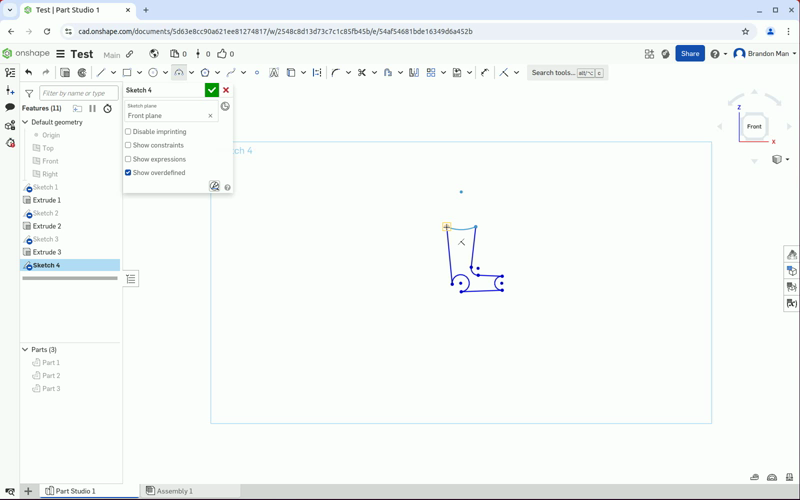
mouse_move(461, 239)
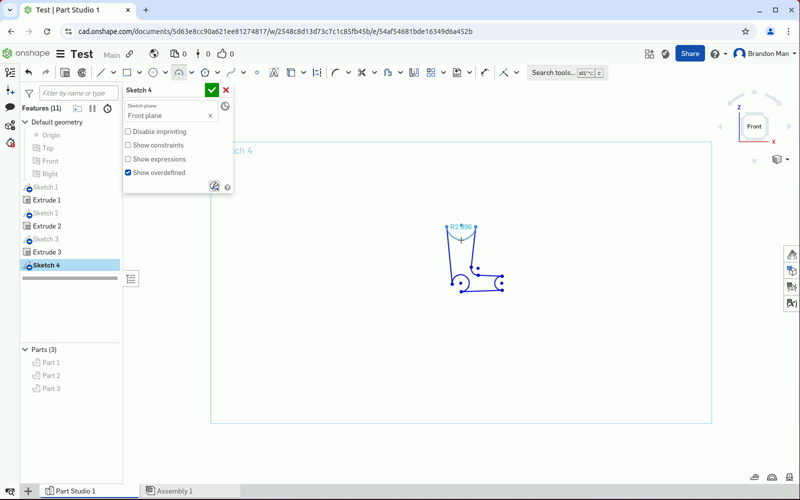
click(461, 239)
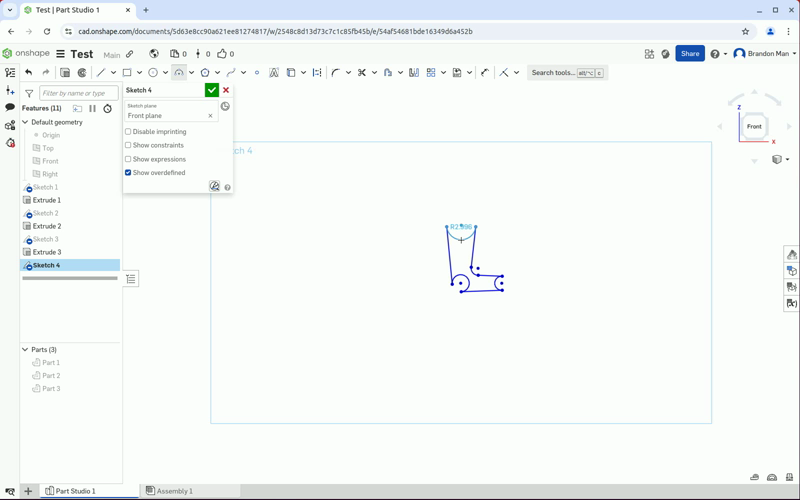
key_up(shift)
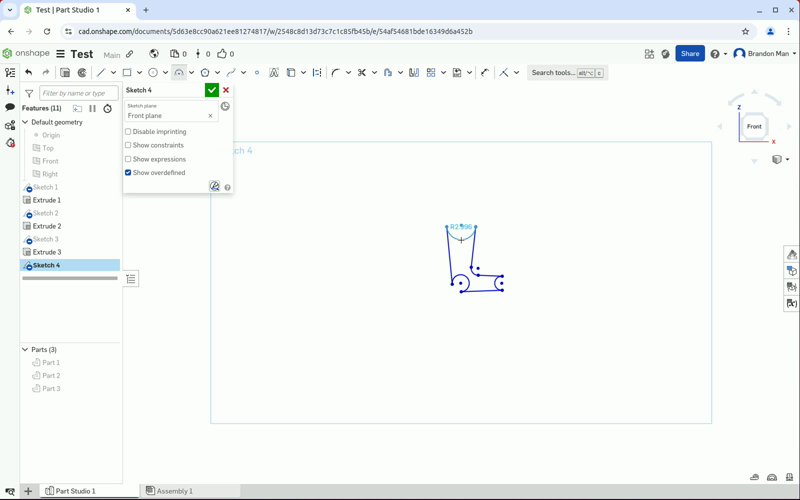
key(esc)
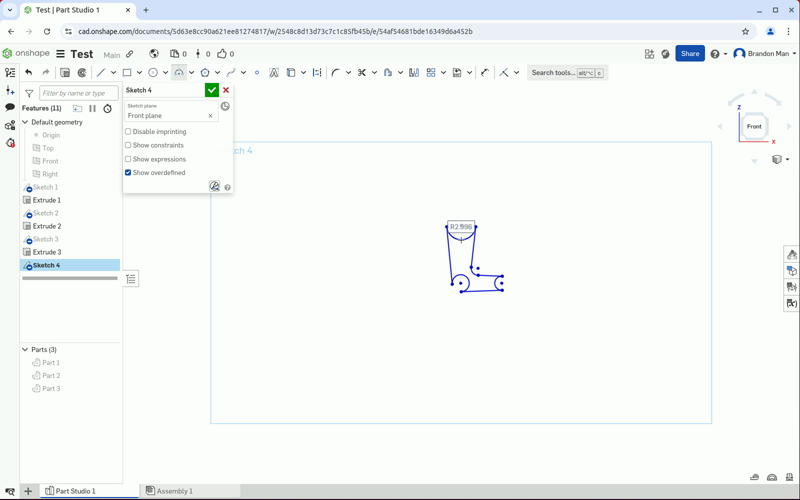
mouse_move(477, 283)
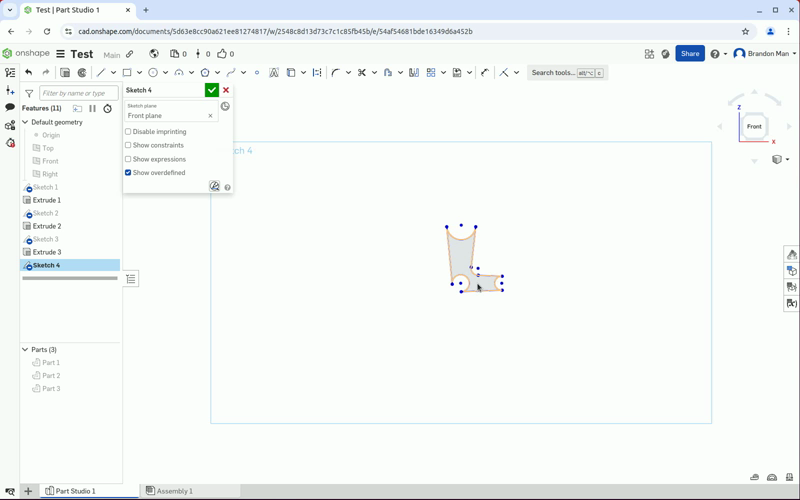
scroll(6)
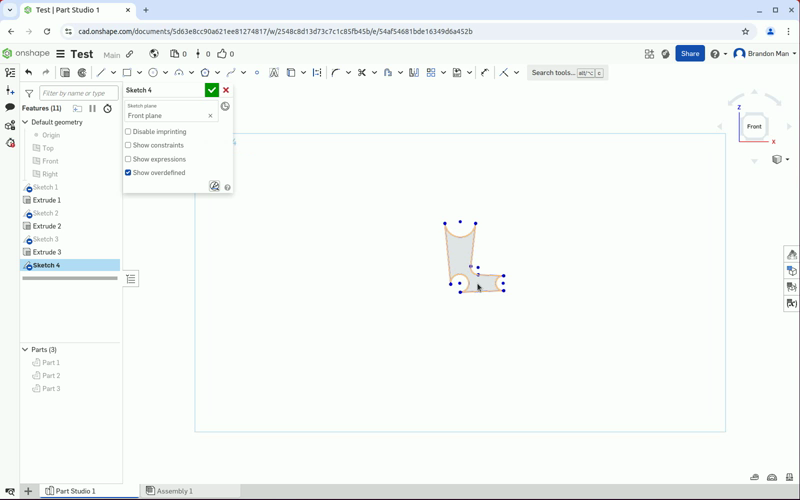
scroll(6)
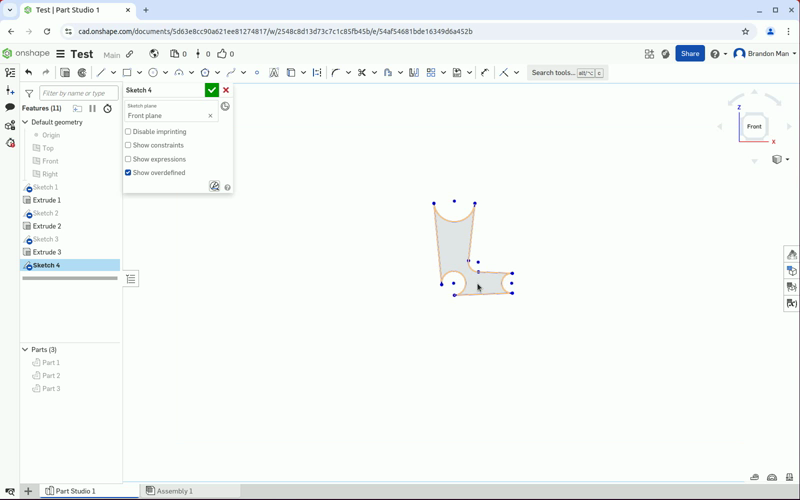
scroll(6)
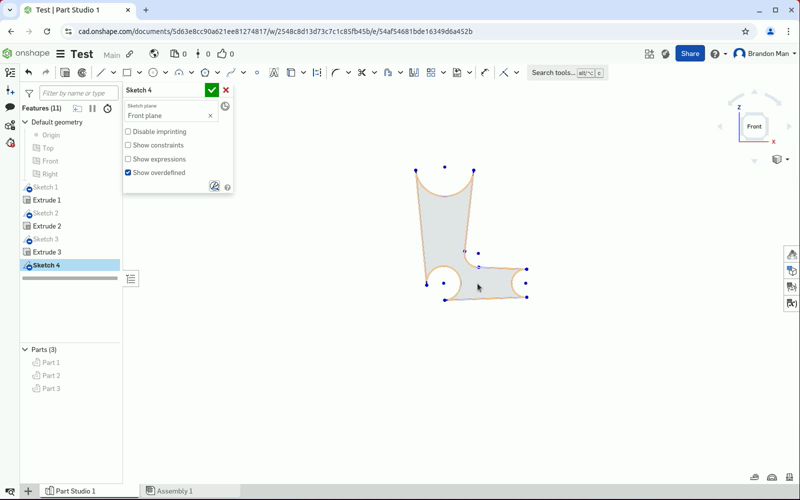
scroll(6)
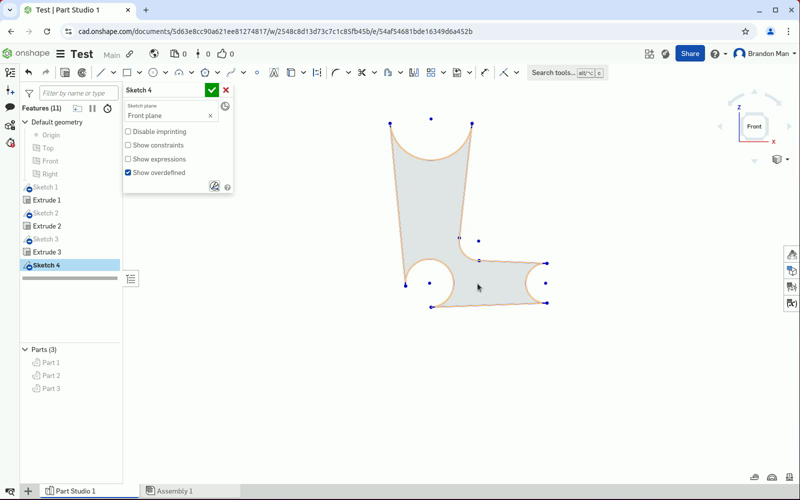
scroll(6)
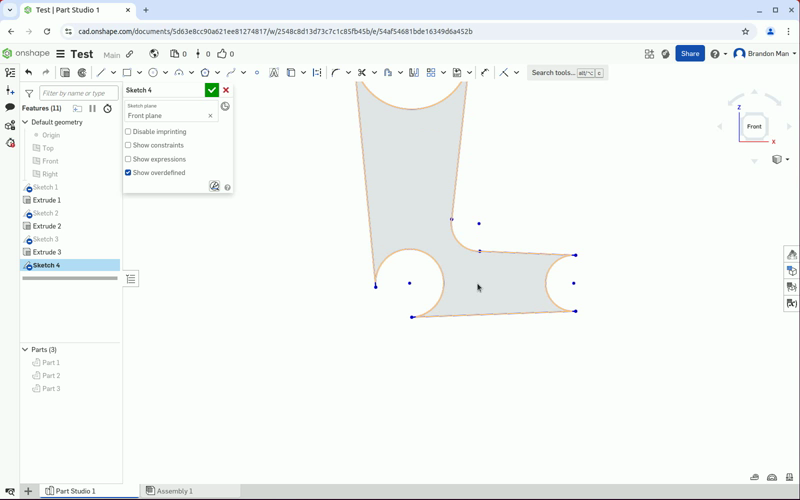
scroll(6)
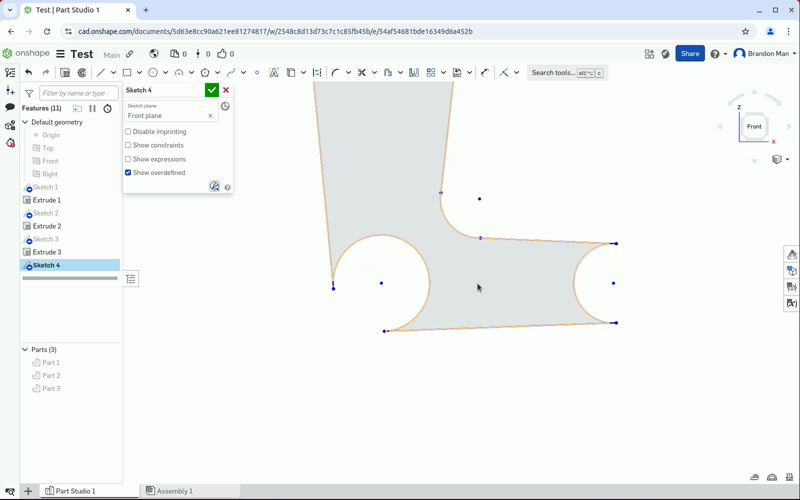
scroll(6)
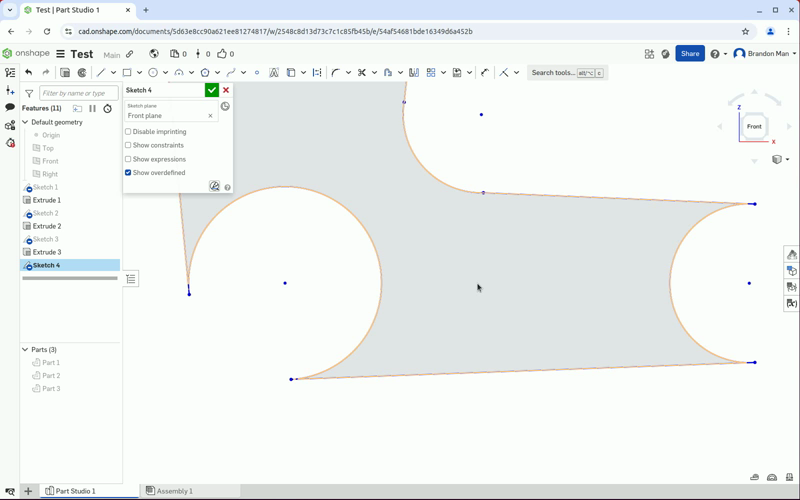
click(477, 283)
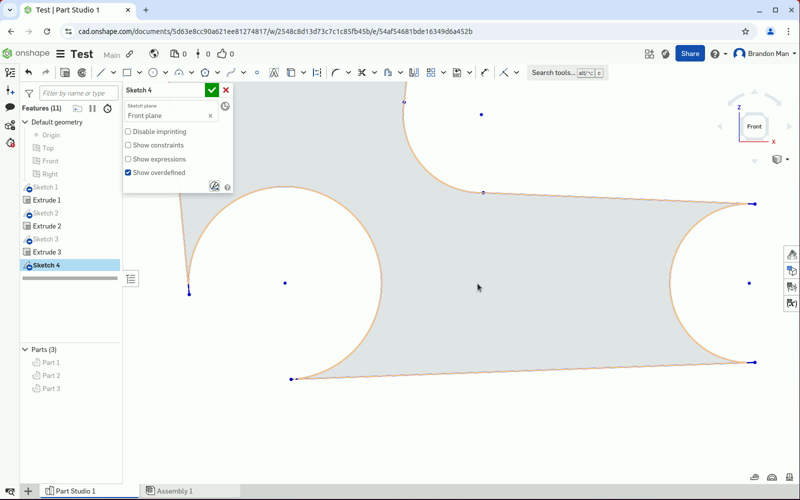
scroll(-6)
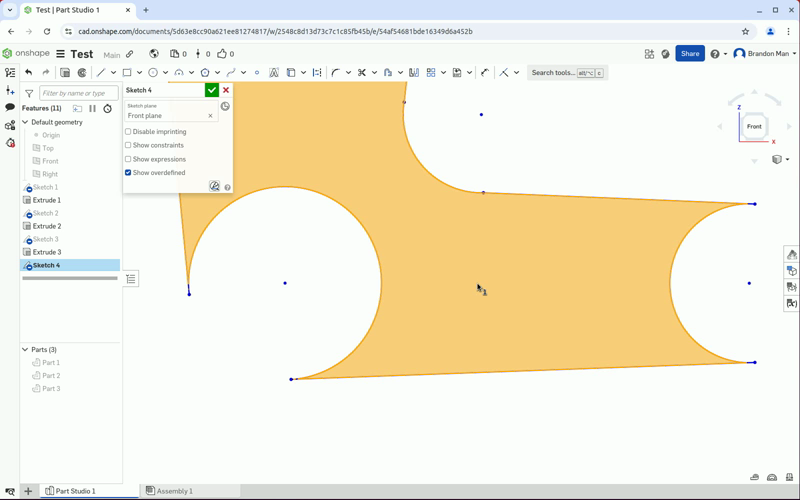
scroll(-6)
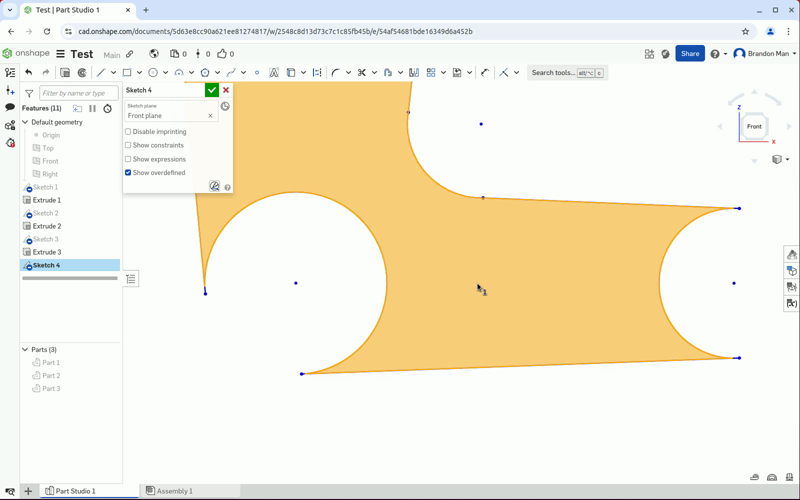
scroll(-6)
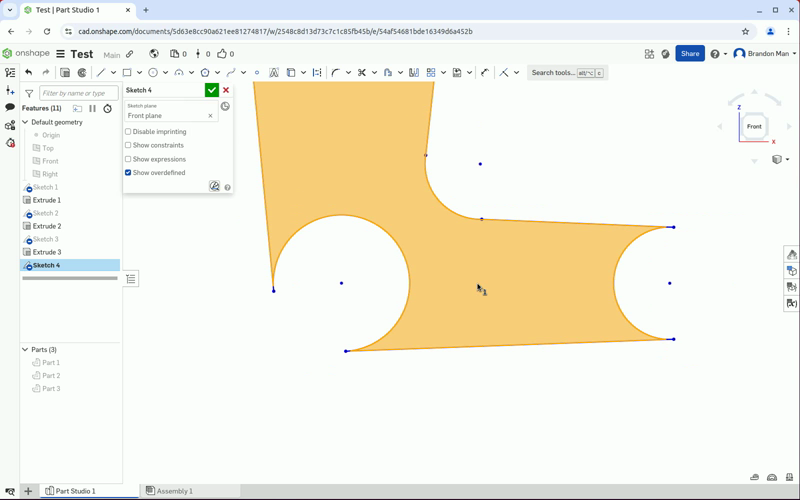
scroll(-6)
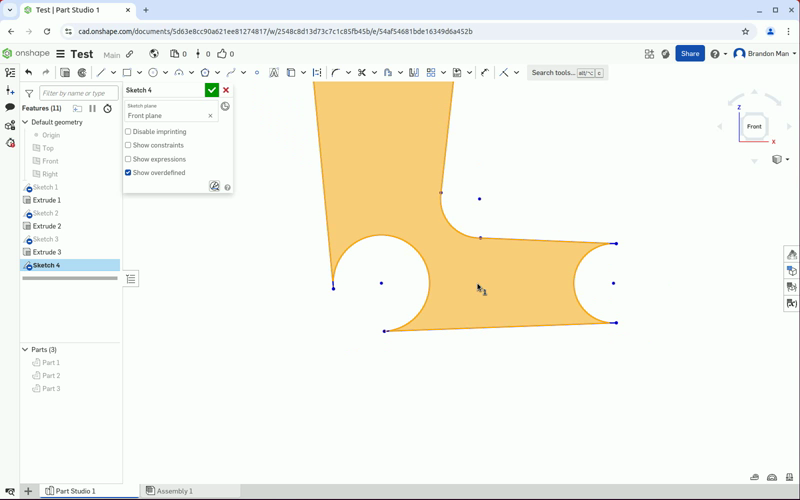
scroll(-6)
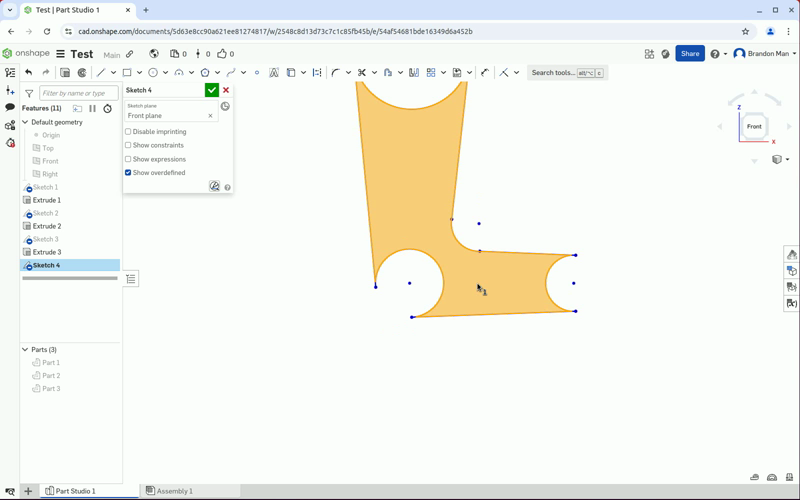
scroll(-6)
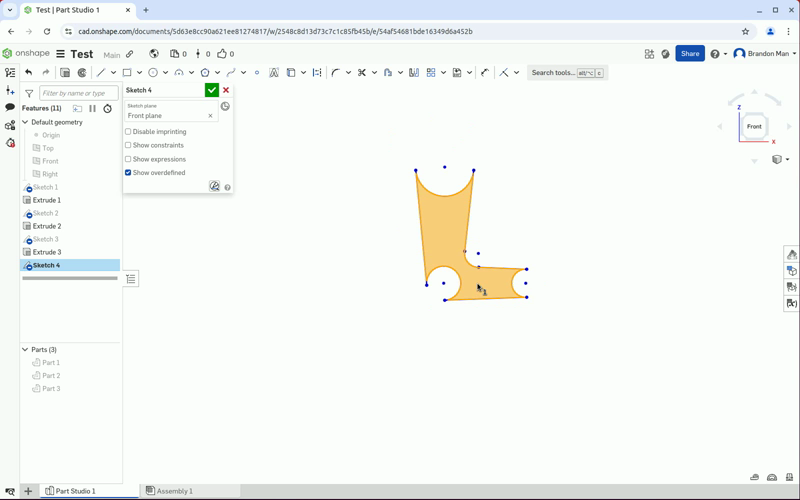
scroll(-6)
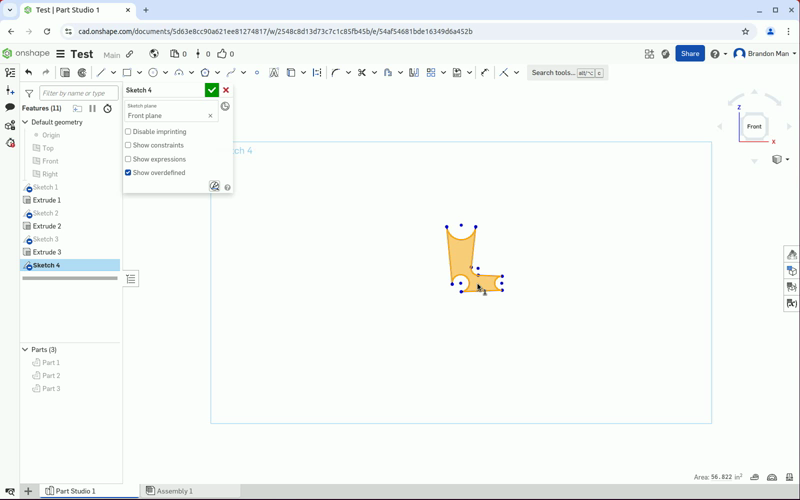
mouse_move(73, 352)
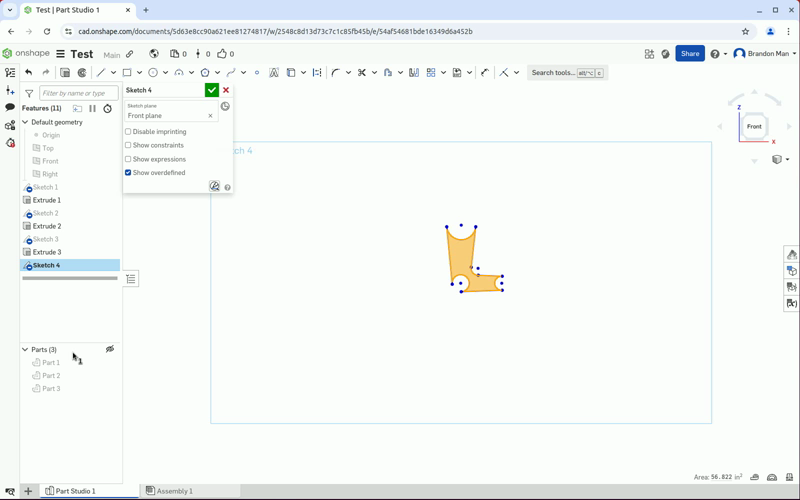
key(shift+y)
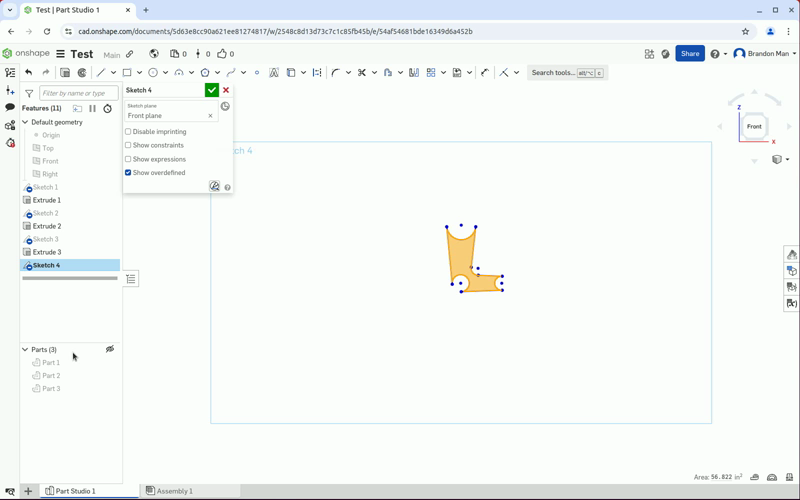
key(shift+e)
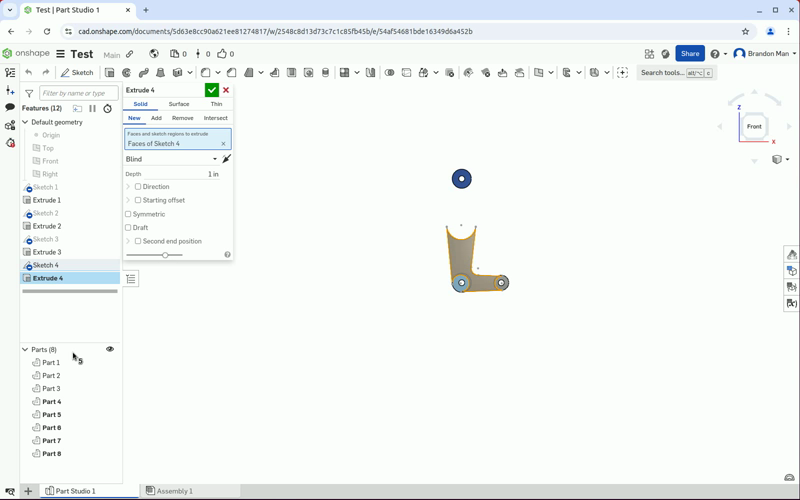
mouse_move(143, 106)
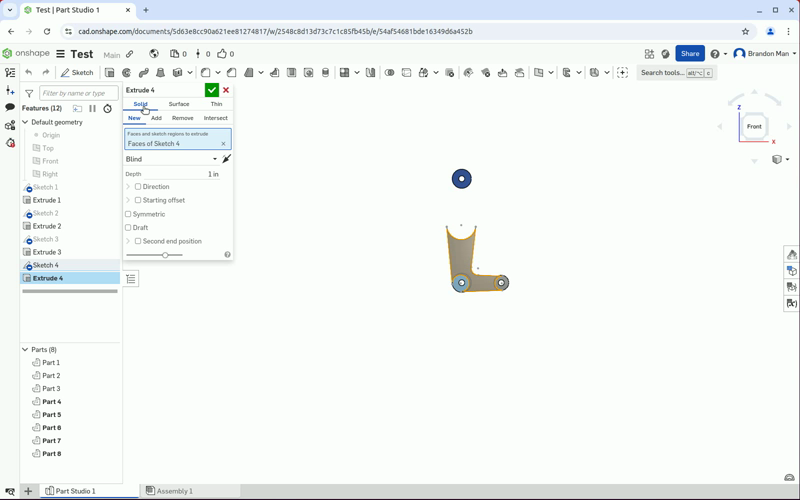
click(143, 106)
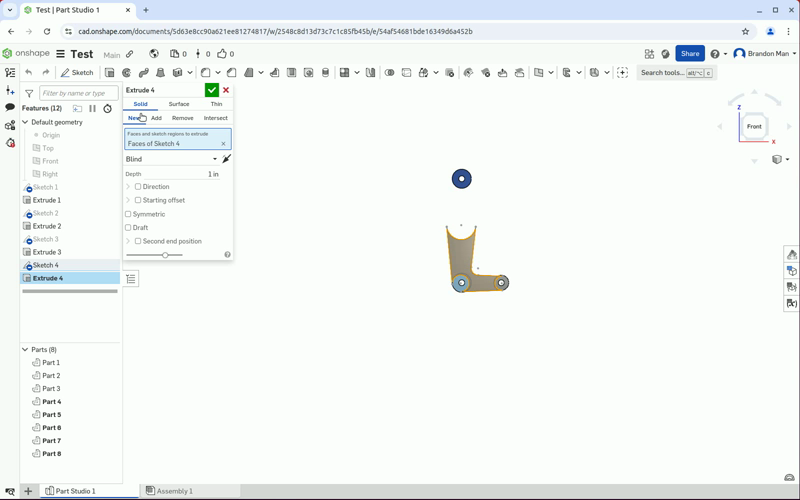
mouse_move(137, 120)
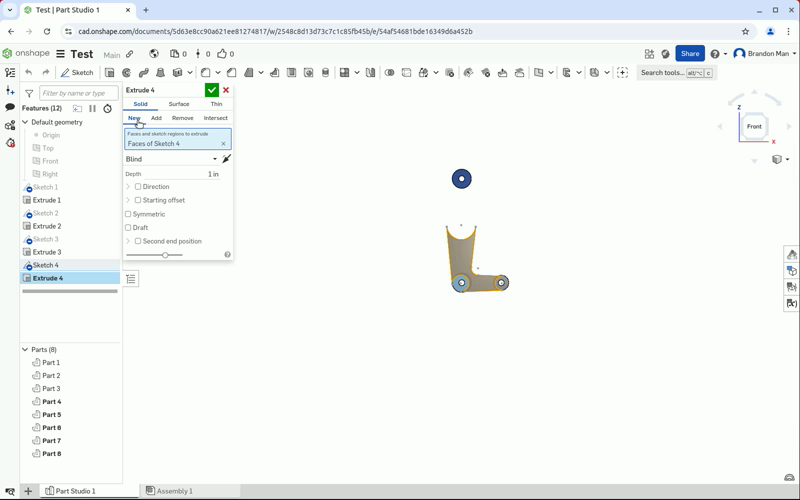
click(137, 120)
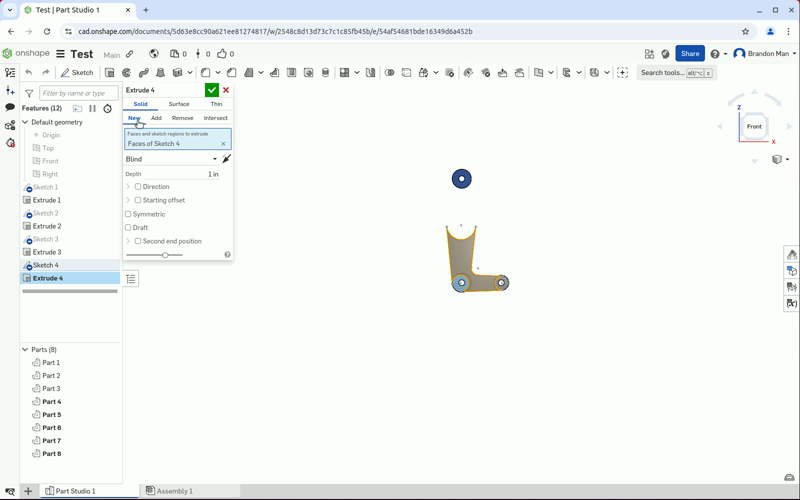
key(tab, 4)
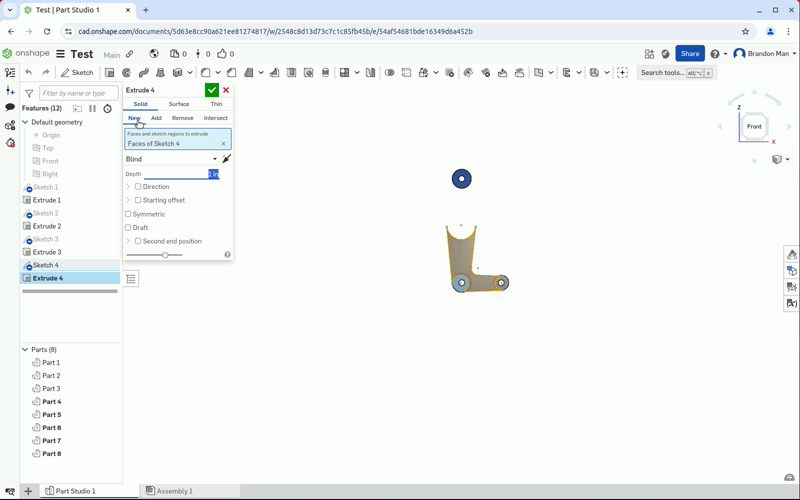
text(0.481)
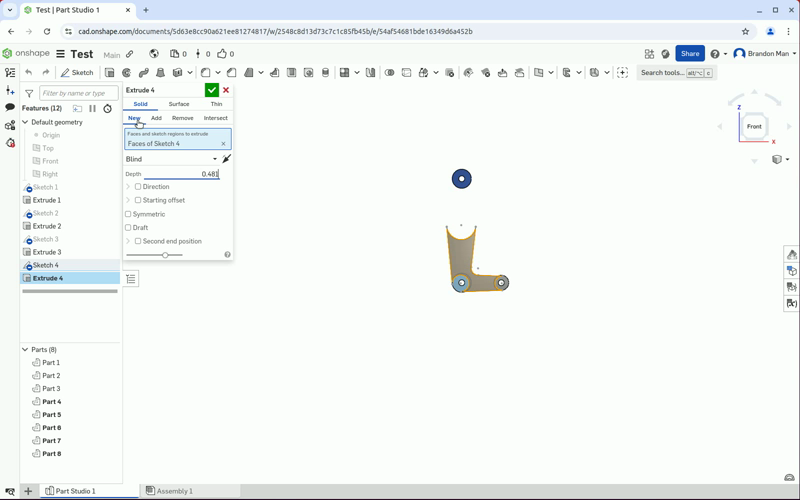
key(enter)
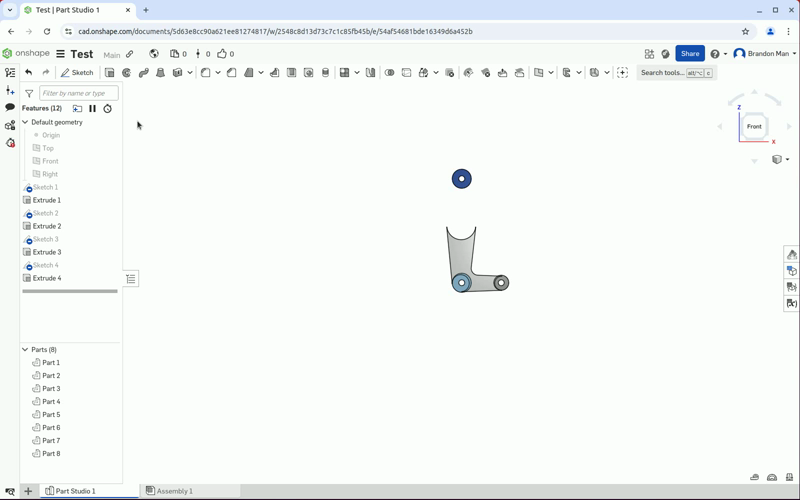
key(shift+h)
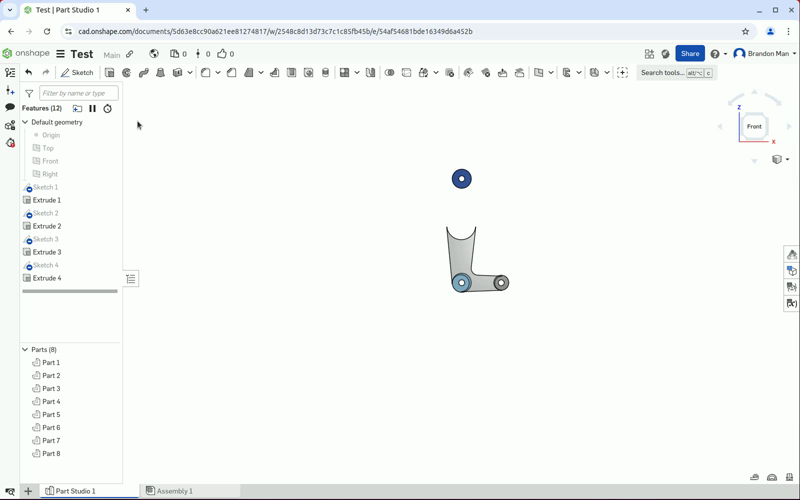
key(shift+h)
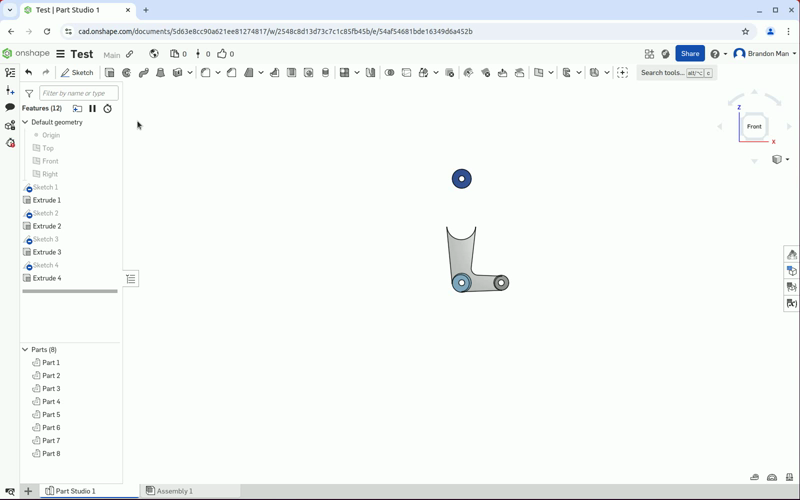
mouse_move(73, 189)
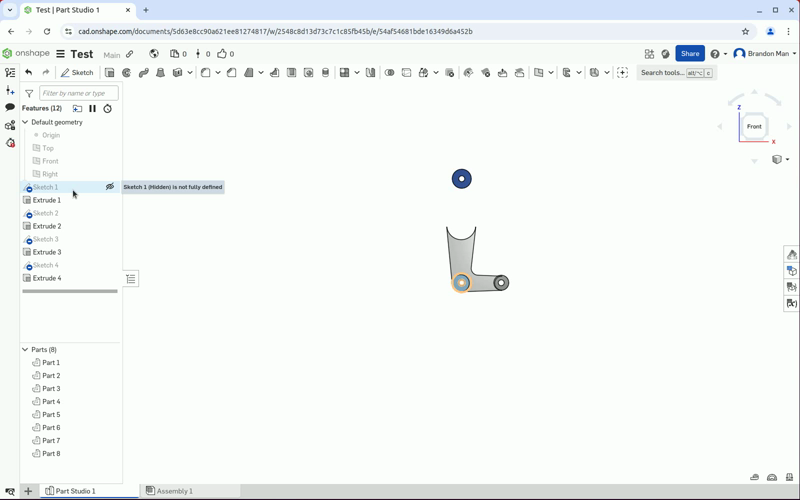
click(73, 189)
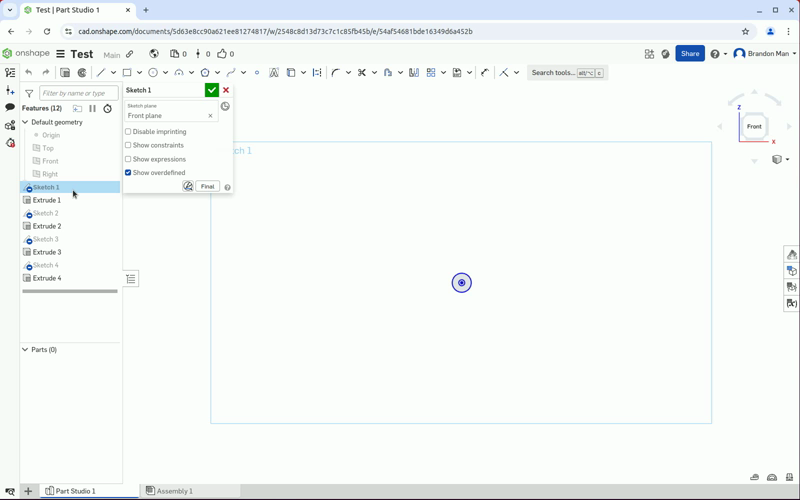
mouse_move(229, 92)
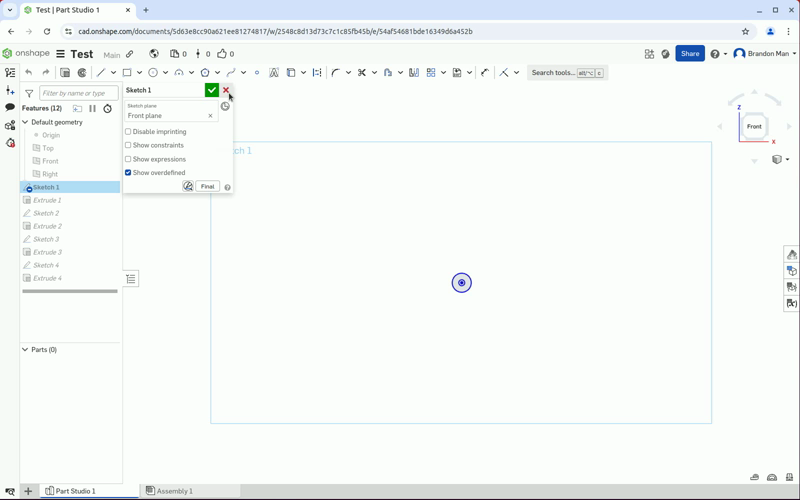
click(229, 92)
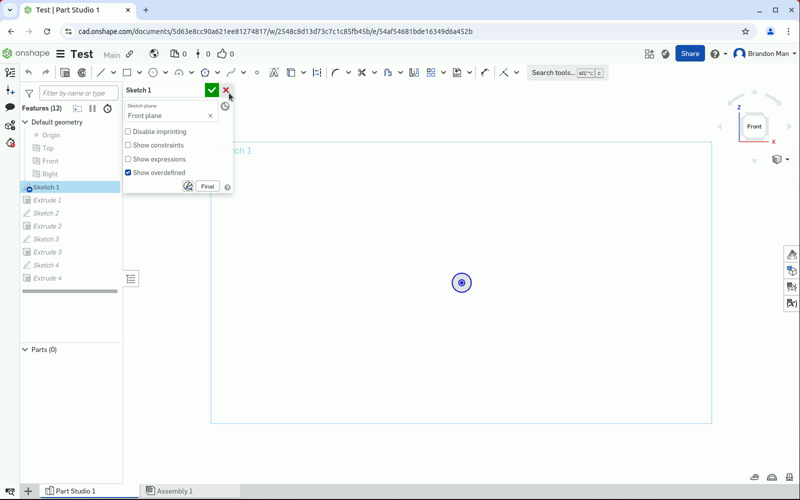
key(shift+s)
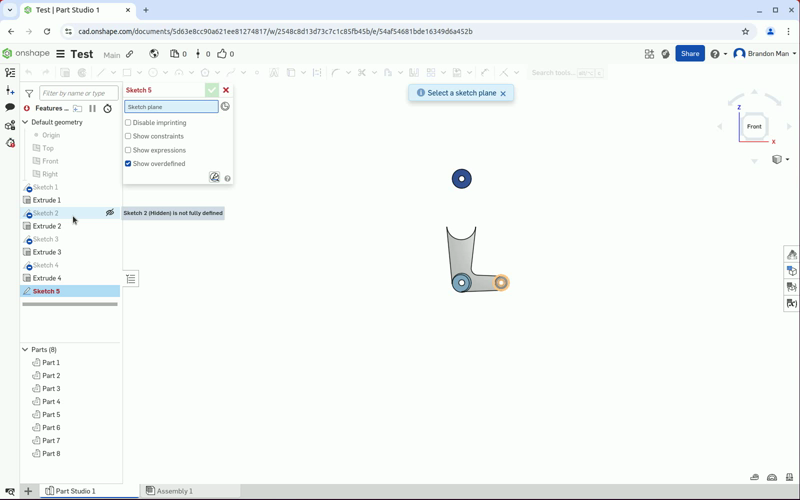
scroll(3)
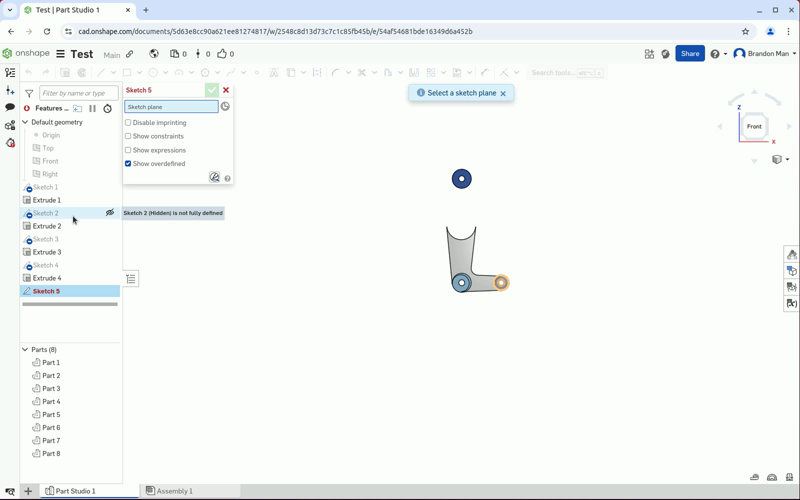
mouse_move(73, 163)
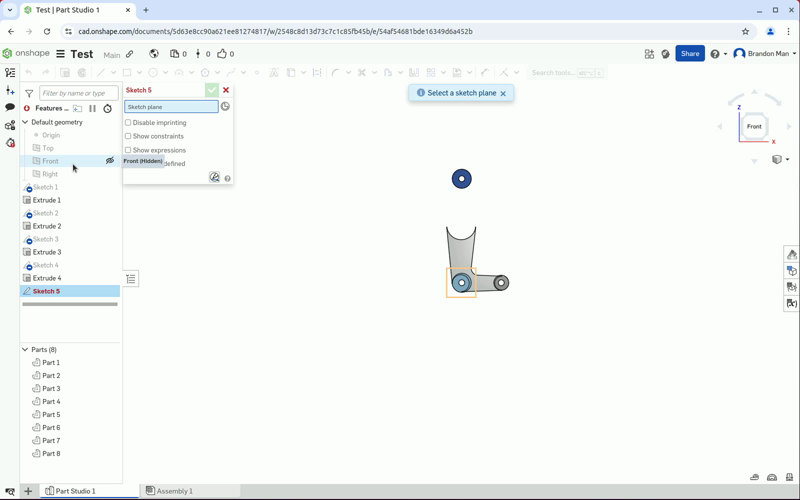
click(73, 163)
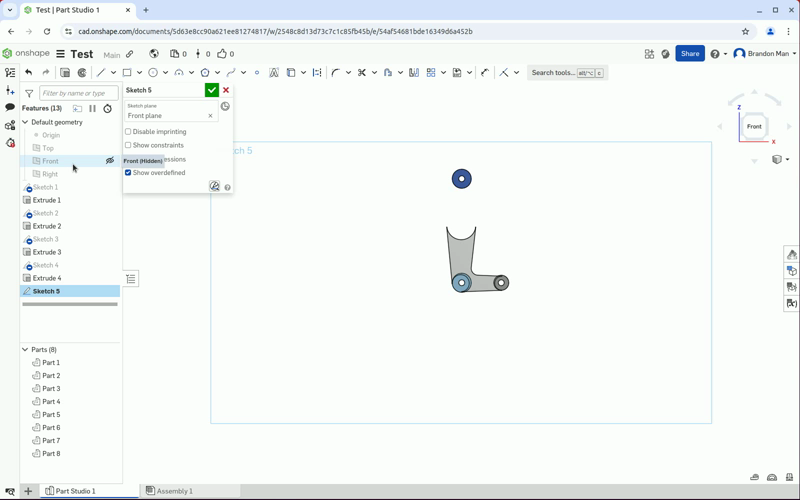
mouse_move(73, 352)
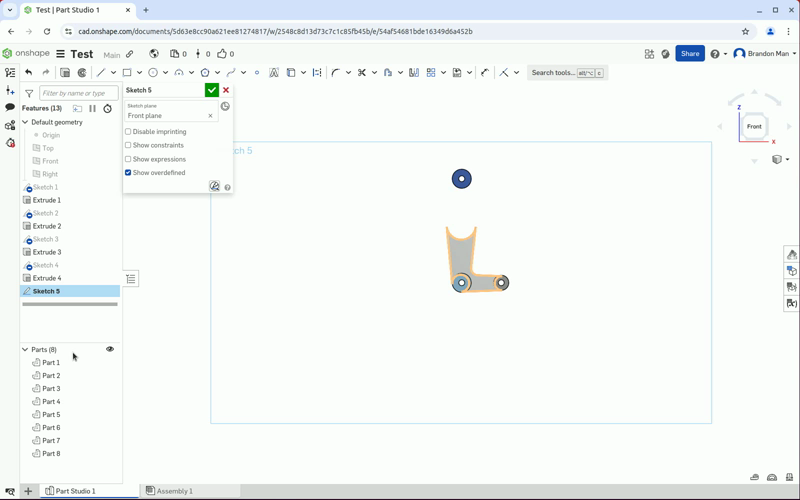
key(y)
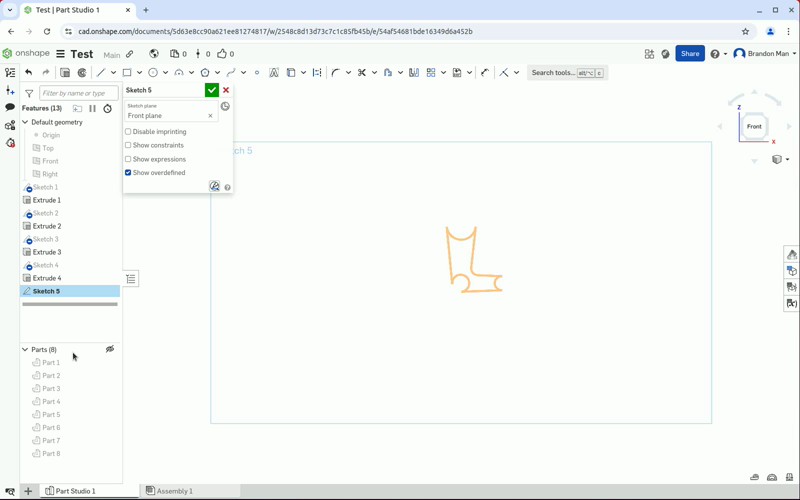
key(c)
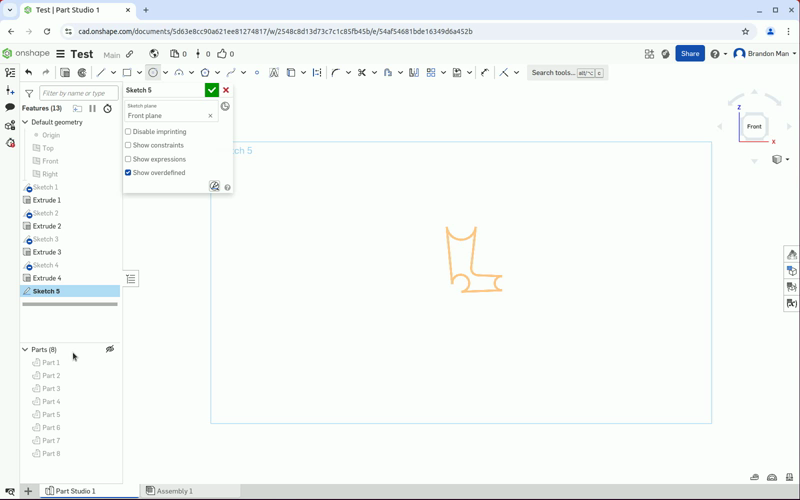
key_down(shift)
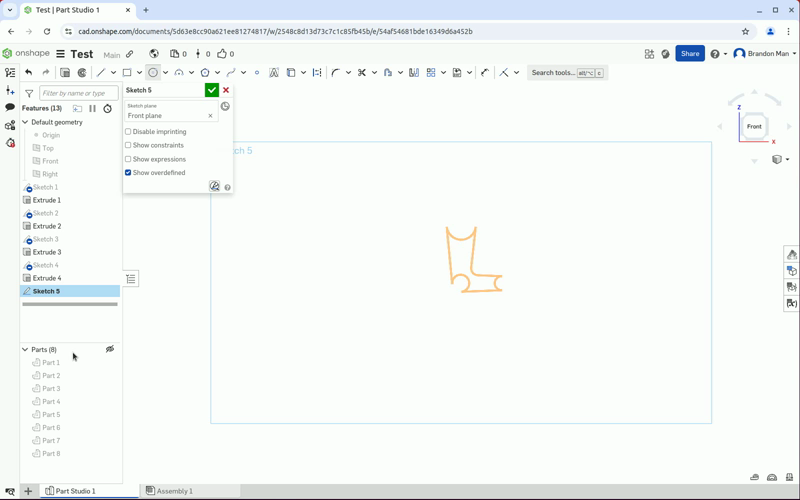
mouse_move(461, 225)
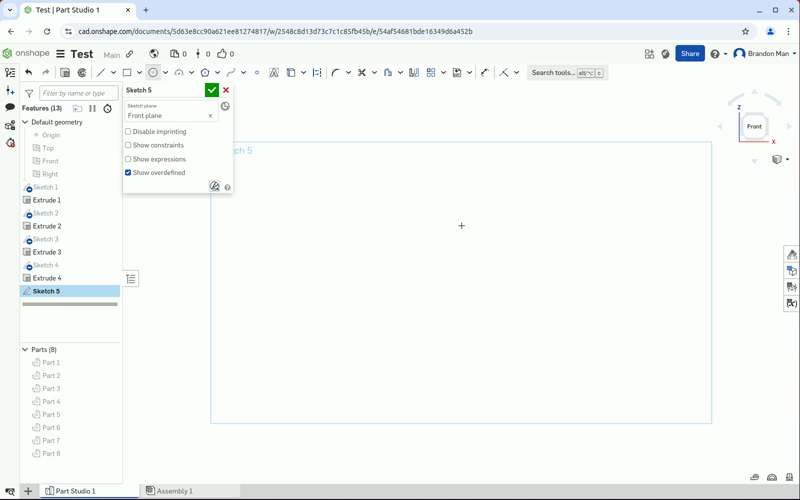
click(461, 225)
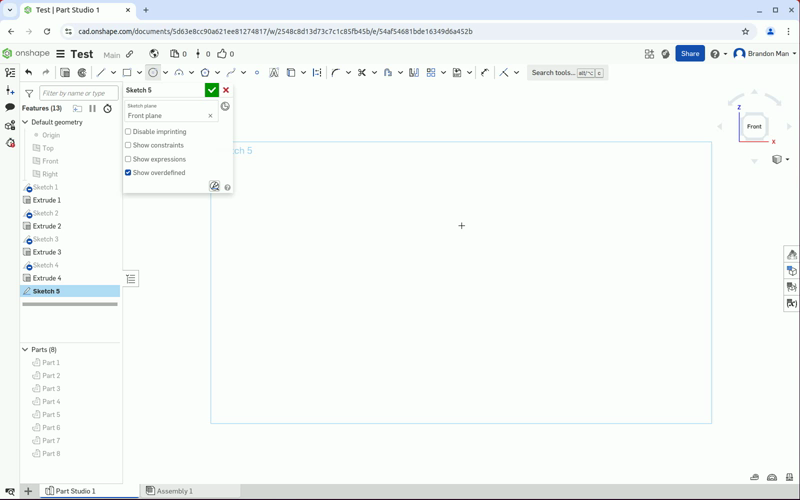
key_up(shift)
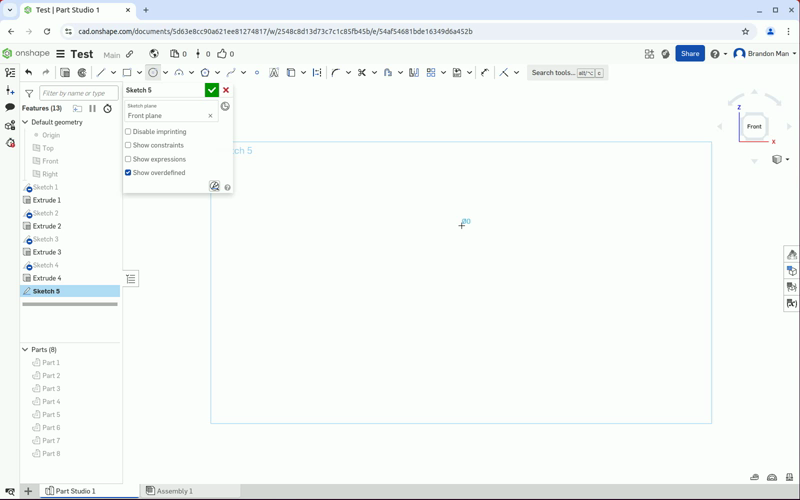
mouse_move(477, 225)
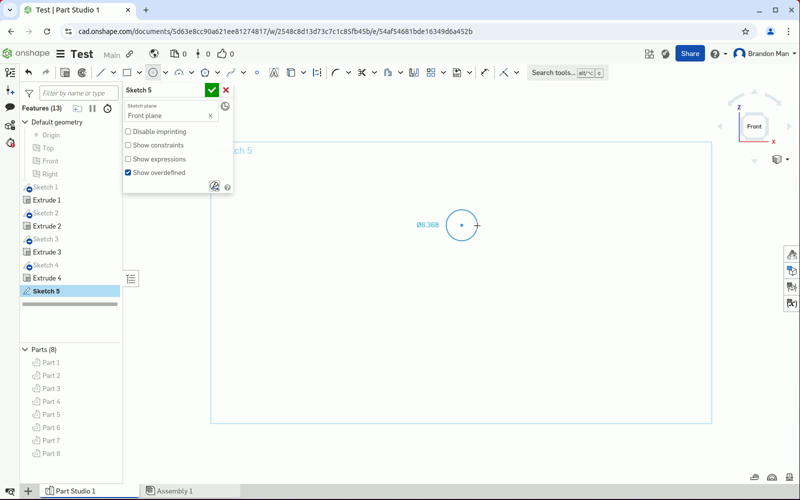
click(477, 225)
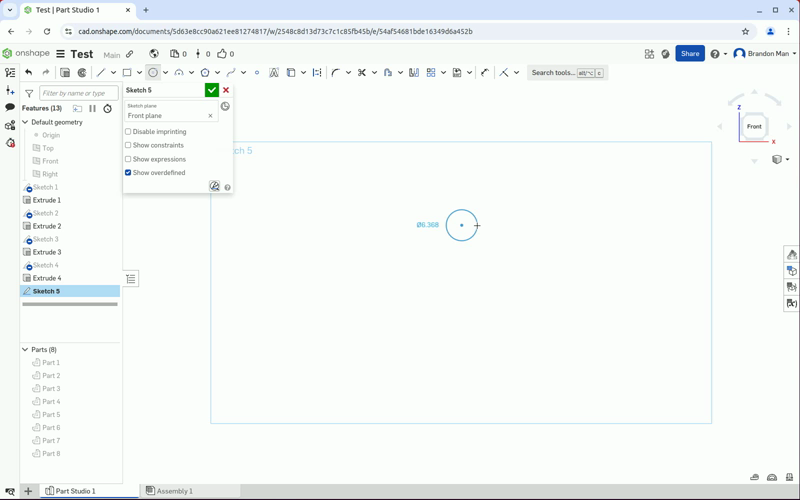
key(esc)
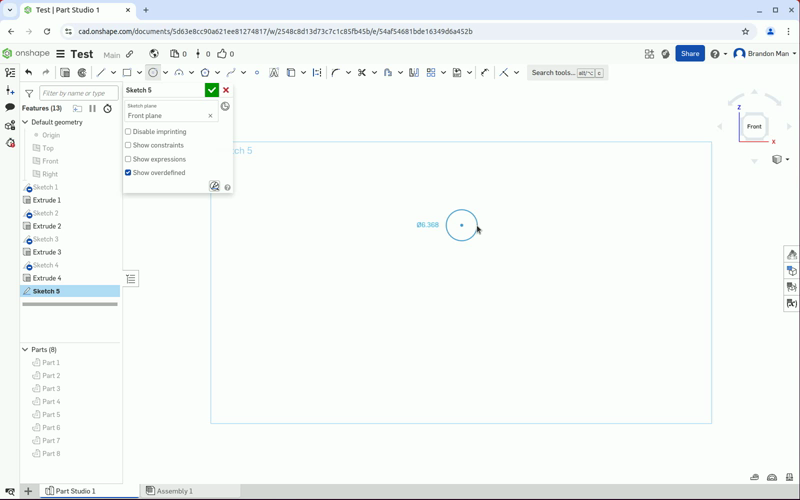
key(c)
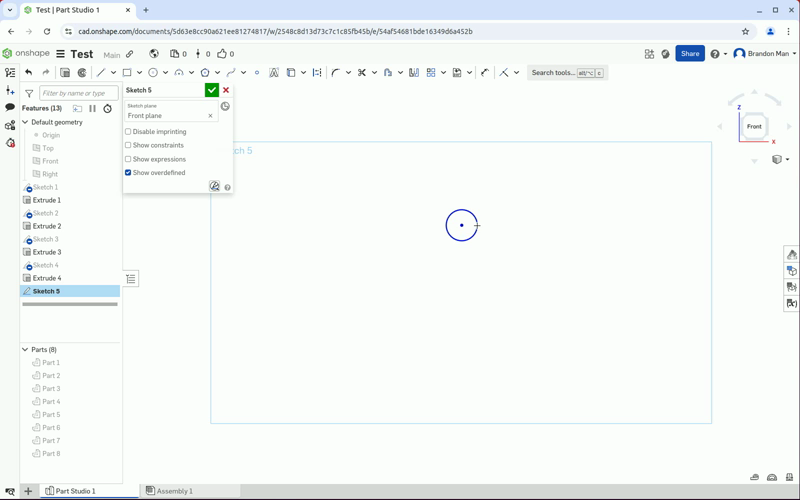
key_down(shift)
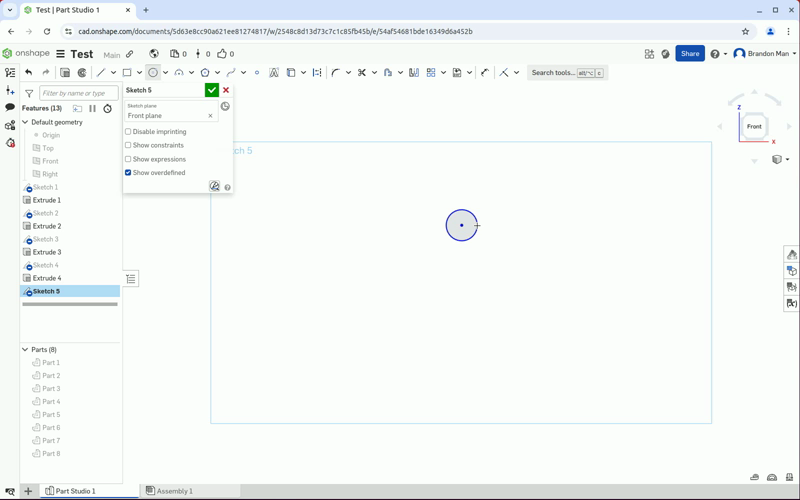
mouse_move(461, 225)
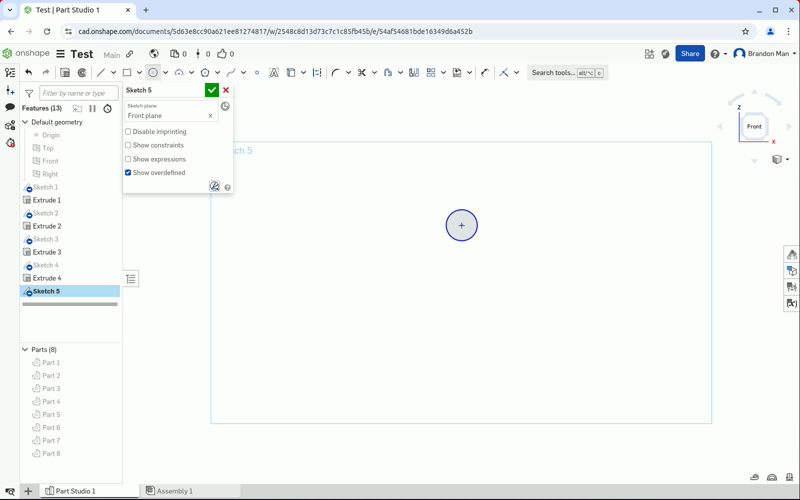
click(461, 225)
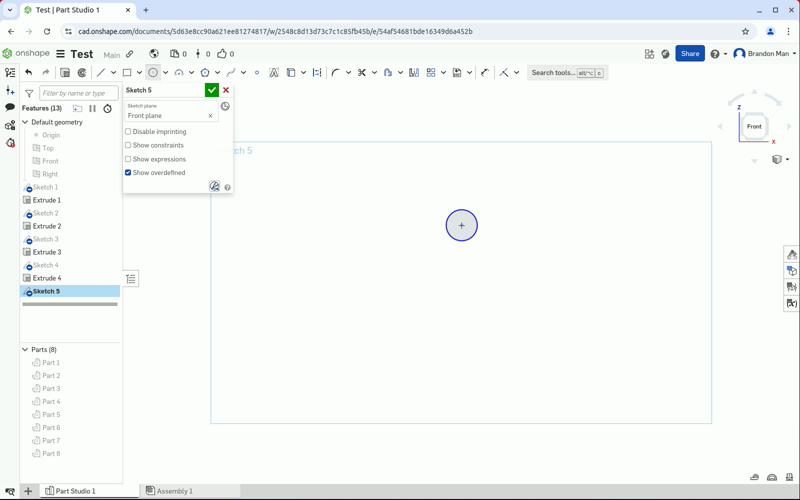
key_up(shift)
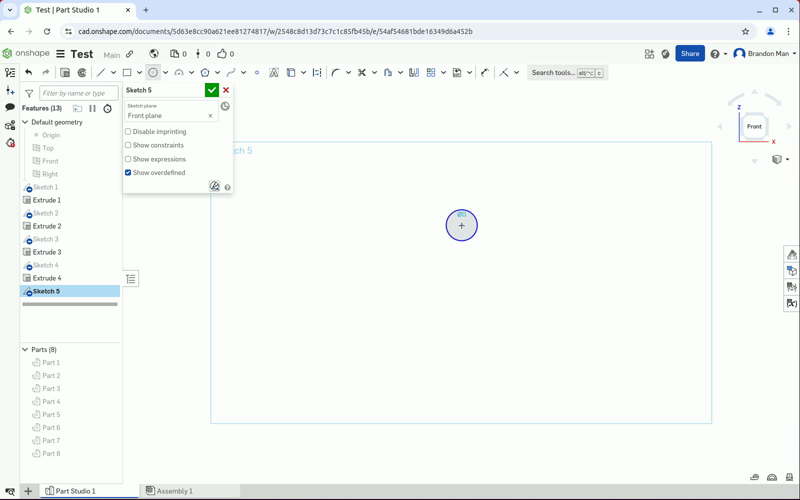
mouse_move(465, 225)
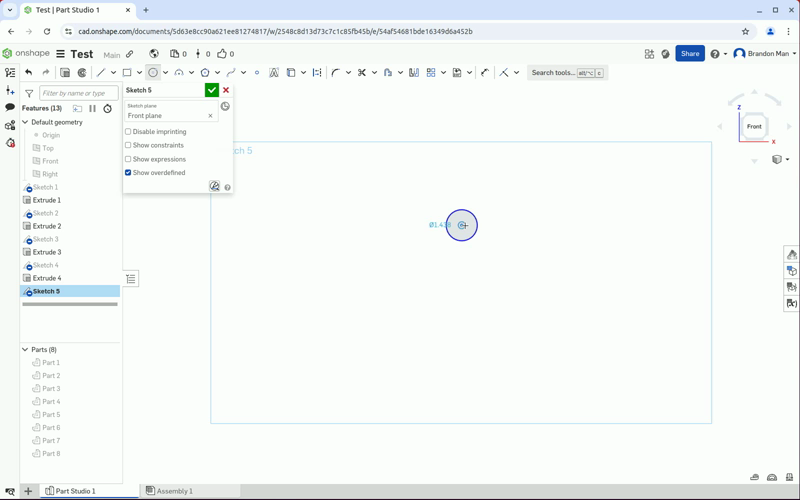
scroll(6)
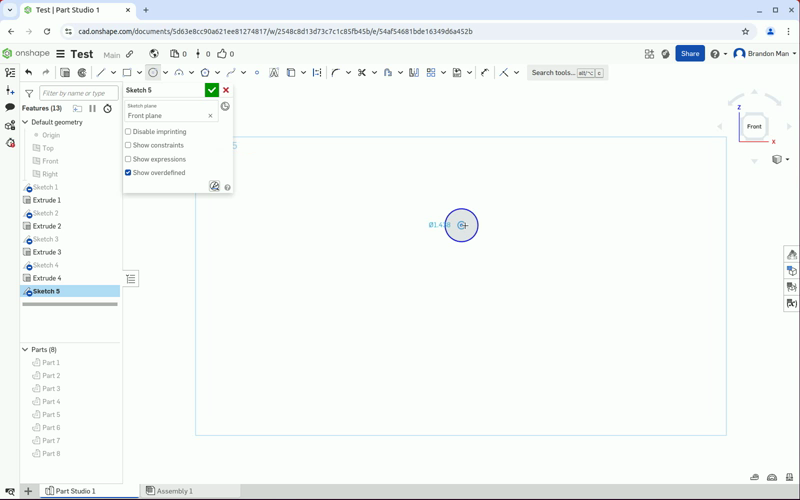
scroll(6)
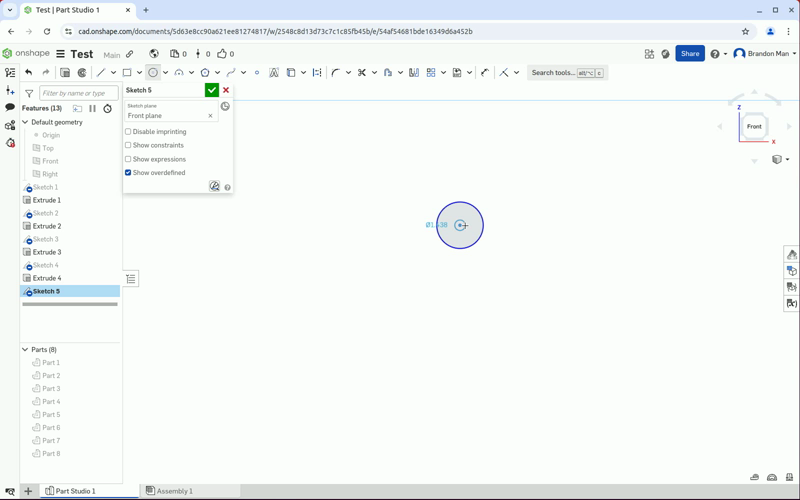
scroll(6)
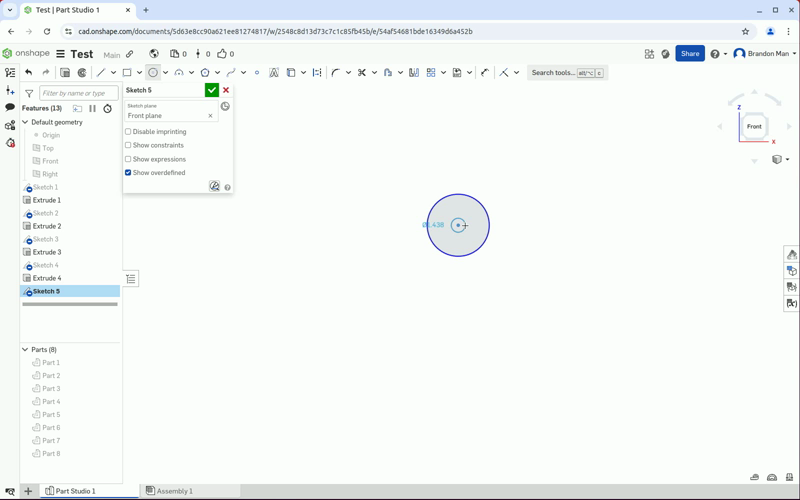
scroll(6)
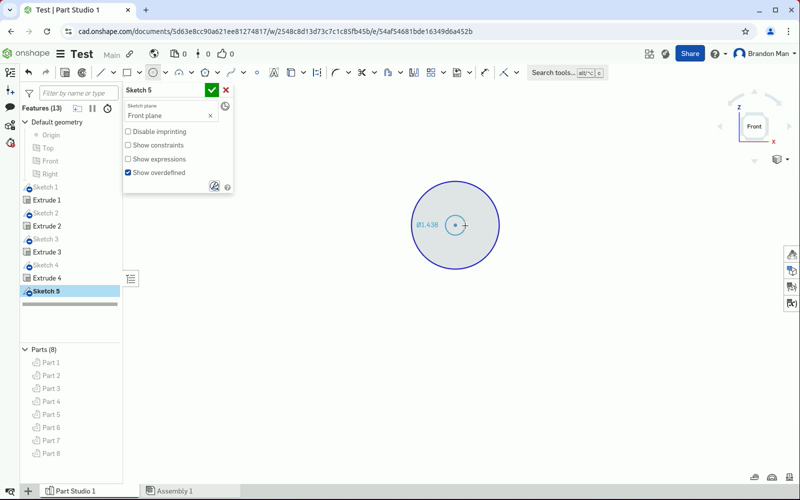
scroll(6)
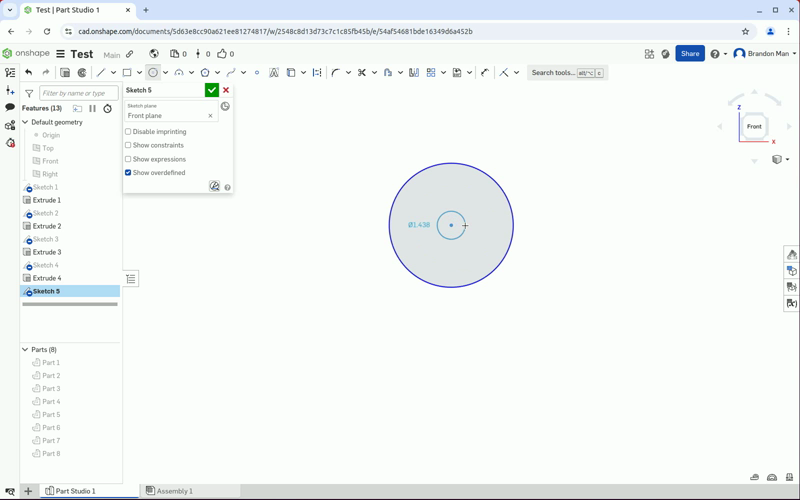
scroll(6)
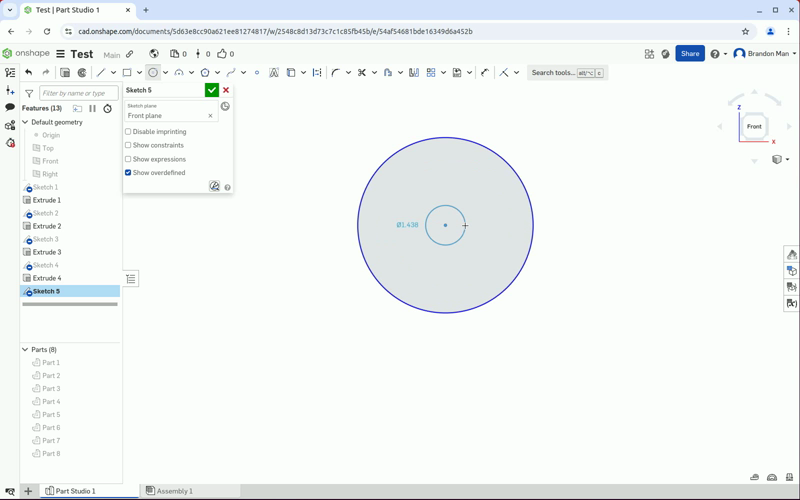
scroll(6)
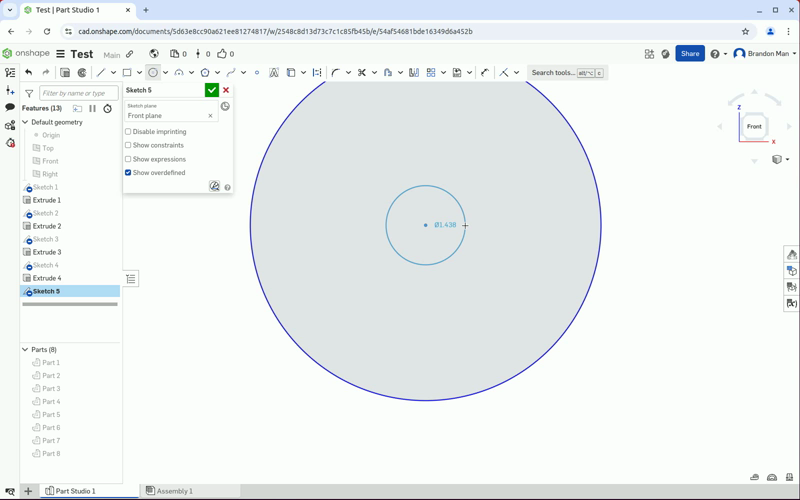
click(465, 225)
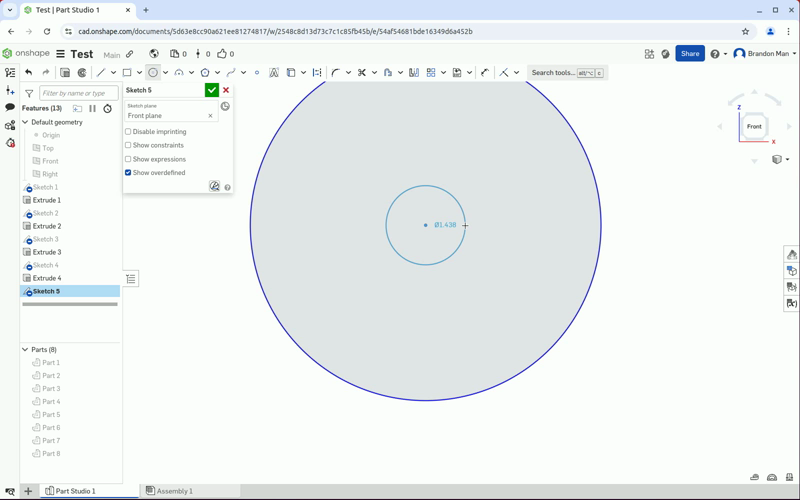
scroll(-6)
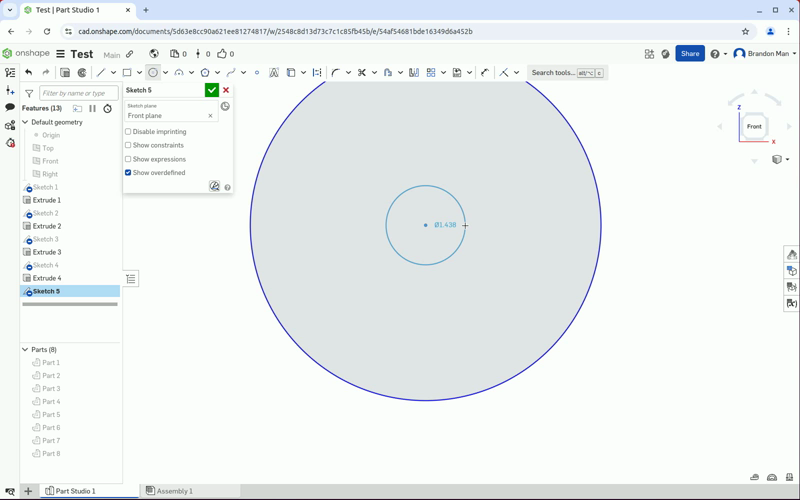
scroll(-6)
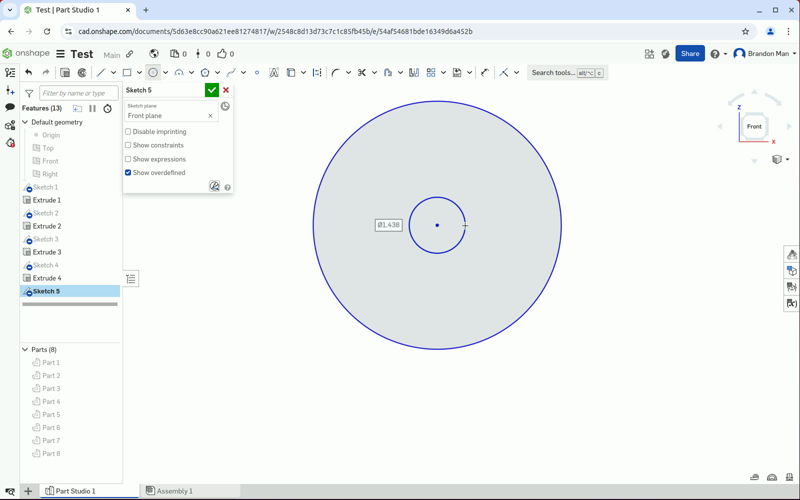
scroll(-6)
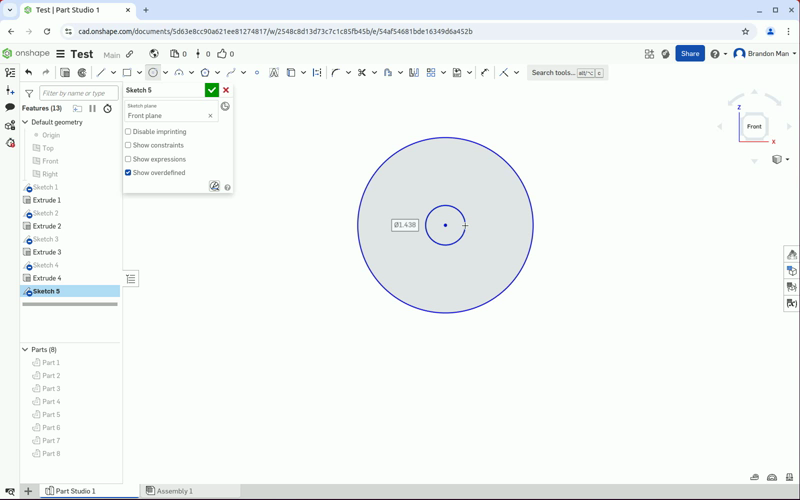
scroll(-6)
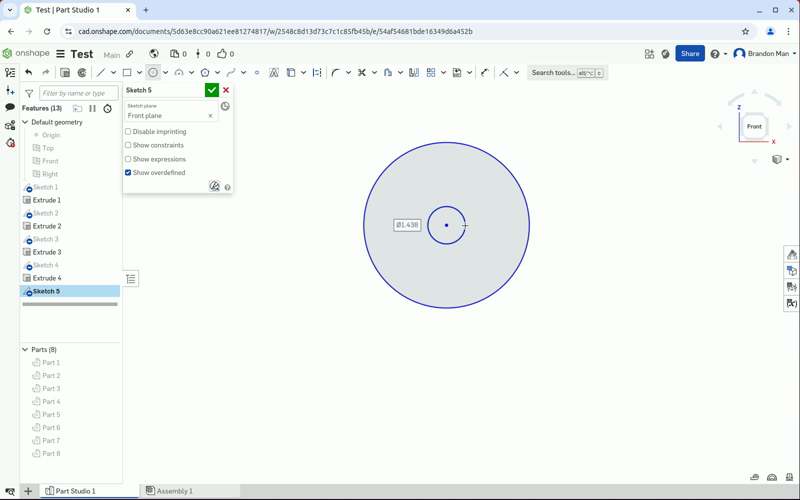
scroll(-6)
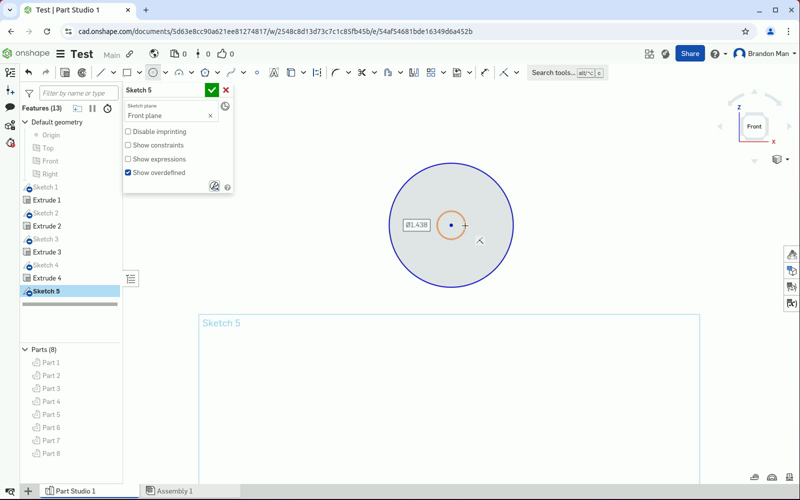
scroll(-6)
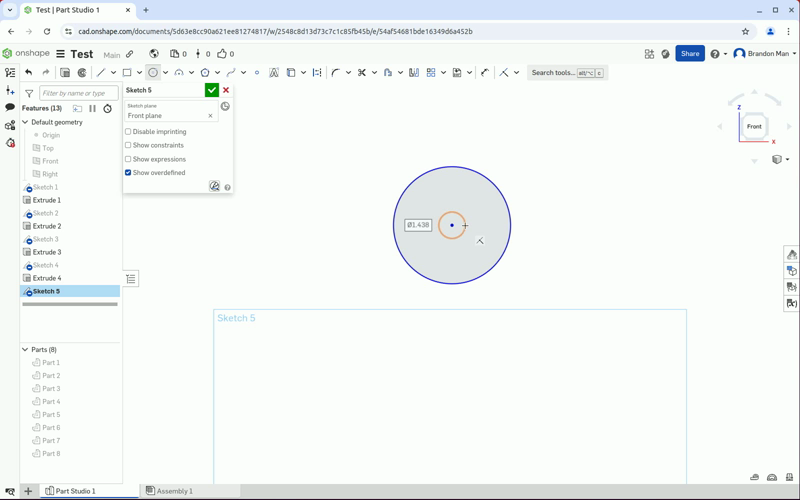
scroll(-6)
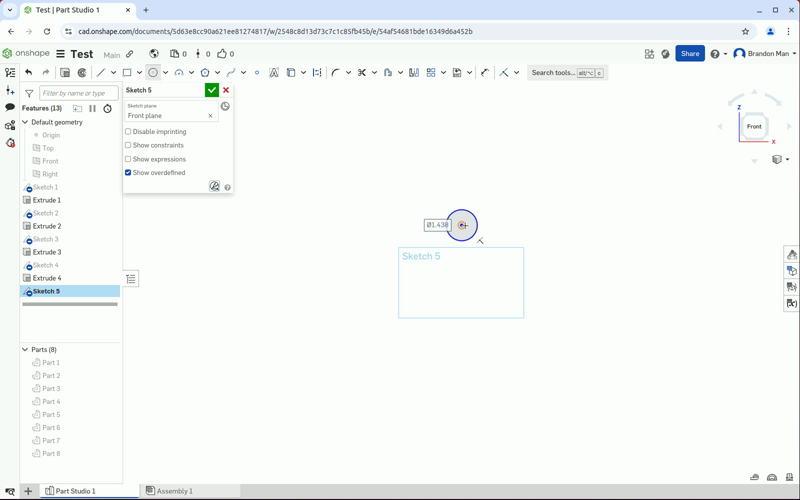
key(esc)
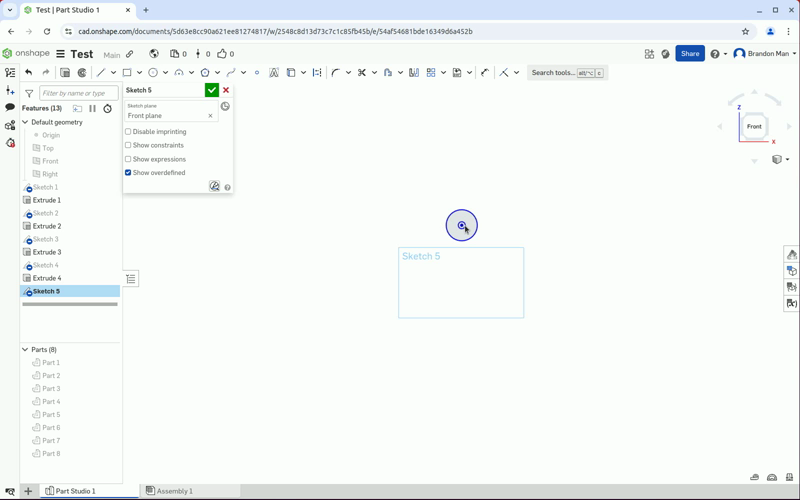
mouse_move(467, 221)
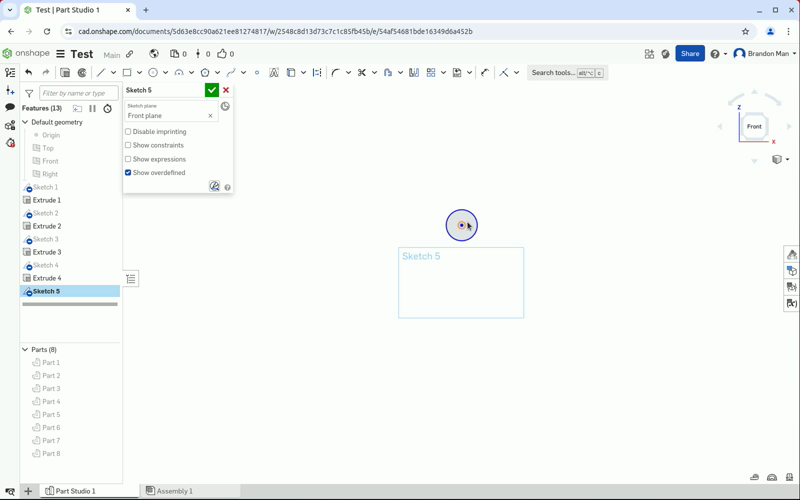
scroll(6)
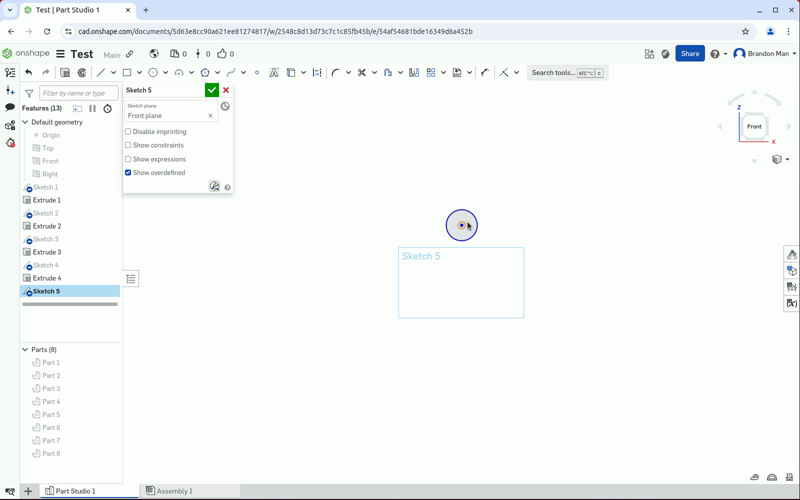
scroll(6)
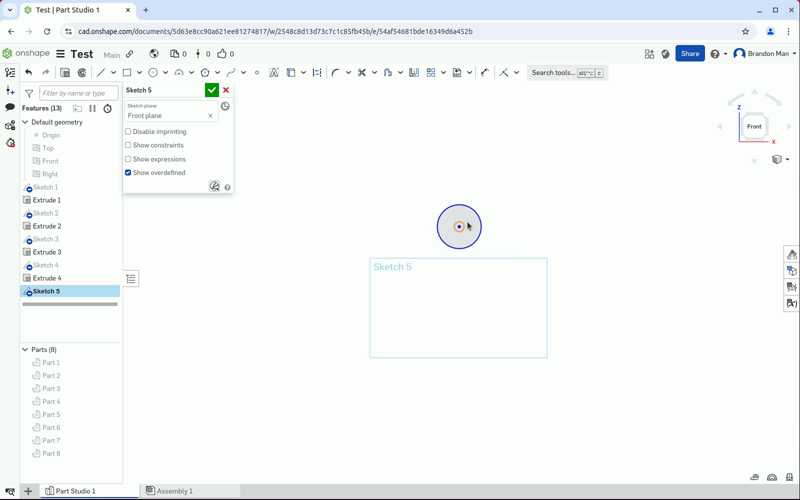
scroll(6)
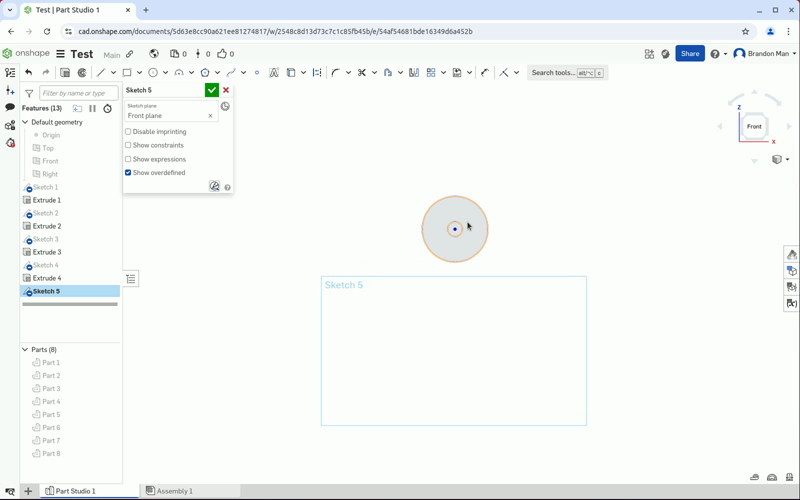
scroll(6)
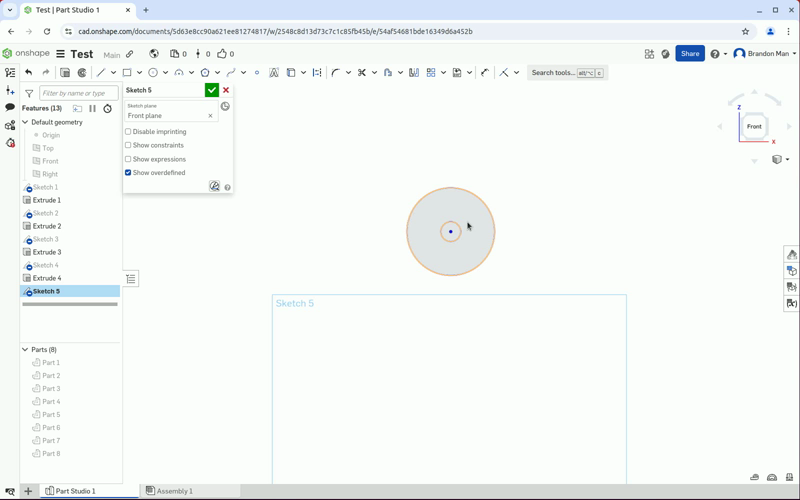
scroll(6)
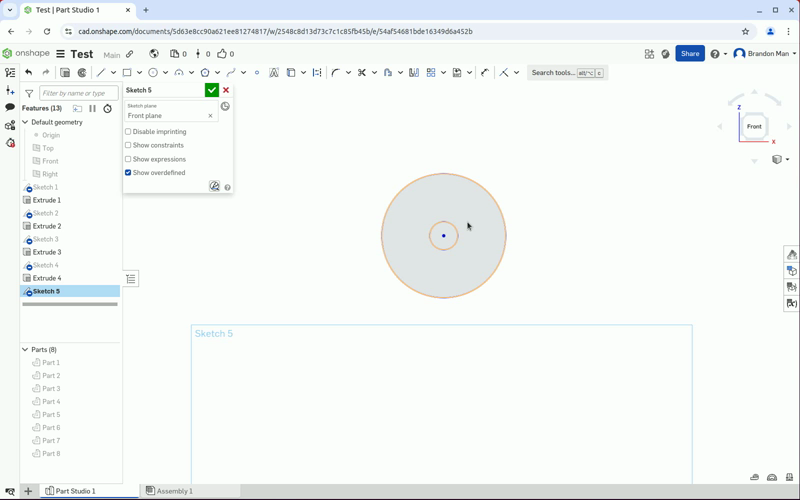
scroll(6)
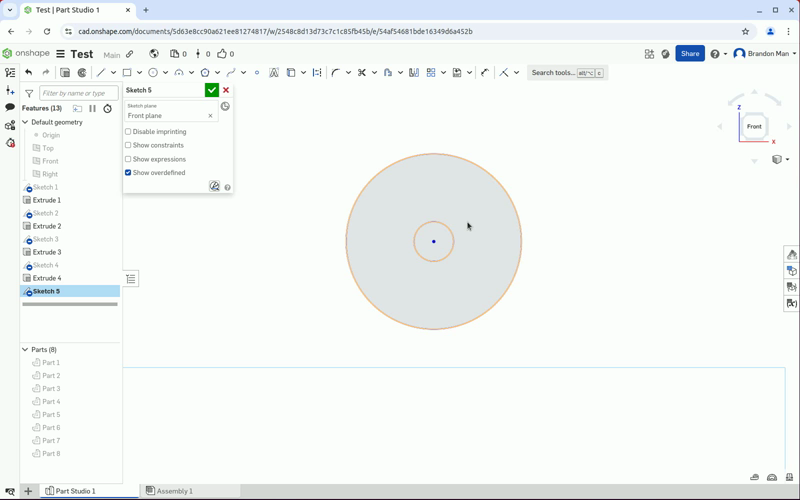
scroll(6)
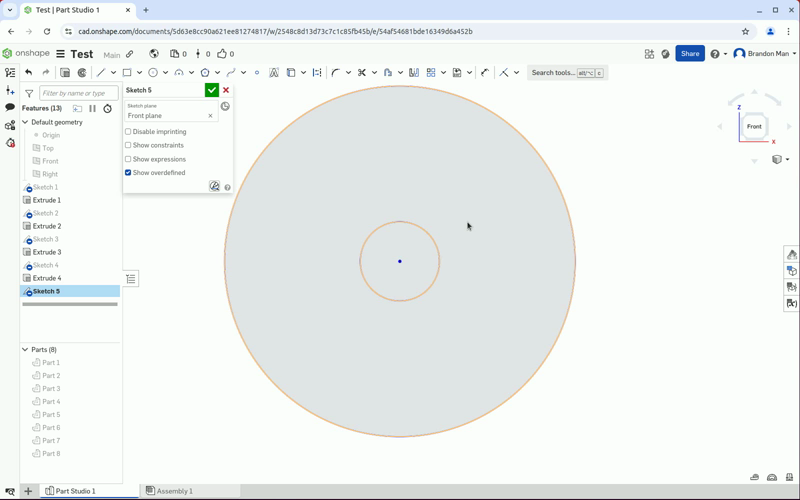
click(467, 221)
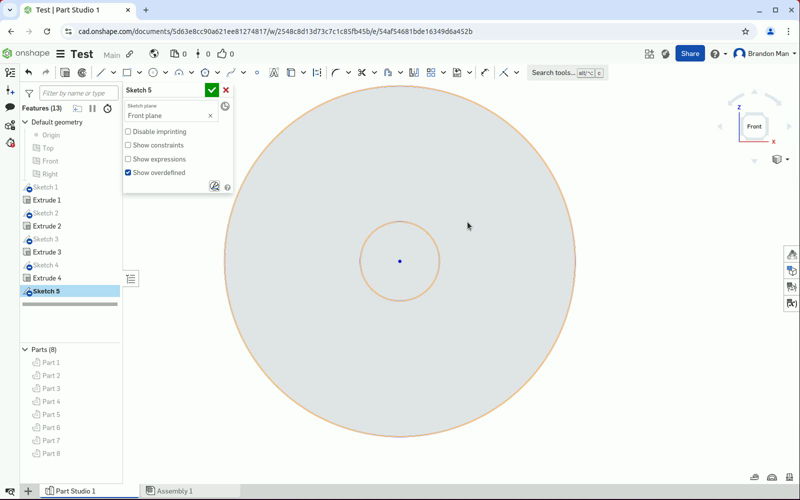
scroll(-6)
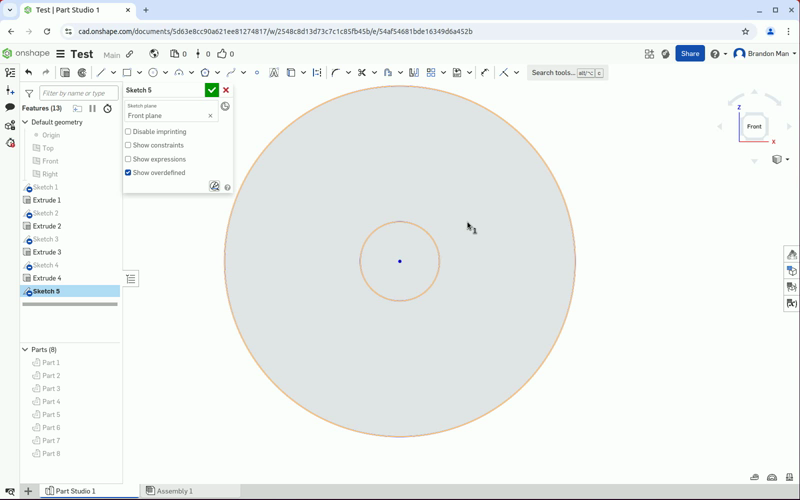
scroll(-6)
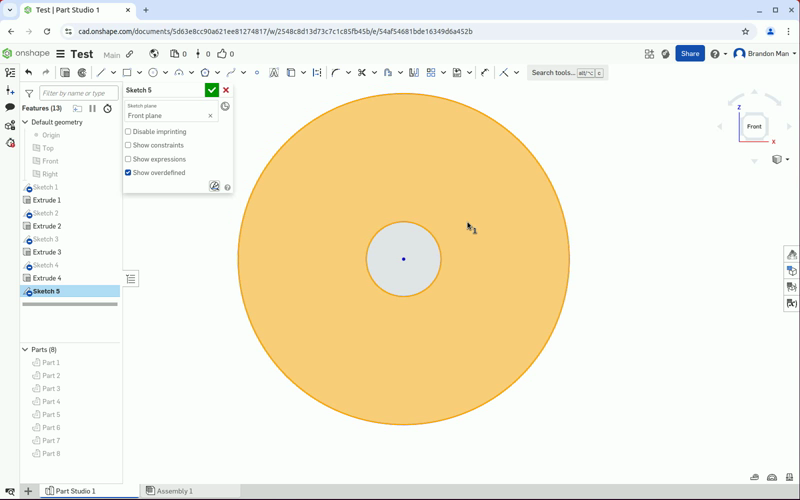
scroll(-6)
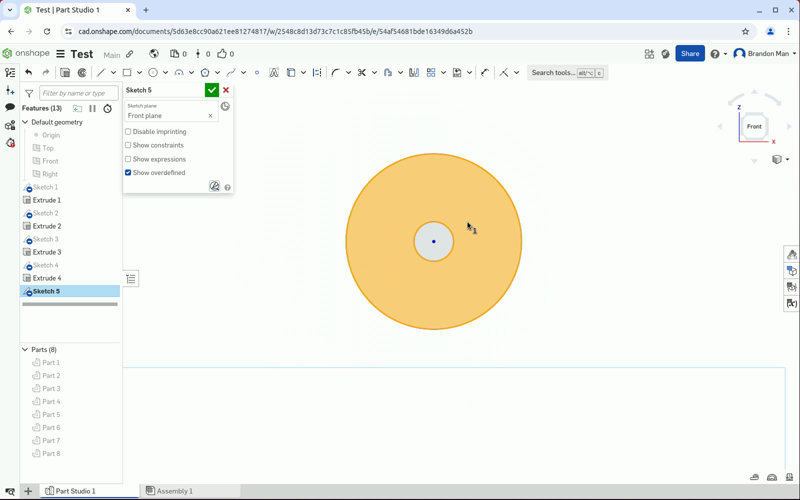
scroll(-6)
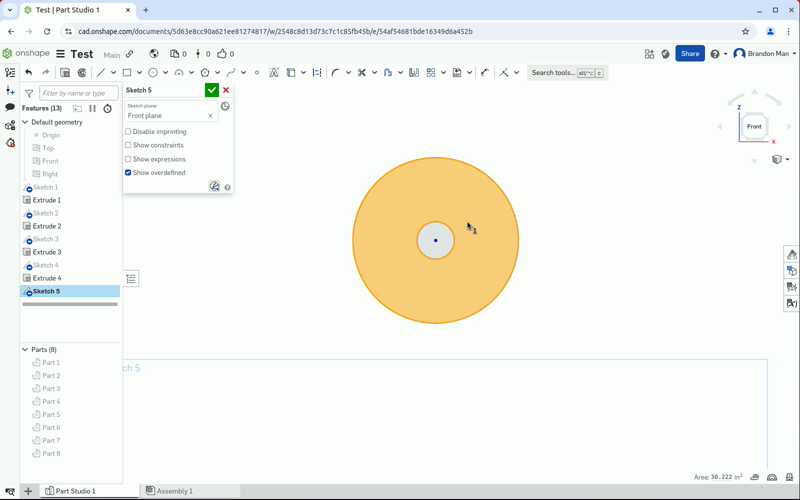
scroll(-6)
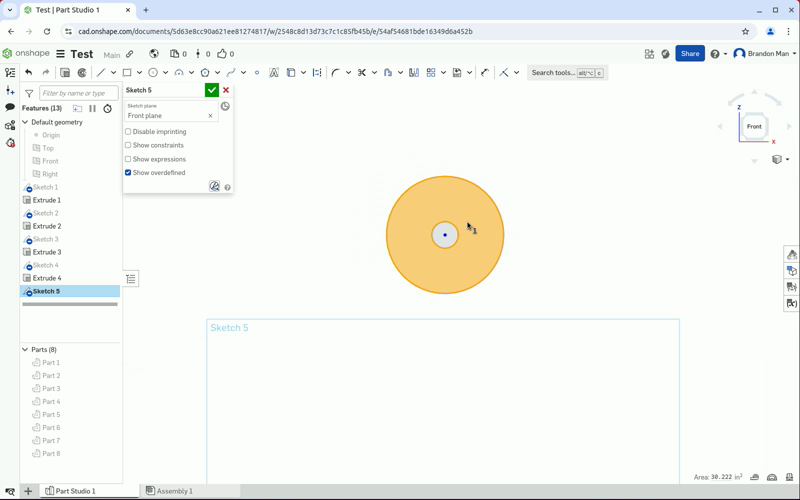
scroll(-6)
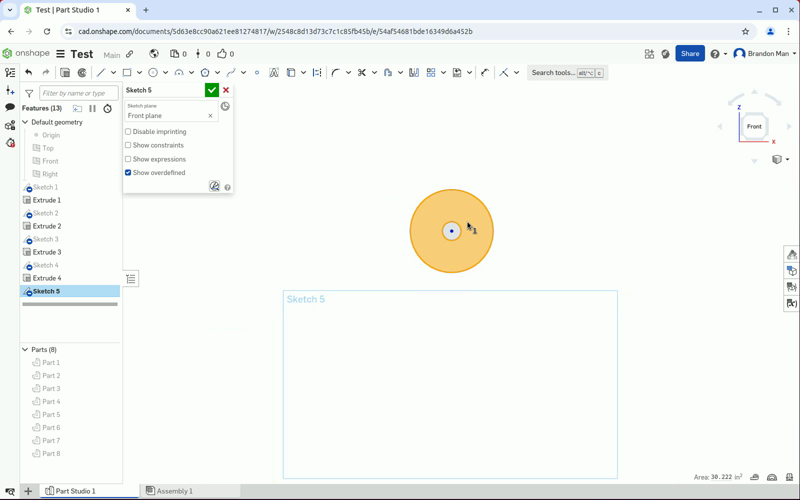
scroll(-6)
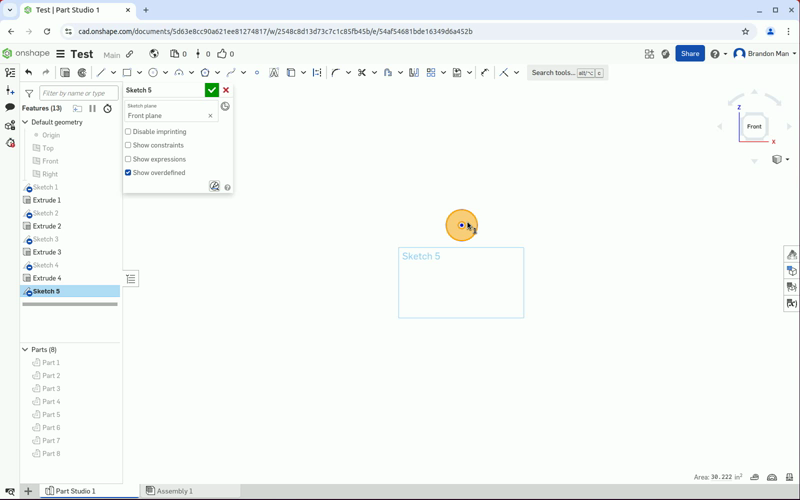
mouse_move(73, 352)
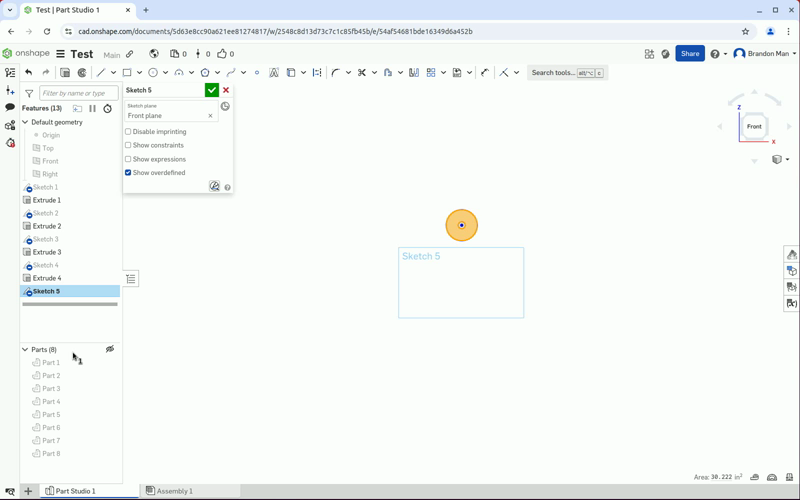
key(shift+y)
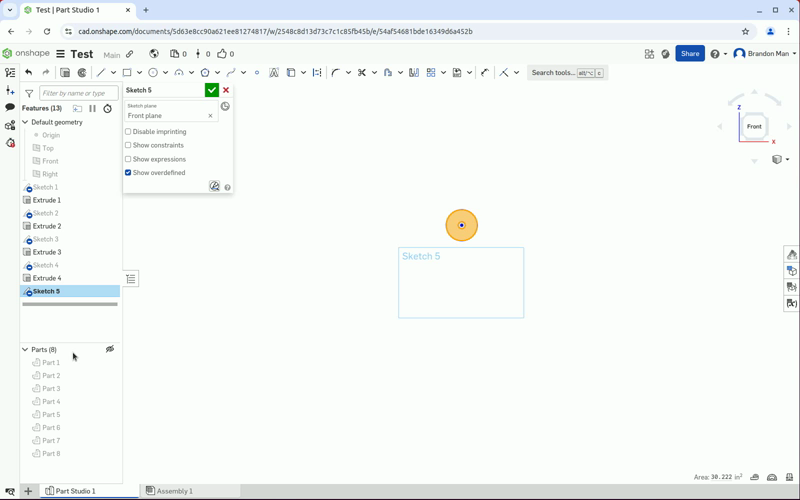
key(shift+e)
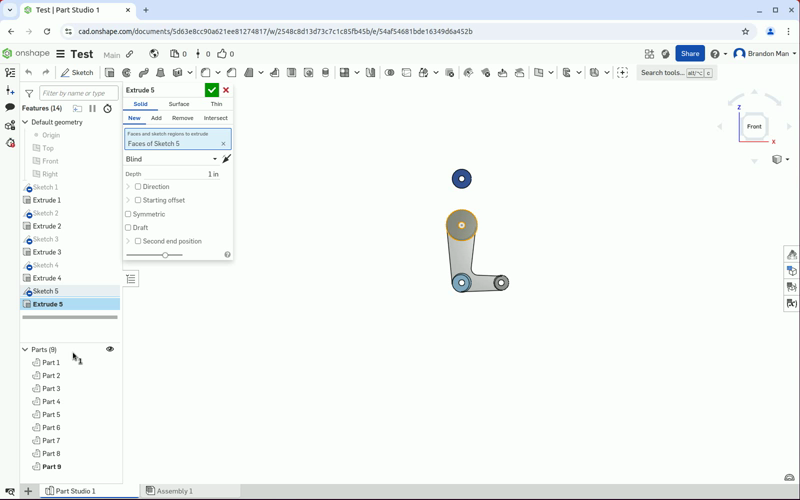
mouse_move(143, 106)
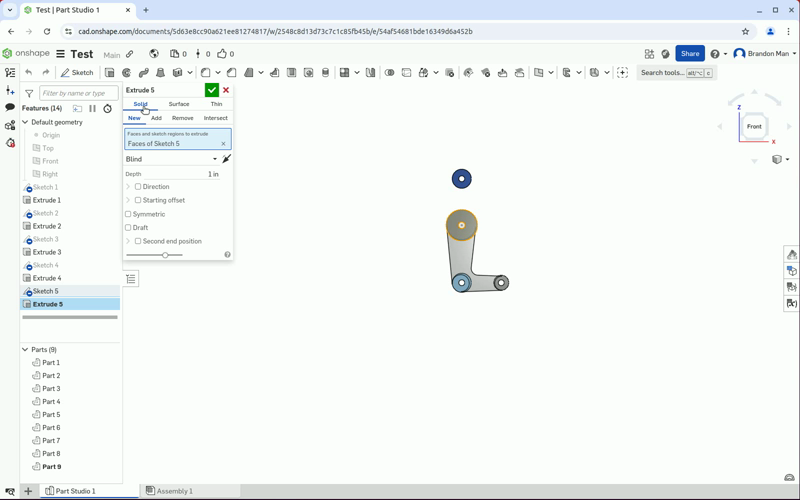
click(143, 106)
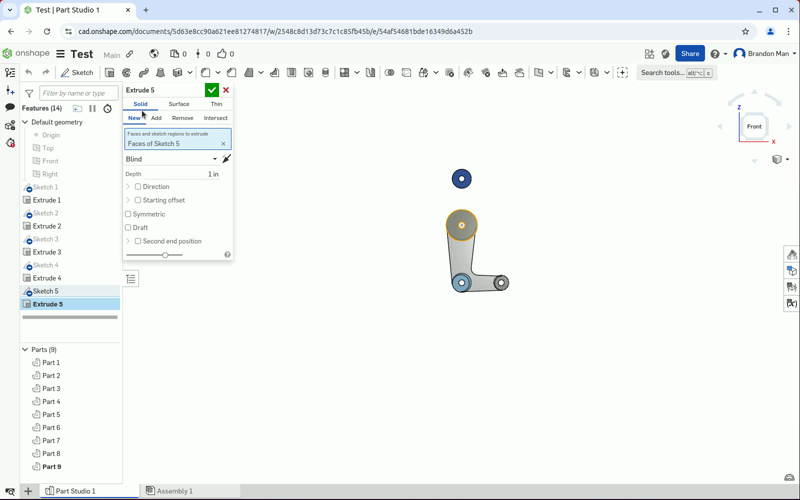
mouse_move(137, 120)
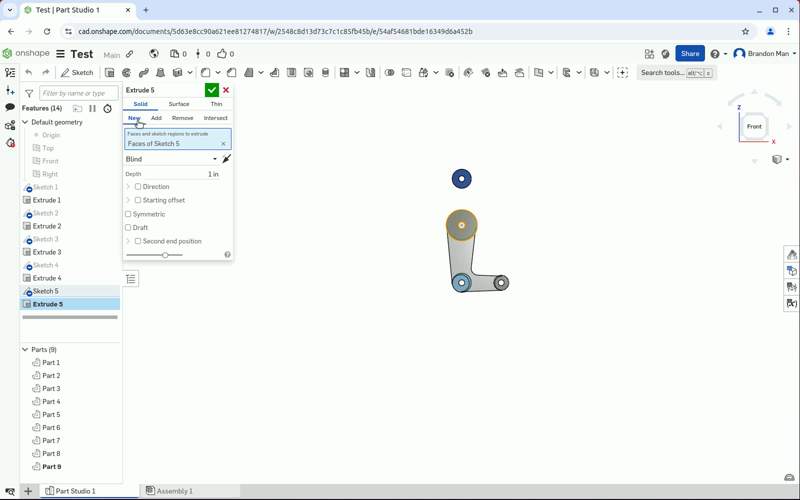
click(137, 120)
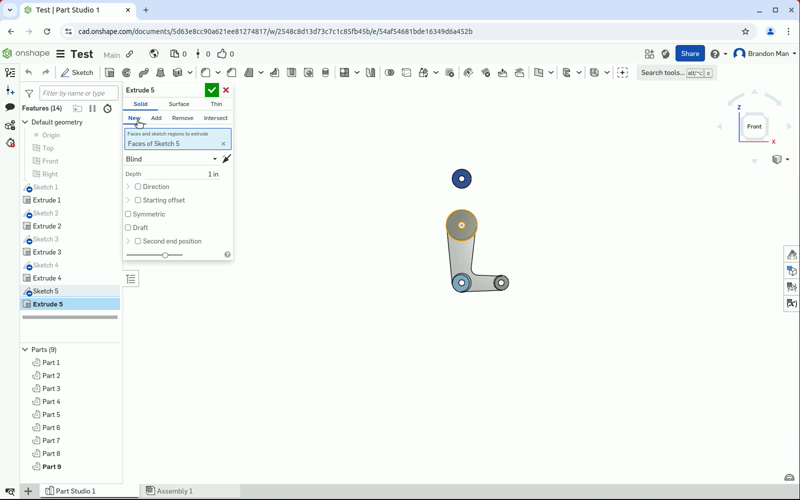
key(tab, 4)
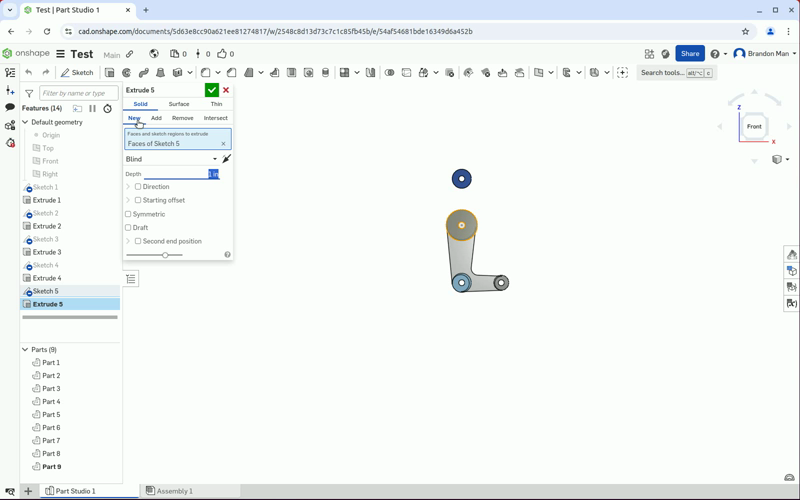
text(0.481)
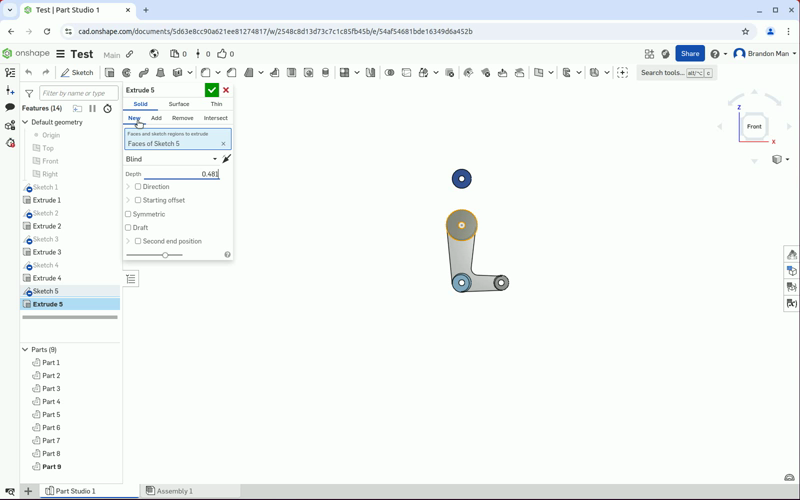
key(enter)
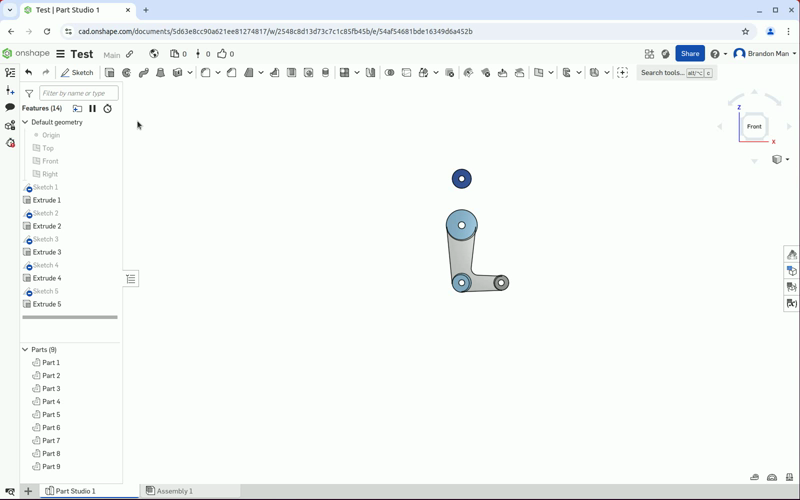
key(shift+h)
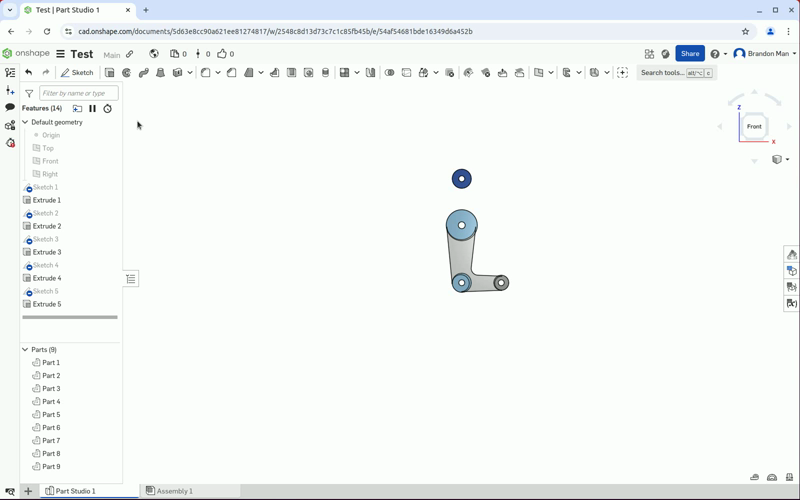
key(shift+h)
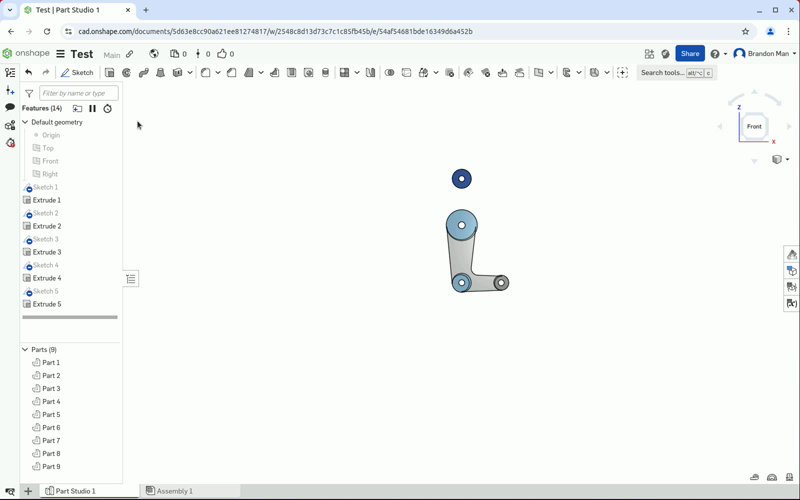
mouse_move(73, 189)
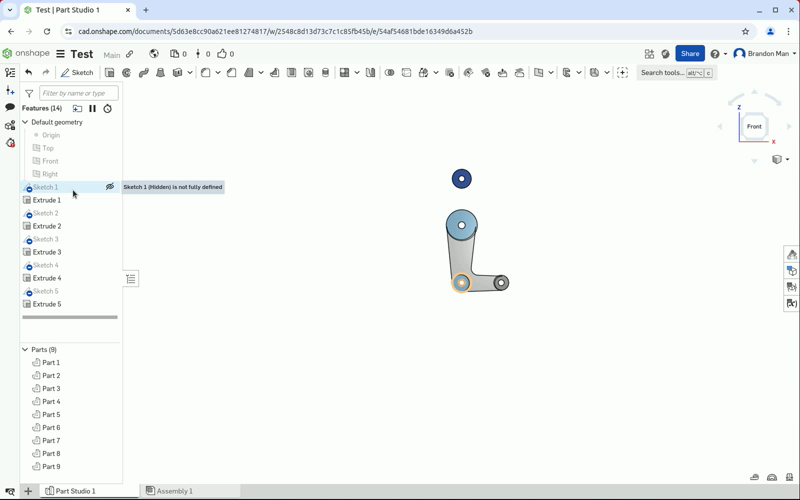
click(73, 189)
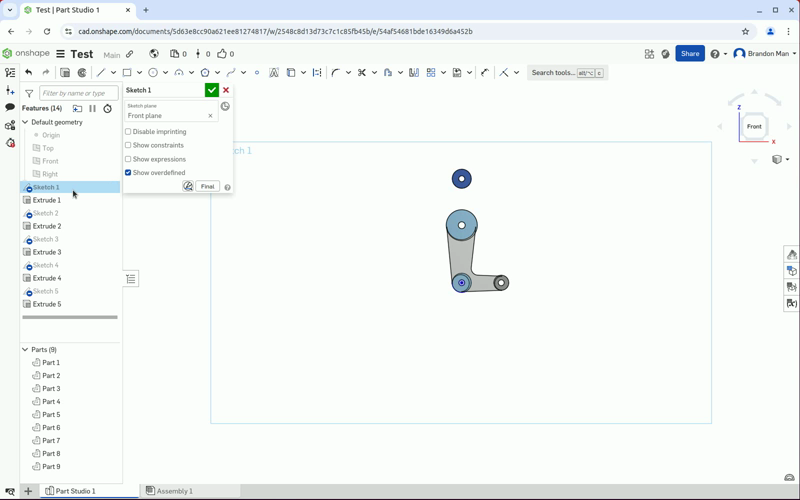
mouse_move(229, 92)
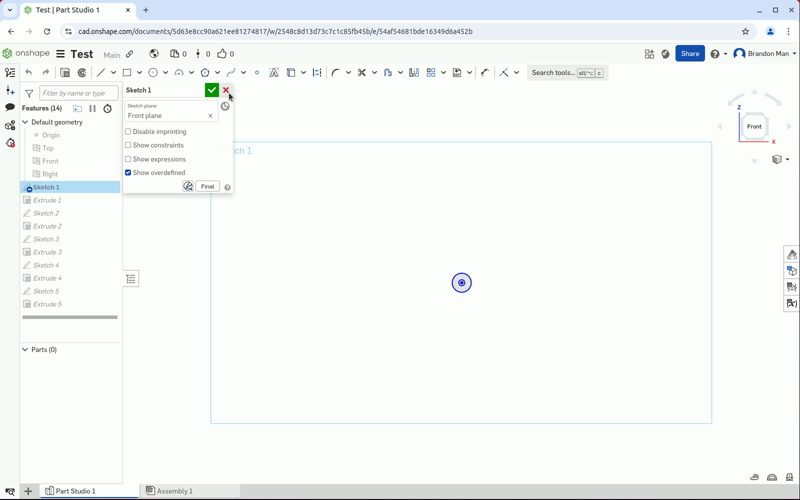
click(229, 92)
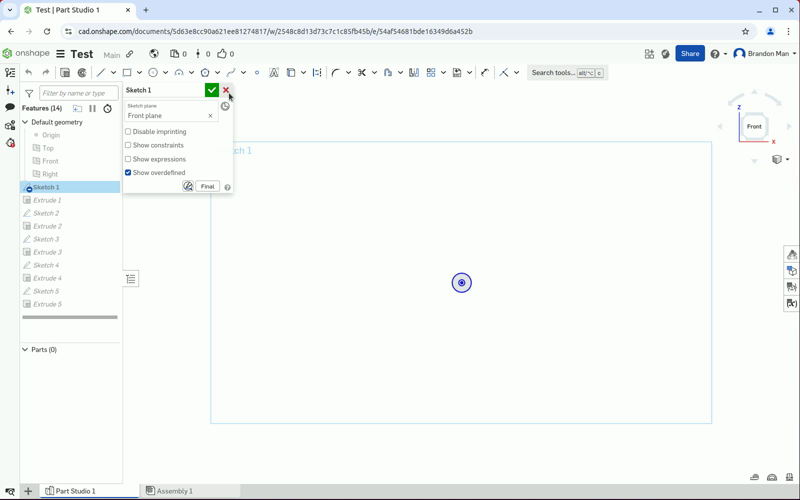
key(shift+s)
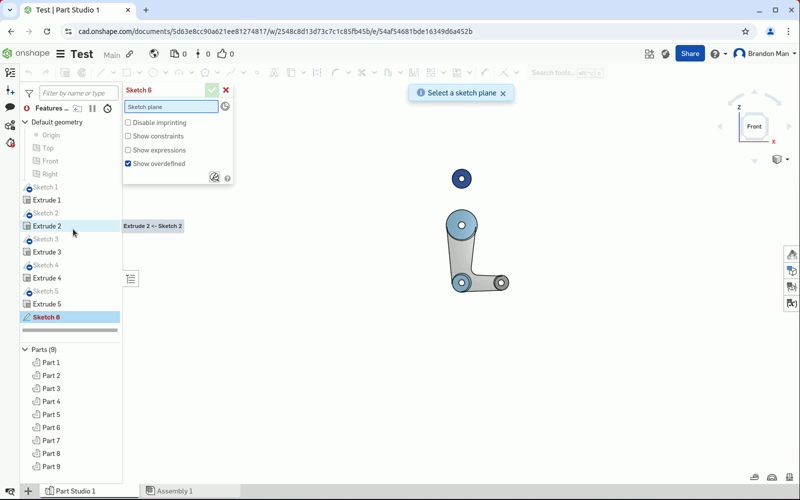
scroll(3)
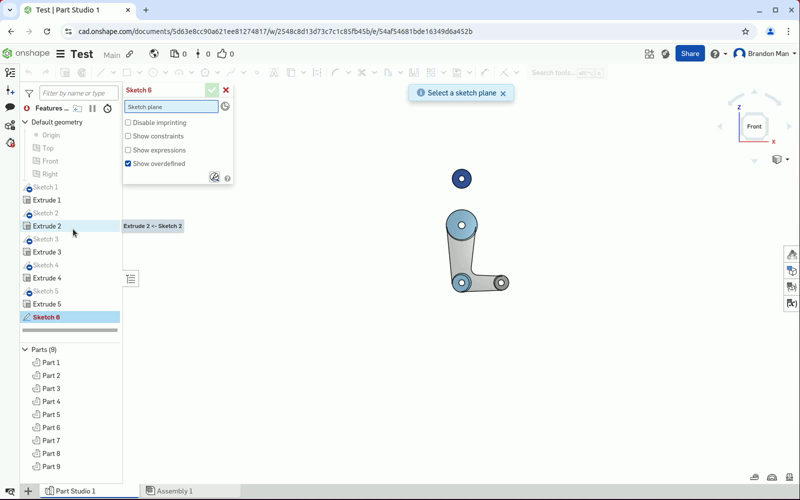
mouse_move(73, 163)
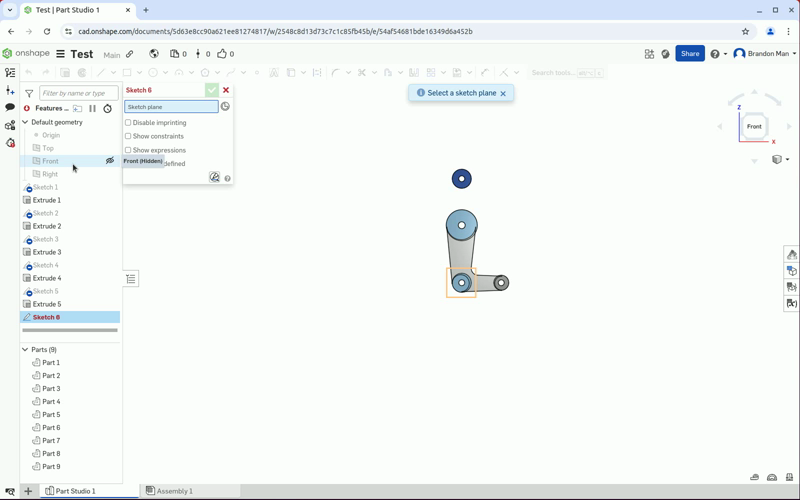
click(73, 163)
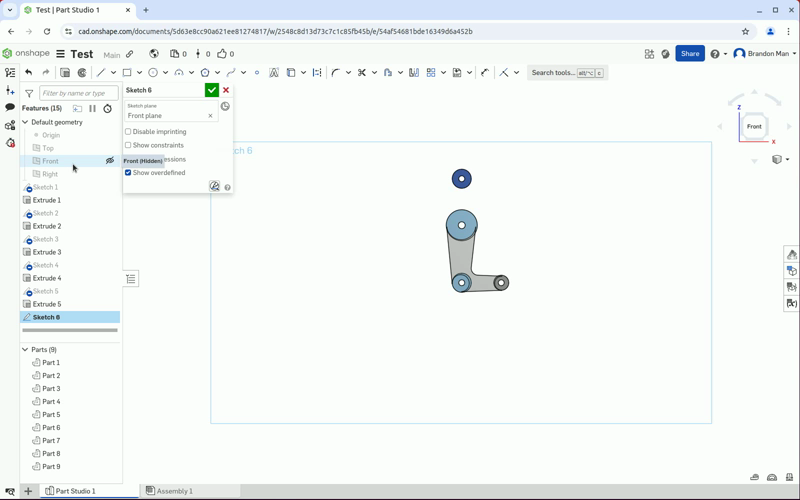
mouse_move(73, 352)
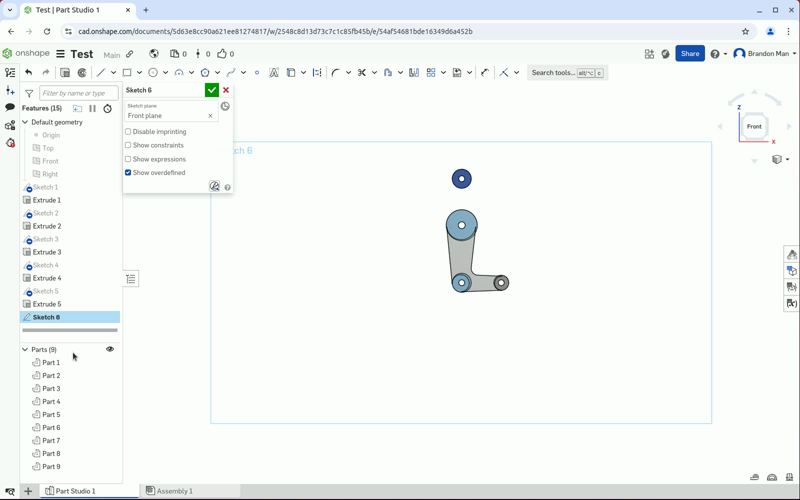
key(y)
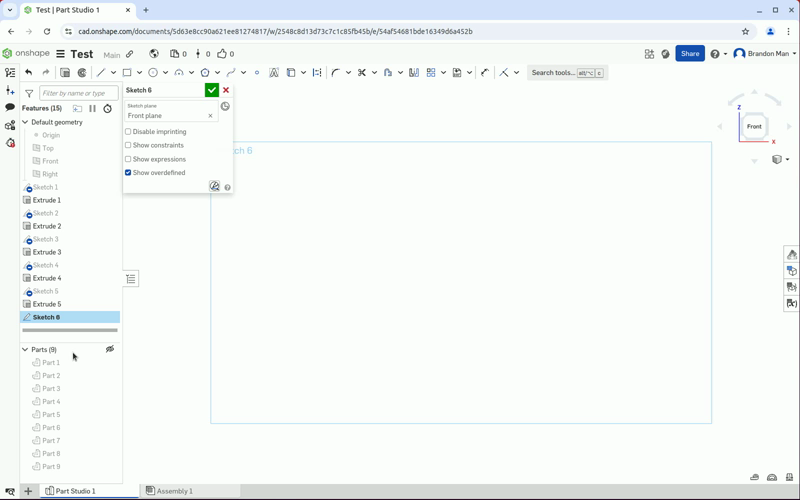
key(a)
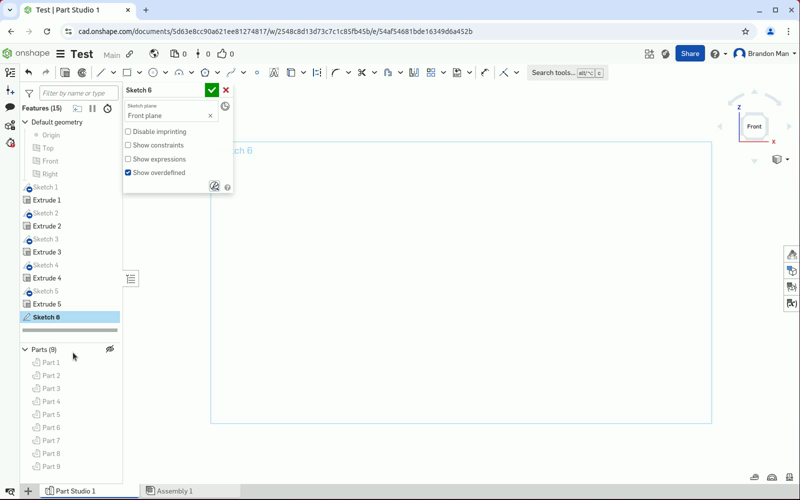
key_down(shift)
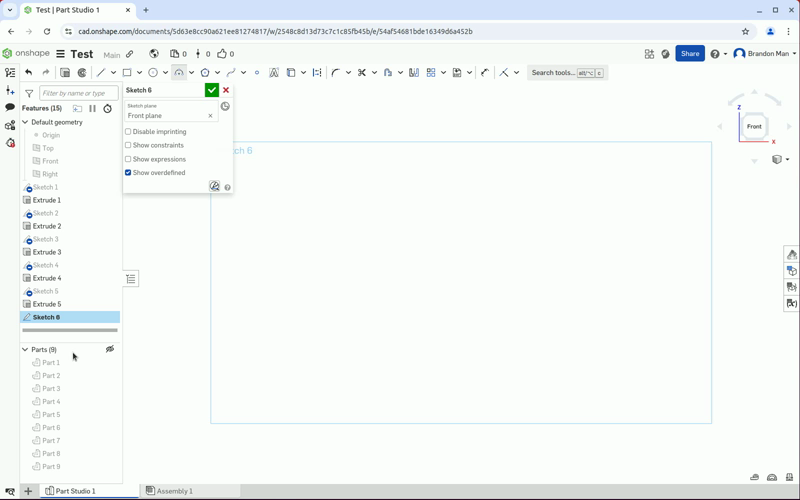
mouse_move(446, 223)
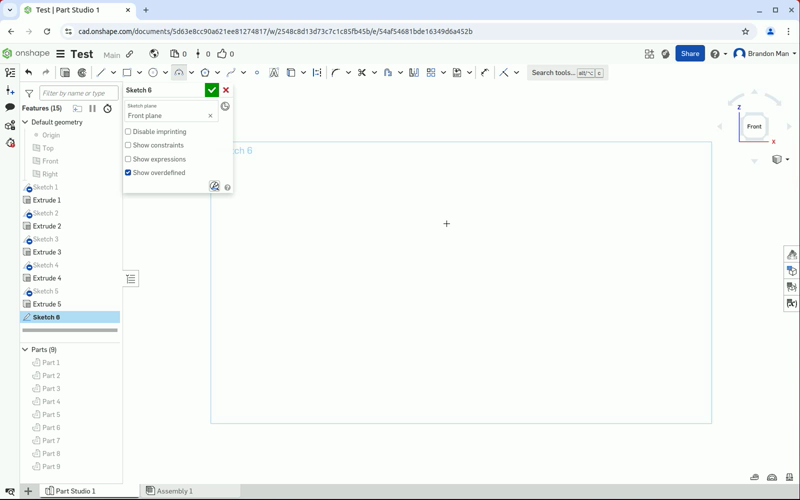
click(446, 223)
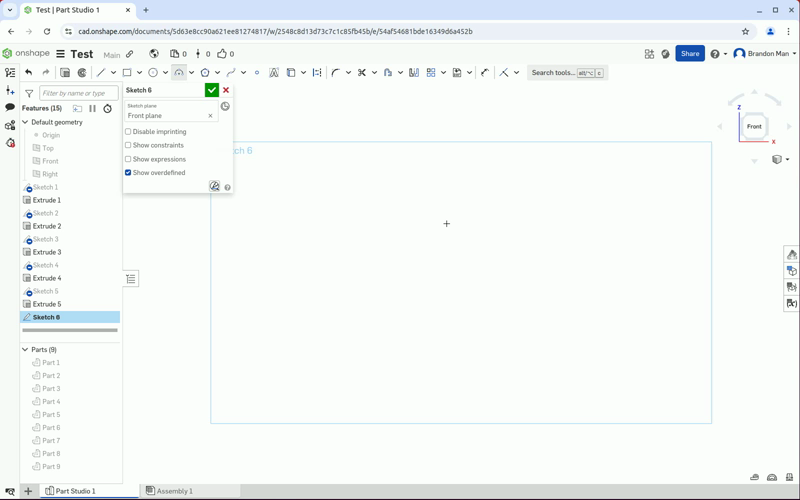
key_up(shift)
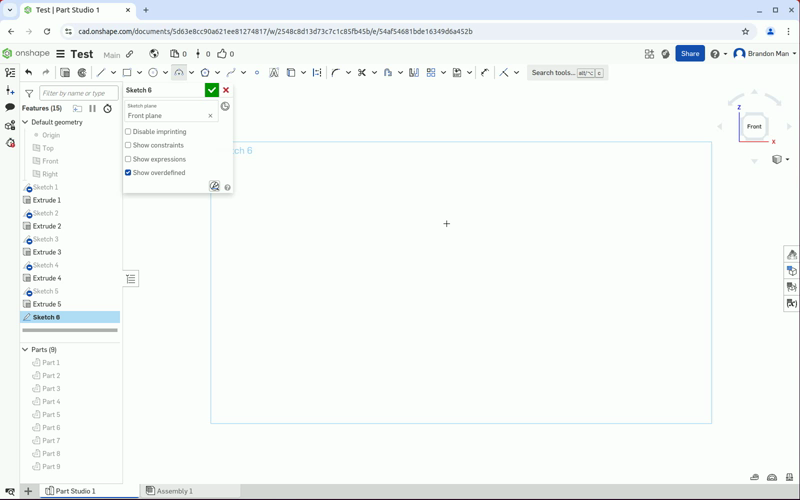
key_down(shift)
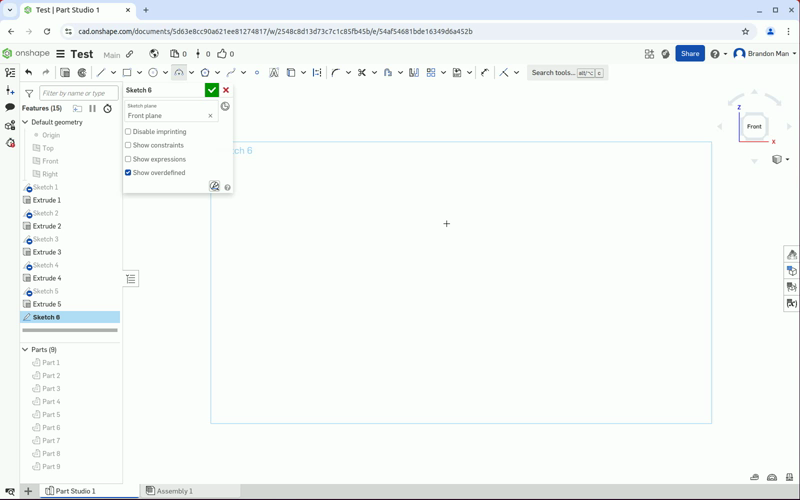
mouse_move(476, 223)
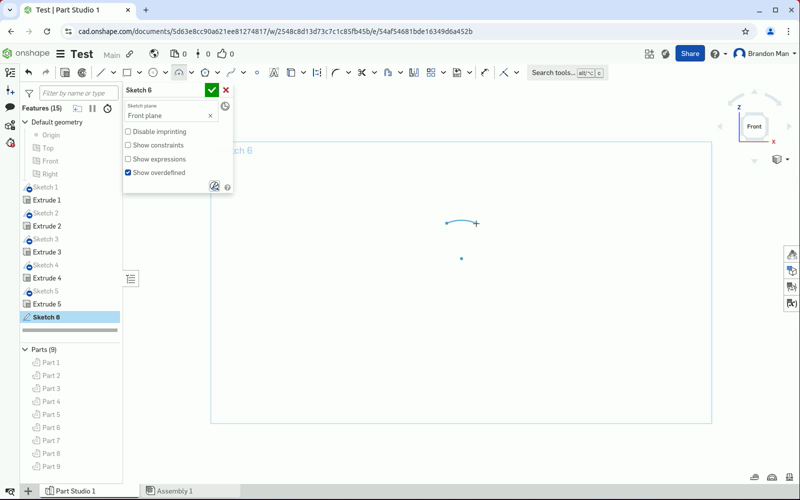
click(476, 223)
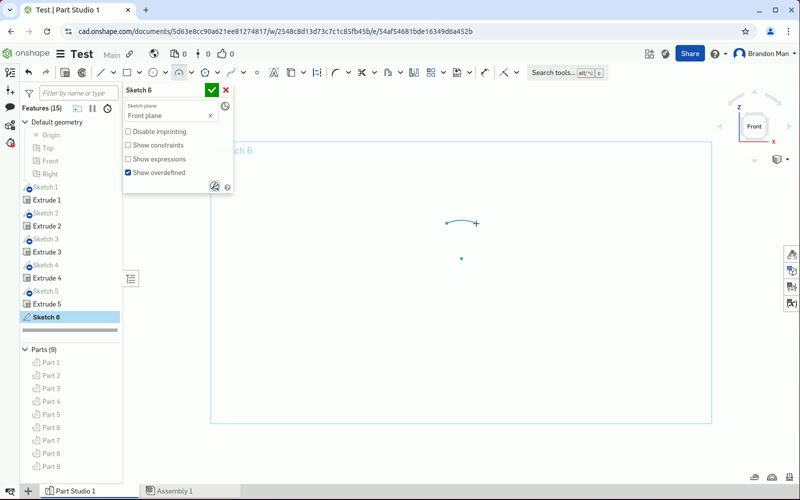
mouse_move(461, 210)
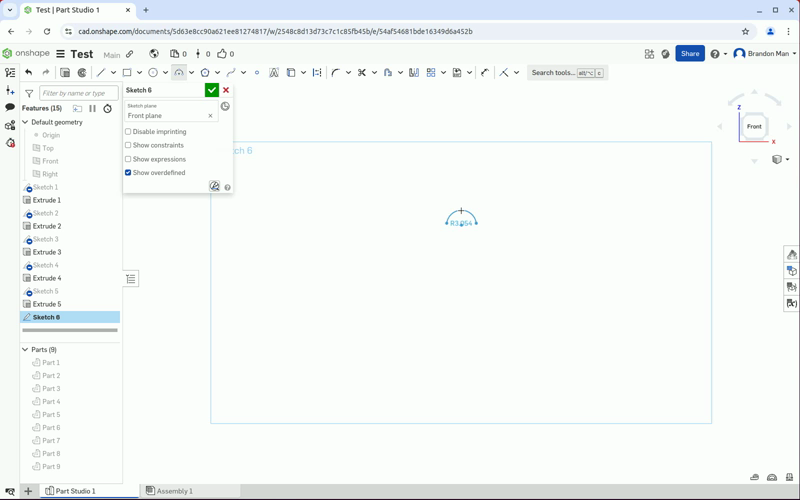
click(461, 210)
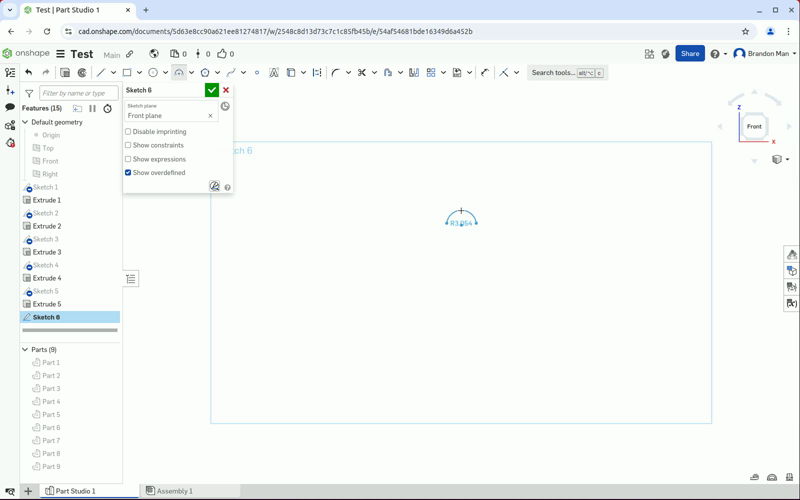
key_up(shift)
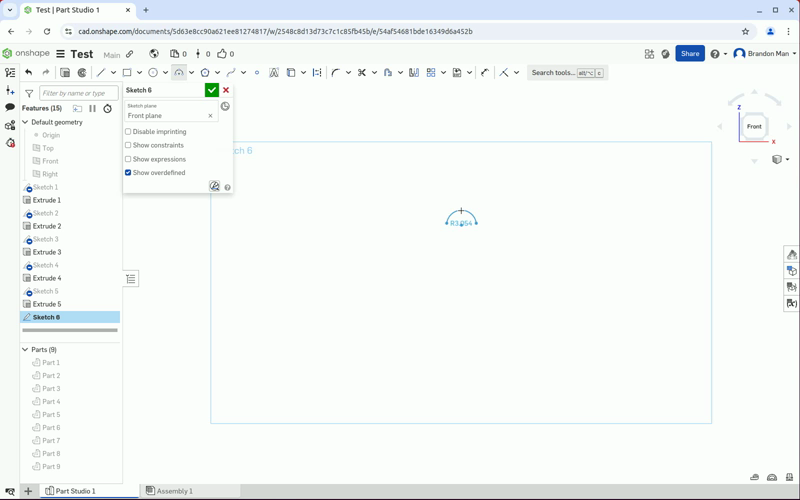
key(esc)
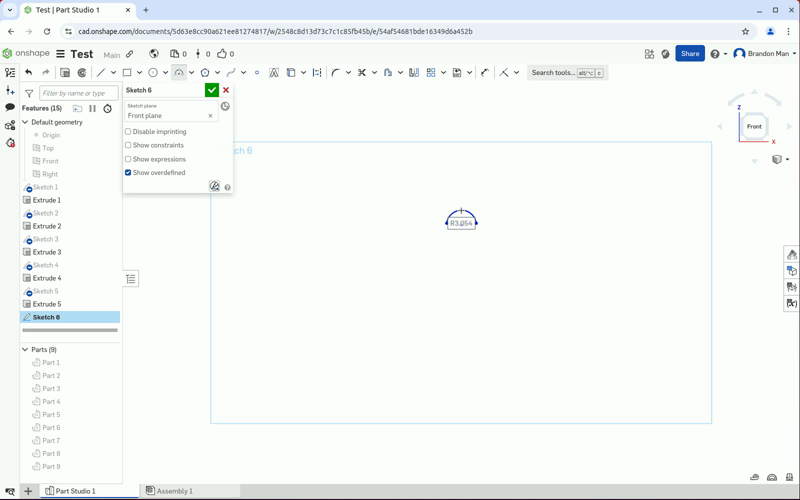
key(l)
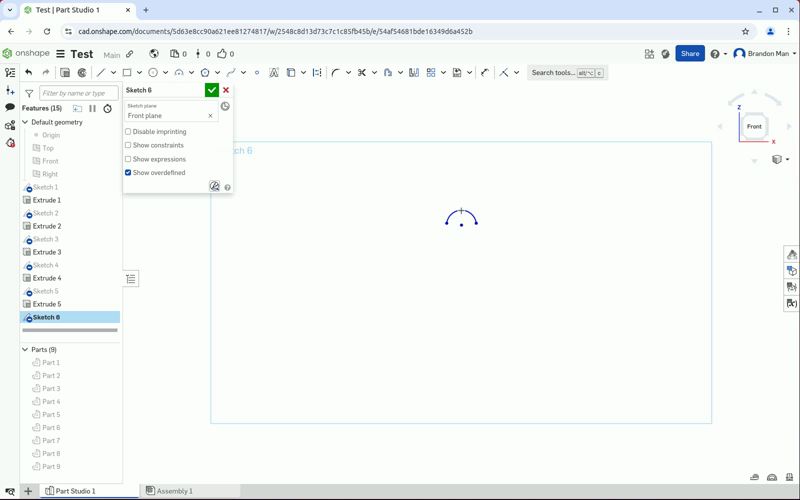
mouse_move(476, 223)
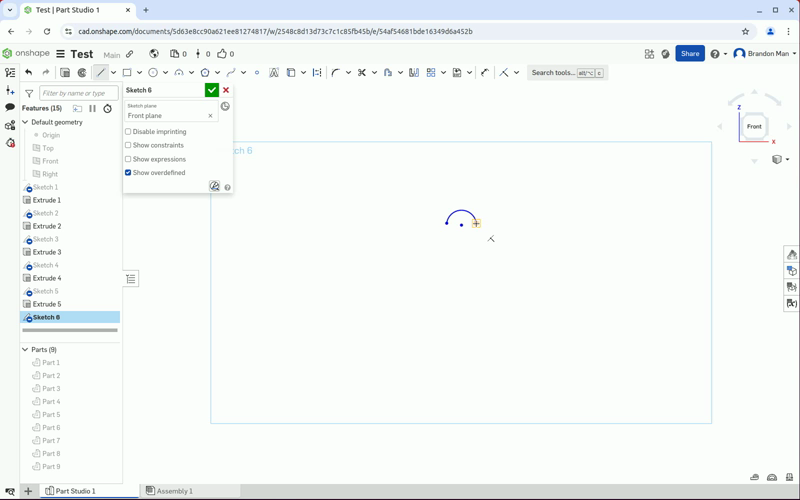
click(476, 223)
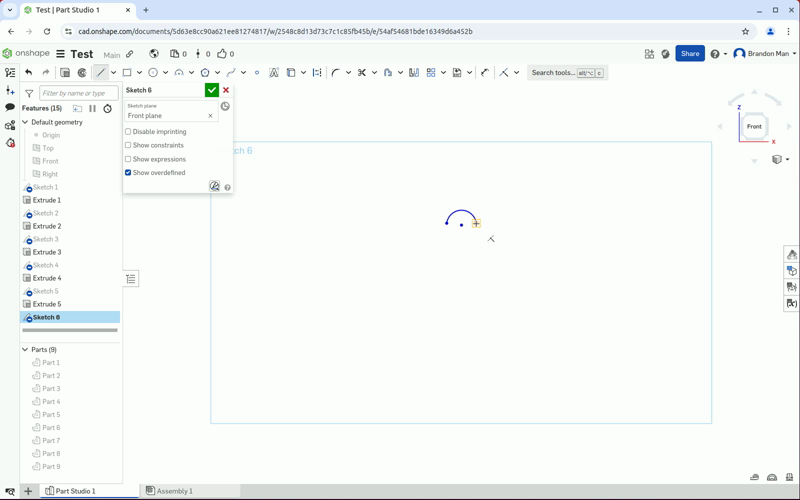
key_down(shift)
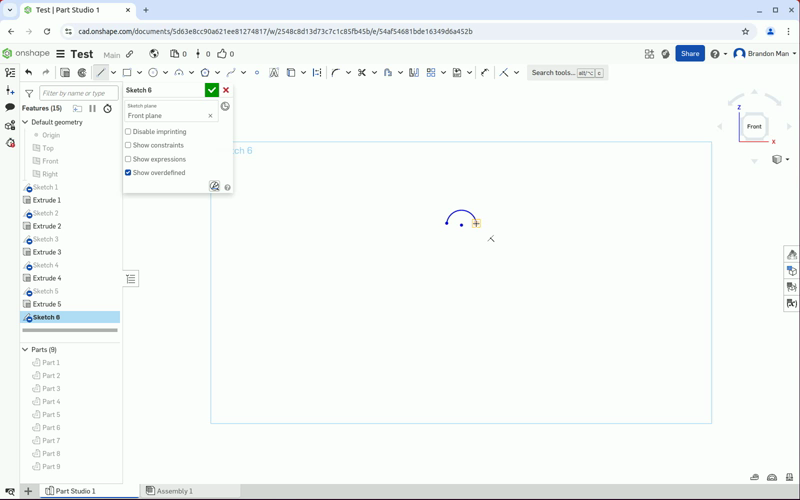
mouse_move(506, 223)
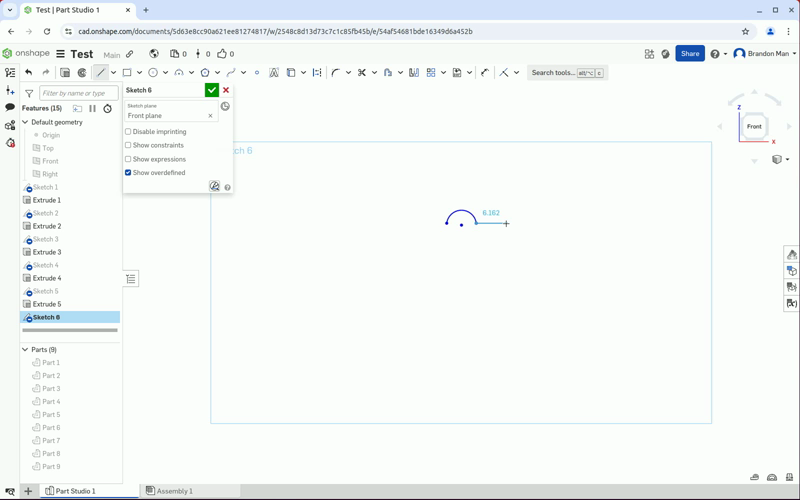
mouse_move(470, 176)
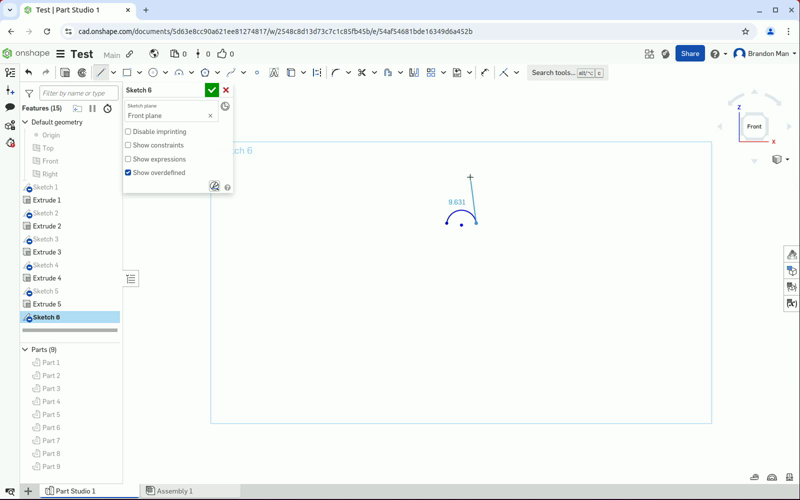
click(470, 176)
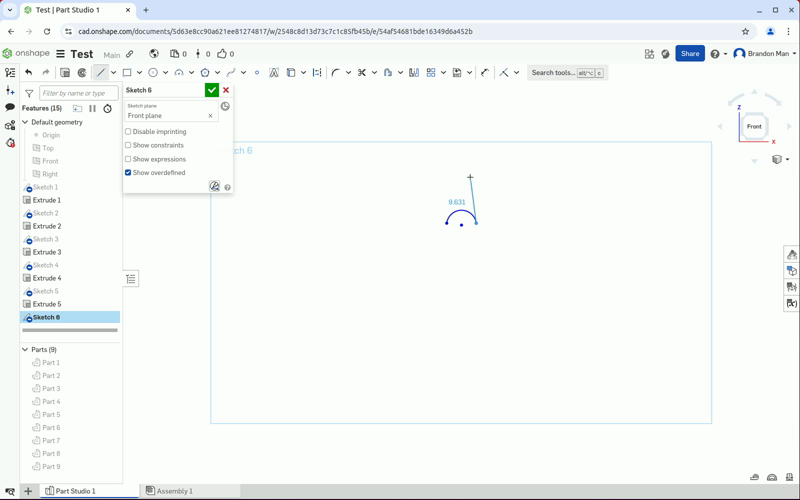
key_up(shift)
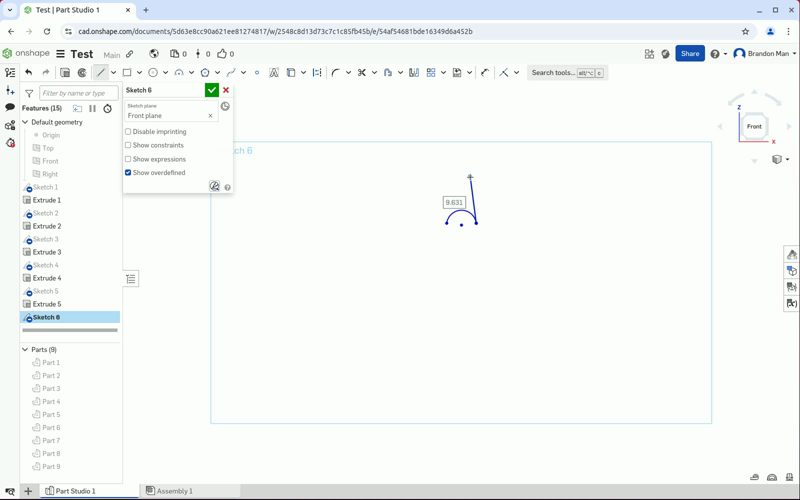
key(esc)
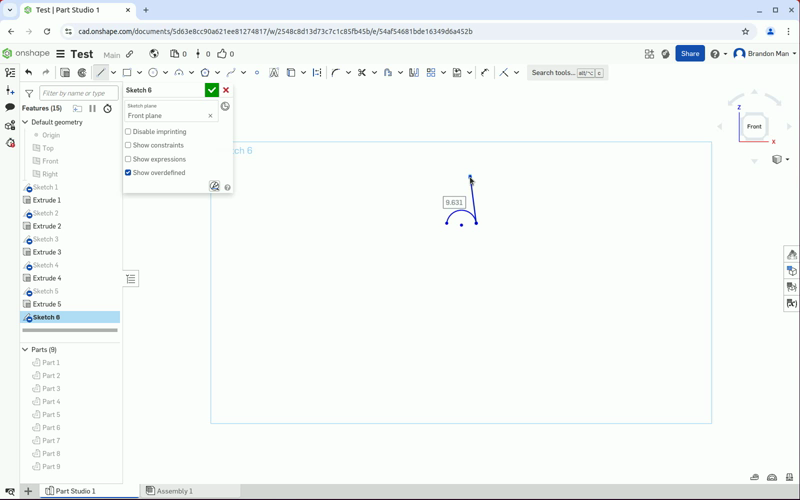
key(a)
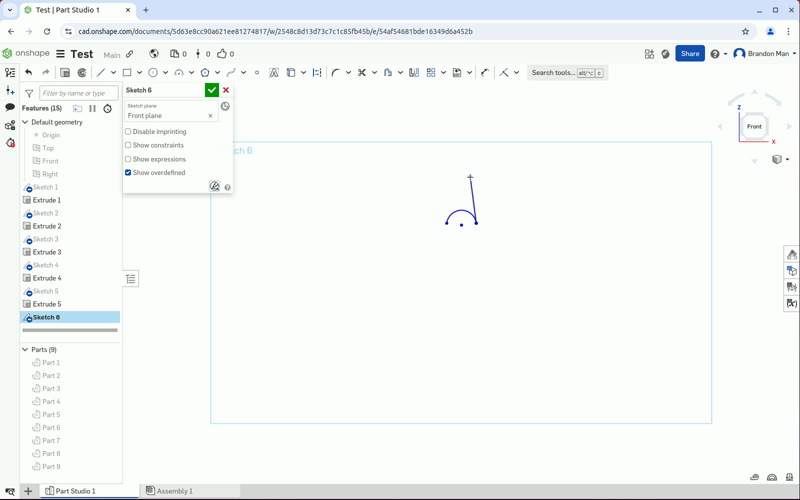
mouse_move(470, 176)
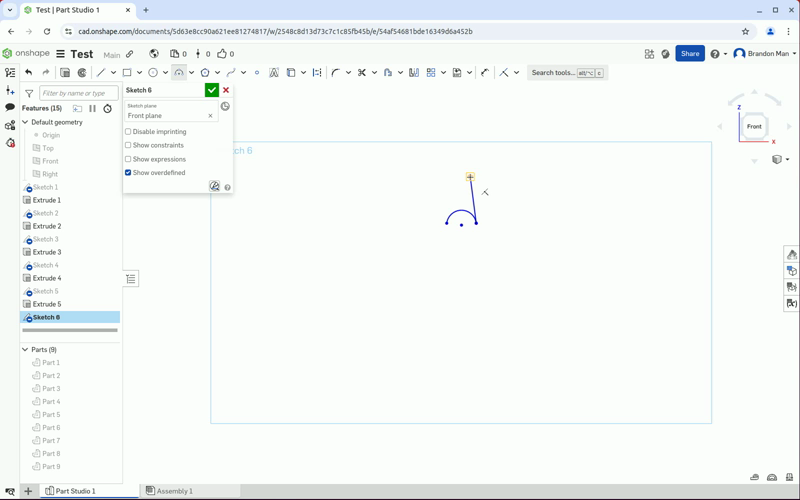
click(470, 176)
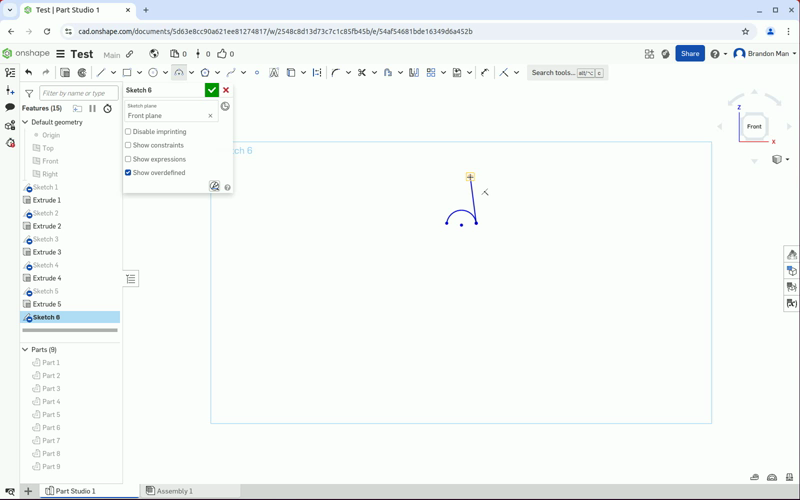
key_down(shift)
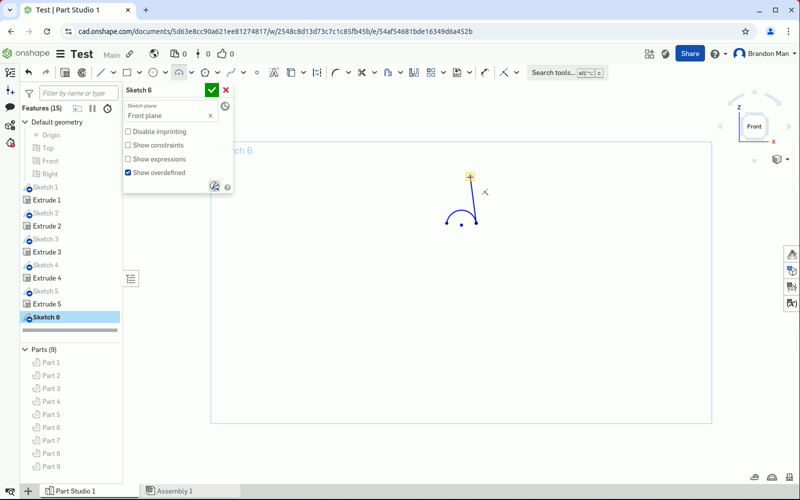
mouse_move(452, 176)
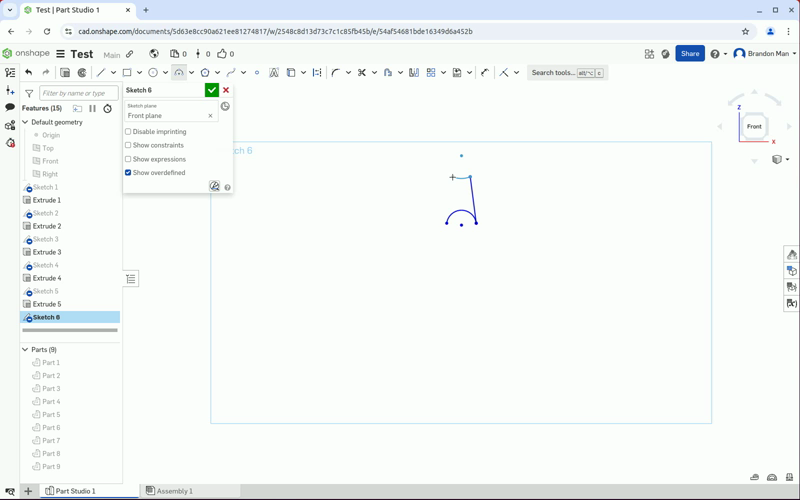
click(452, 176)
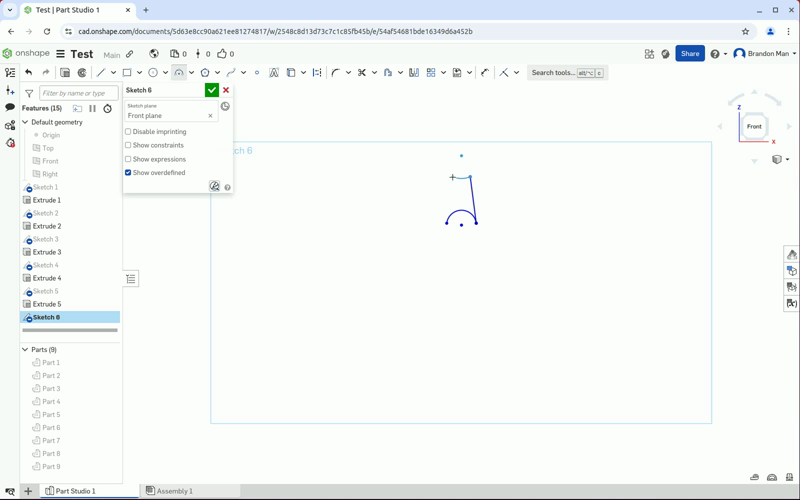
mouse_move(461, 186)
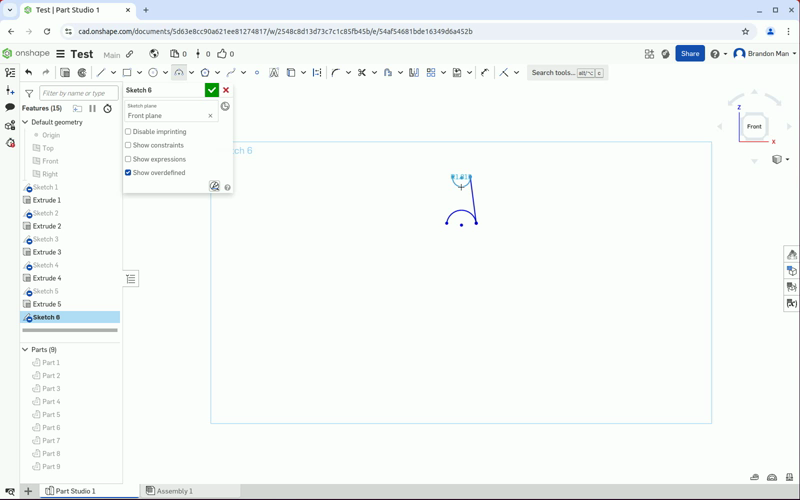
click(461, 186)
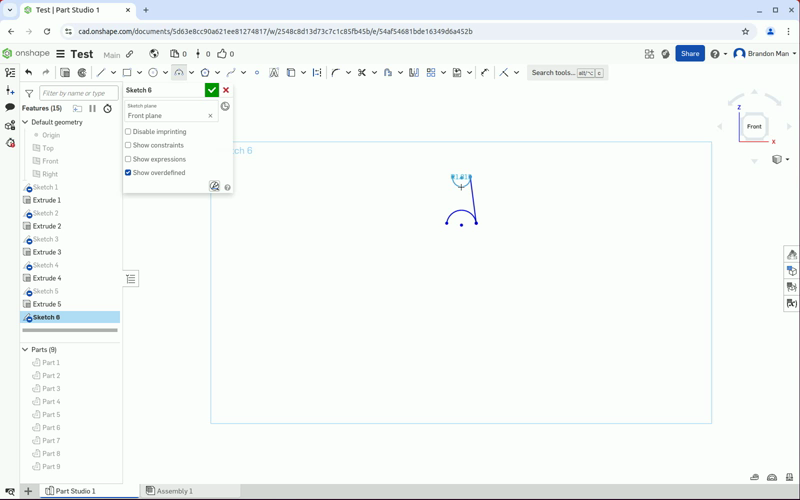
key_up(shift)
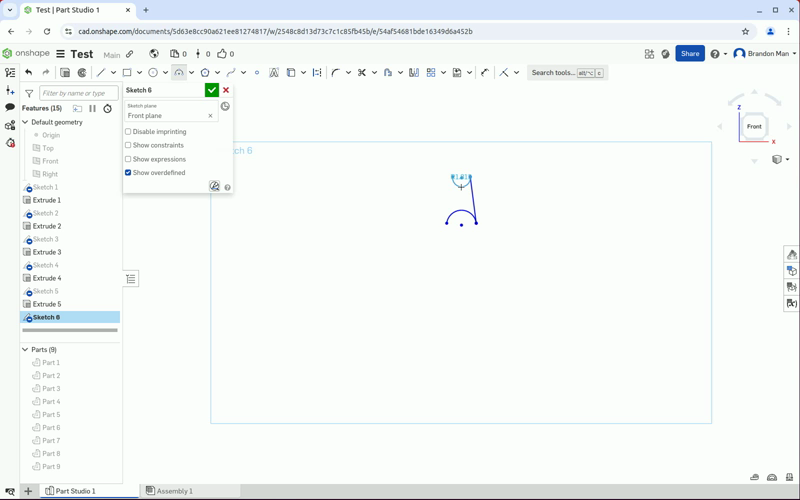
key(esc)
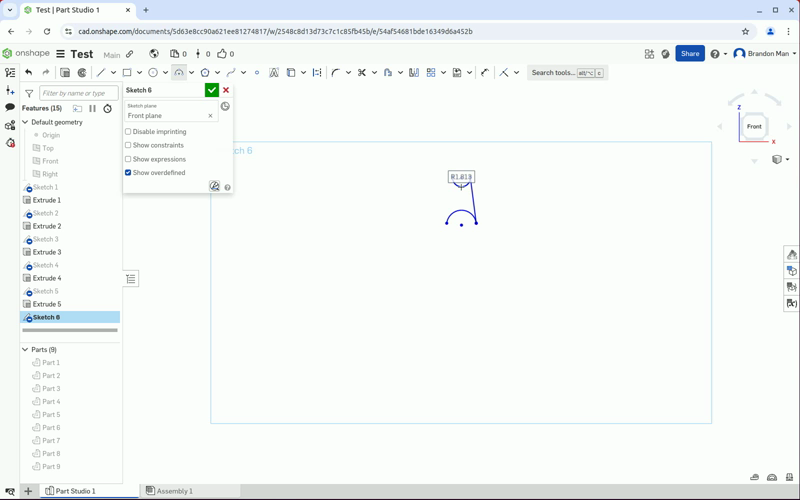
key(l)
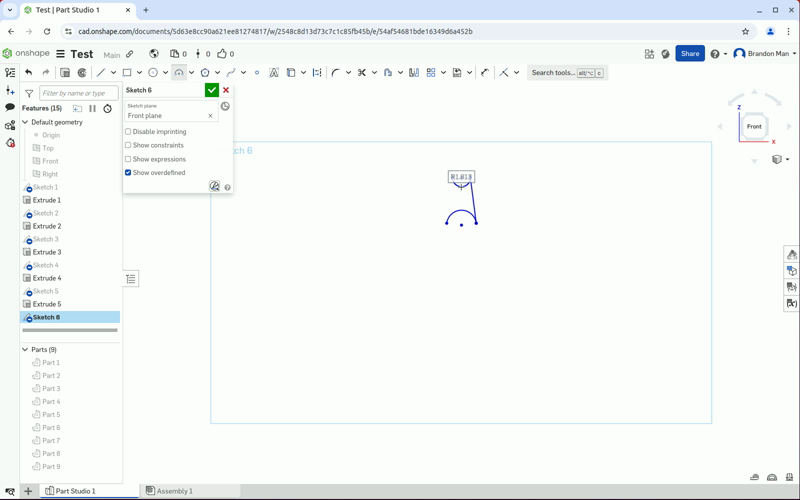
mouse_move(452, 176)
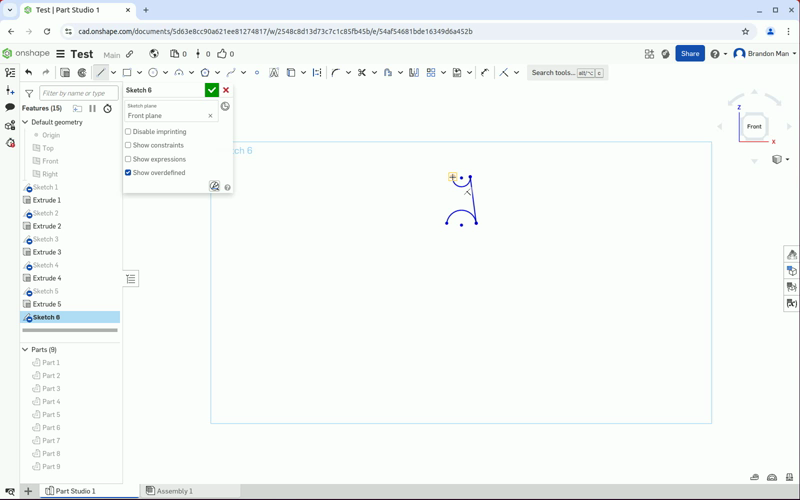
click(452, 176)
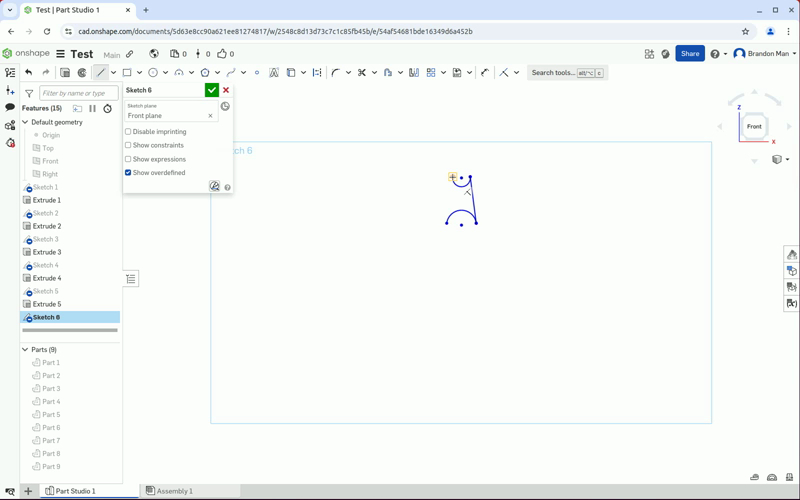
mouse_move(482, 176)
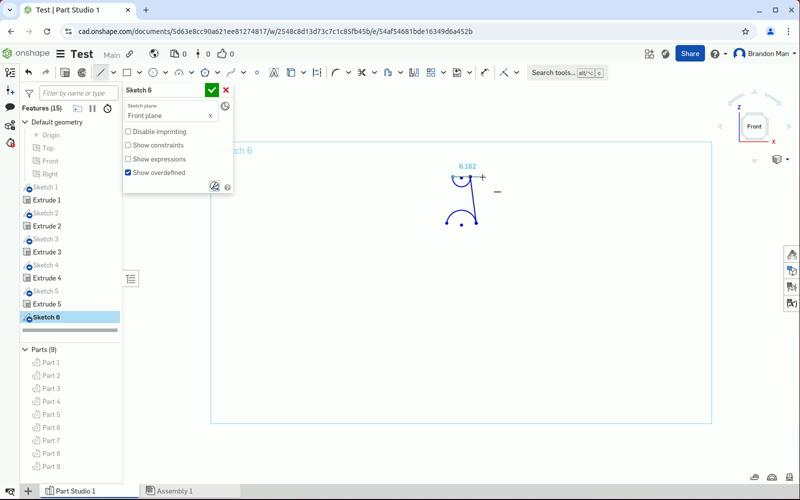
key_down(shift)
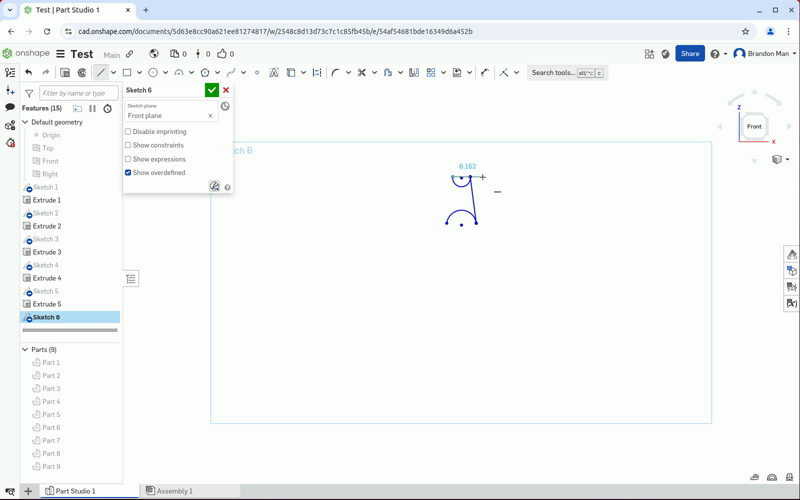
mouse_move(446, 223)
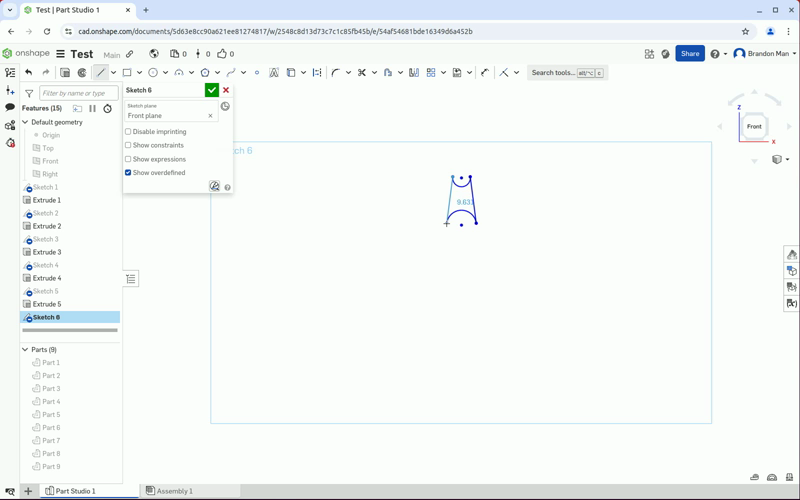
key_up(shift)
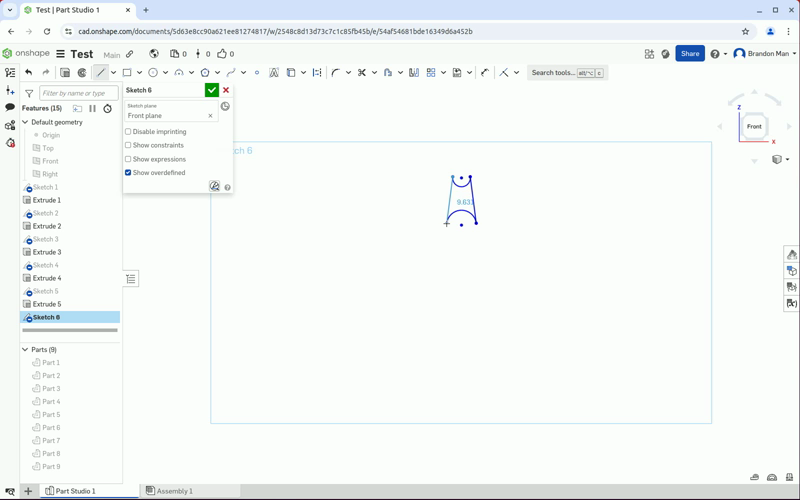
click(446, 223)
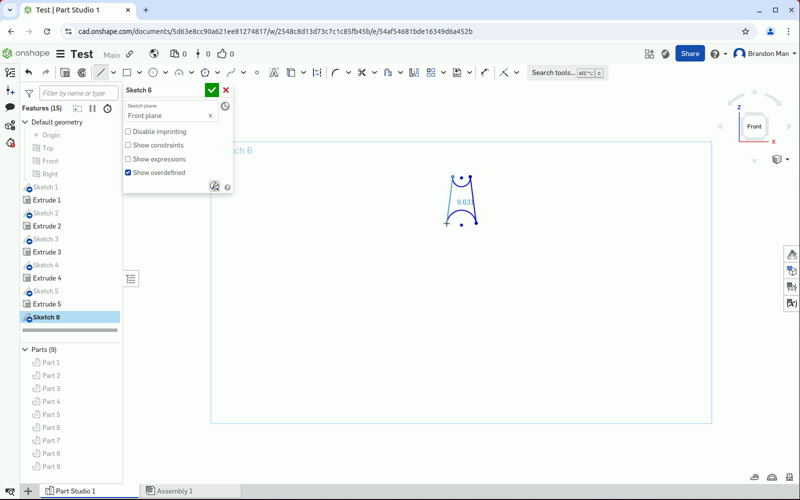
key(esc)
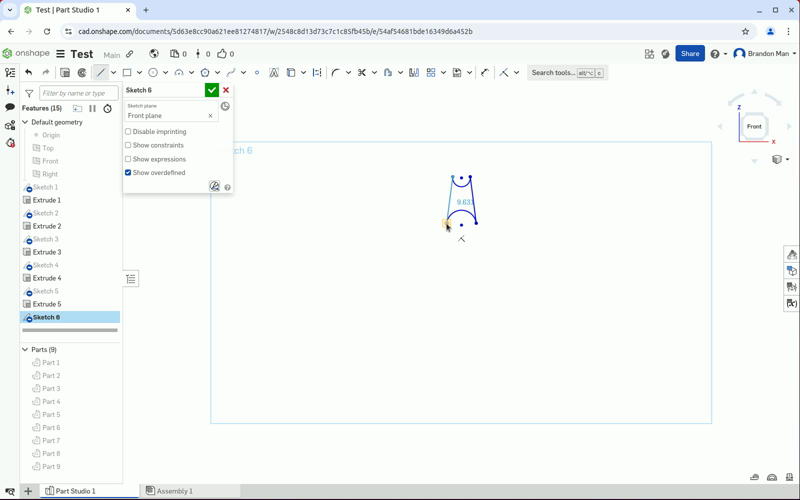
key(c)
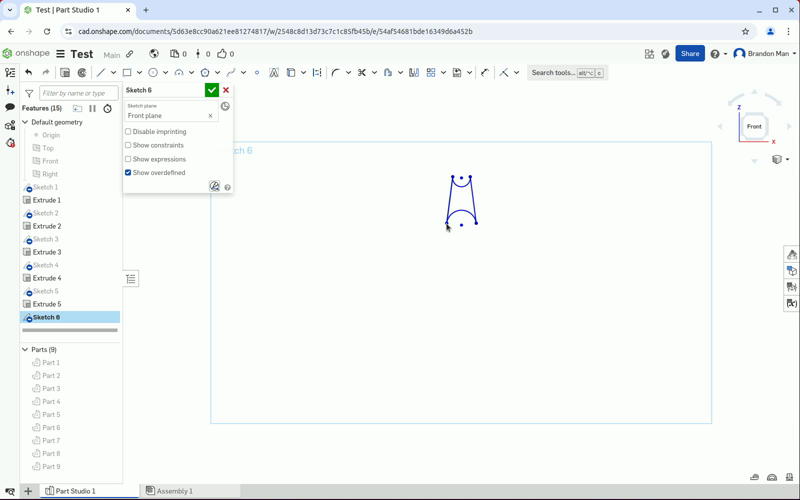
key_down(shift)
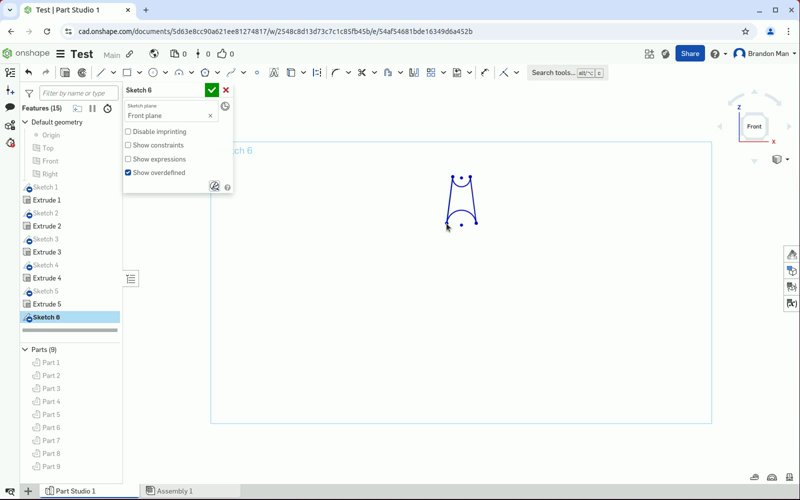
mouse_move(458, 191)
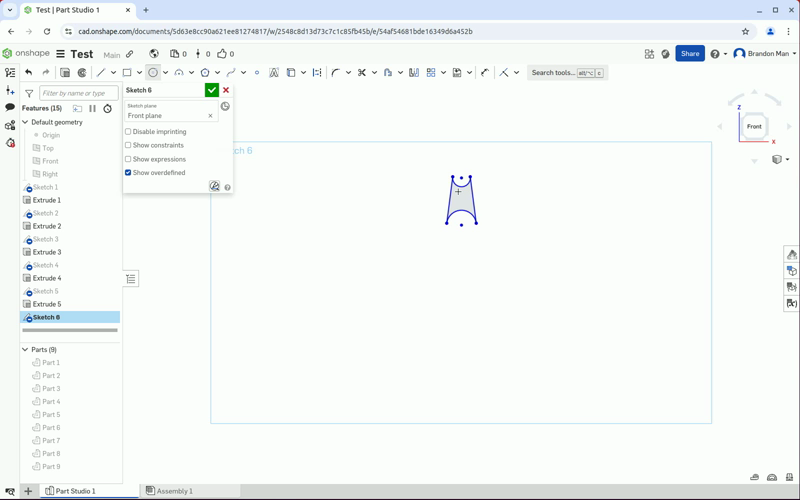
click(458, 191)
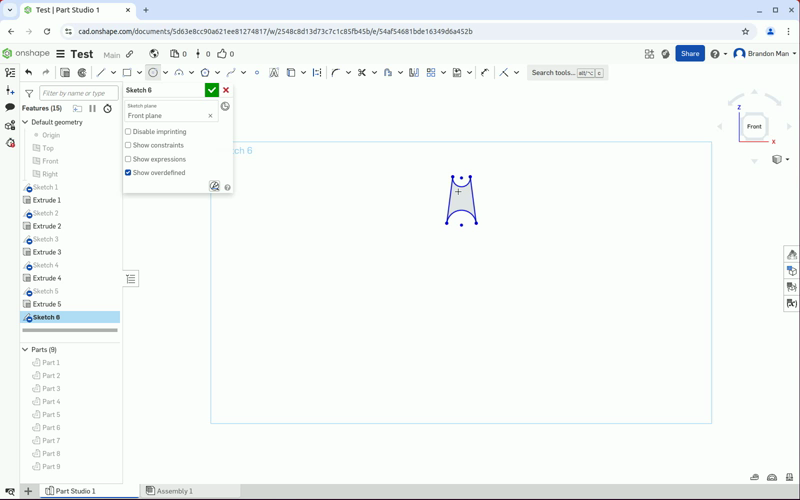
key_up(shift)
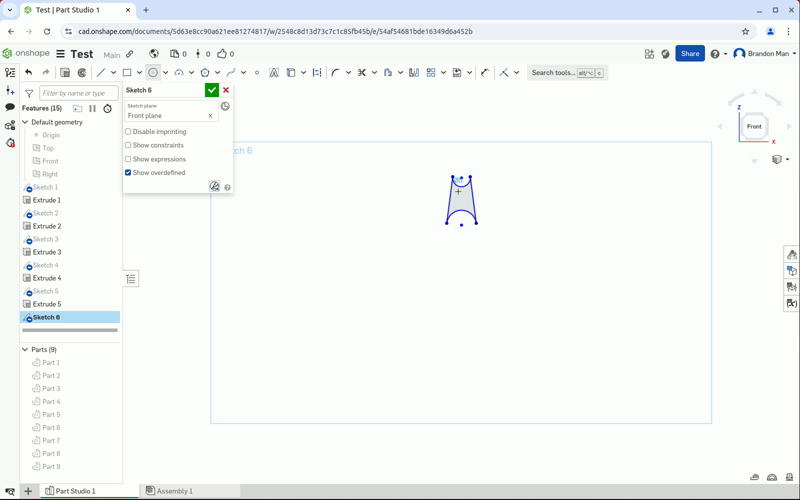
mouse_move(461, 191)
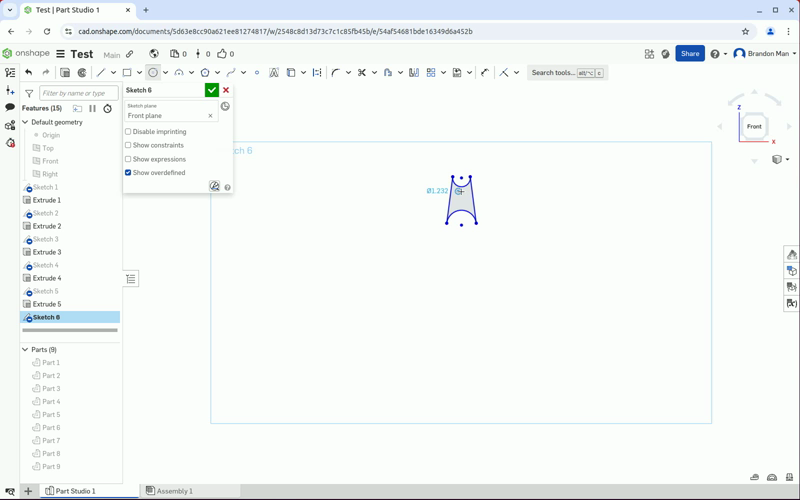
scroll(6)
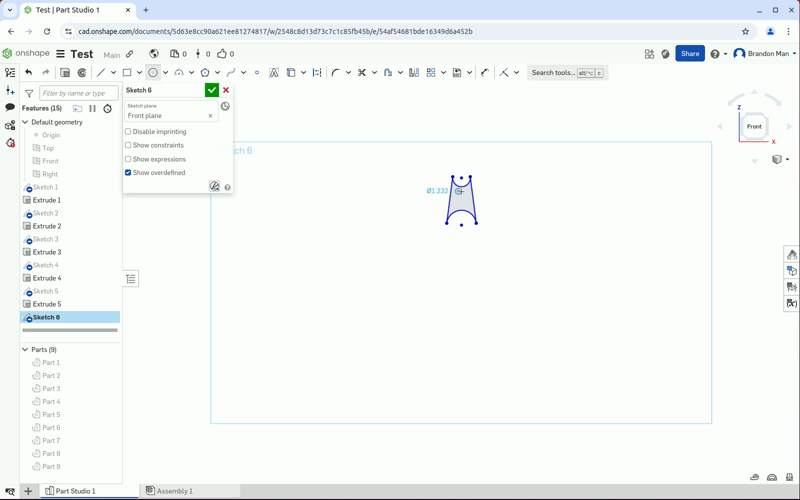
scroll(6)
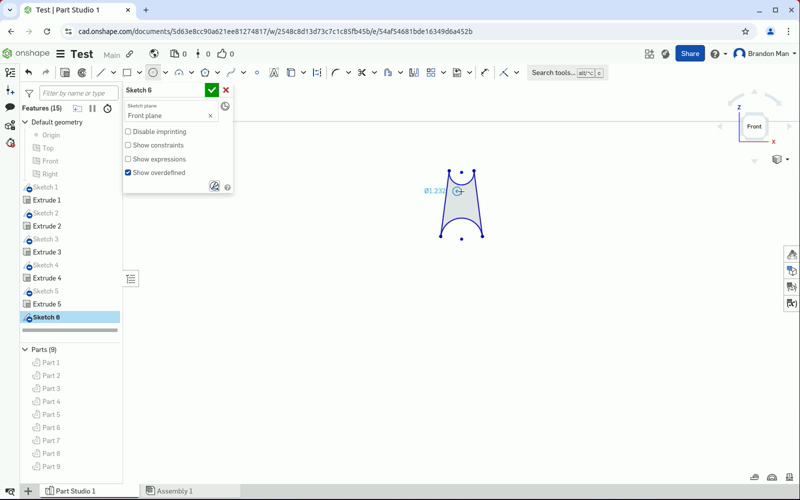
scroll(6)
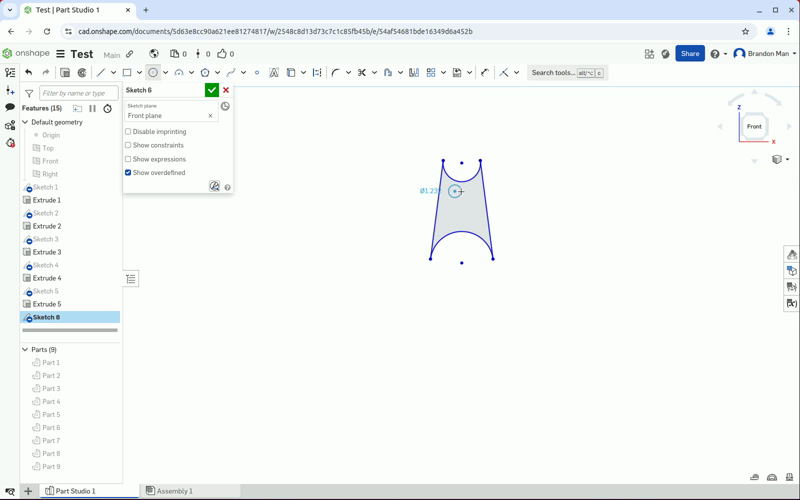
scroll(6)
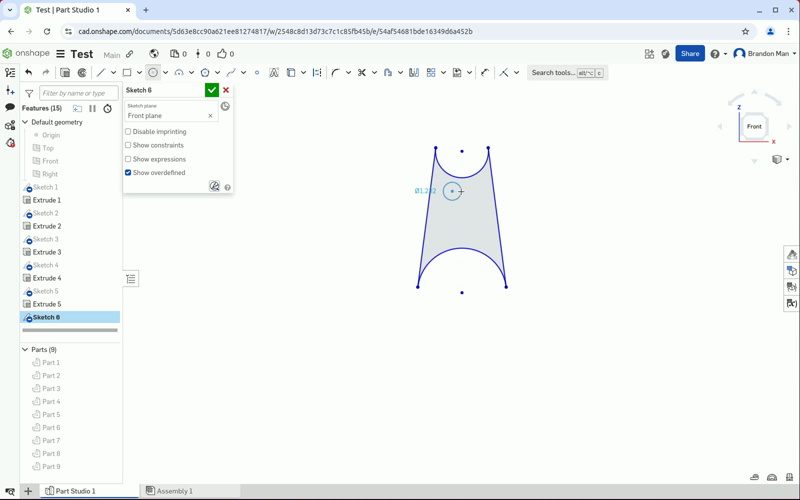
scroll(6)
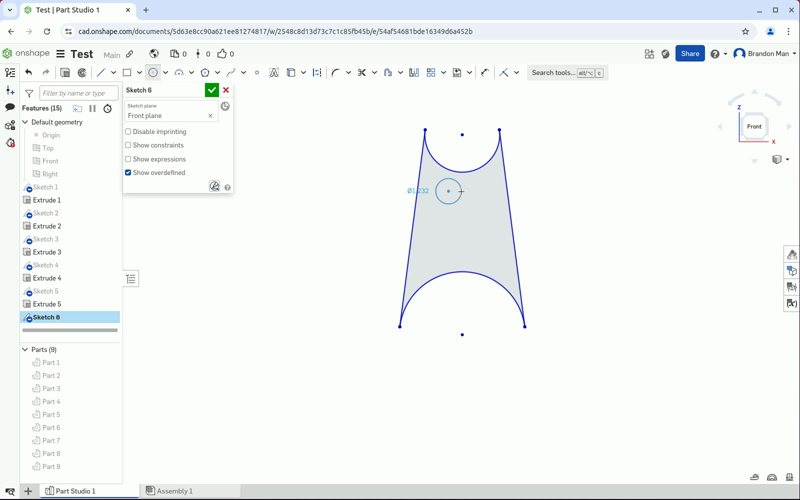
scroll(6)
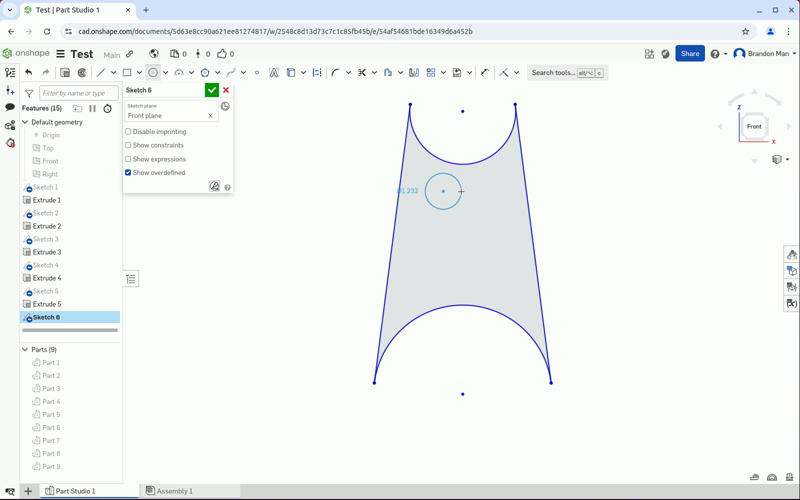
scroll(6)
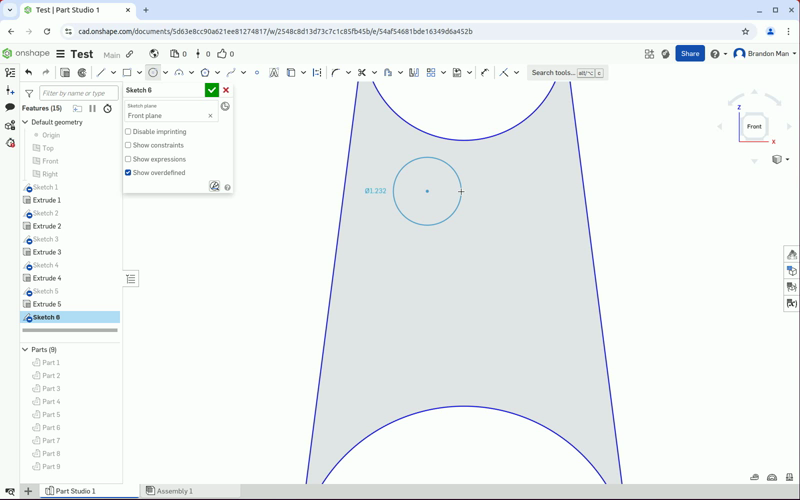
click(461, 191)
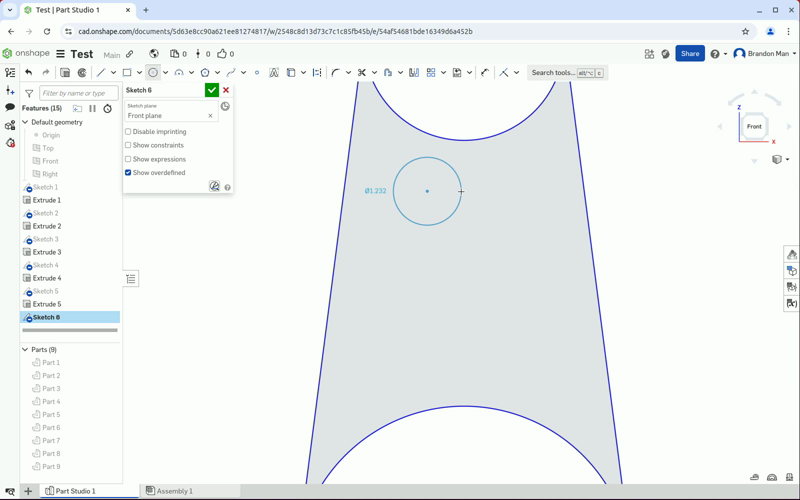
scroll(-6)
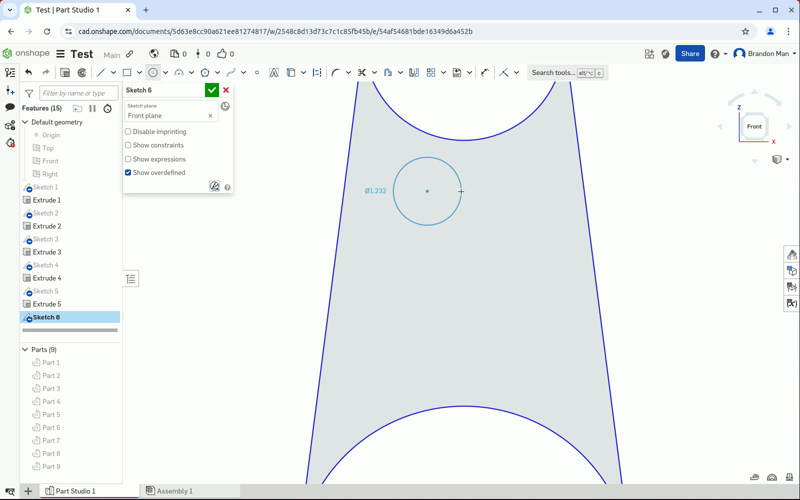
scroll(-6)
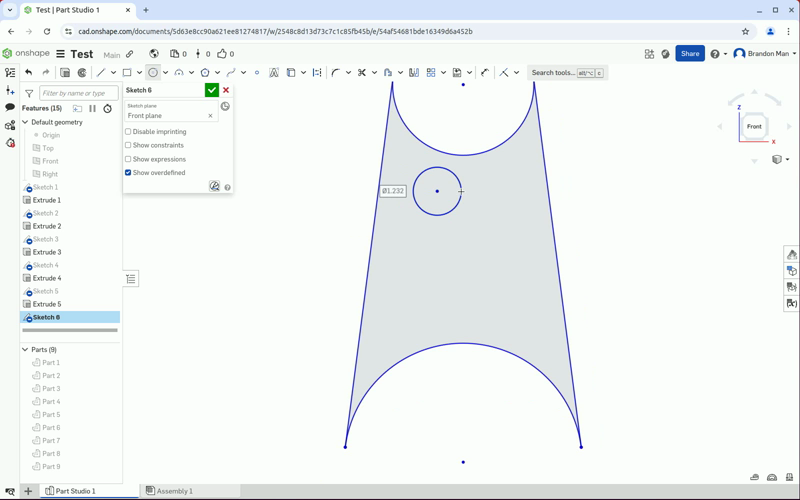
scroll(-6)
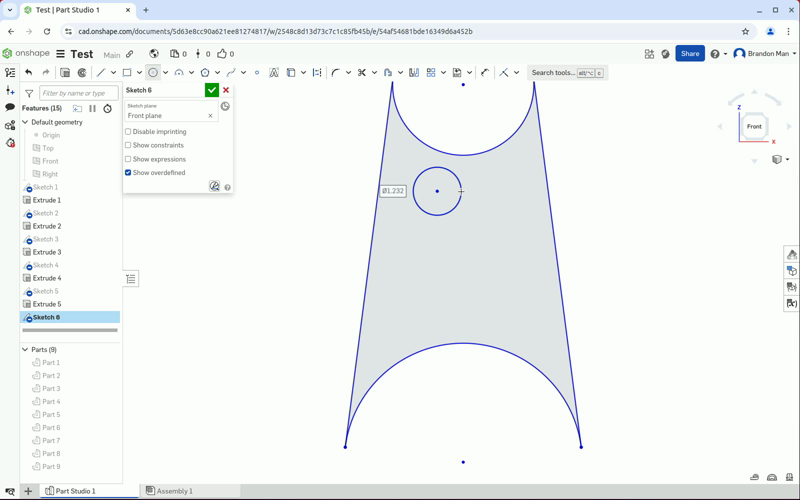
scroll(-6)
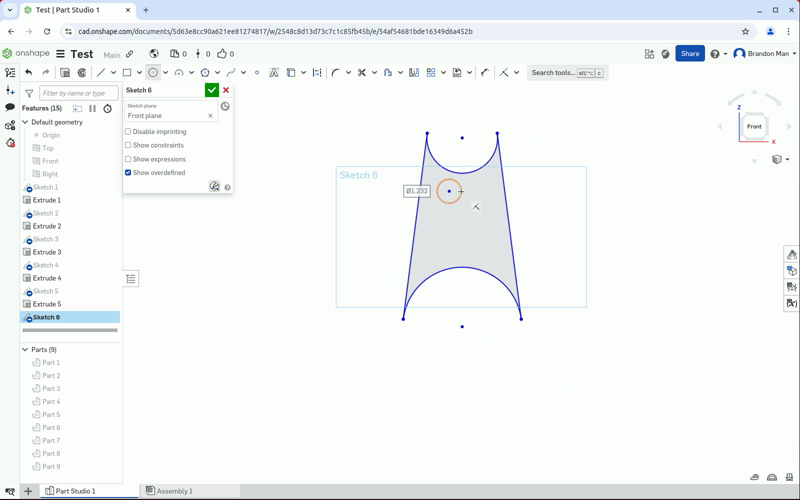
scroll(-6)
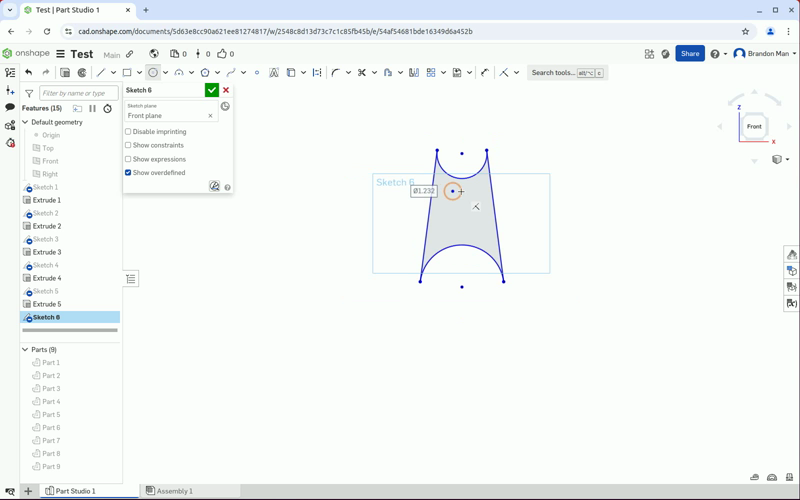
scroll(-6)
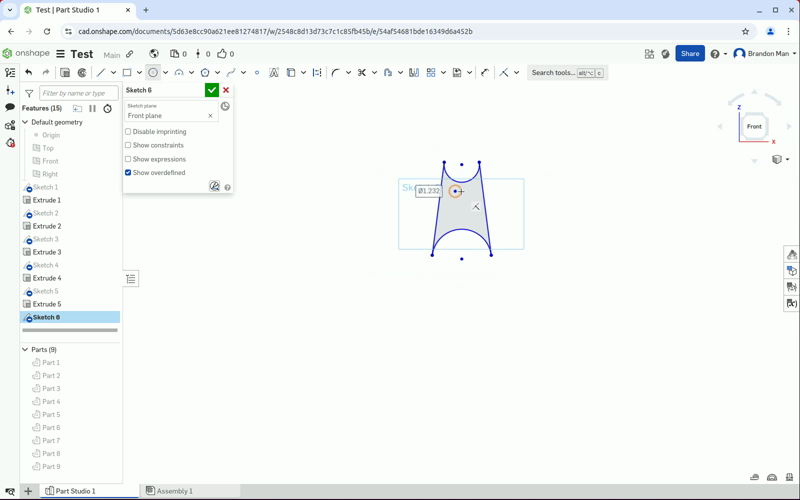
scroll(-6)
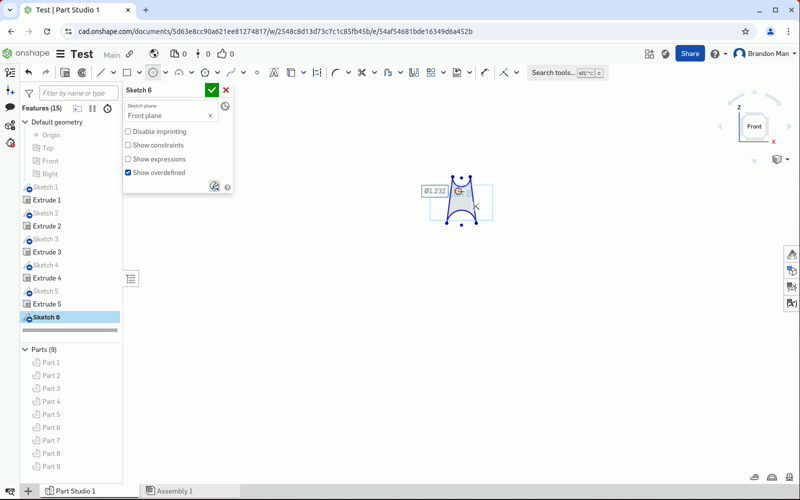
key(esc)
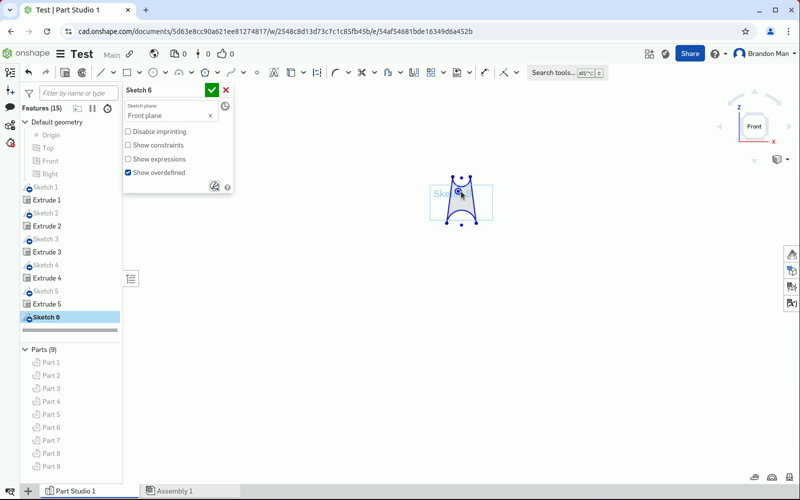
mouse_move(466, 190)
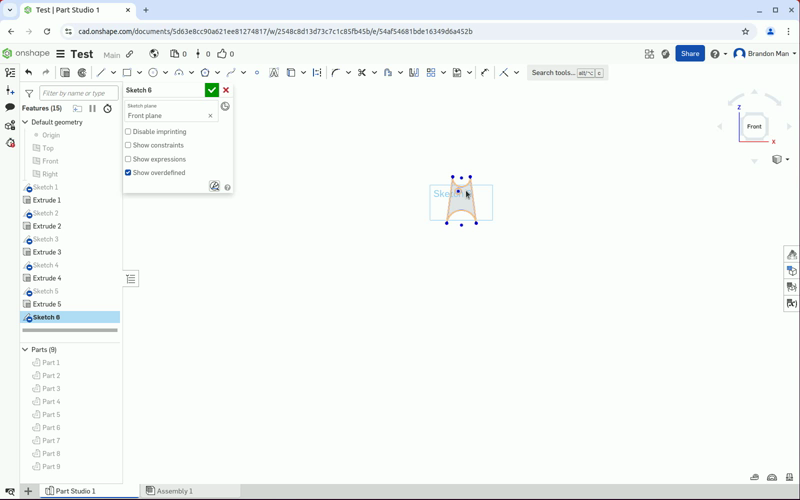
scroll(6)
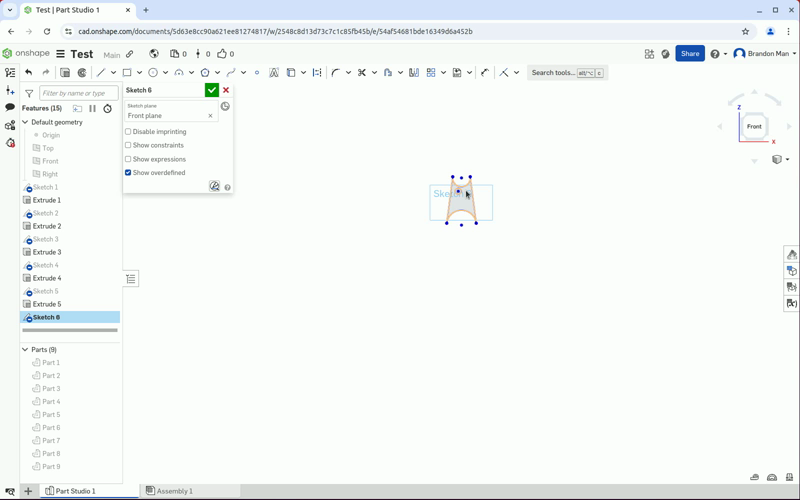
scroll(6)
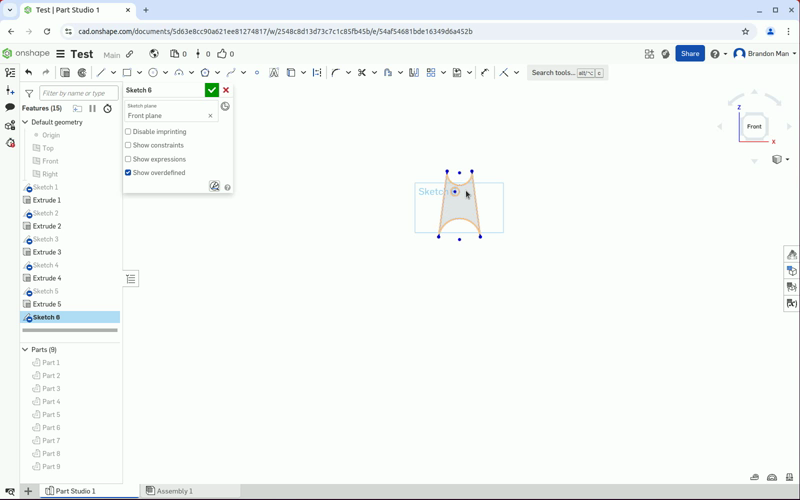
scroll(6)
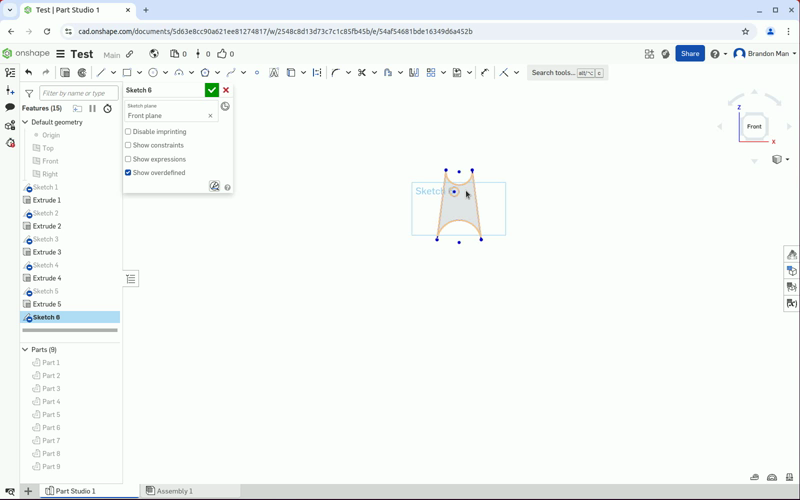
scroll(6)
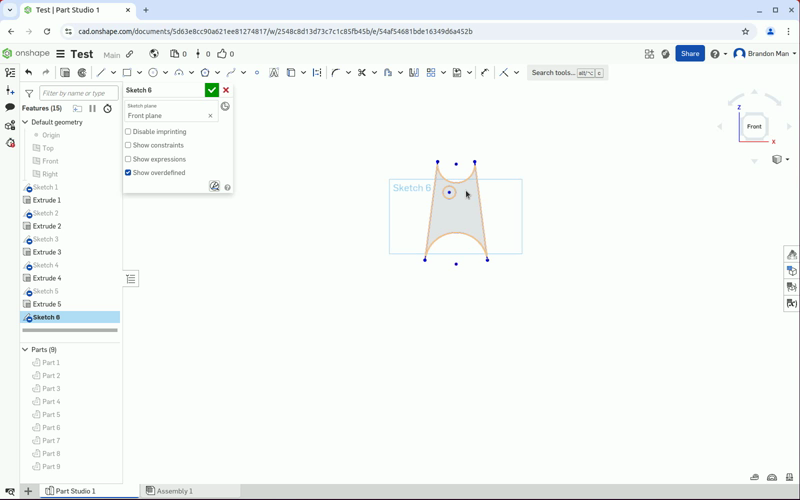
scroll(6)
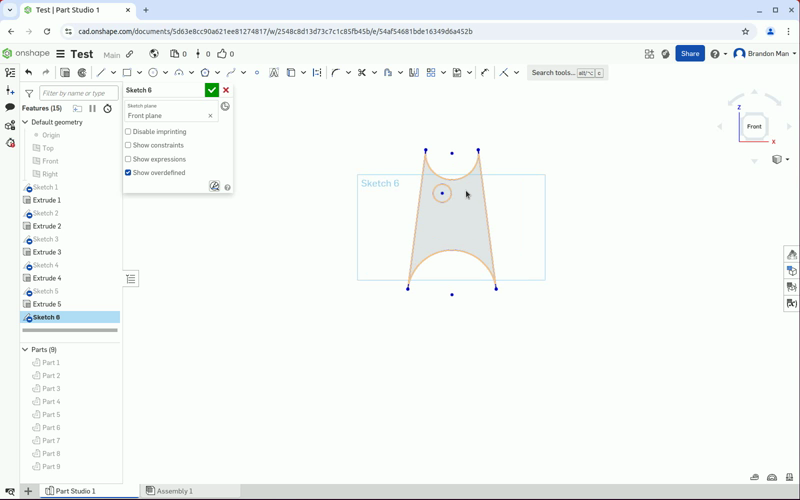
scroll(6)
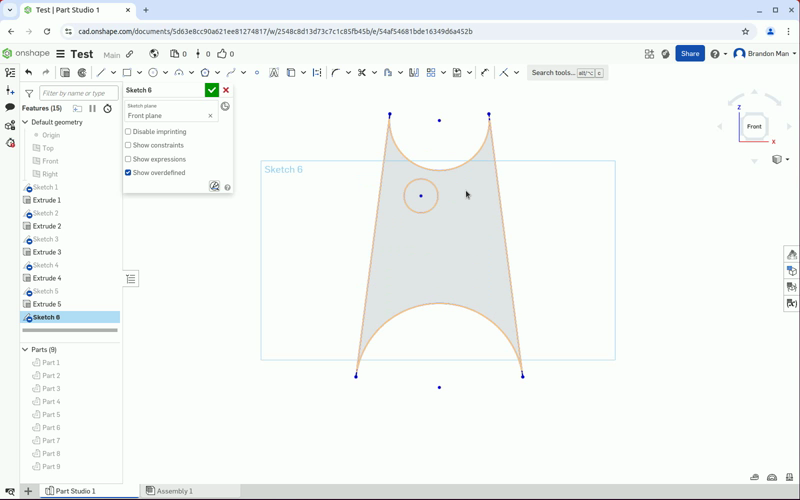
scroll(6)
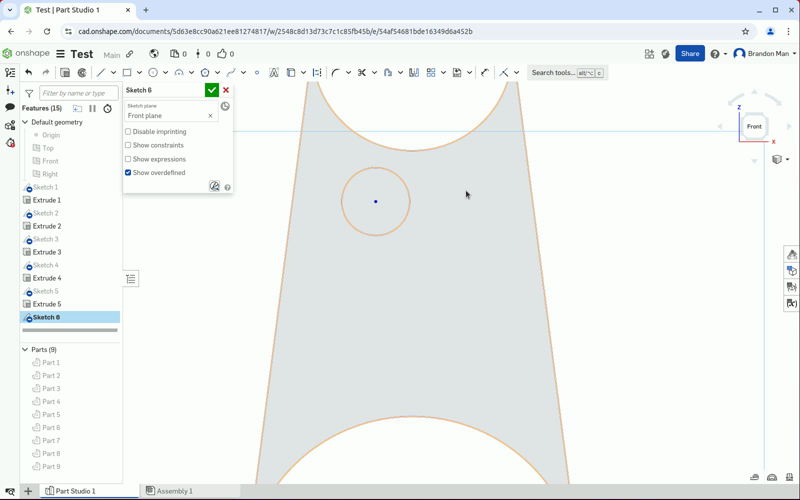
click(466, 190)
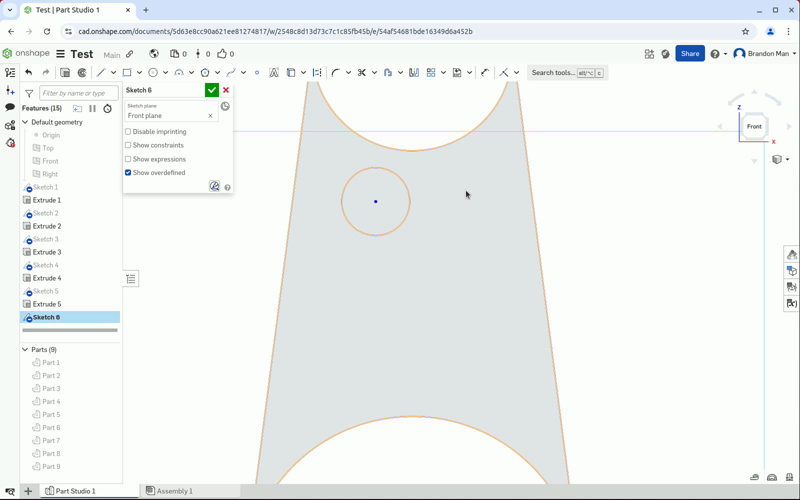
scroll(-6)
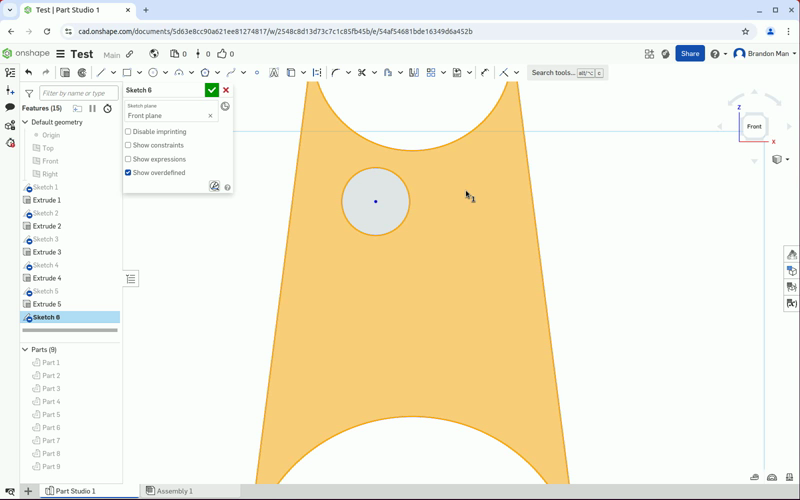
scroll(-6)
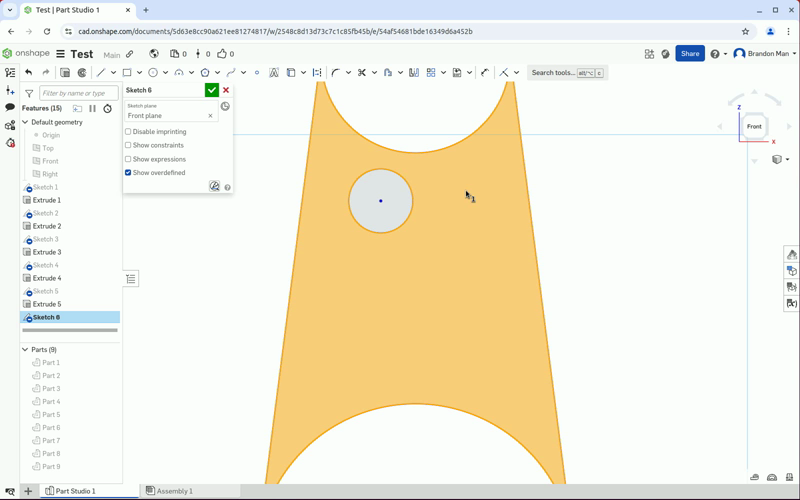
scroll(-6)
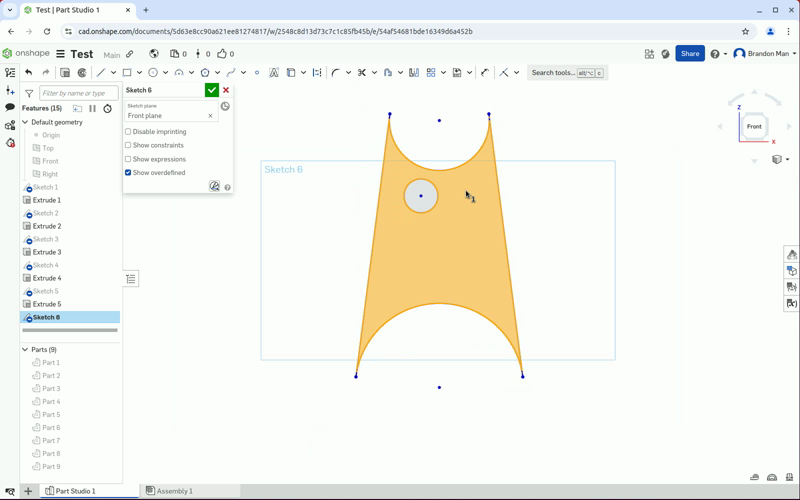
scroll(-6)
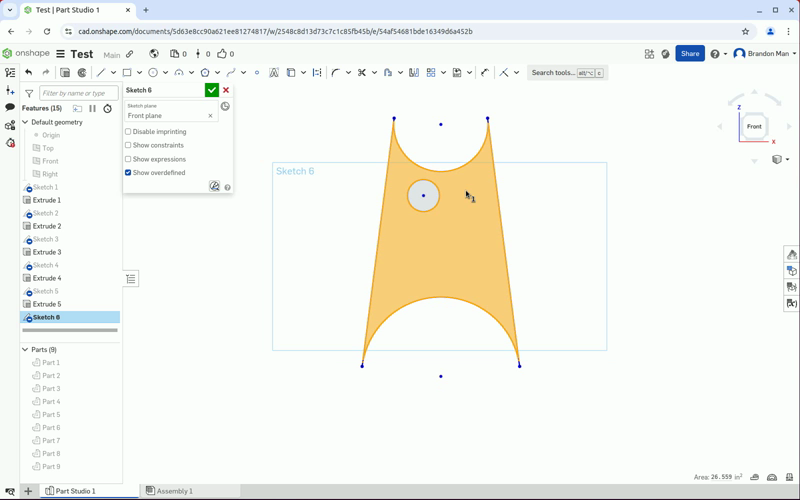
scroll(-6)
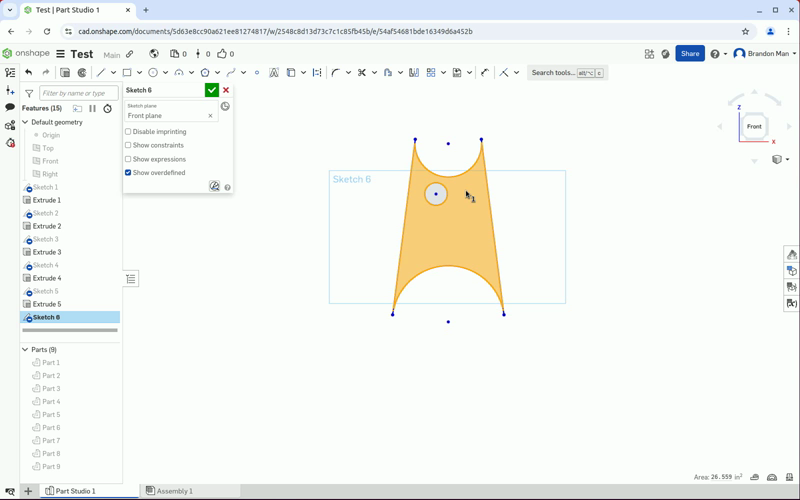
scroll(-6)
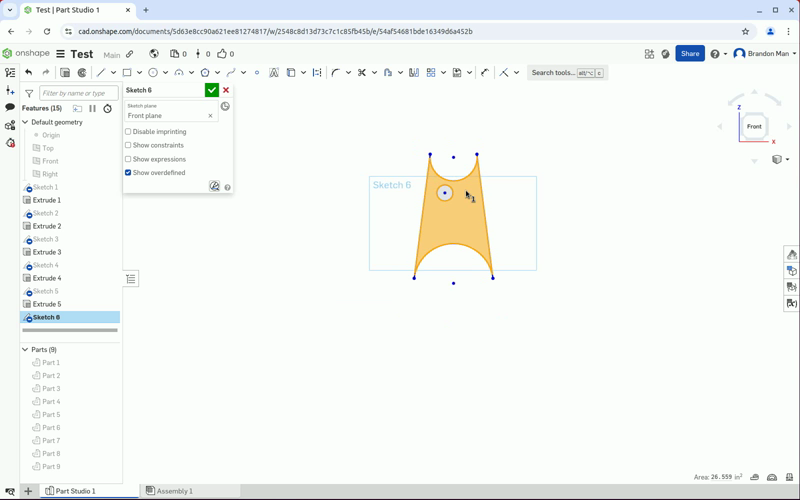
scroll(-6)
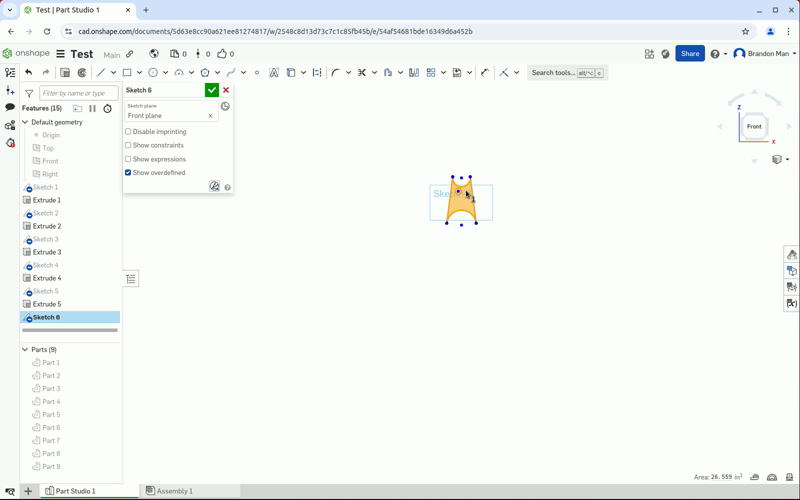
mouse_move(73, 352)
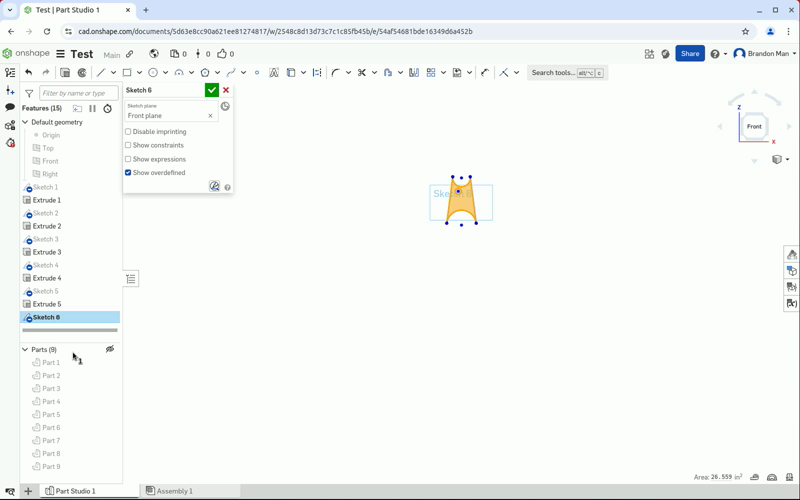
key(shift+y)
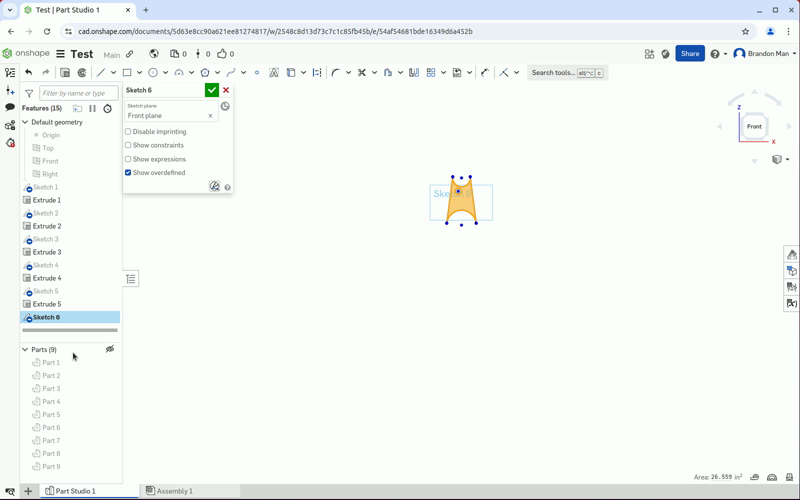
key(shift+e)
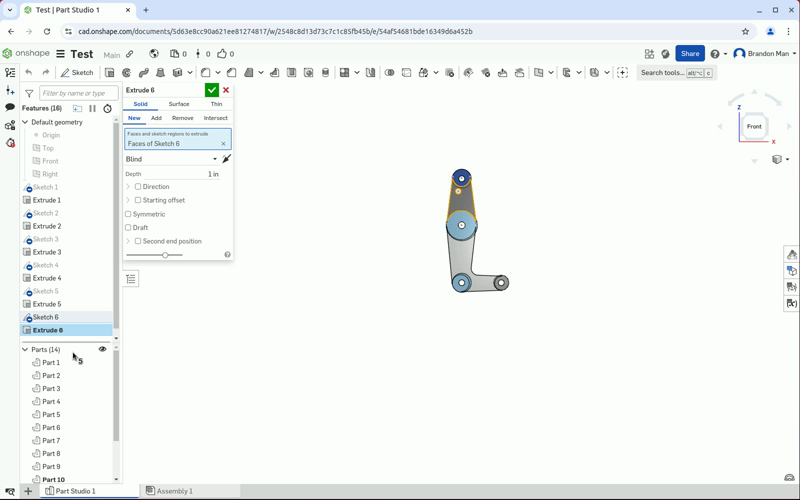
mouse_move(143, 106)
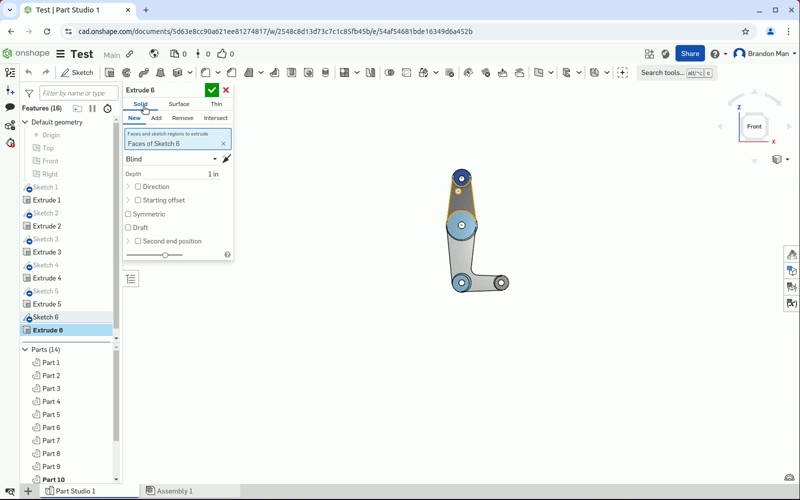
click(143, 106)
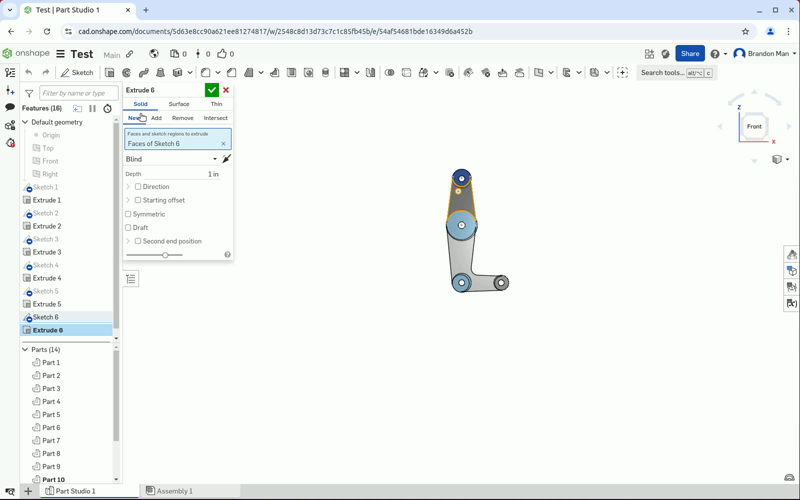
mouse_move(137, 120)
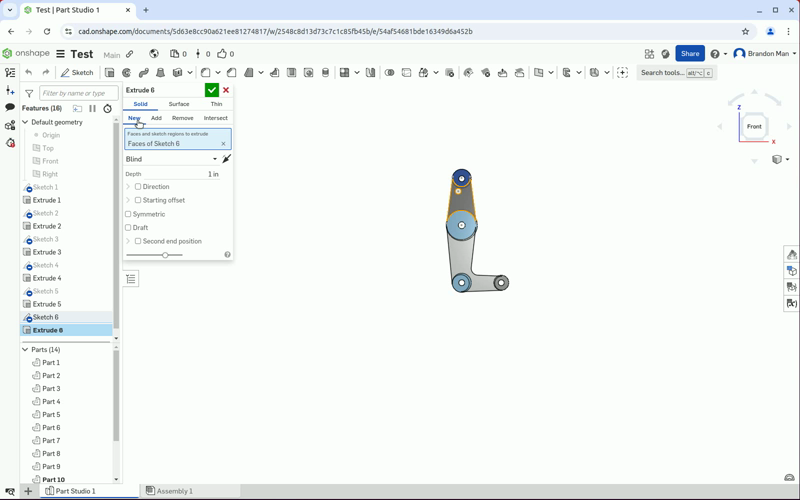
click(137, 120)
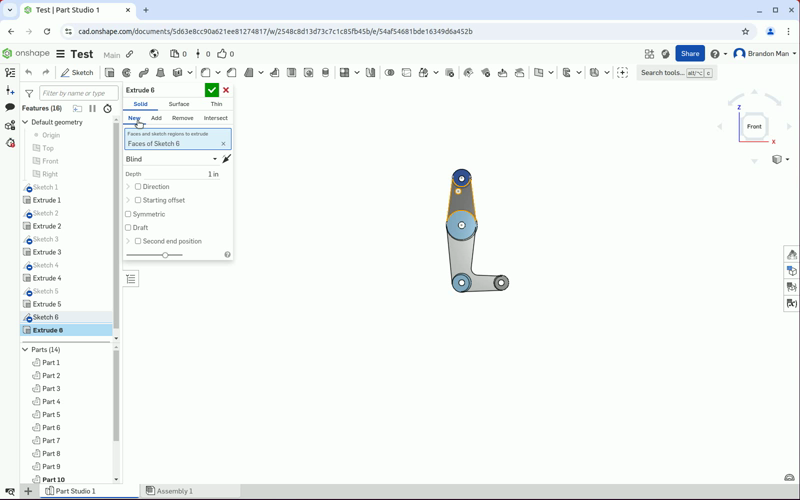
key(tab, 4)
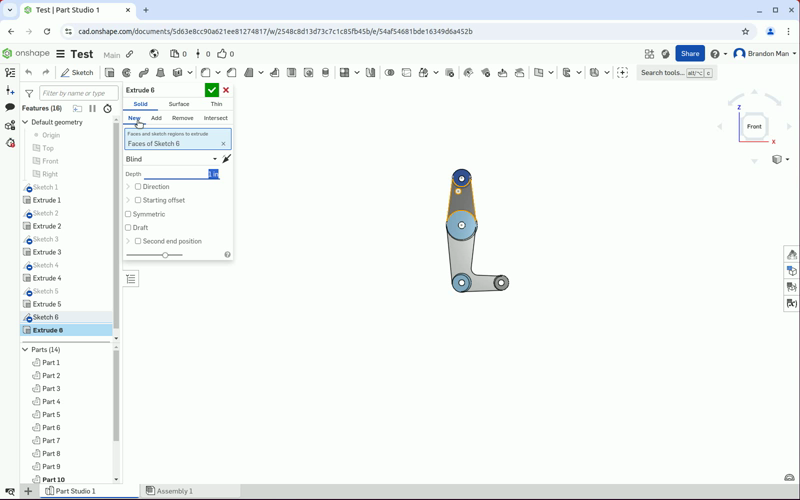
text(0.481)
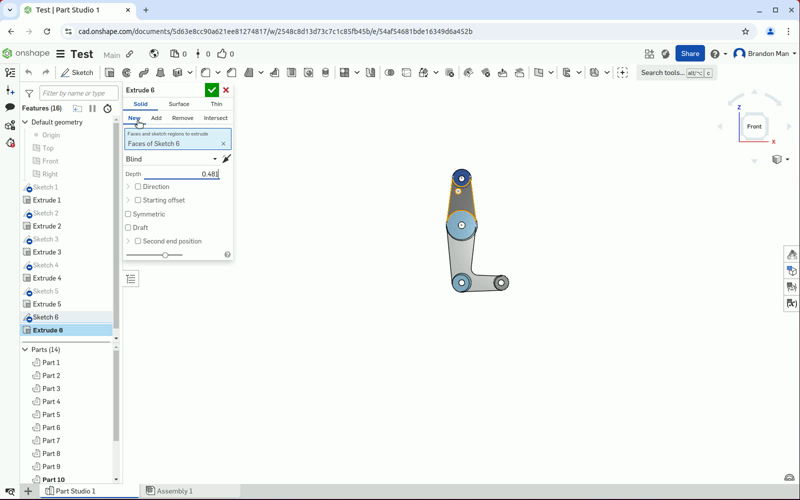
key(enter)
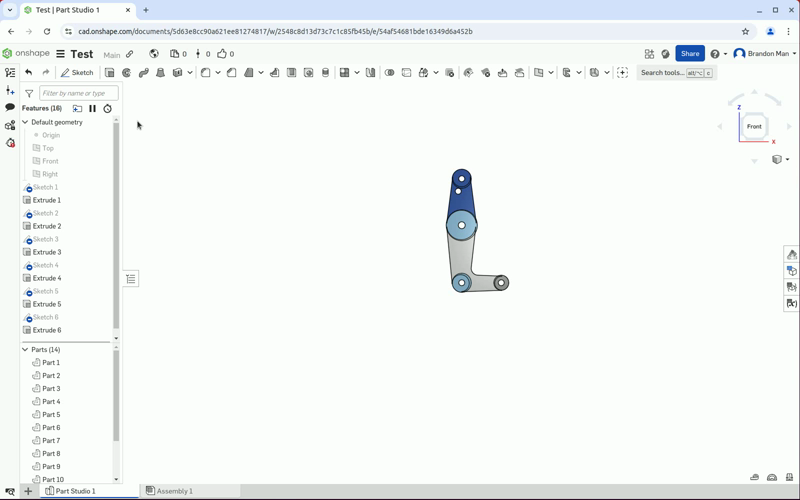
key(shift+h)
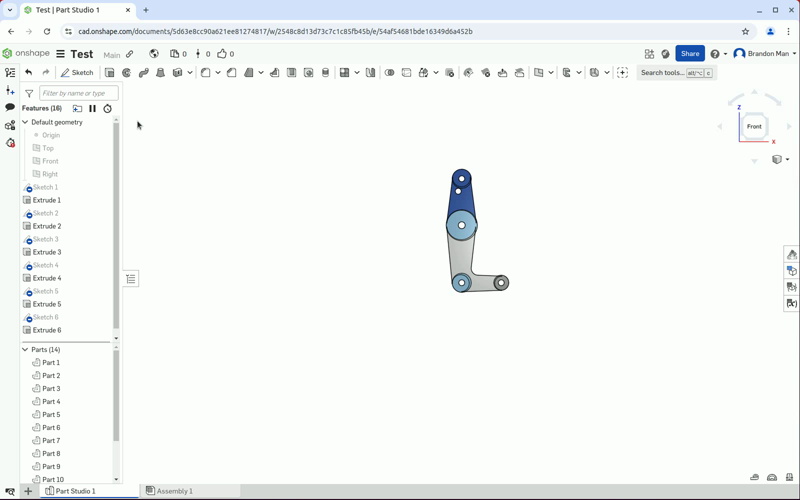
key(shift+h)
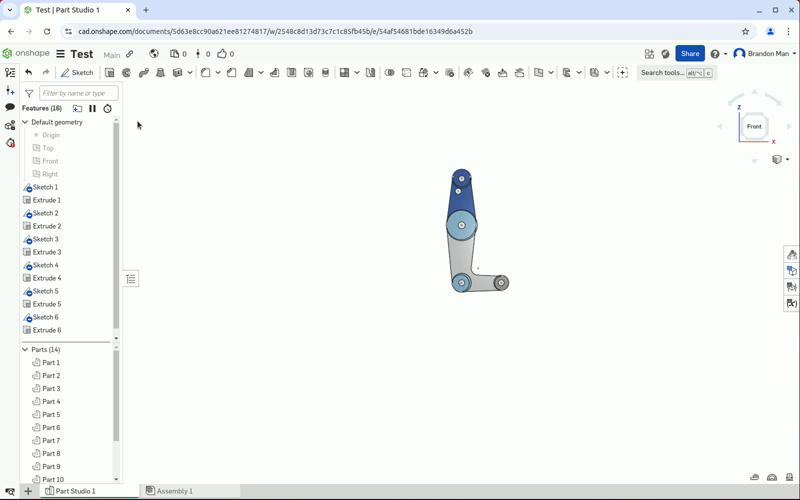
key(shift+7)
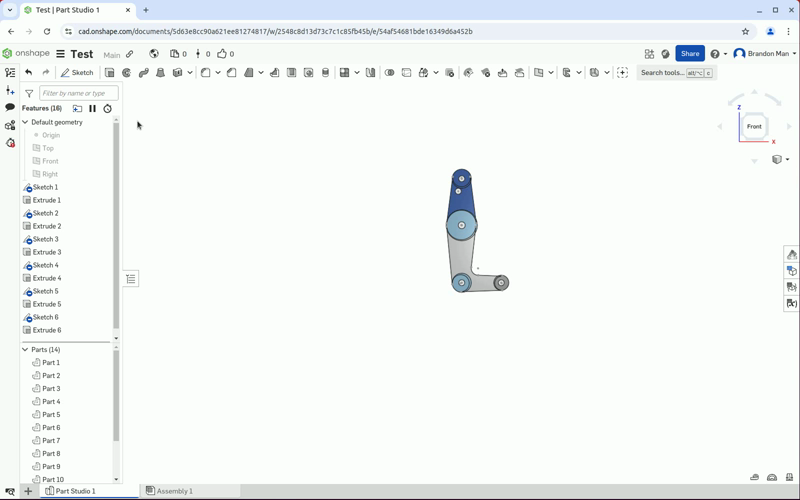
key(left, 2)
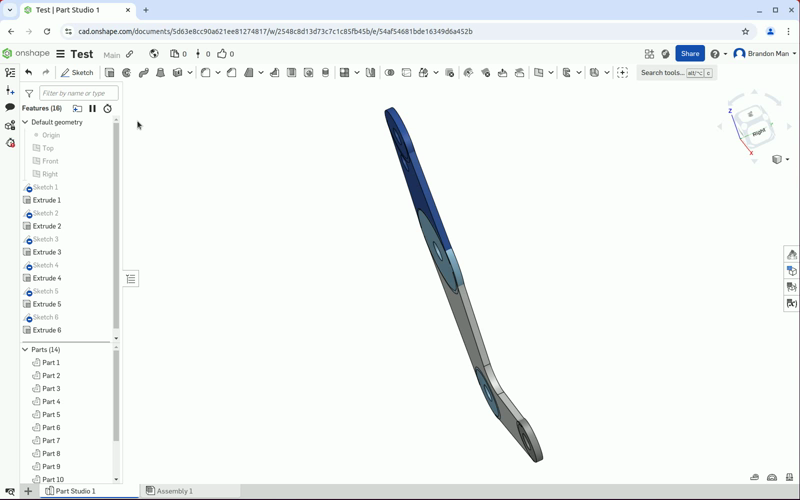
key(down, 2)
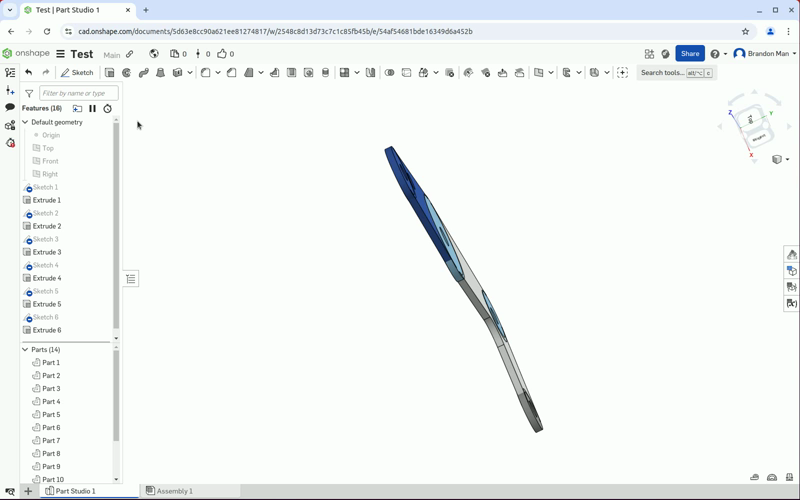
key(up, 2)
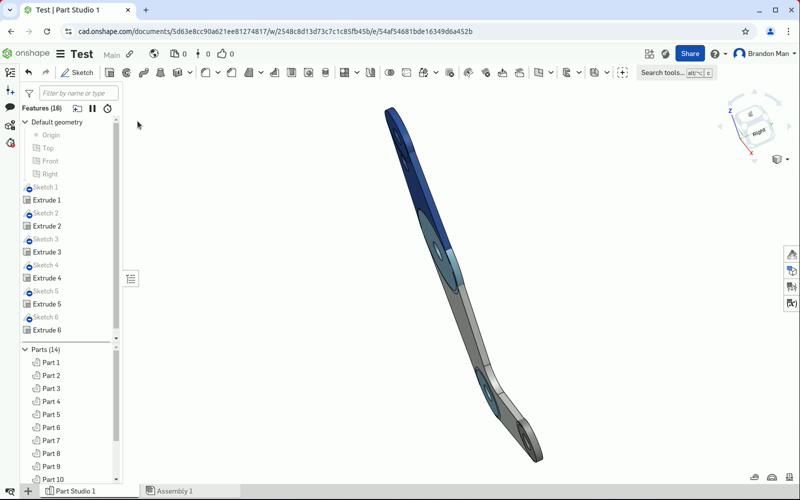
key(right, 2)
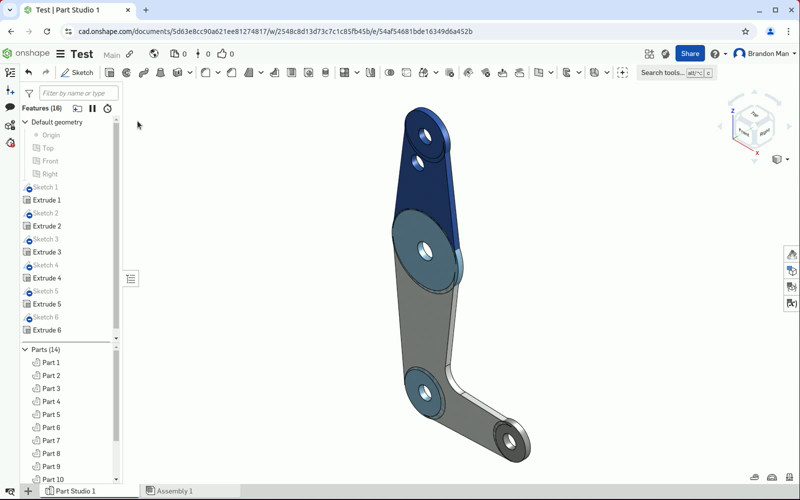
mouse_move(69, 189)
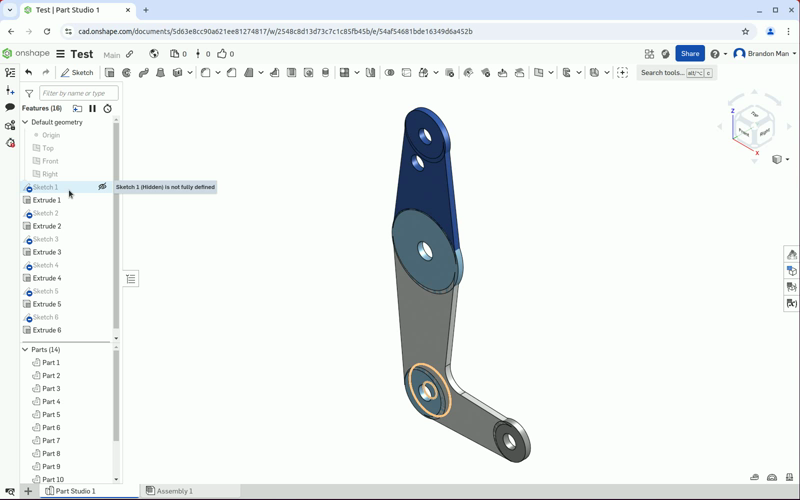
click(69, 189)